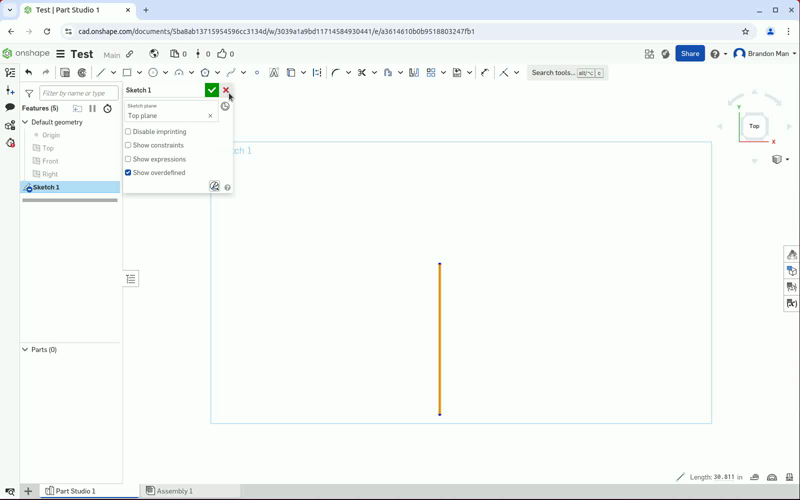
key(shift+h)
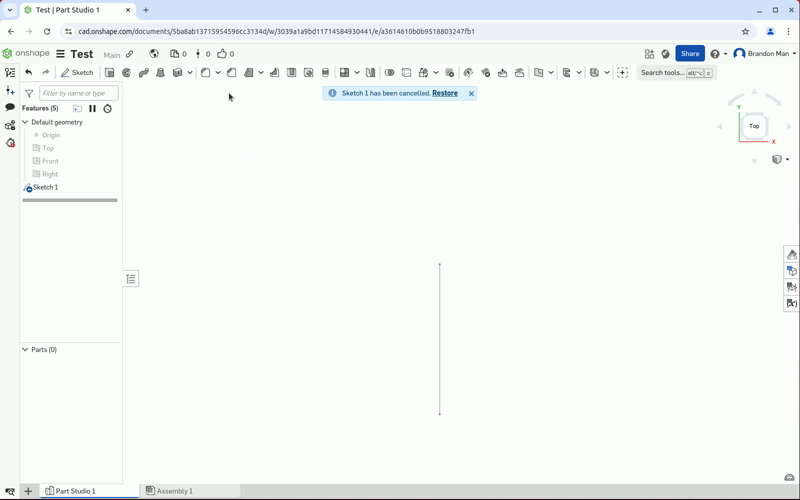
key(shift+s)
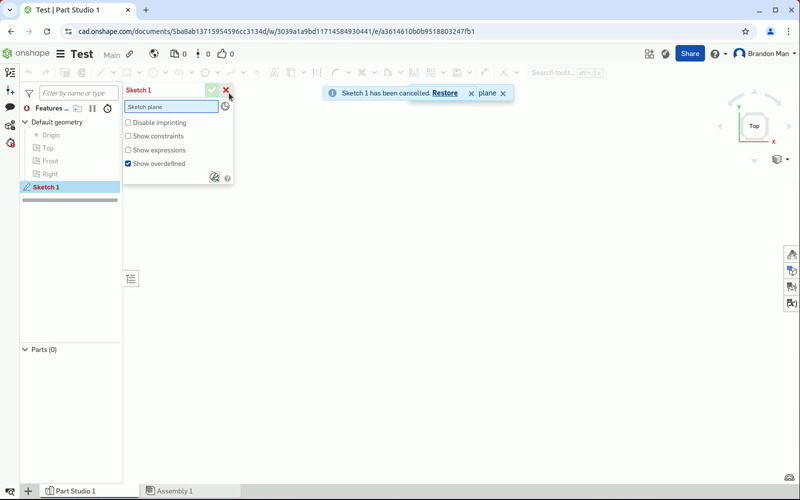
mouse_move(73, 150)
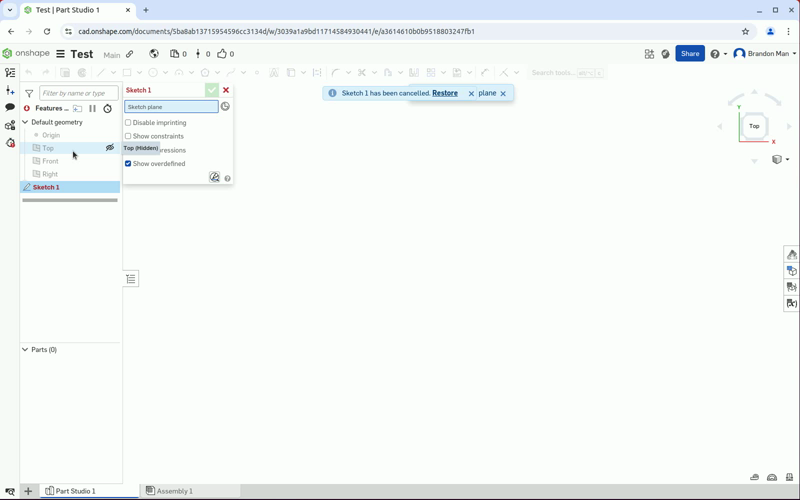
click(73, 150)
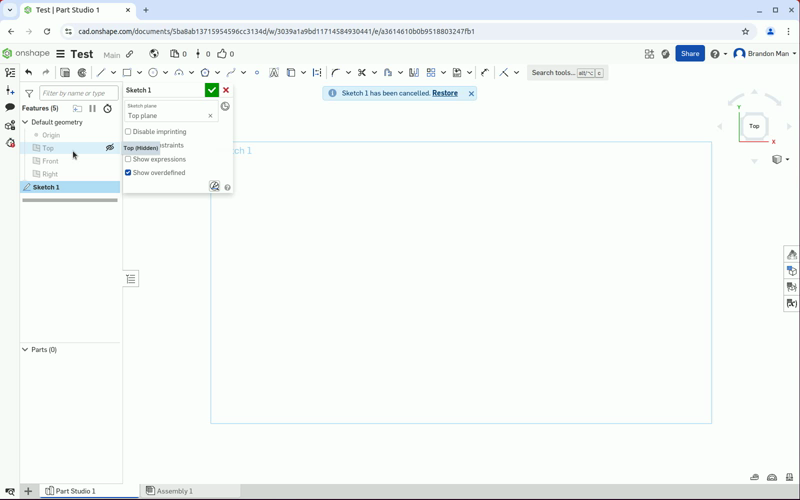
mouse_move(73, 352)
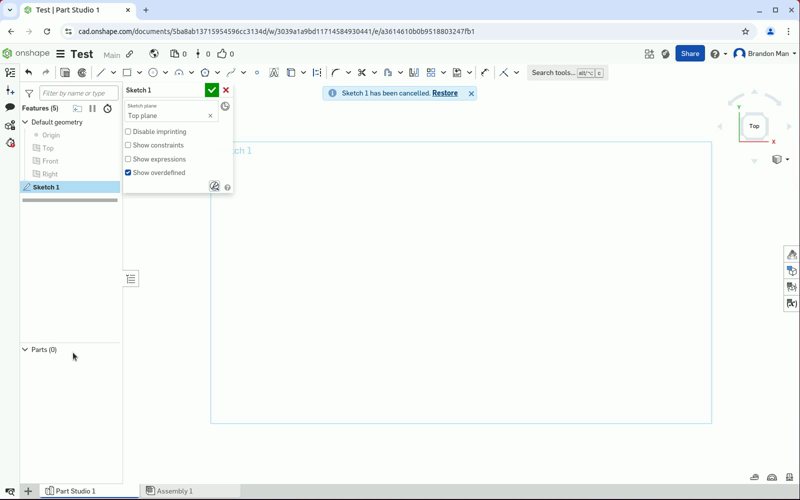
key(y)
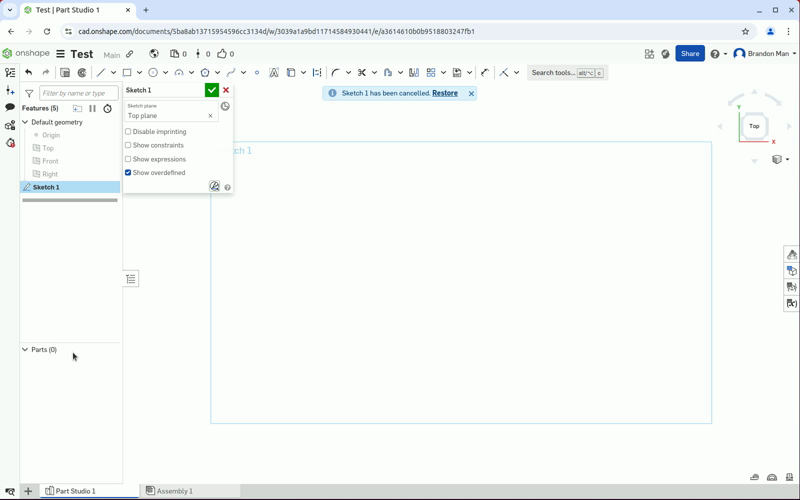
key(l)
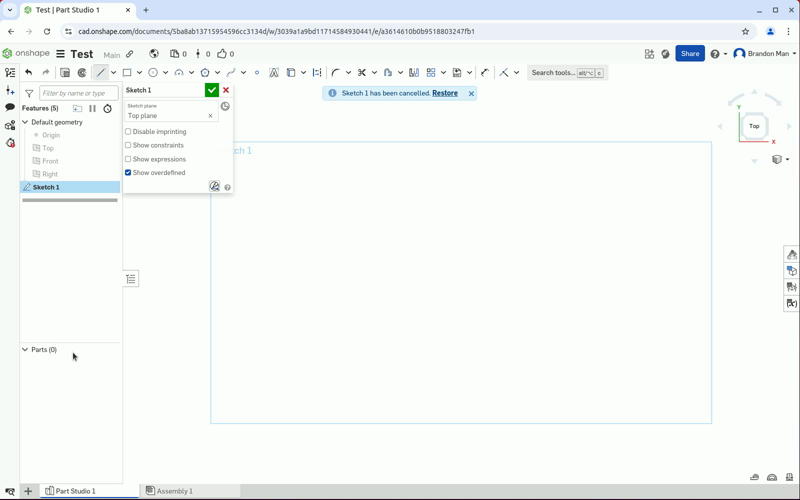
key_down(shift)
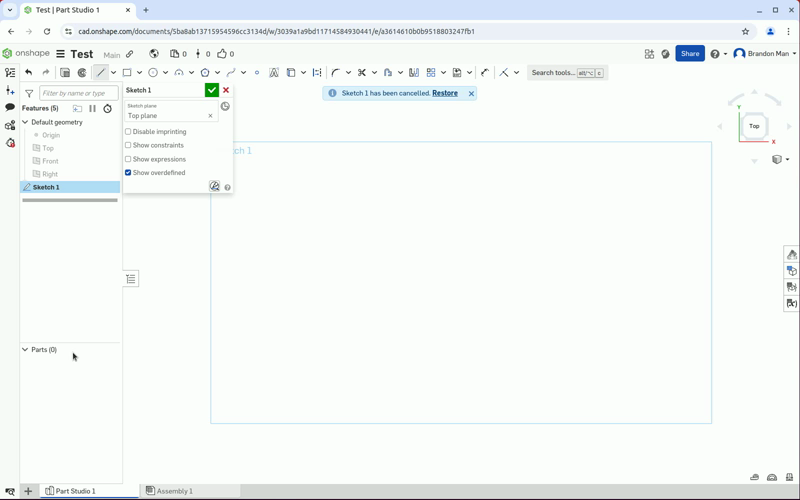
mouse_move(427, 318)
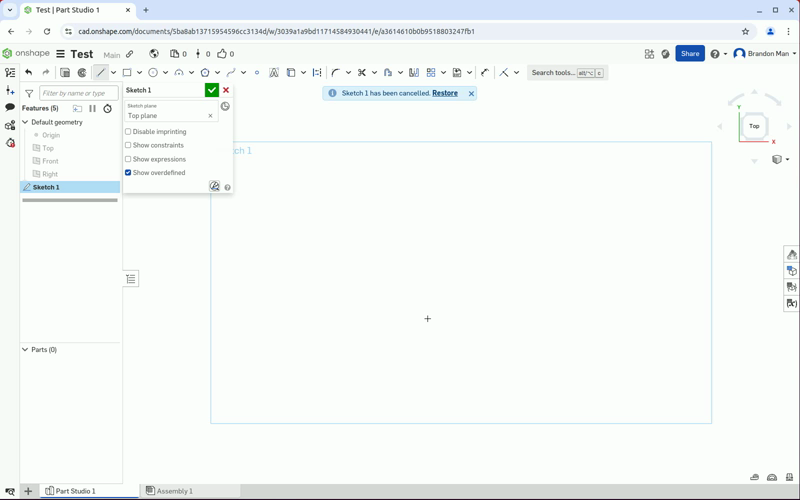
click(427, 318)
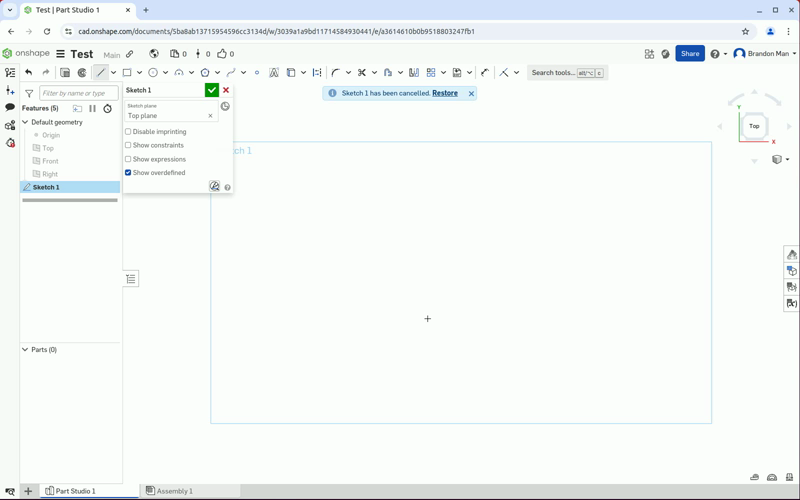
key_up(shift)
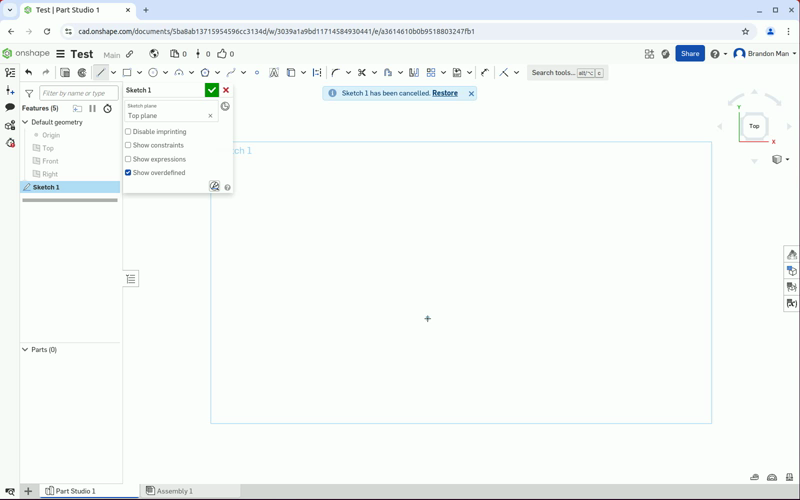
key_down(shift)
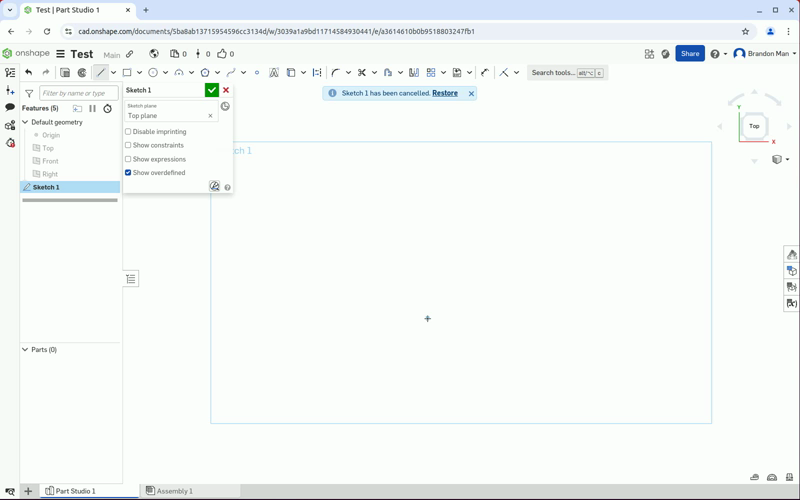
mouse_move(493, 318)
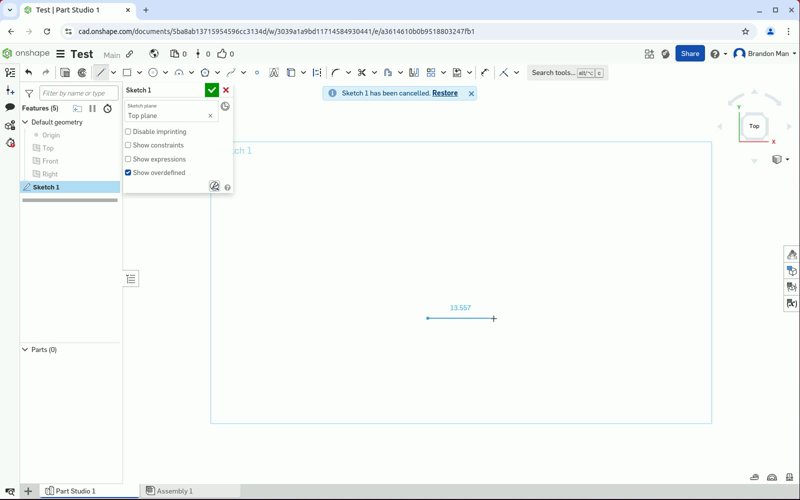
click(493, 318)
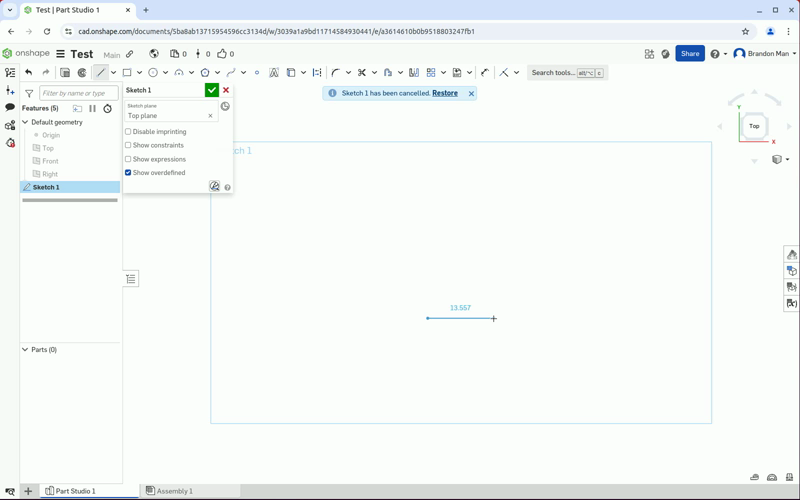
key_up(shift)
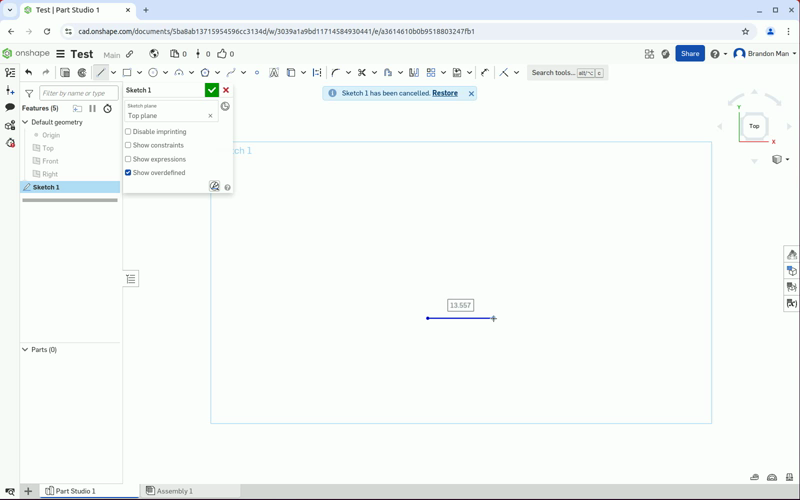
key_down(shift)
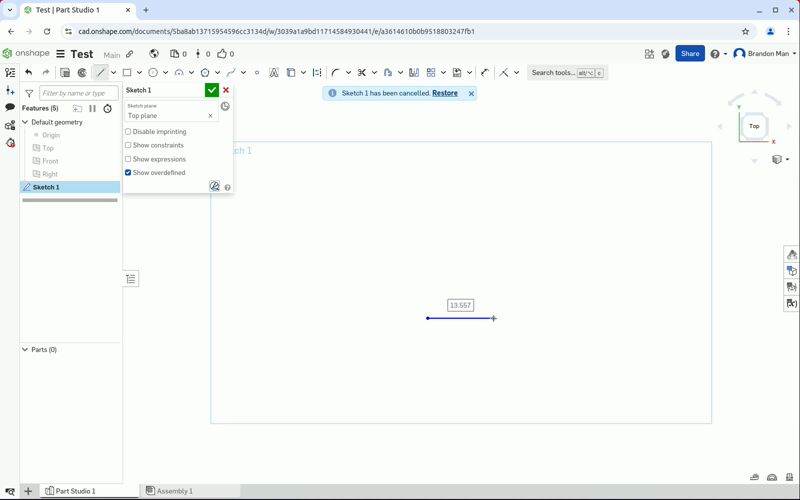
mouse_move(493, 247)
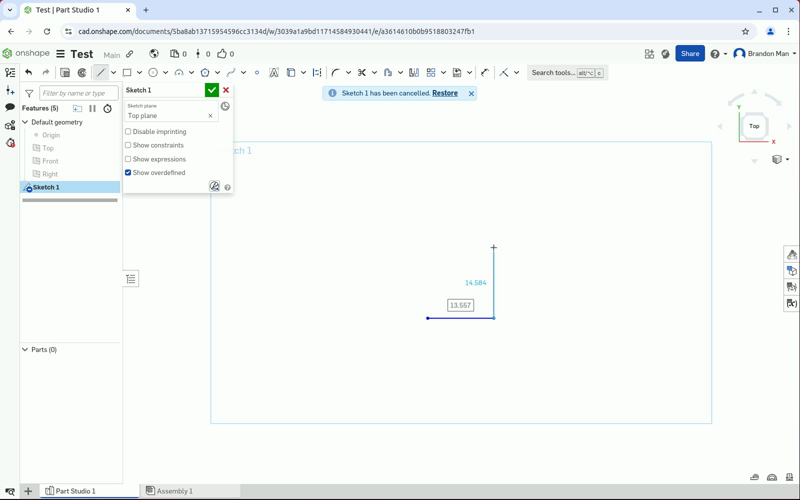
click(493, 247)
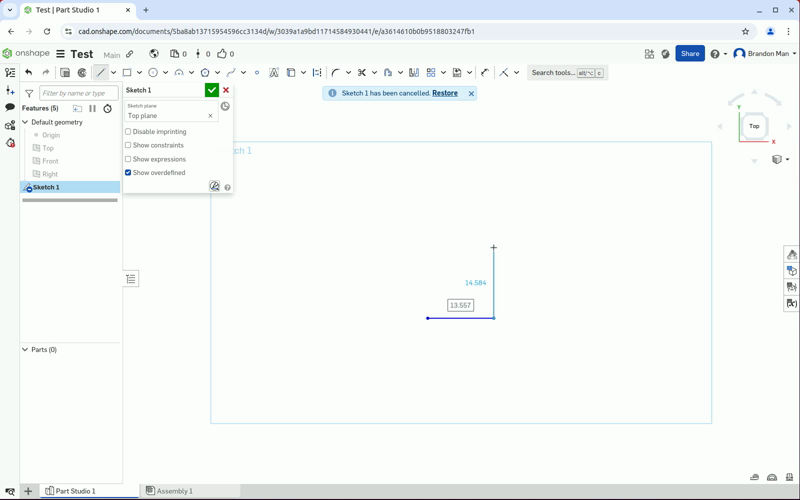
key_up(shift)
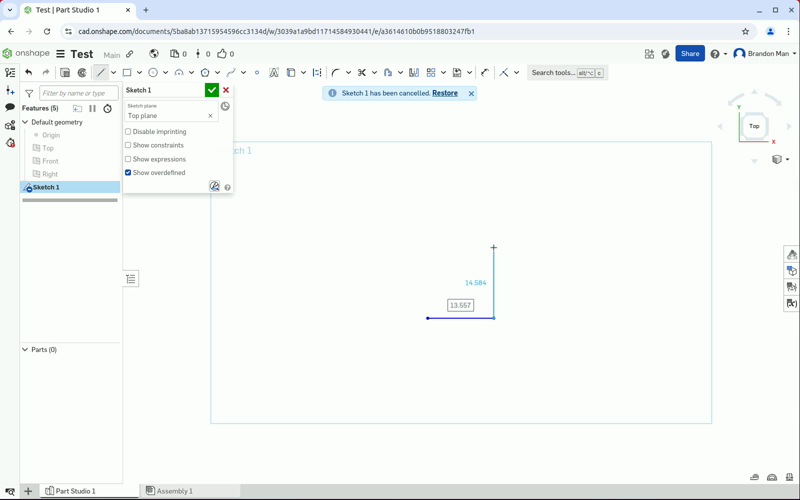
key_down(shift)
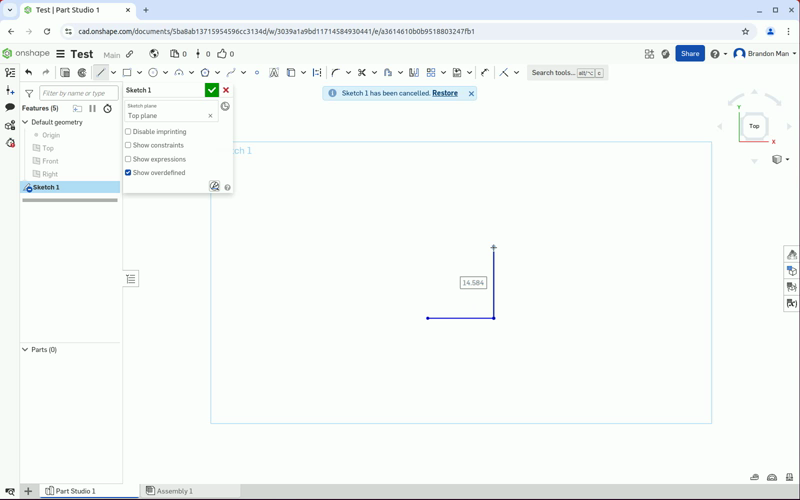
mouse_move(427, 247)
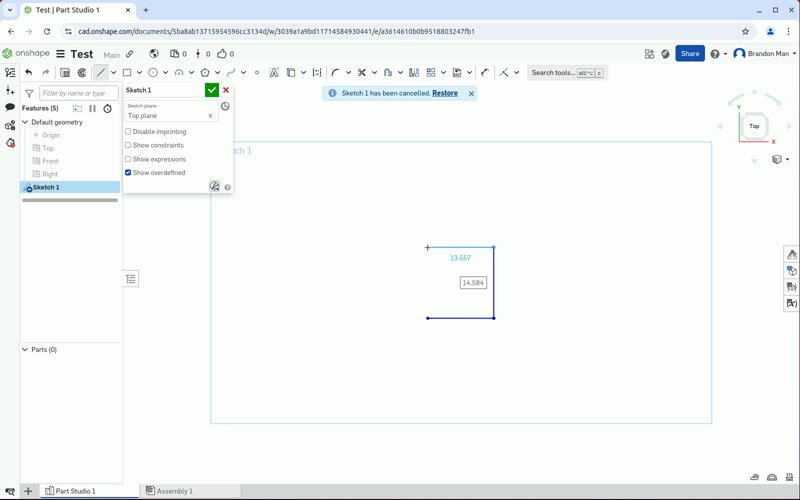
click(427, 247)
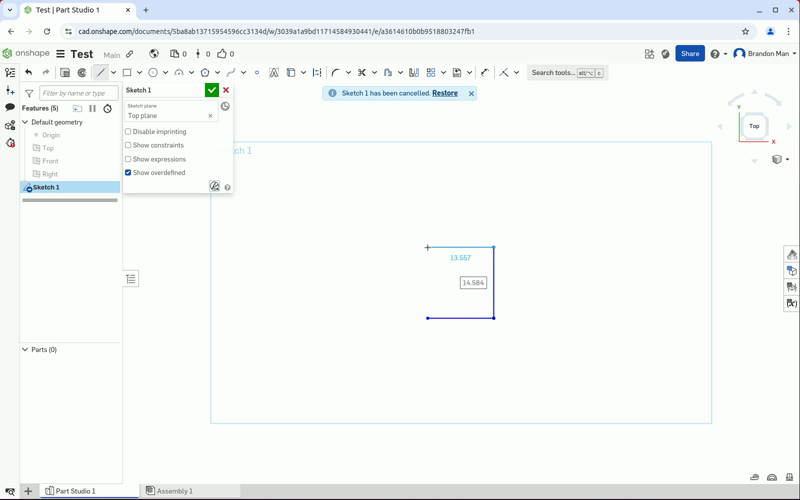
key_up(shift)
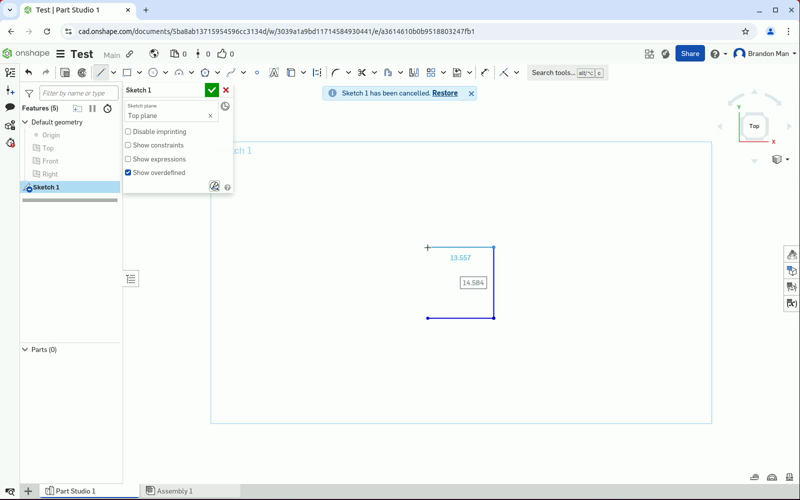
key_down(shift)
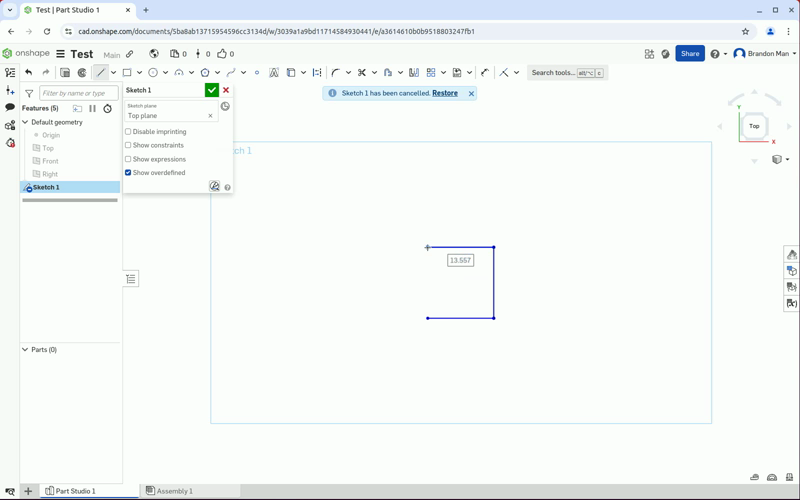
mouse_move(427, 318)
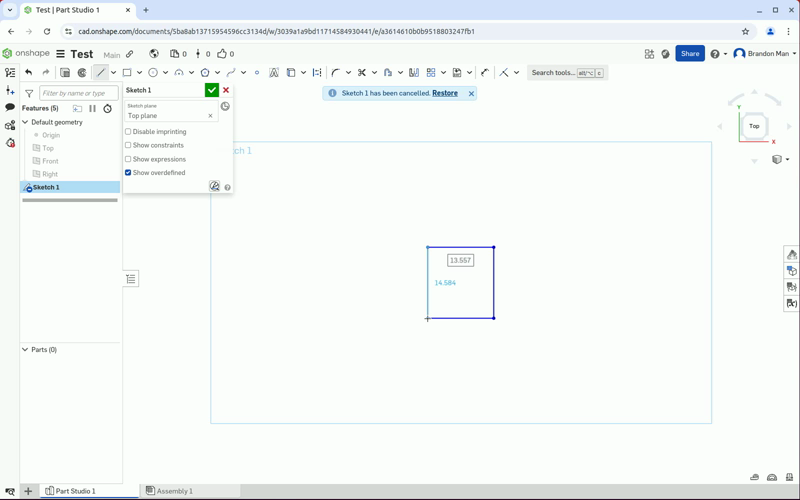
key_up(shift)
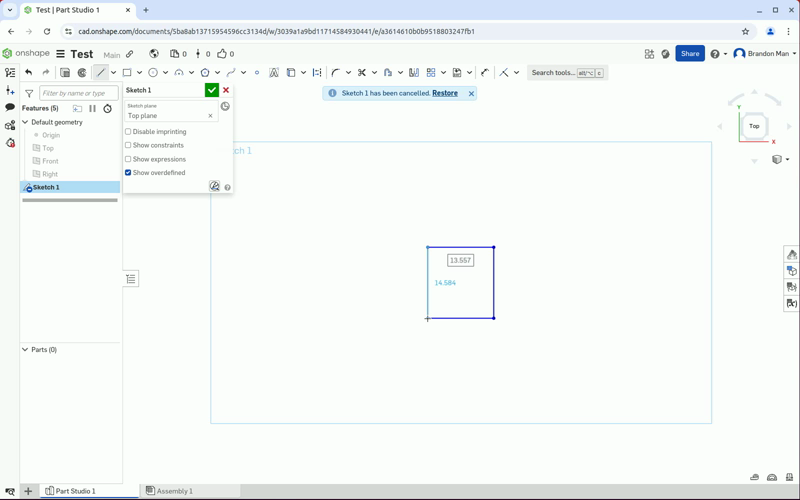
click(427, 318)
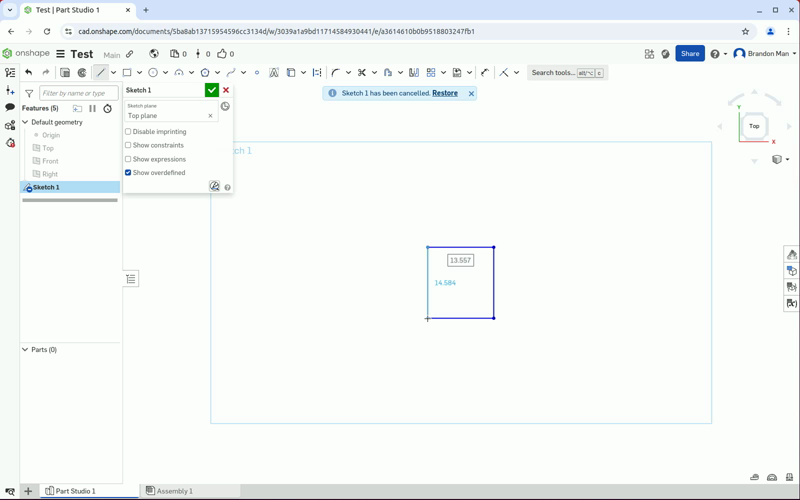
key(esc)
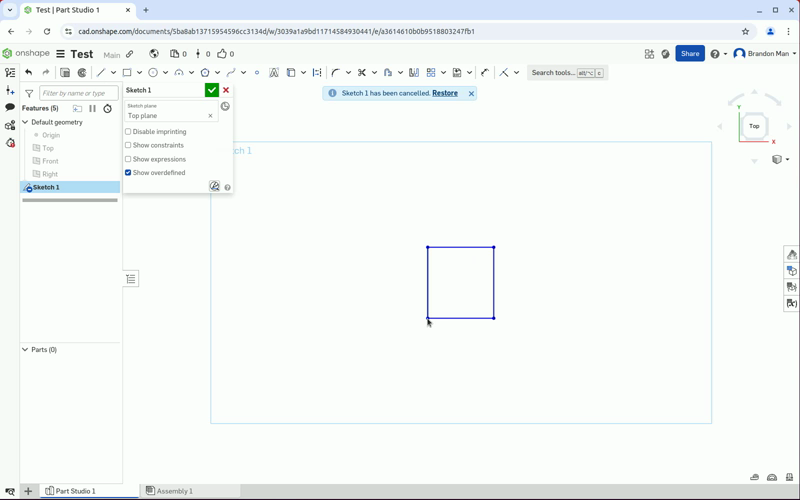
mouse_move(438, 309)
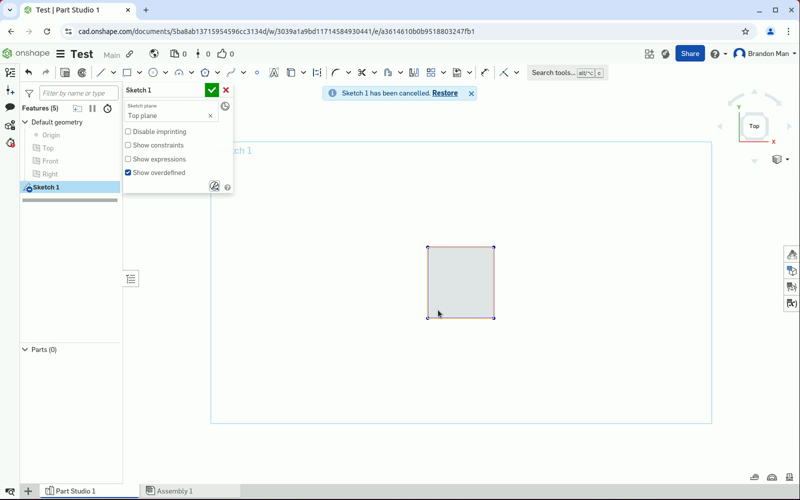
click(438, 309)
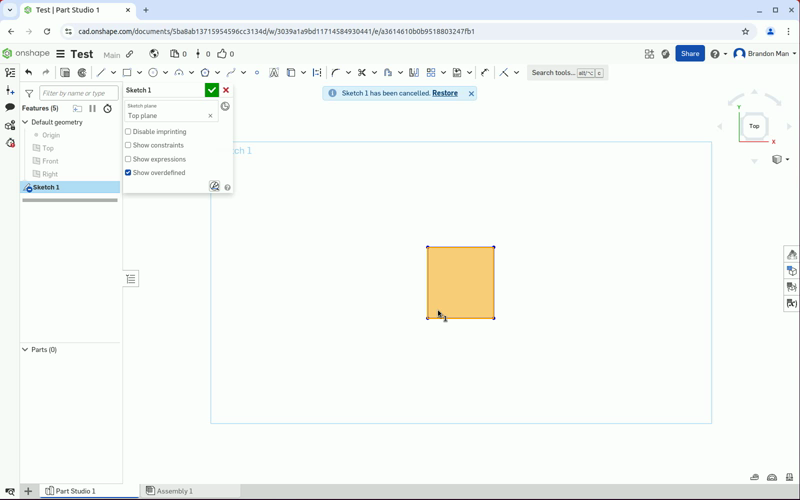
mouse_move(73, 352)
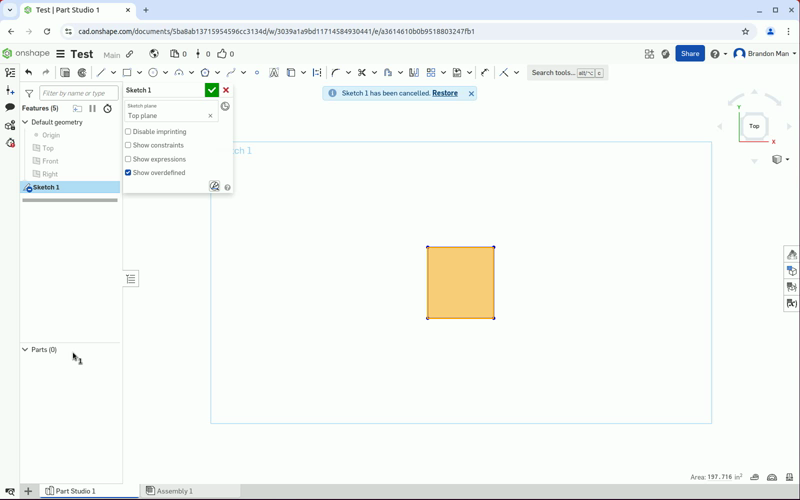
key(shift+y)
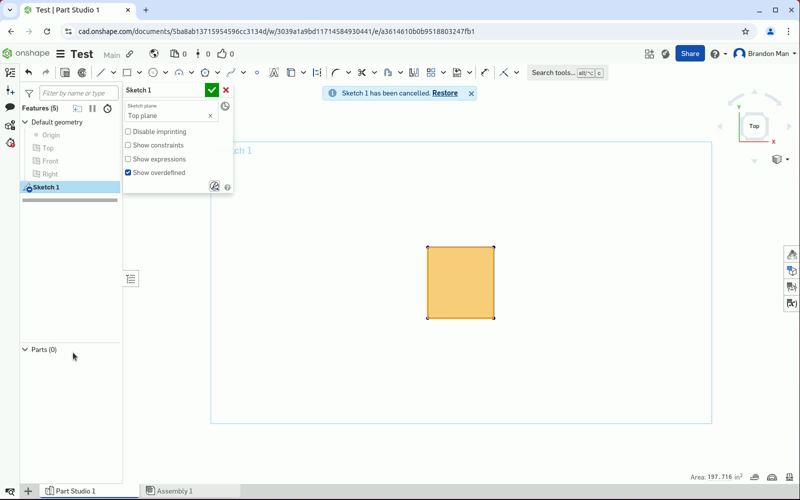
key(shift+e)
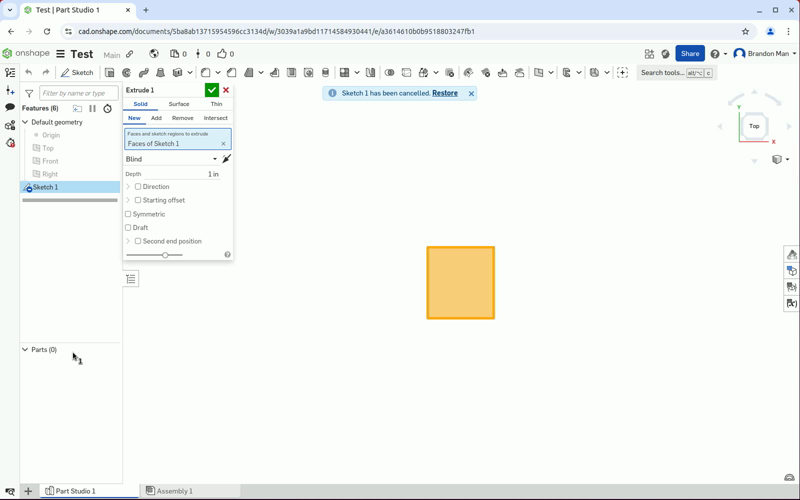
mouse_move(143, 106)
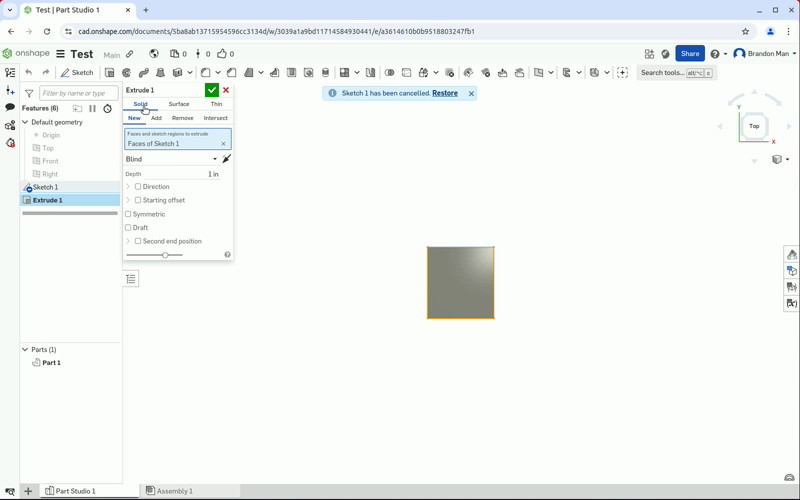
click(143, 106)
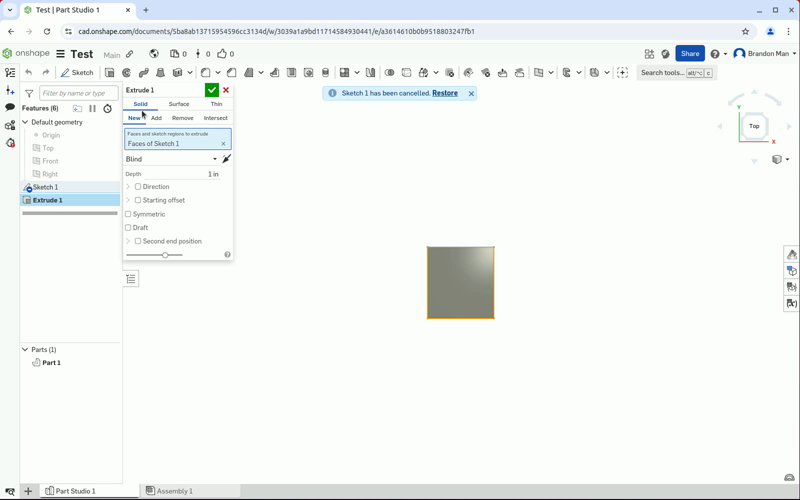
mouse_move(137, 120)
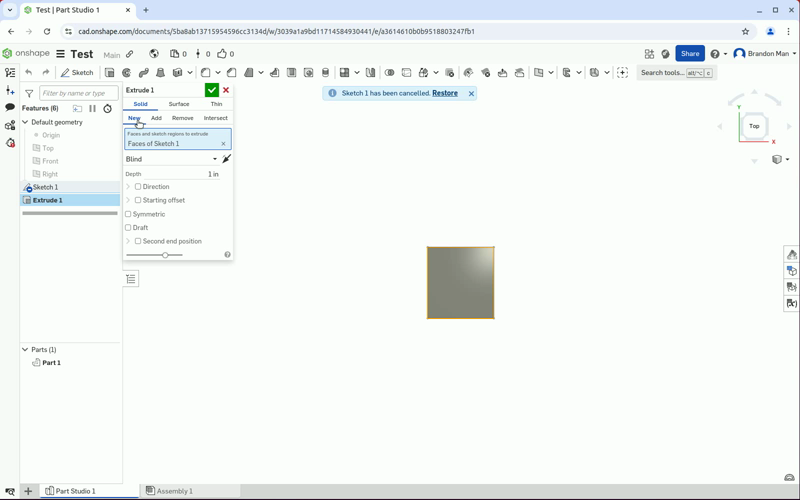
click(137, 120)
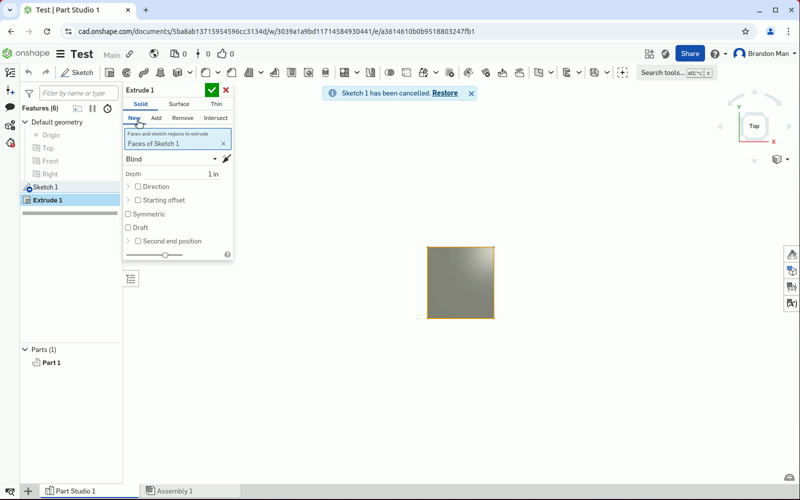
key(tab, 4)
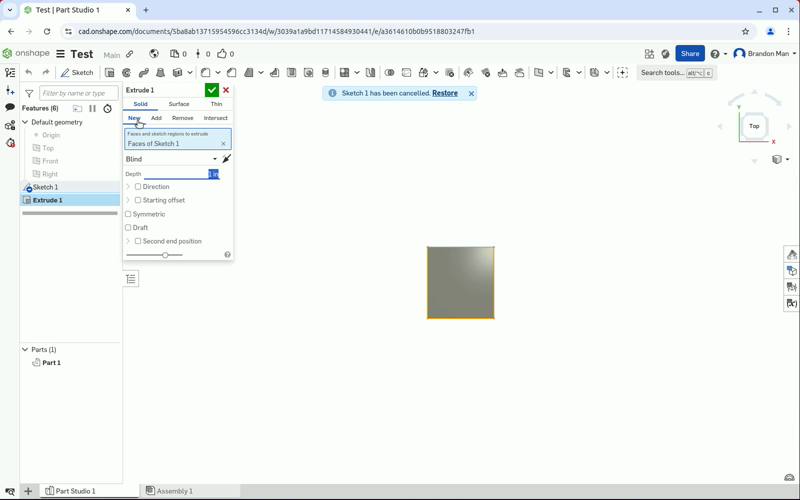
text(23.108)
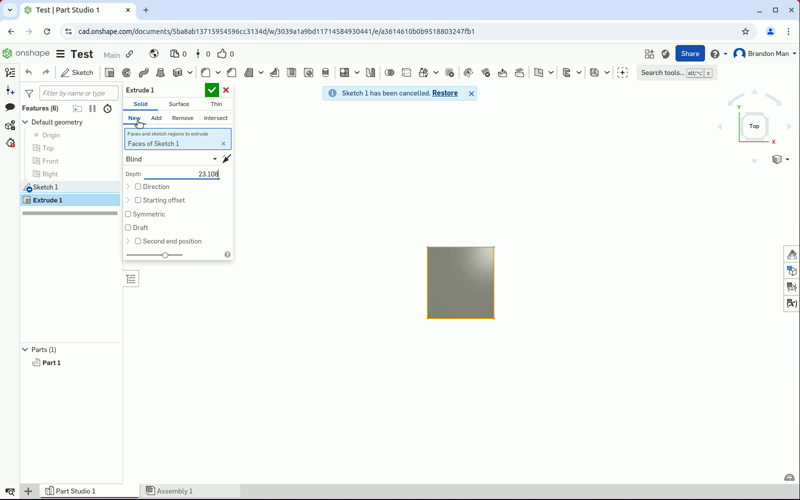
key(enter)
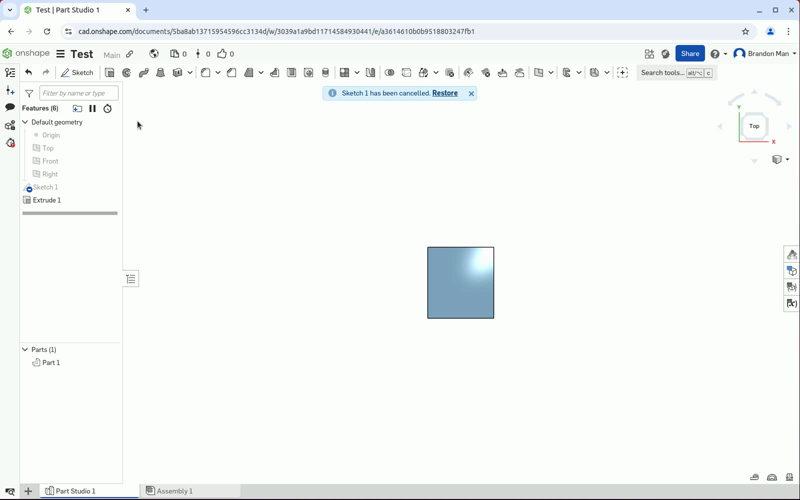
key(shift+h)
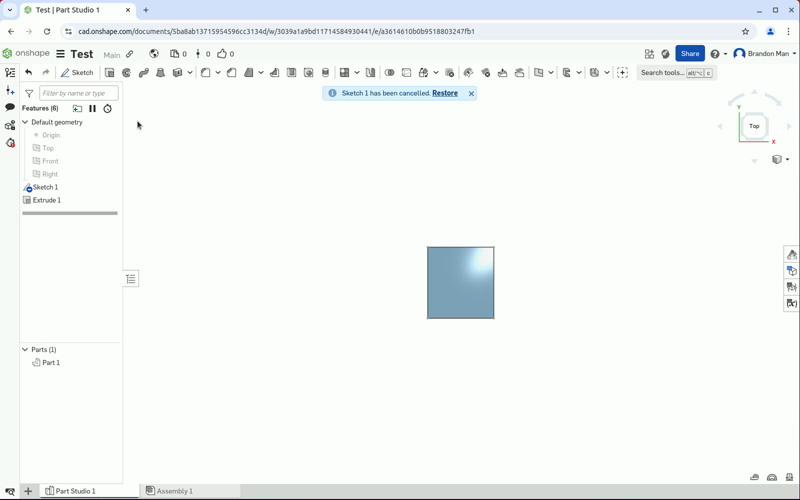
key(shift+h)
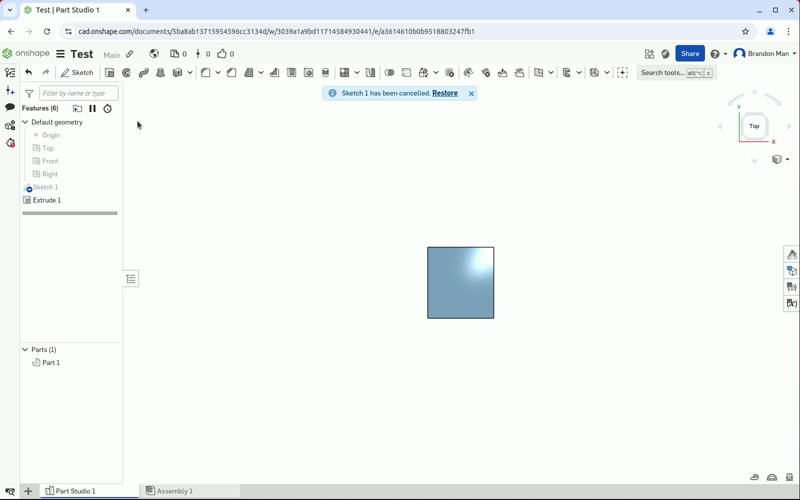
mouse_move(73, 189)
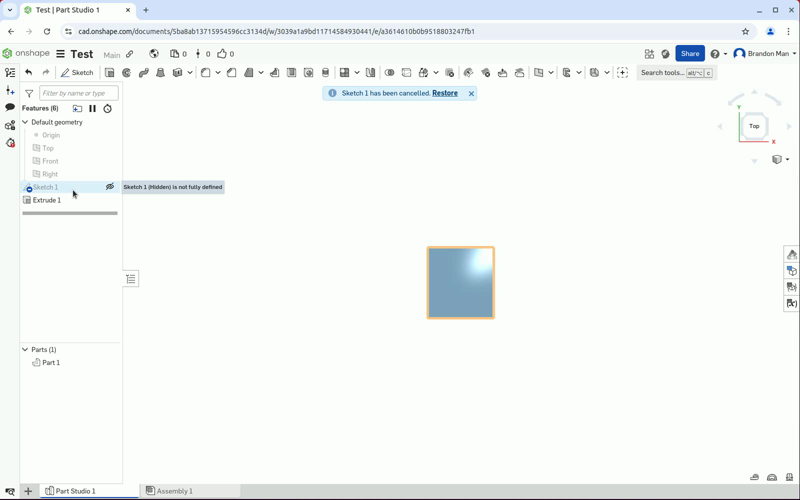
click(73, 189)
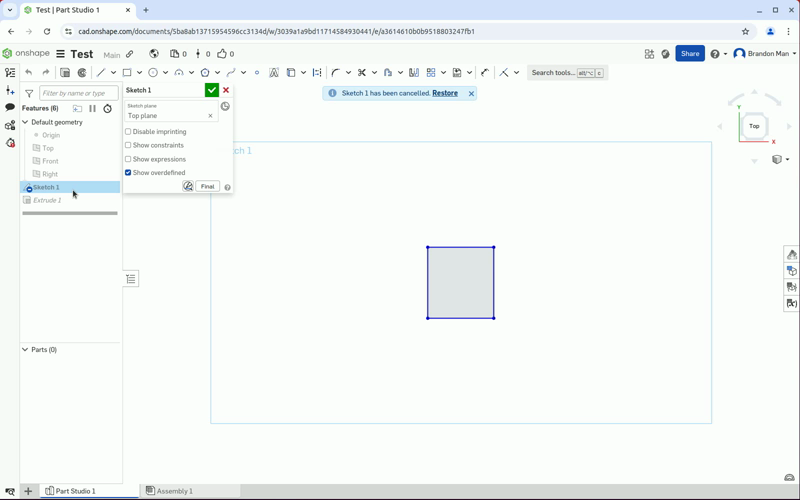
mouse_move(229, 92)
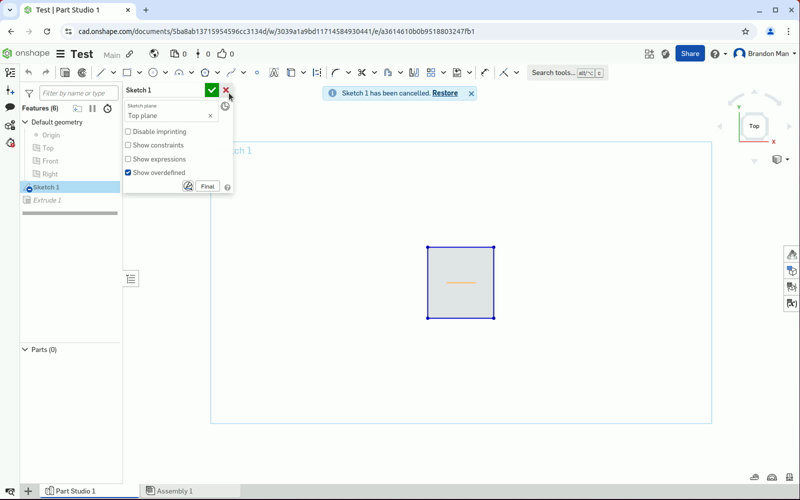
click(229, 92)
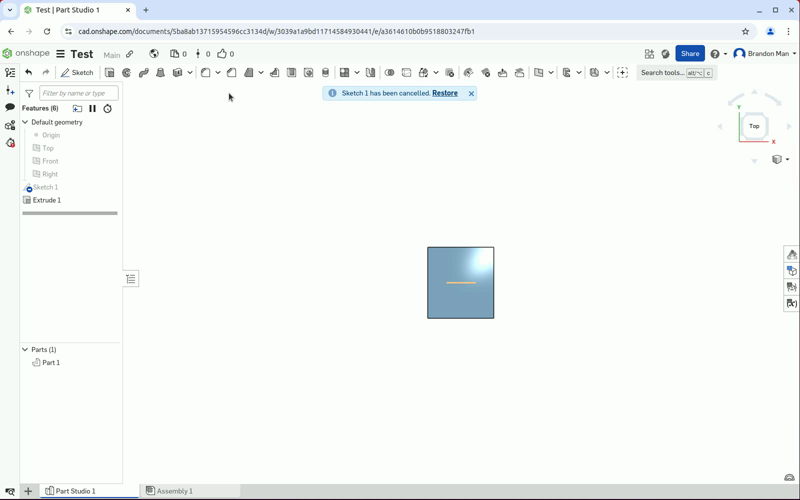
mouse_move(73, 352)
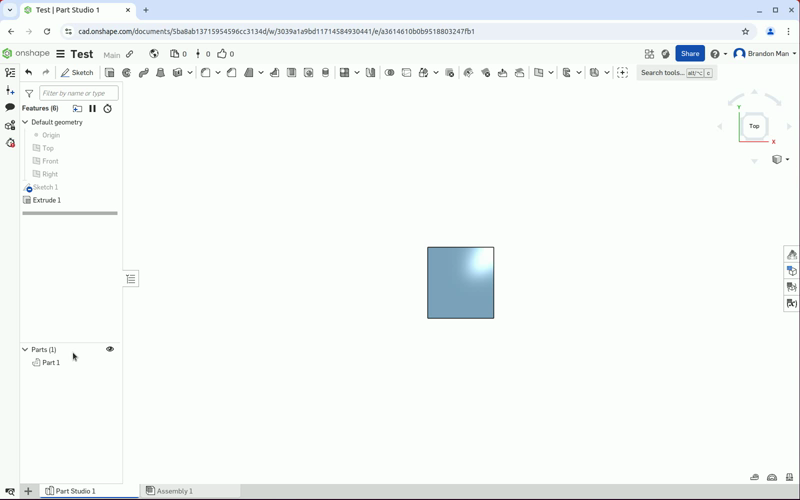
key(y)
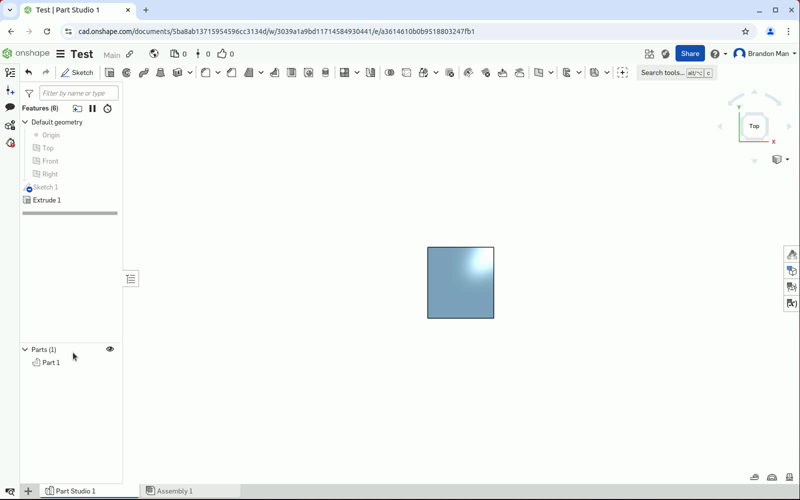
key(shift+p)
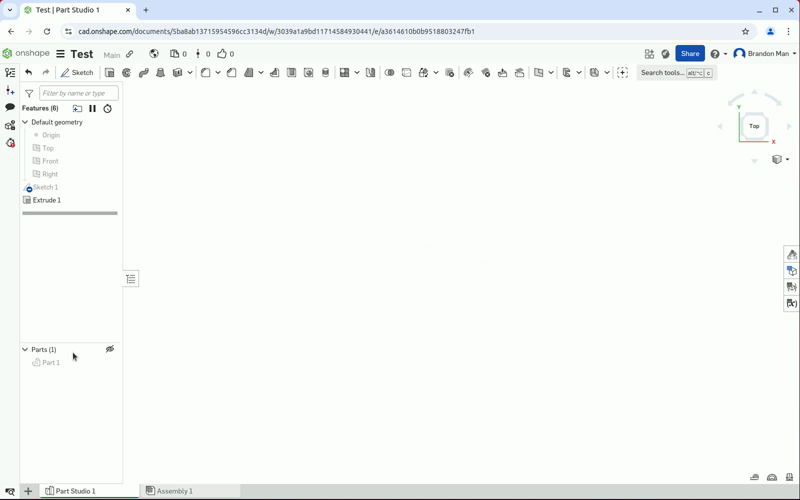
key(space)
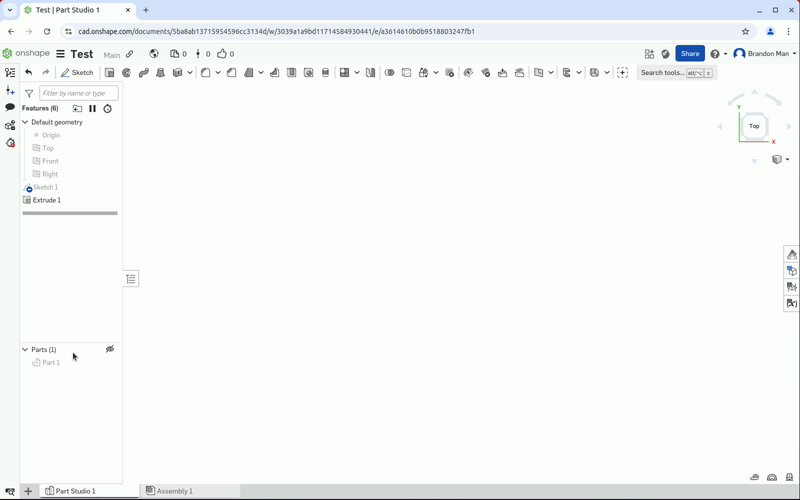
key_down(shift)
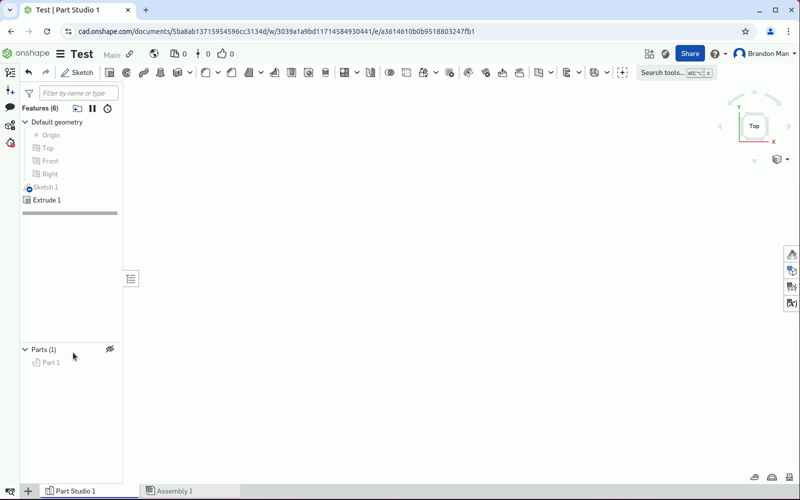
key(up)
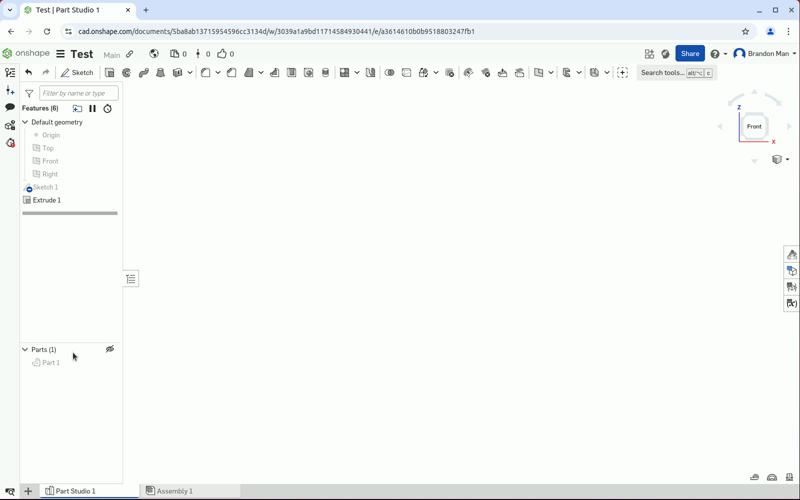
key_up(shift)
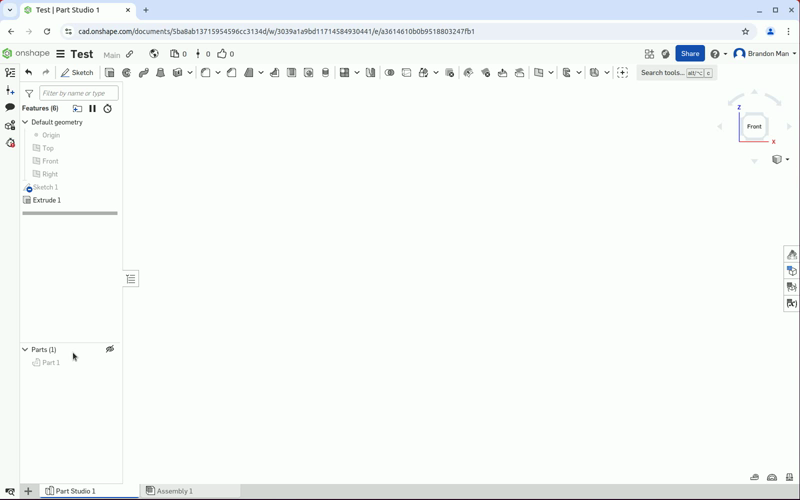
mouse_move(73, 352)
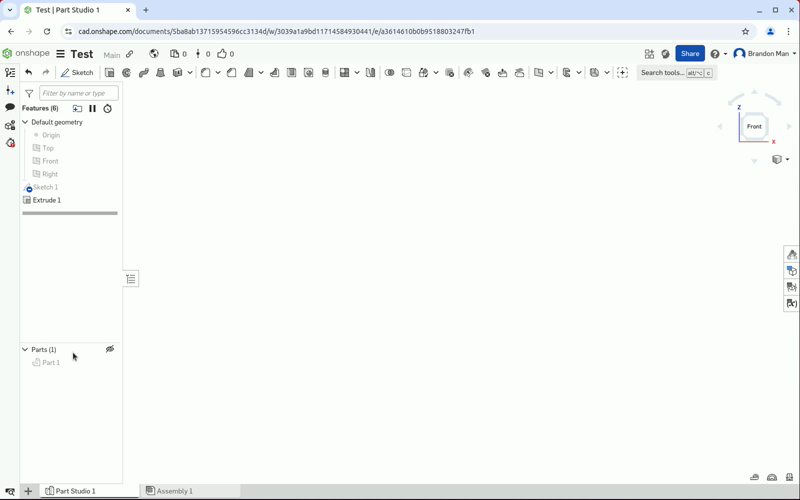
key(shift+y)
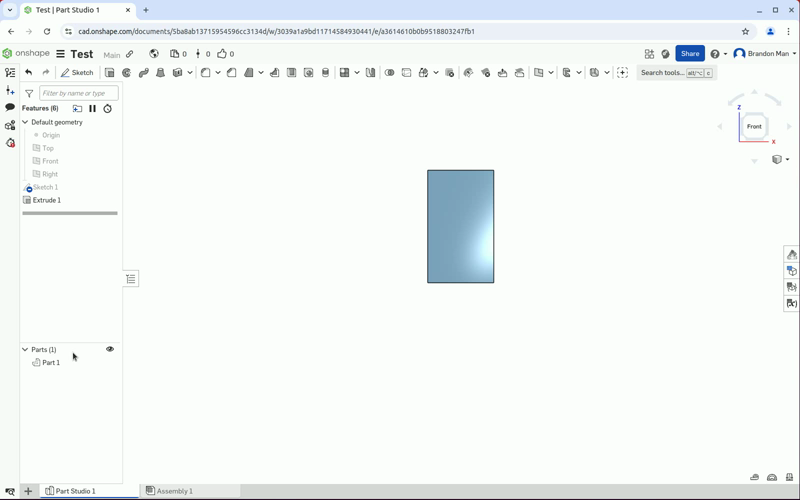
mouse_move(541, 75)
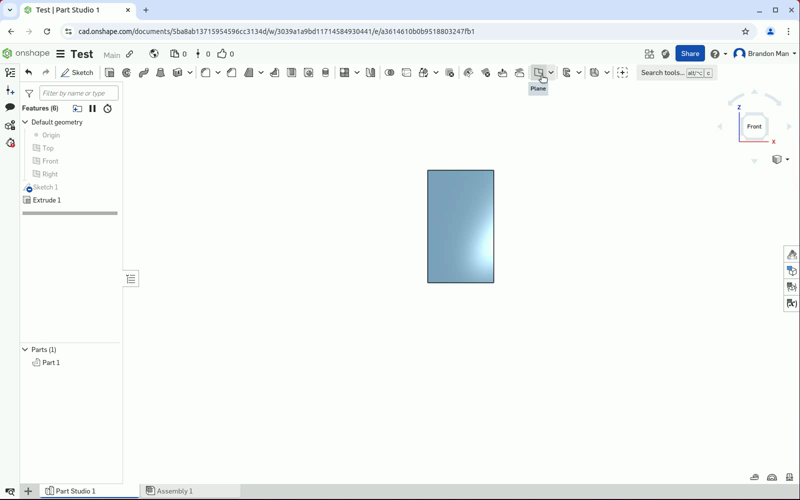
click(541, 75)
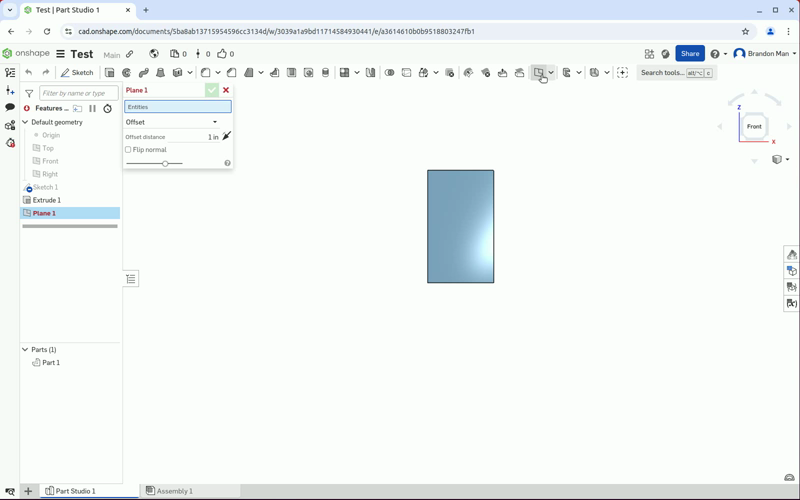
mouse_move(73, 163)
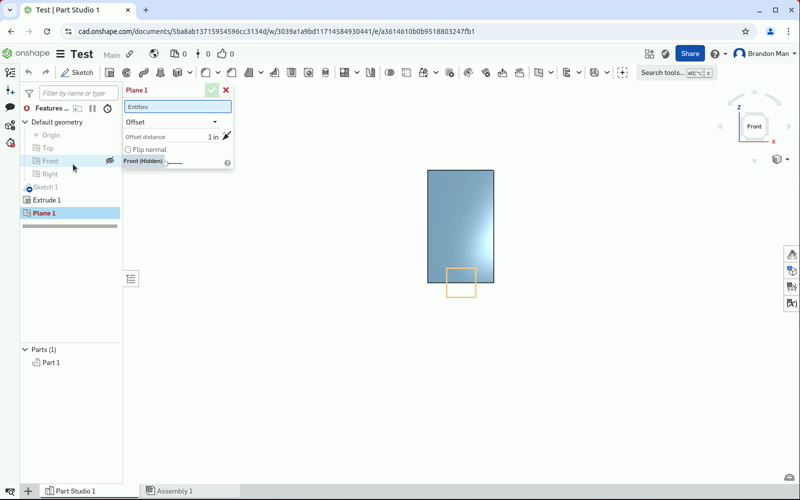
click(73, 163)
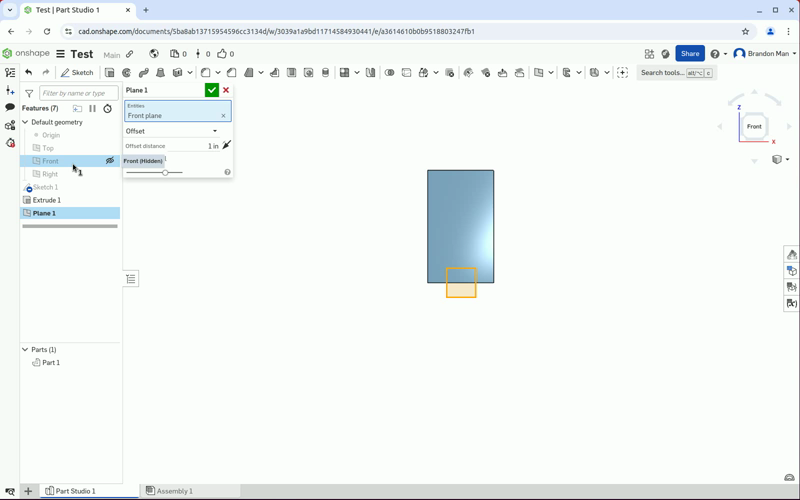
key(tab, 2)
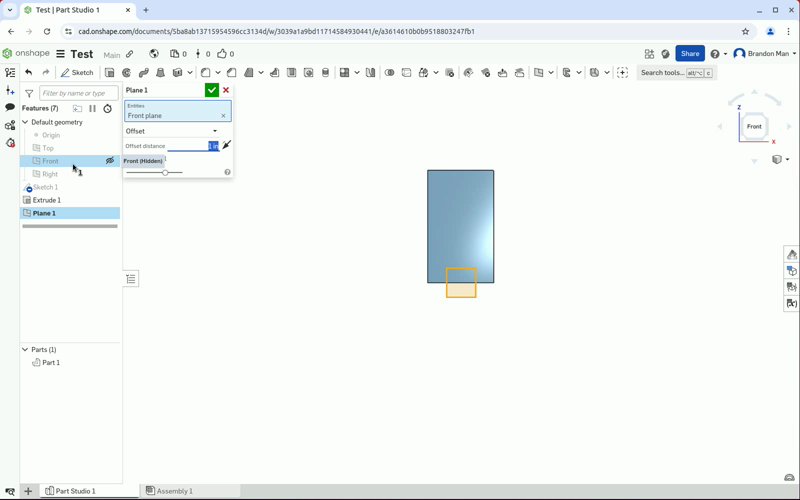
text(7.21)
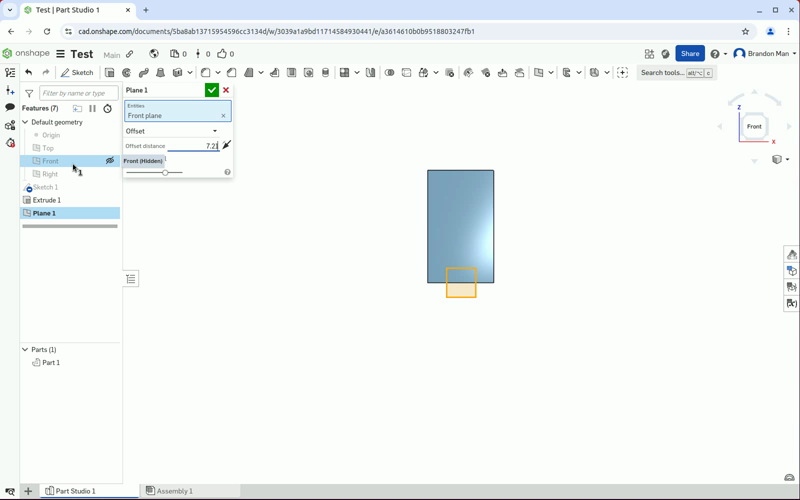
key(enter, 2)
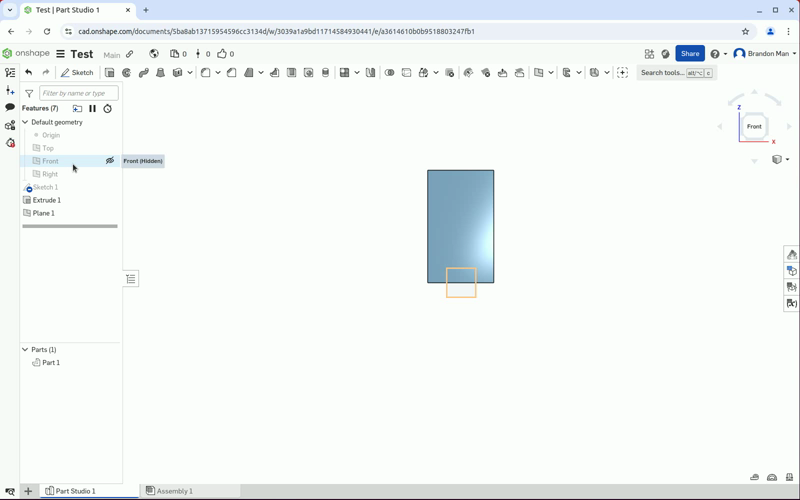
key(shift+s)
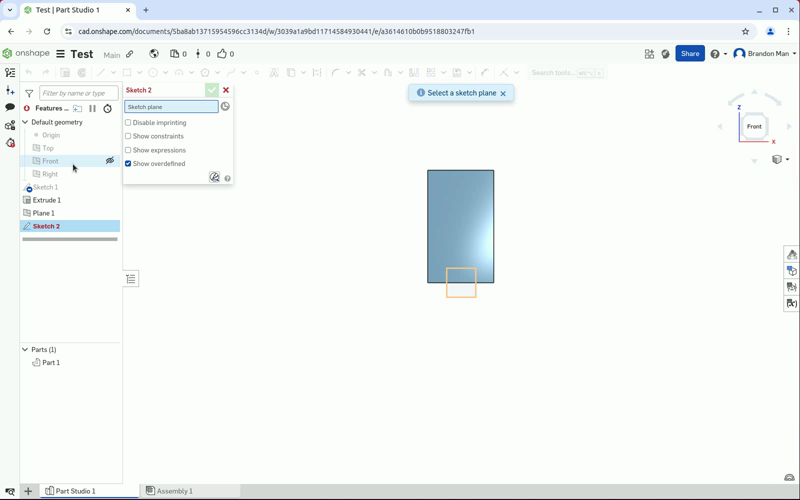
mouse_move(73, 215)
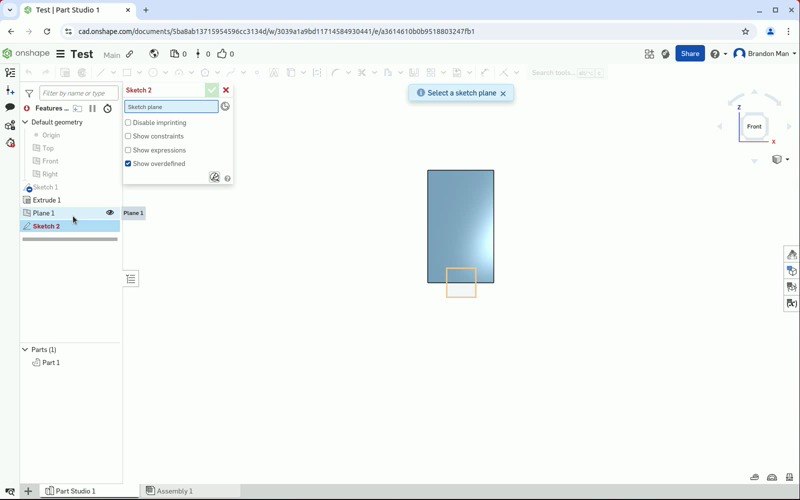
click(73, 215)
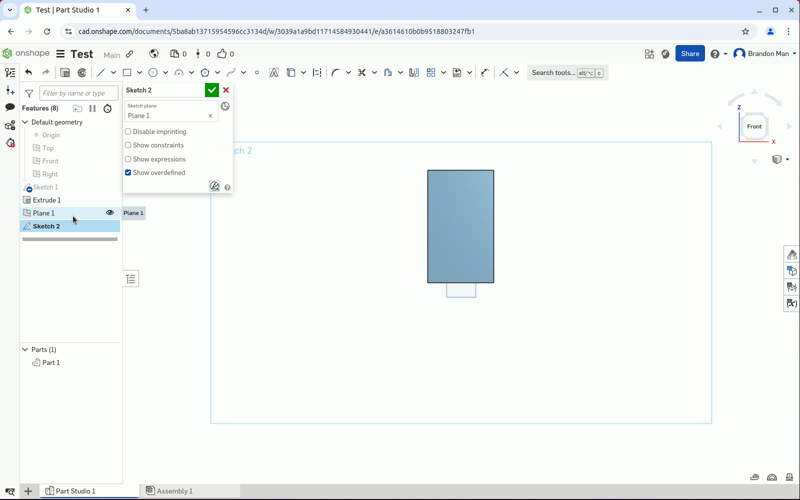
mouse_move(73, 352)
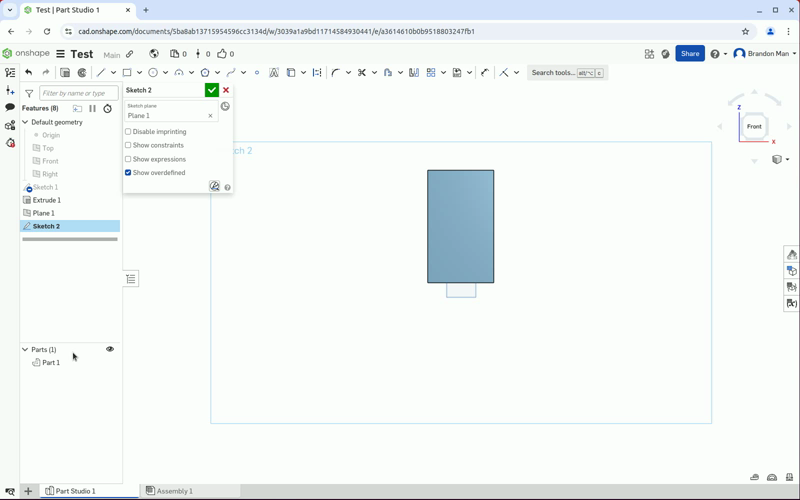
key(y)
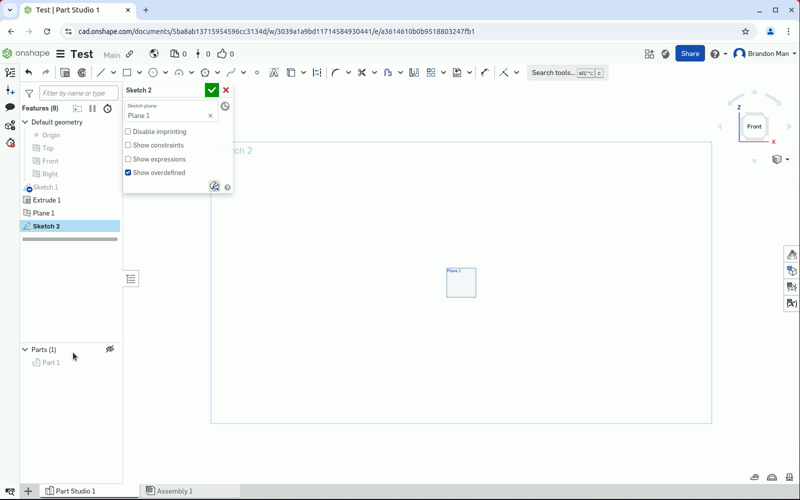
key(l)
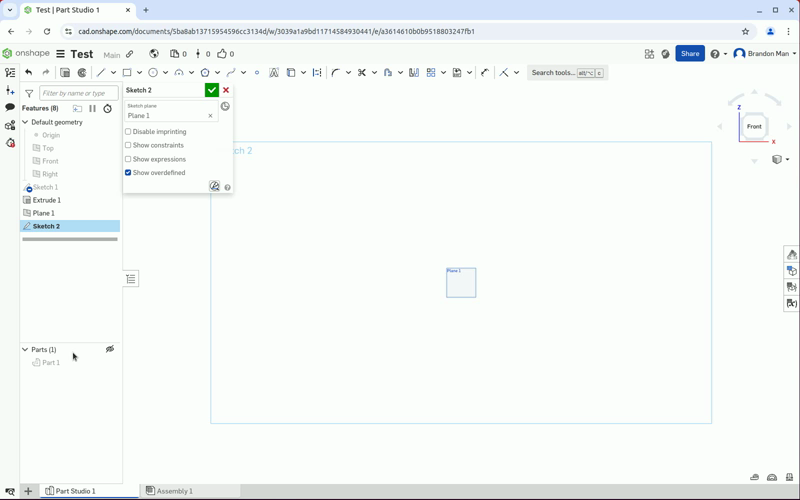
key_down(shift)
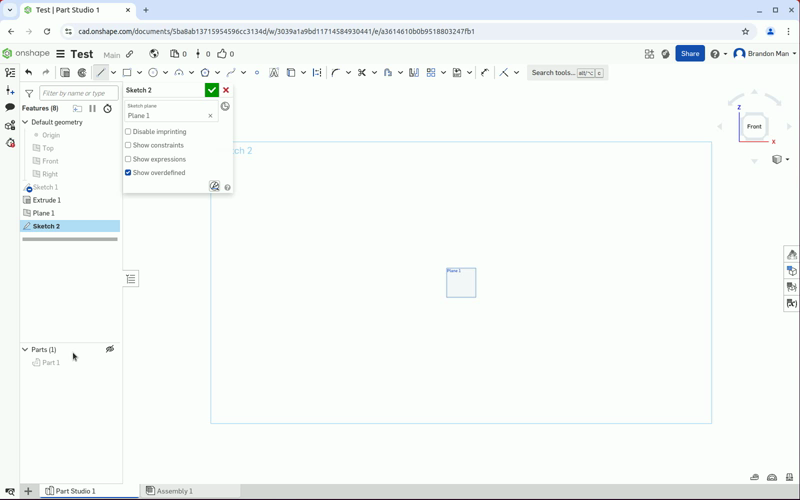
mouse_move(427, 282)
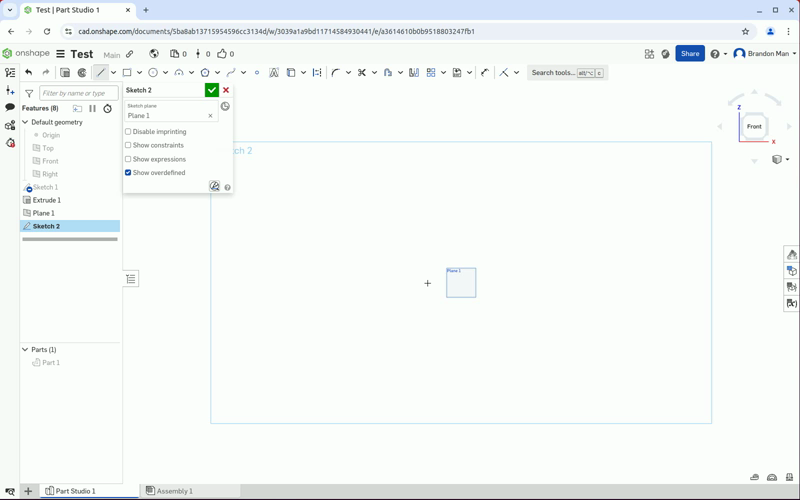
click(427, 282)
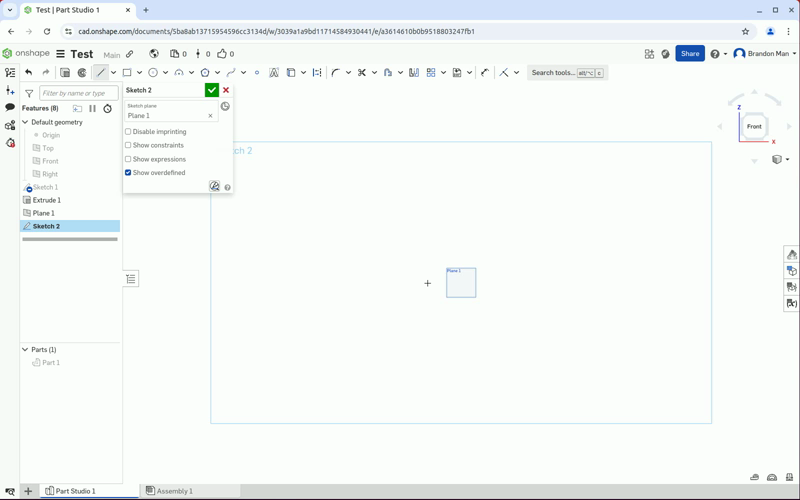
key_up(shift)
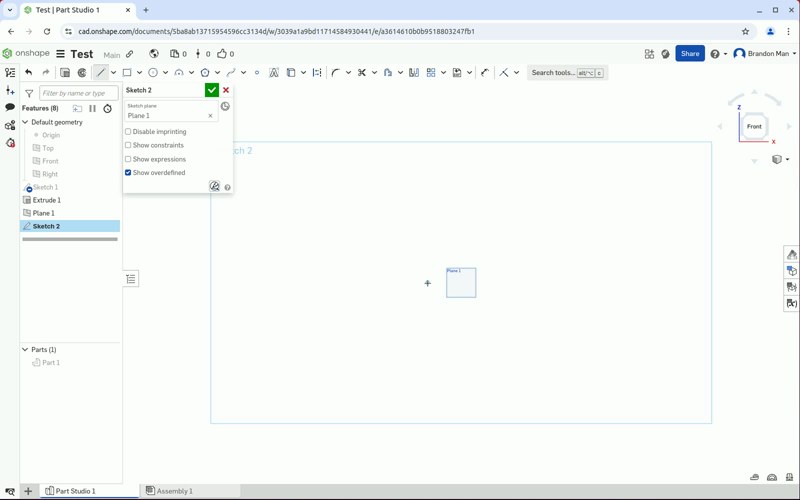
key_down(shift)
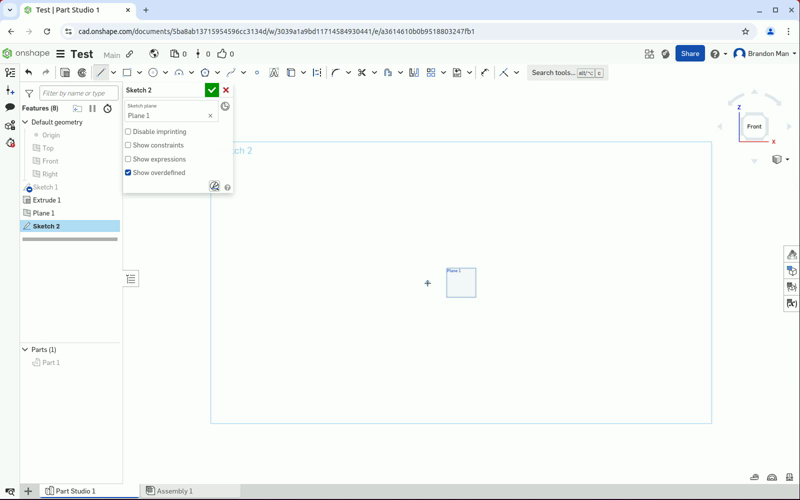
mouse_move(492, 282)
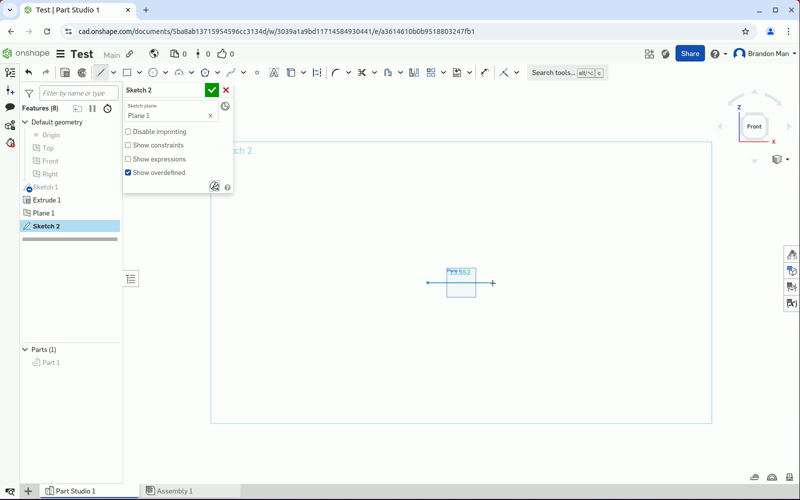
click(492, 282)
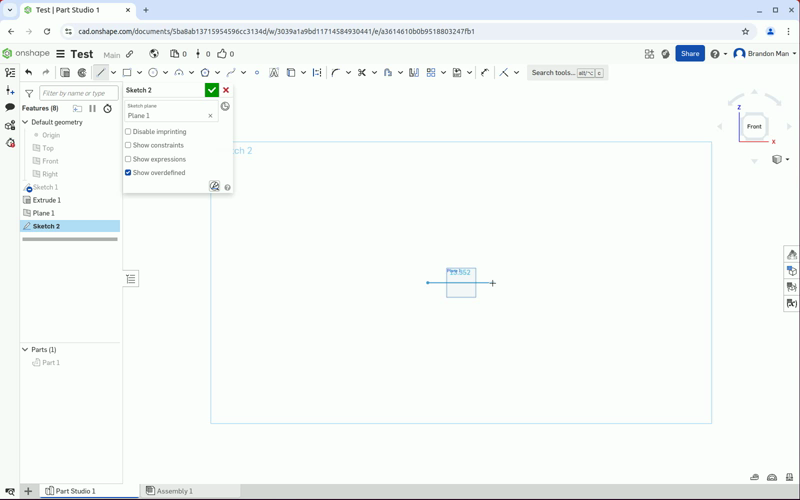
key_up(shift)
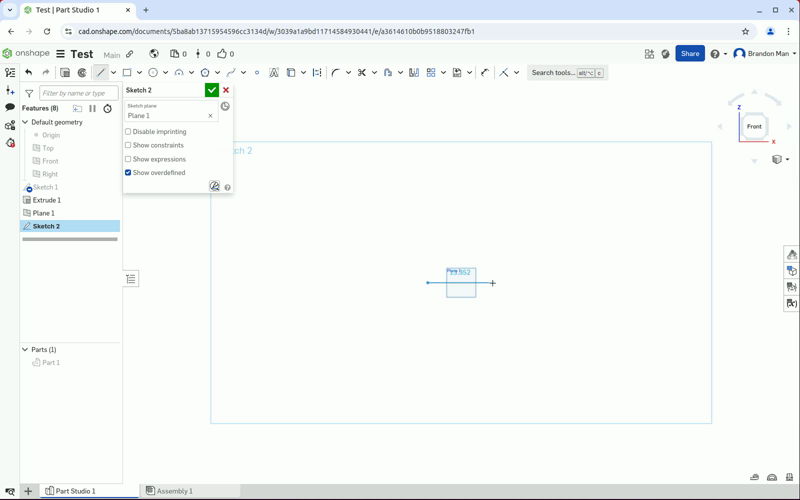
key_down(shift)
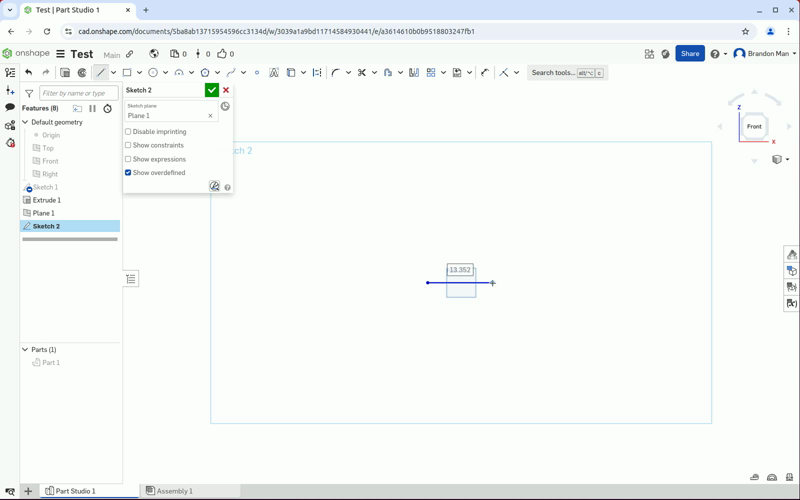
mouse_move(522, 282)
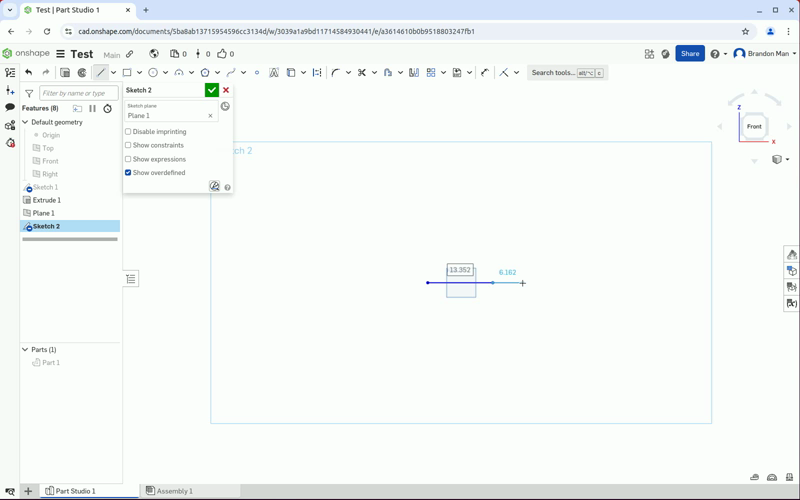
mouse_move(492, 274)
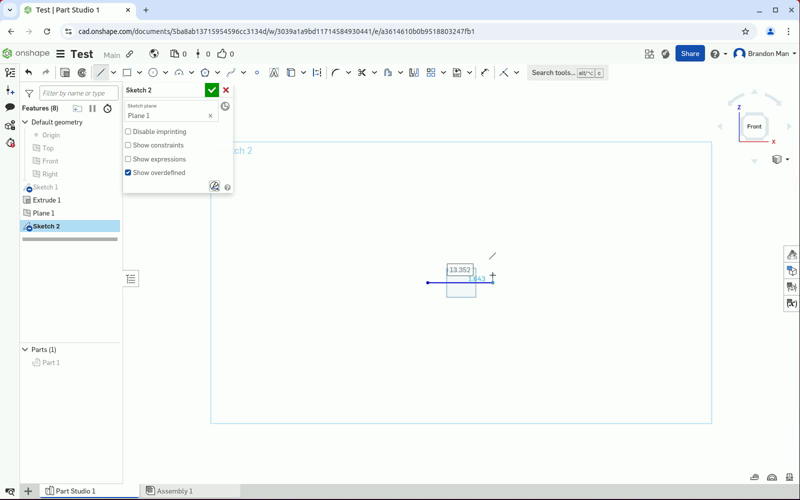
click(492, 274)
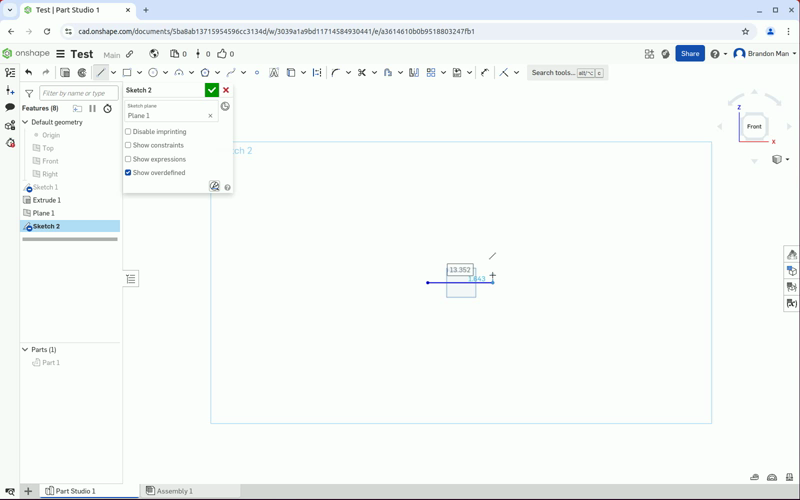
key_up(shift)
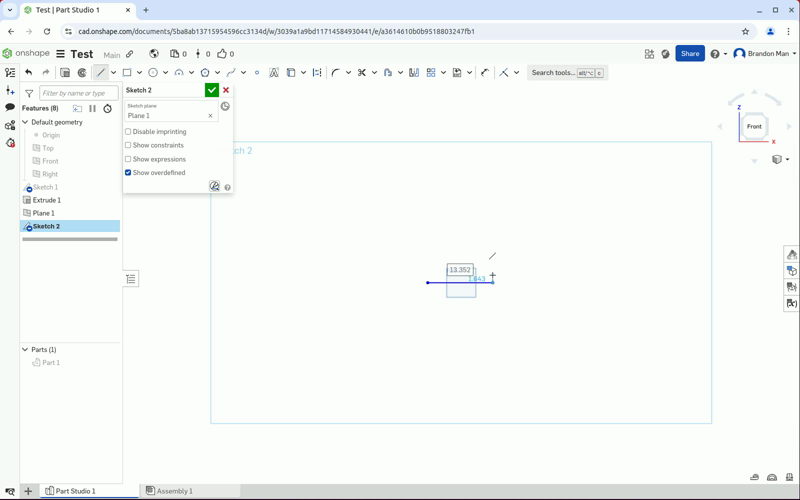
key_down(shift)
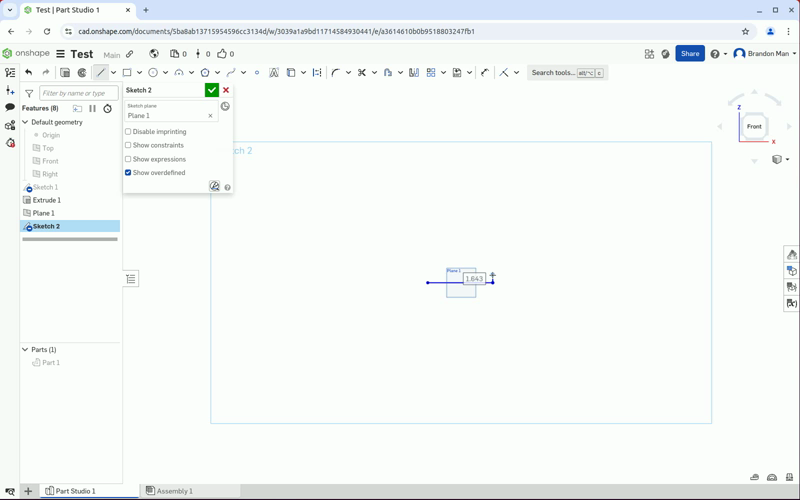
mouse_move(427, 274)
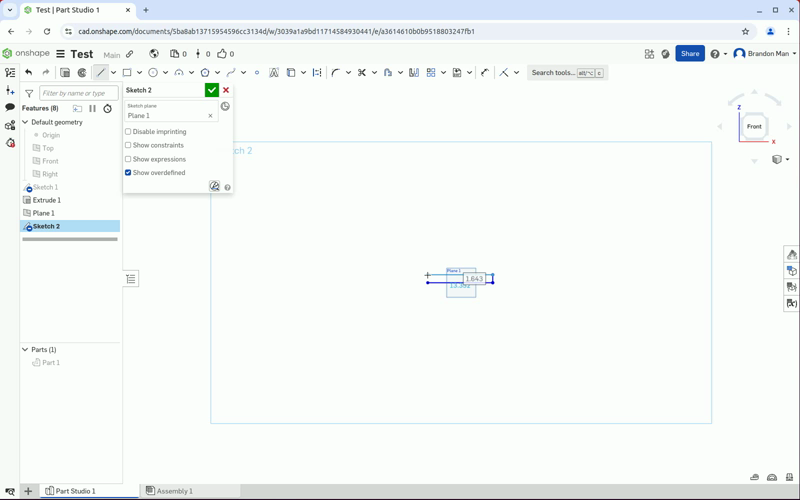
click(427, 274)
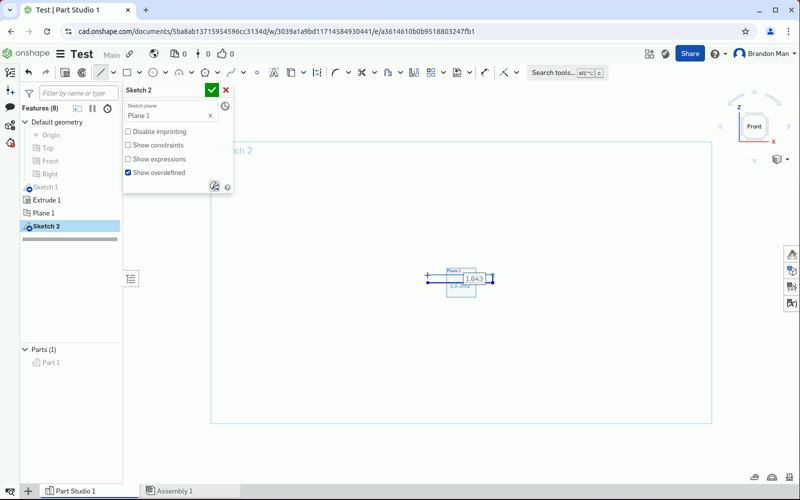
key_up(shift)
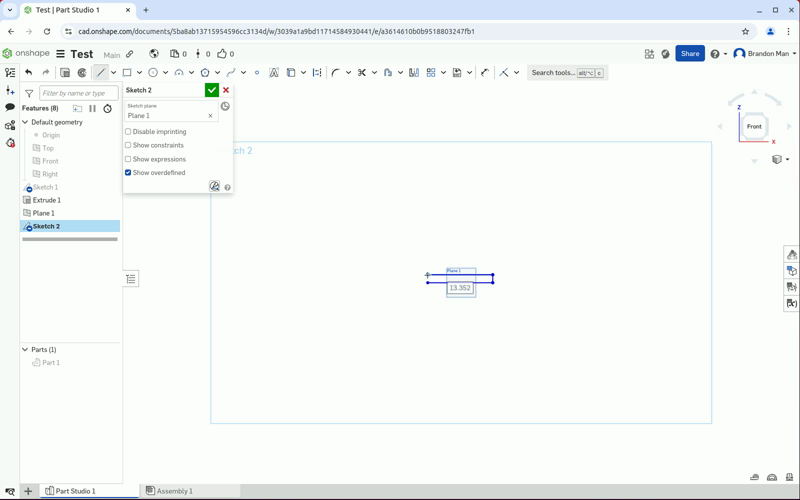
mouse_move(457, 274)
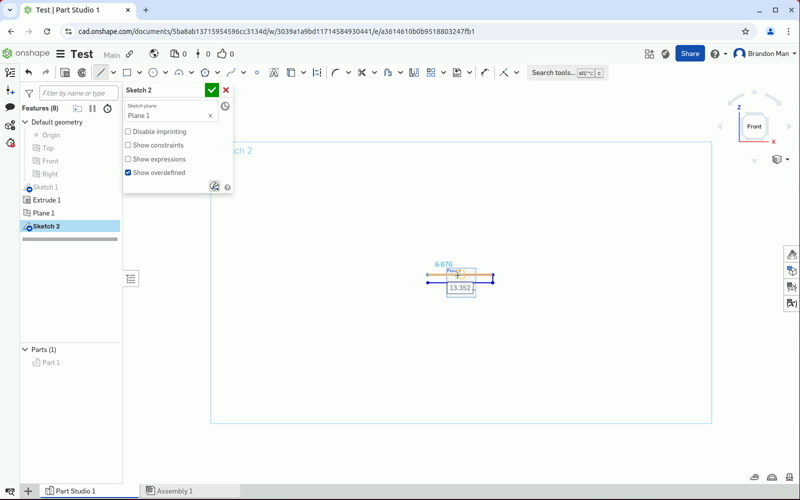
key_down(shift)
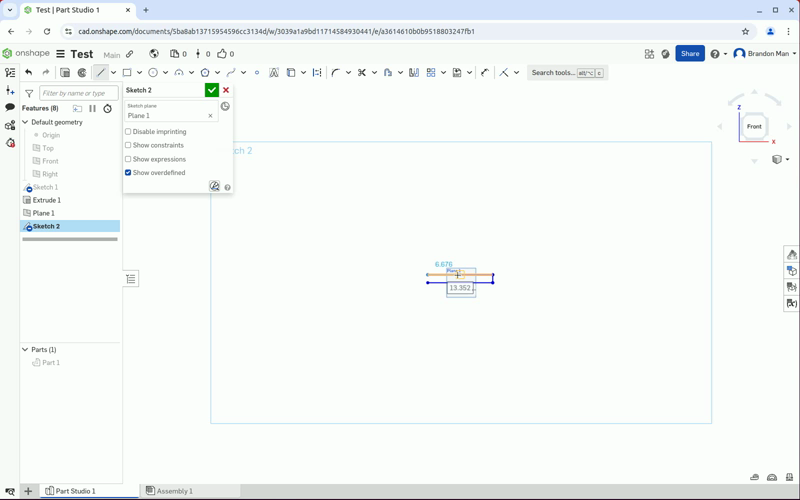
mouse_move(427, 282)
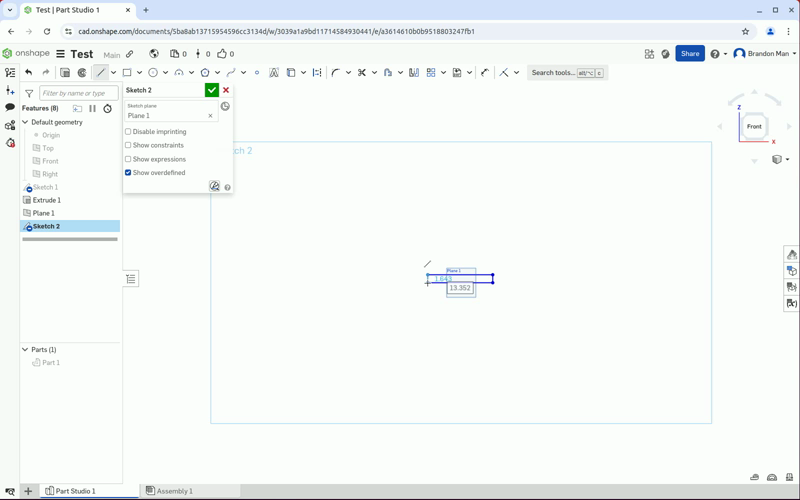
key_up(shift)
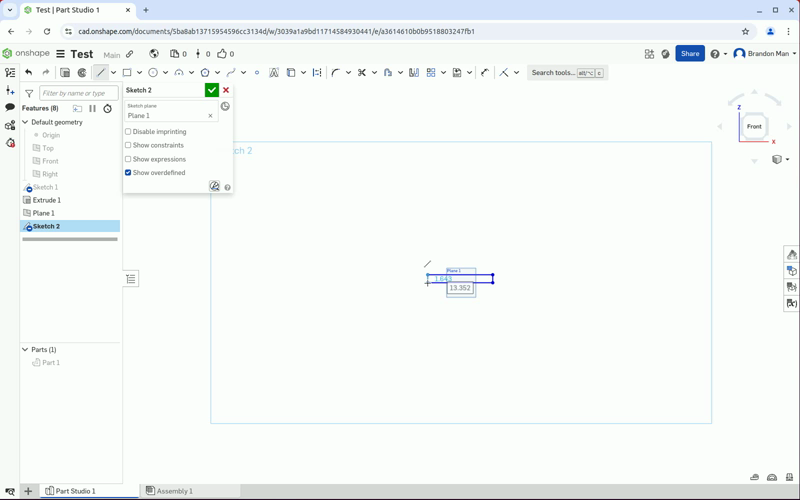
click(427, 282)
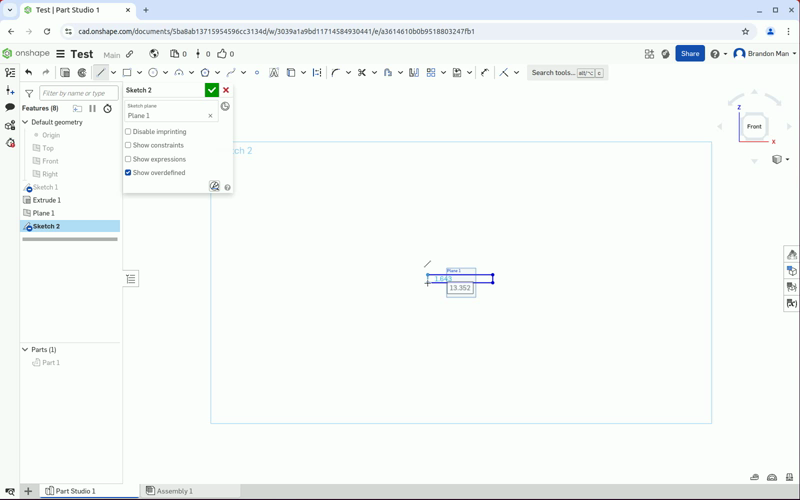
key(esc)
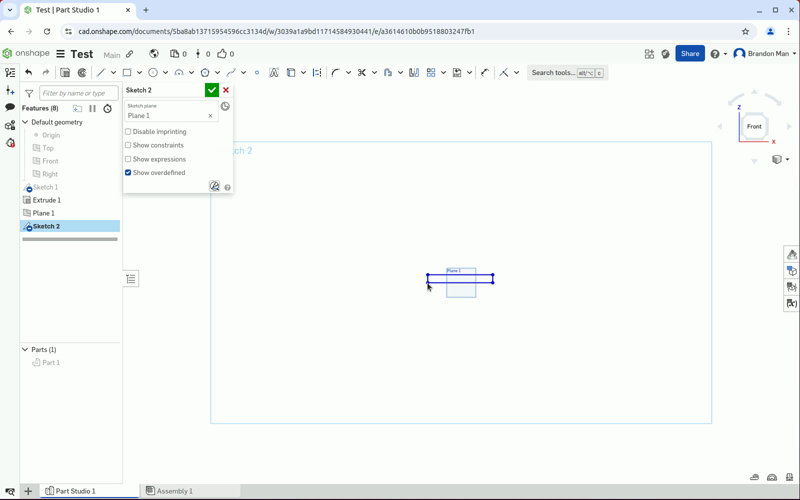
mouse_move(439, 279)
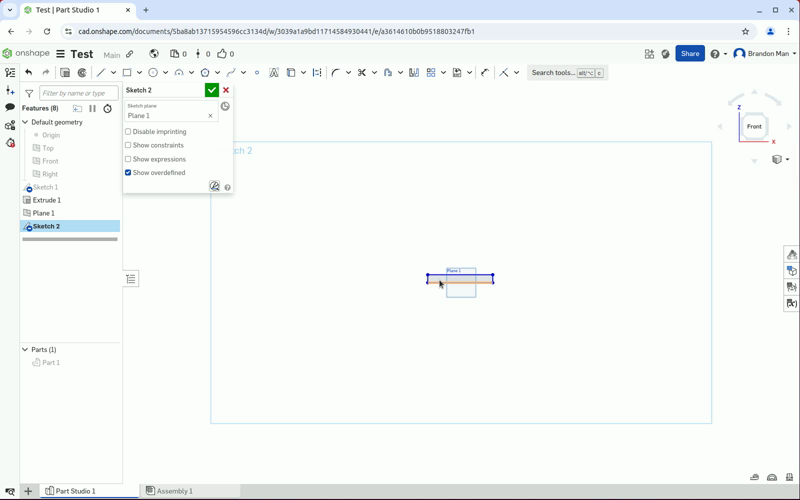
scroll(6)
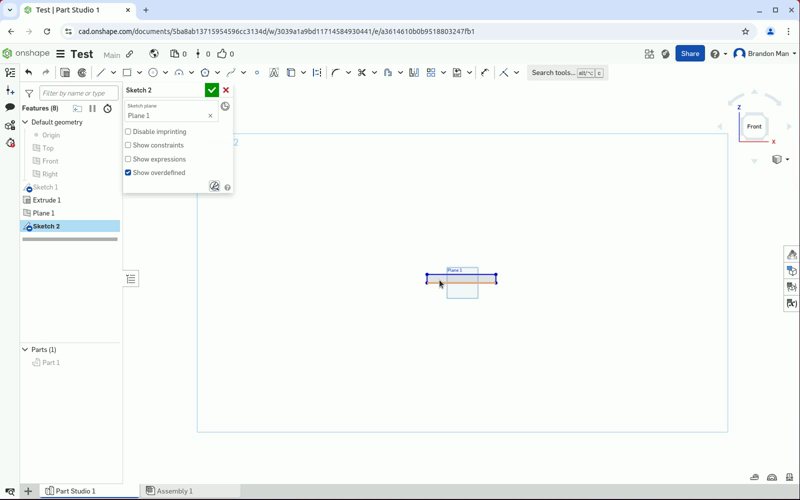
scroll(6)
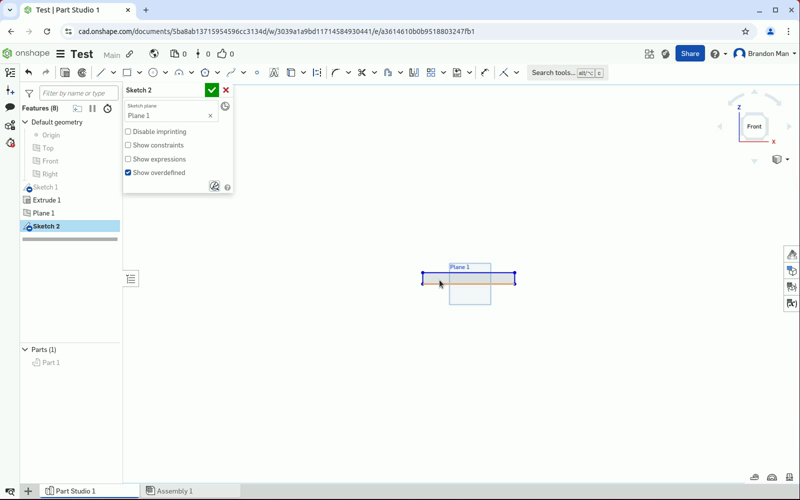
scroll(6)
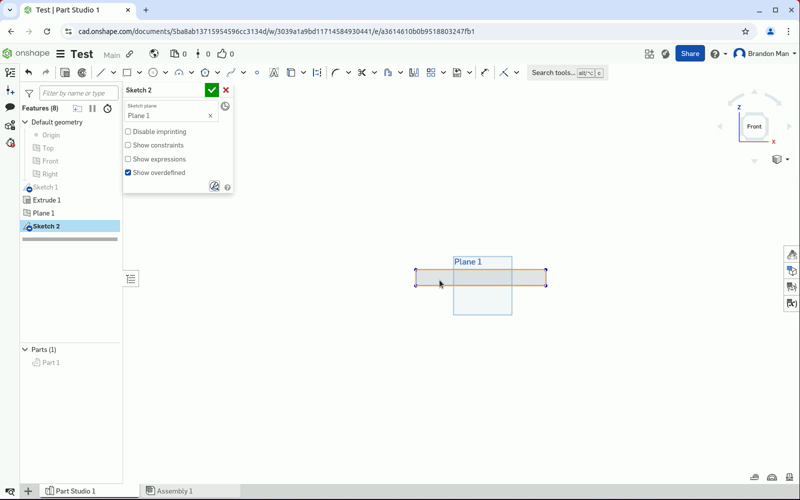
scroll(6)
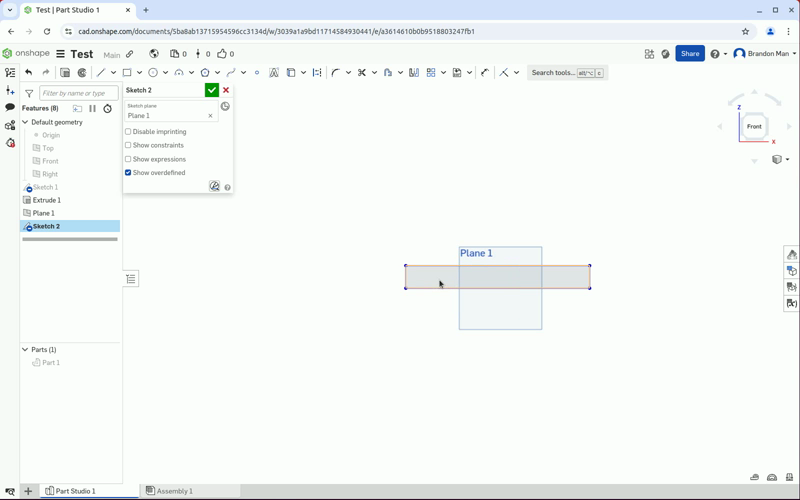
scroll(6)
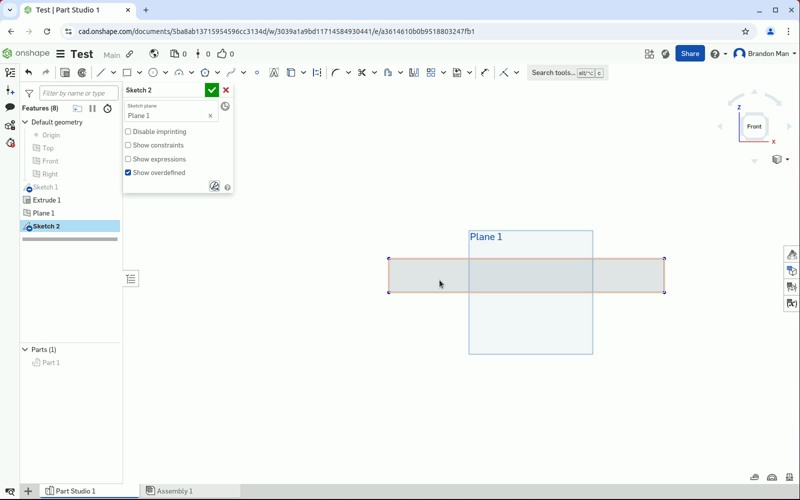
scroll(6)
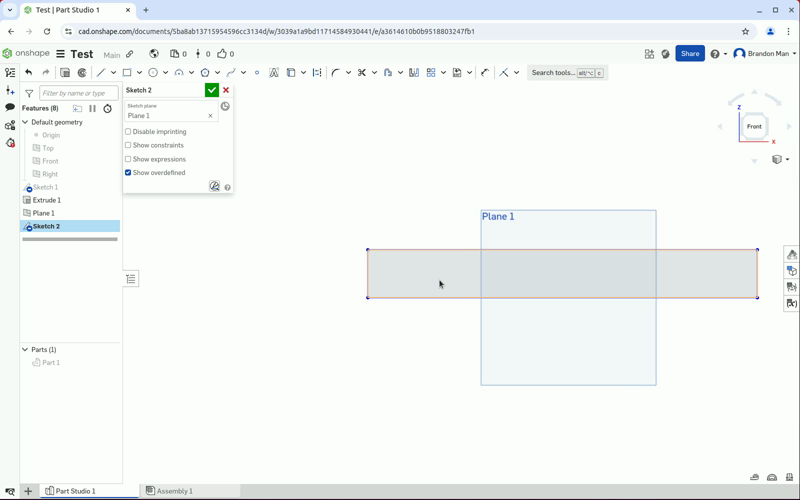
scroll(6)
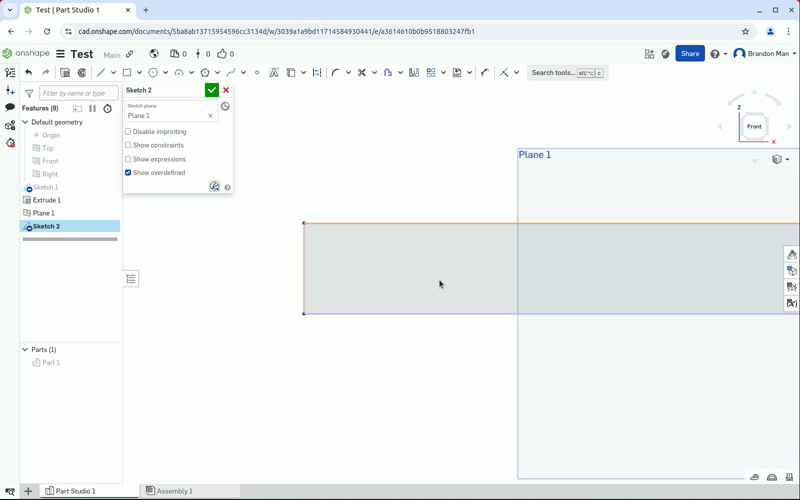
click(439, 279)
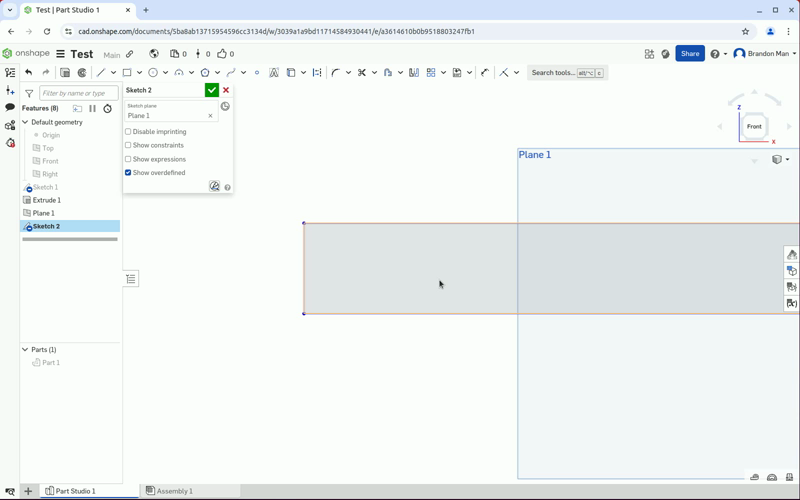
scroll(-6)
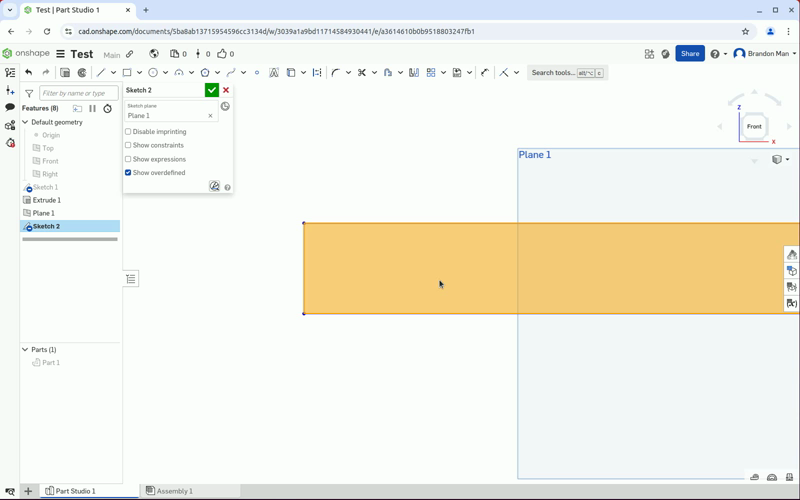
scroll(-6)
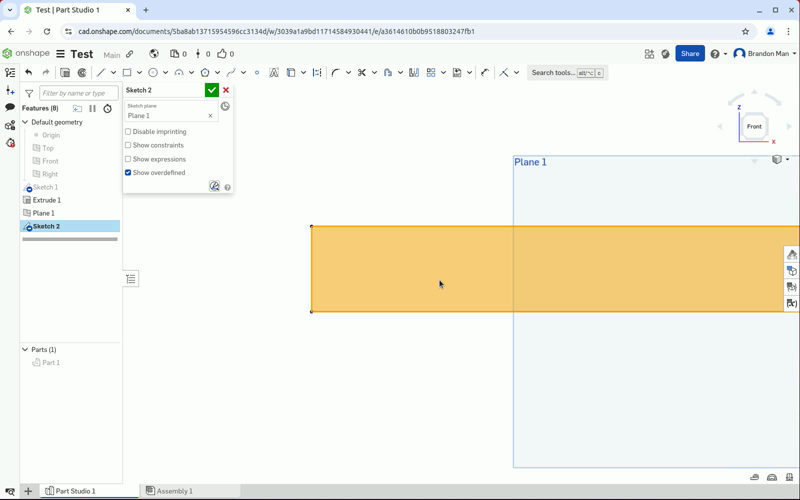
scroll(-6)
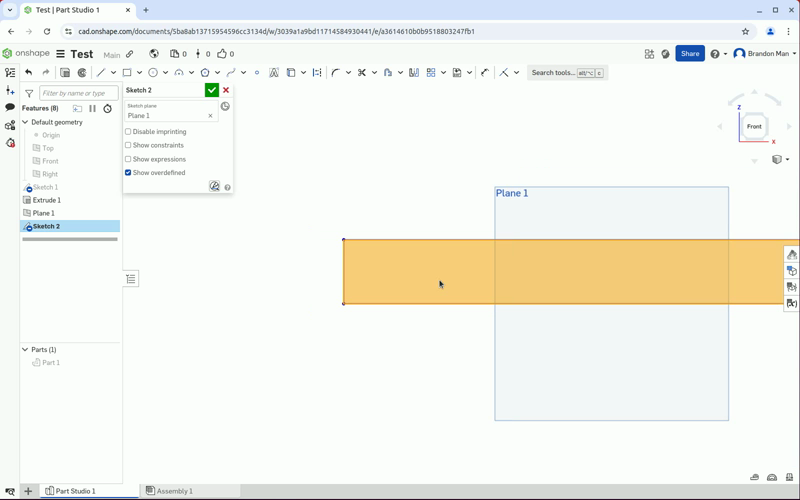
scroll(-6)
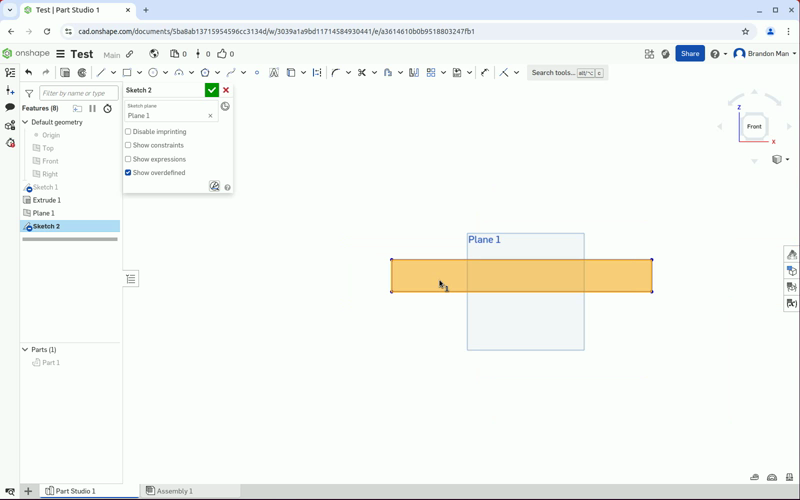
scroll(-6)
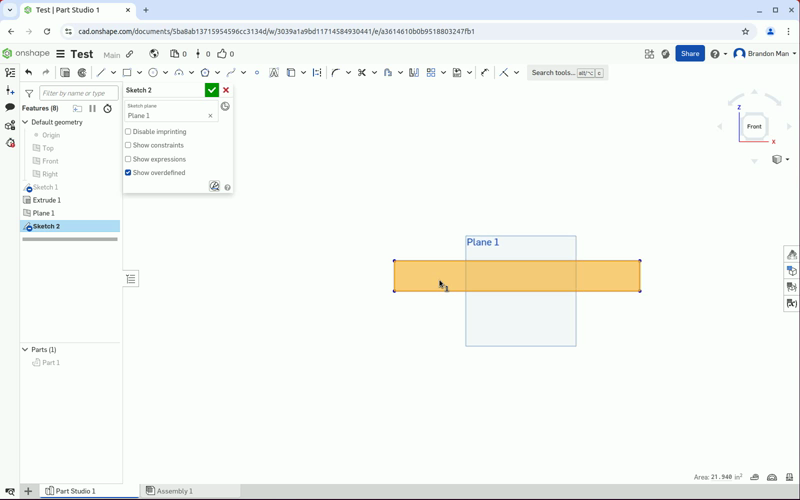
scroll(-6)
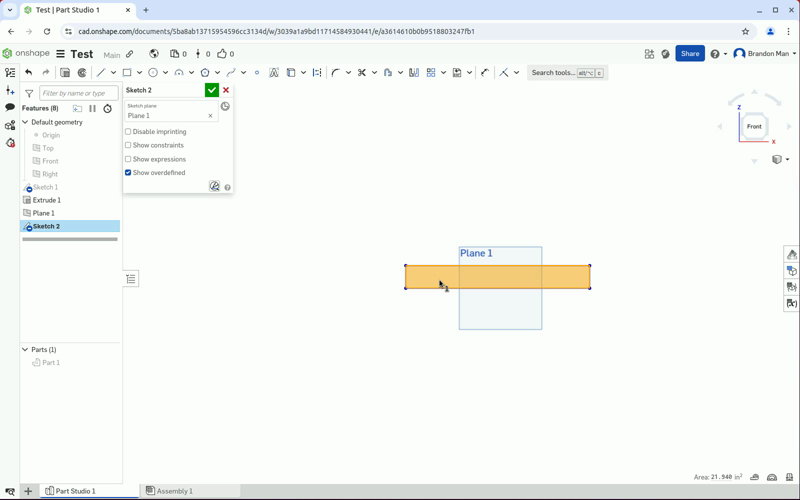
scroll(-6)
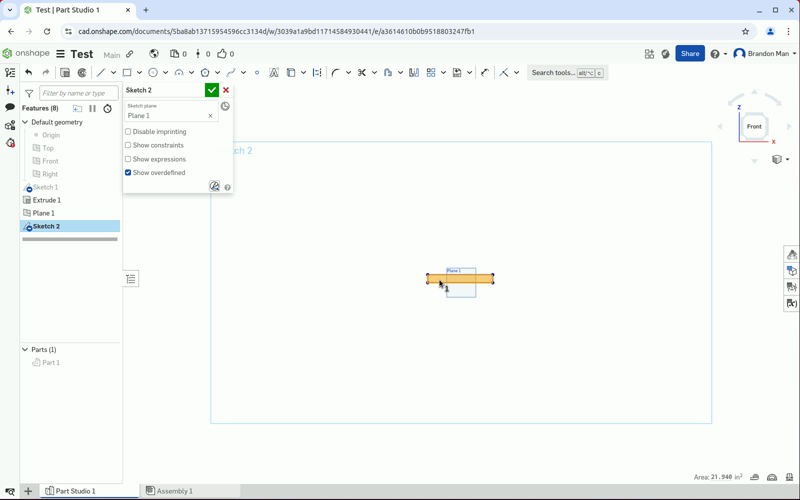
mouse_move(73, 352)
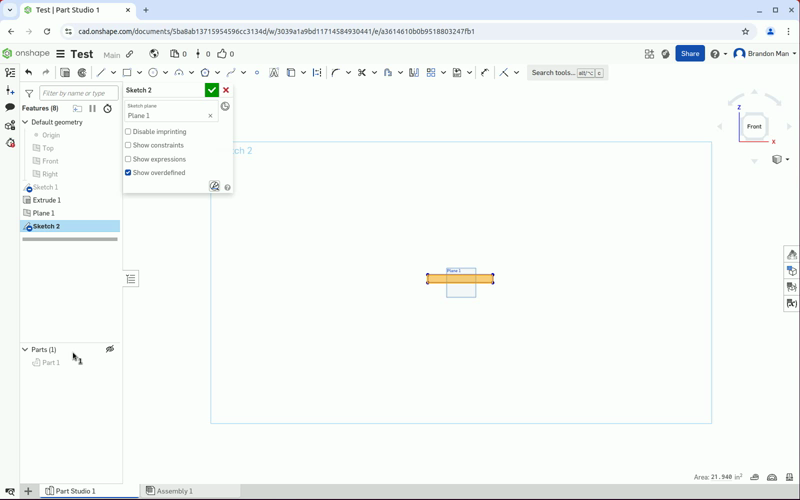
key(shift+y)
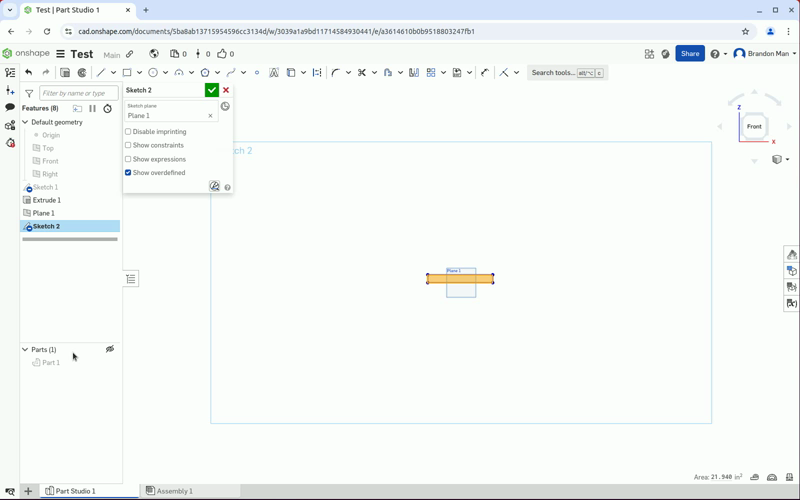
key(shift+e)
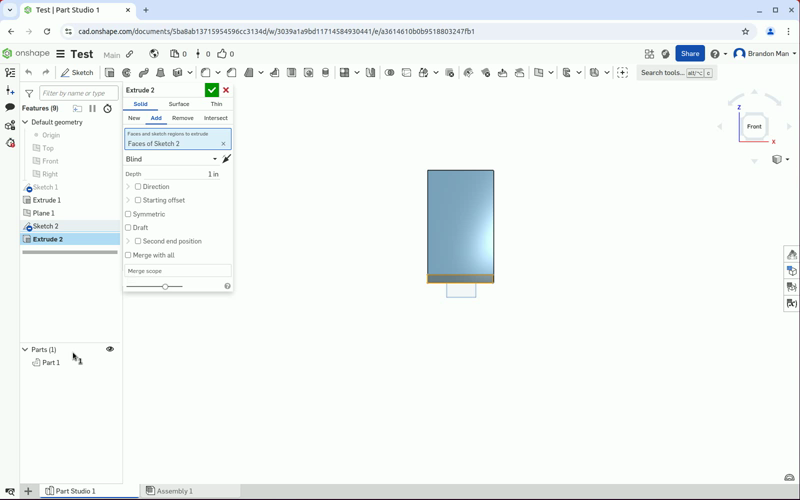
mouse_move(143, 106)
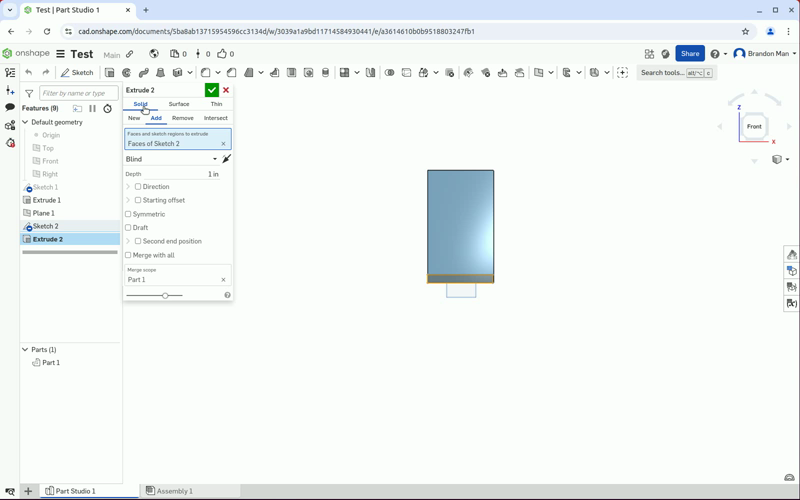
click(143, 106)
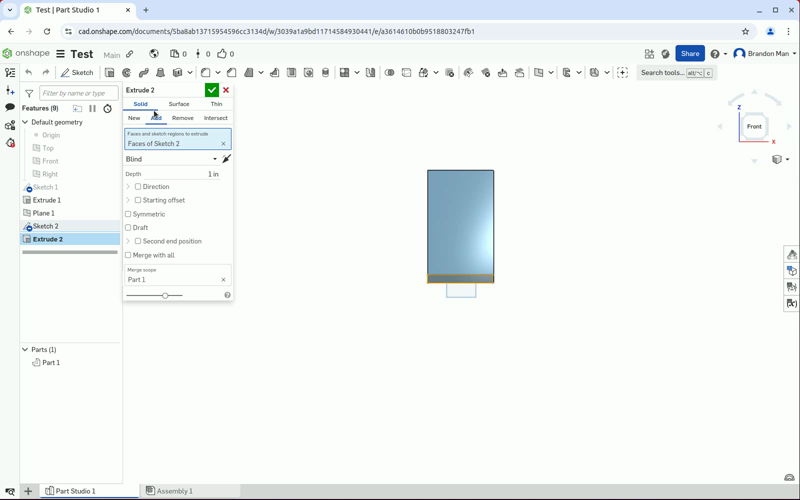
mouse_move(186, 120)
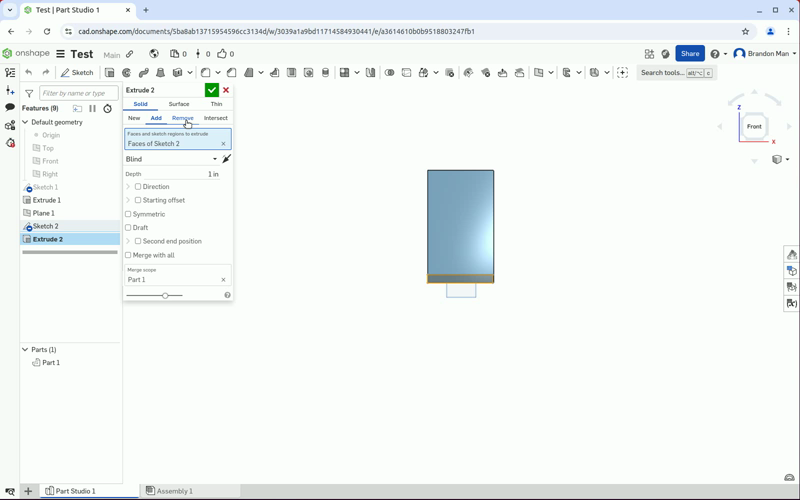
click(186, 120)
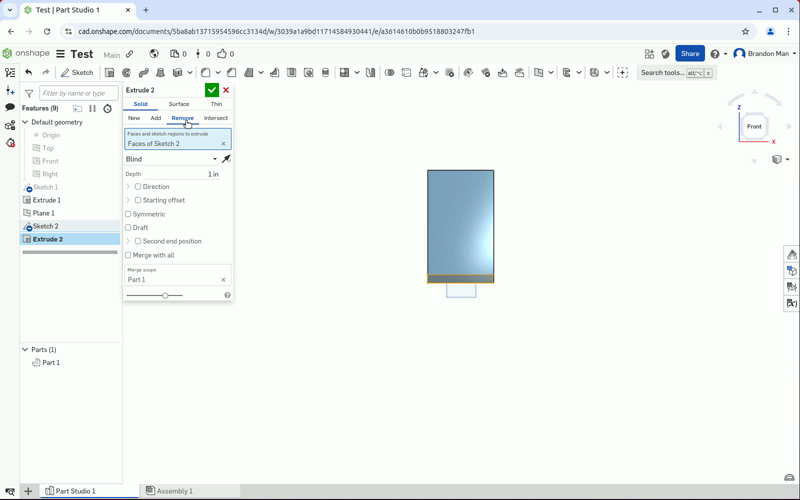
key(tab, 4)
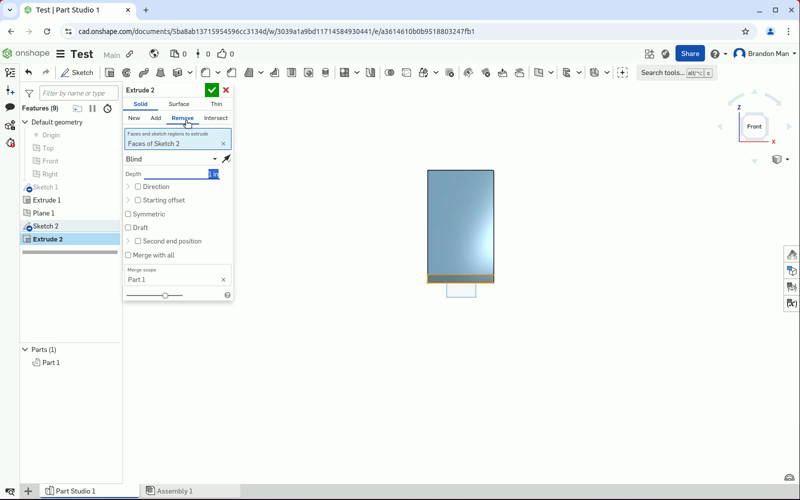
text(0.963)
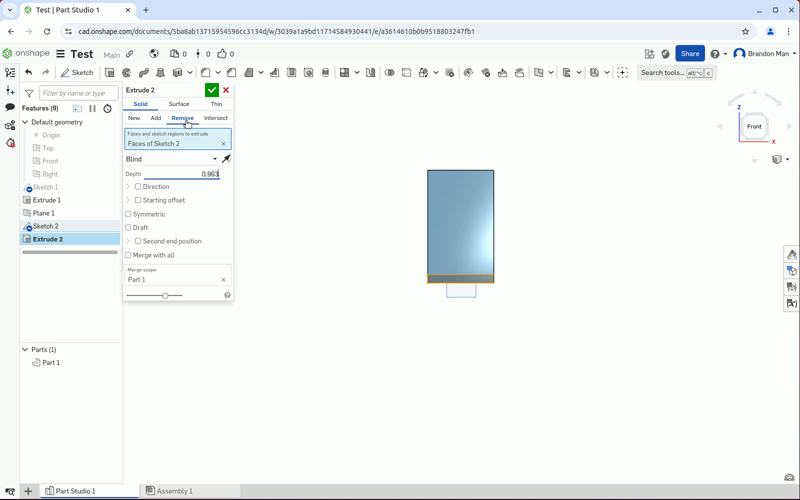
key(tab, 6)
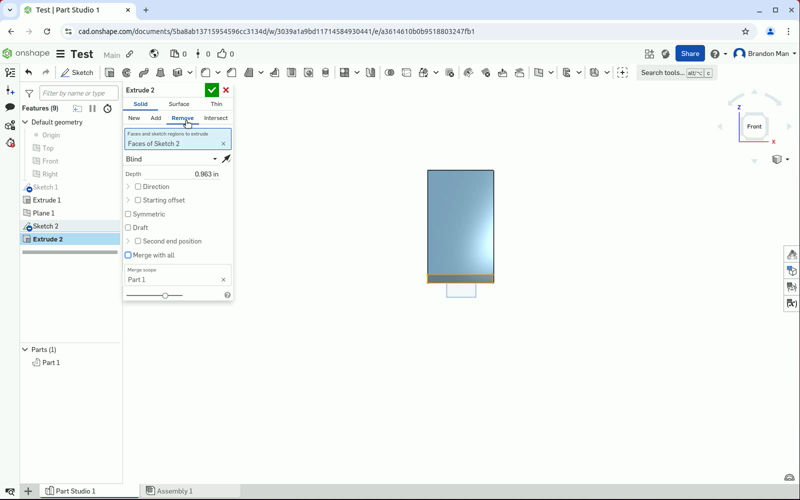
key(space)
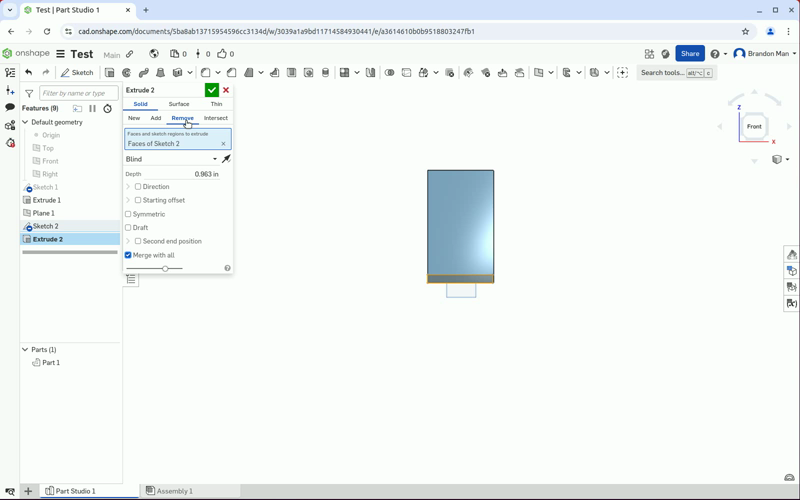
key(enter)
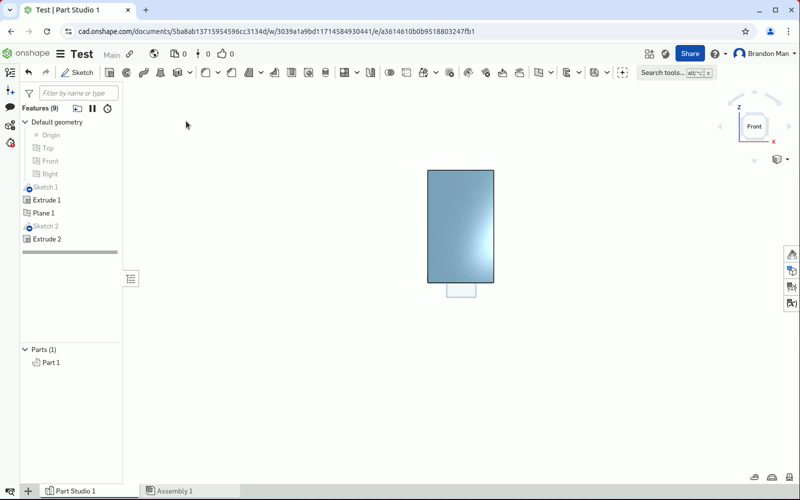
key(shift+h)
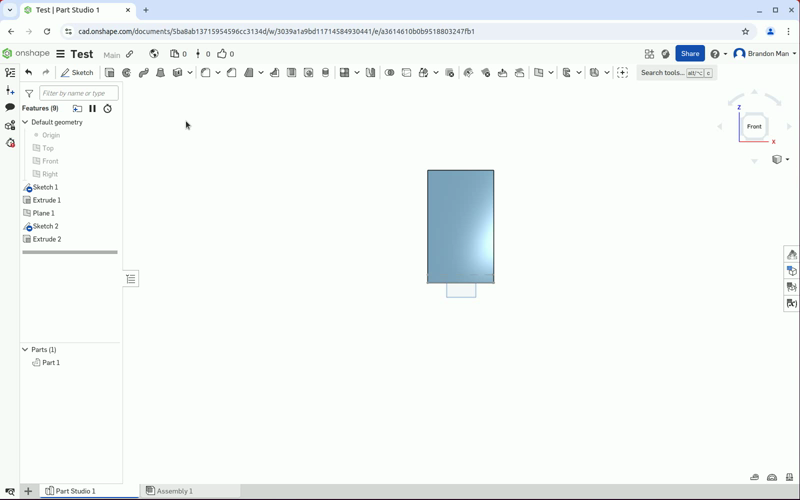
key(shift+h)
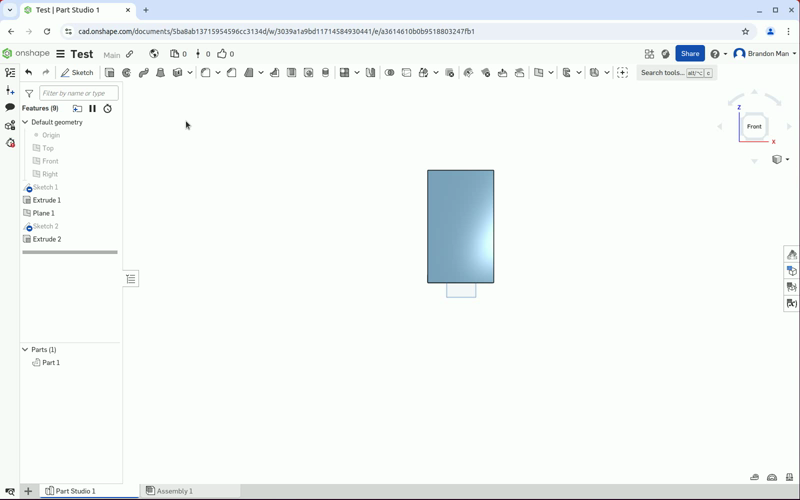
mouse_move(73, 189)
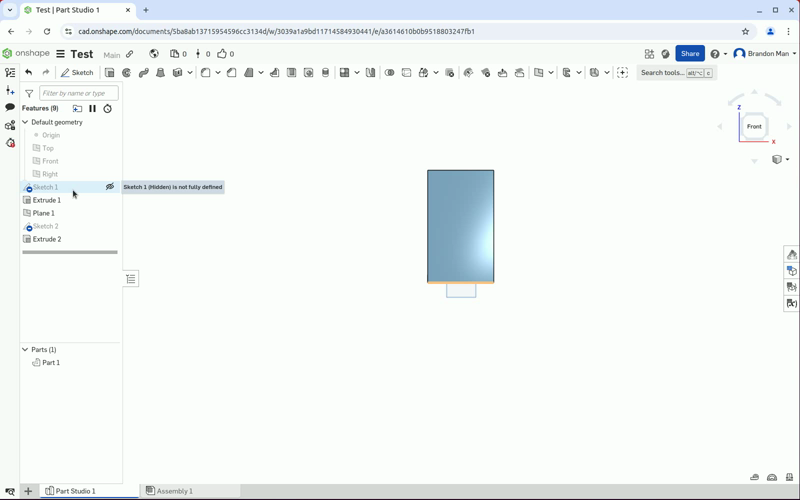
click(73, 189)
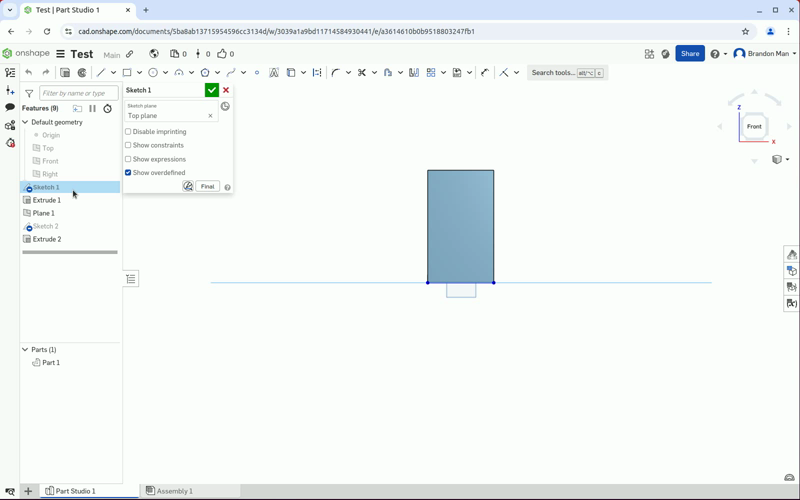
mouse_move(229, 92)
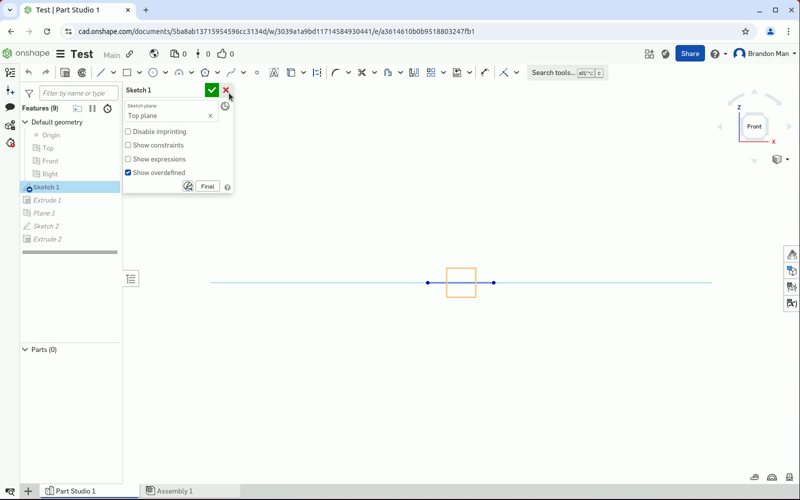
click(229, 92)
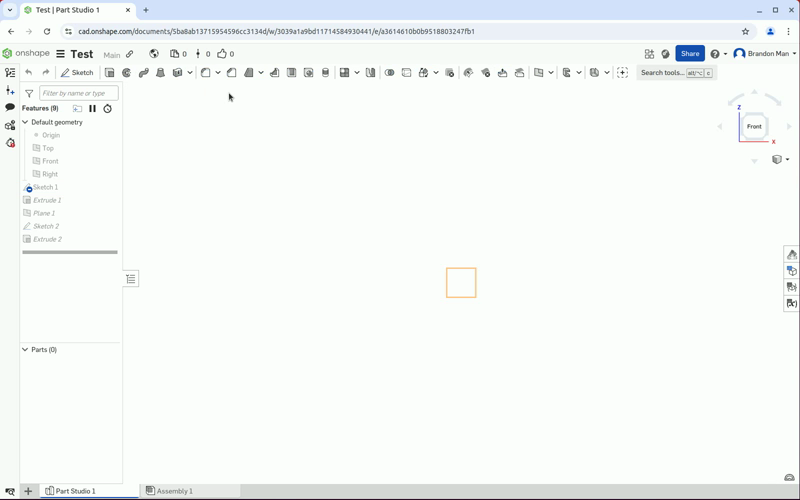
key(shift+s)
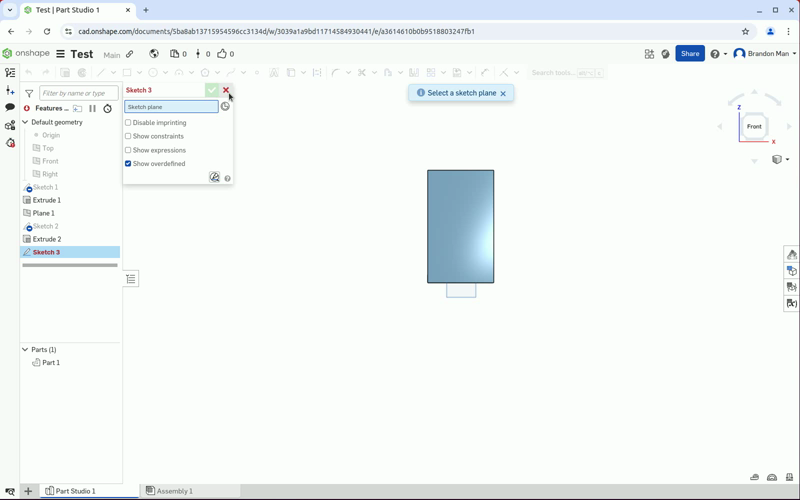
mouse_move(73, 215)
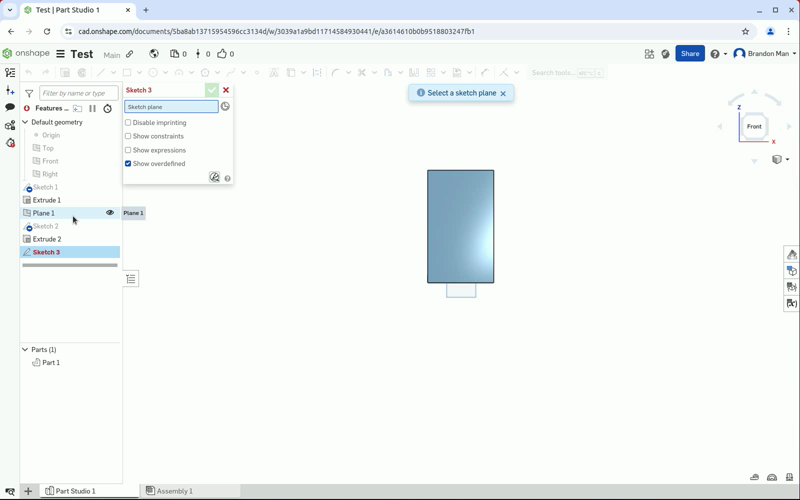
click(73, 215)
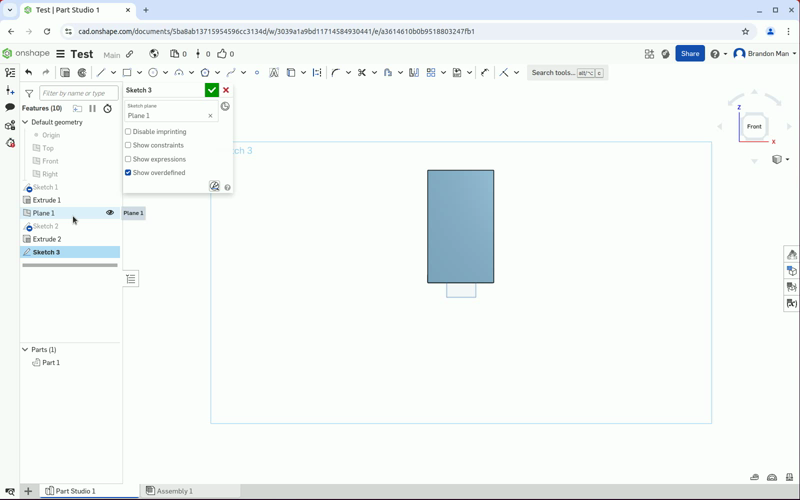
mouse_move(73, 352)
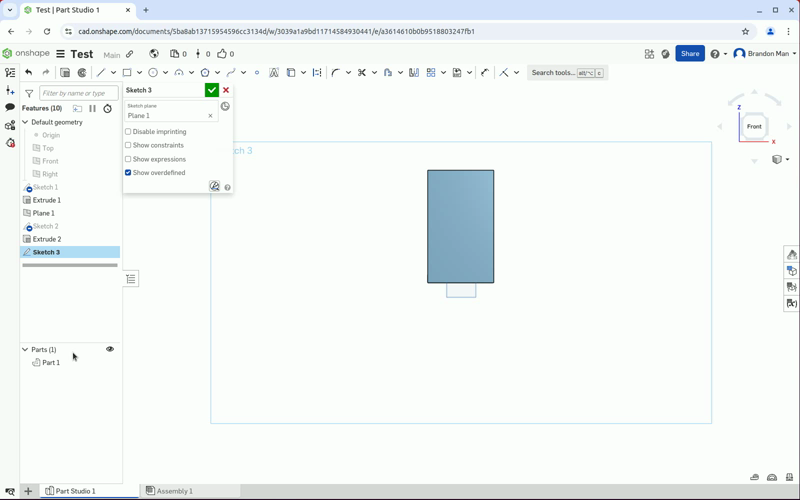
key(y)
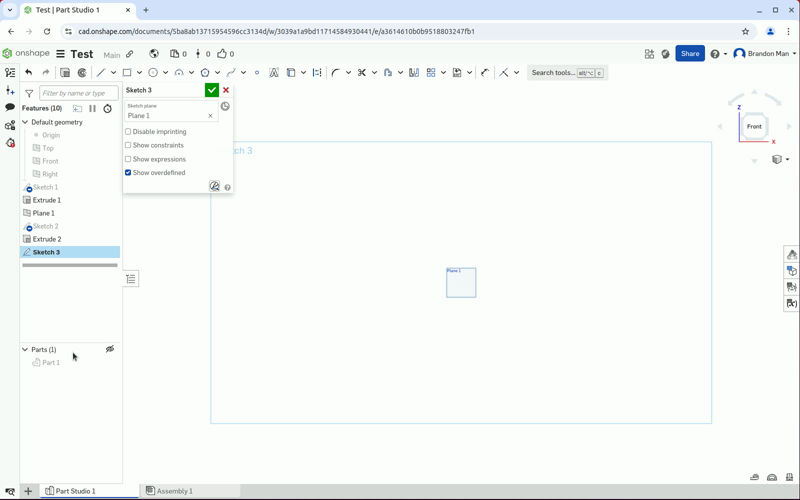
key(l)
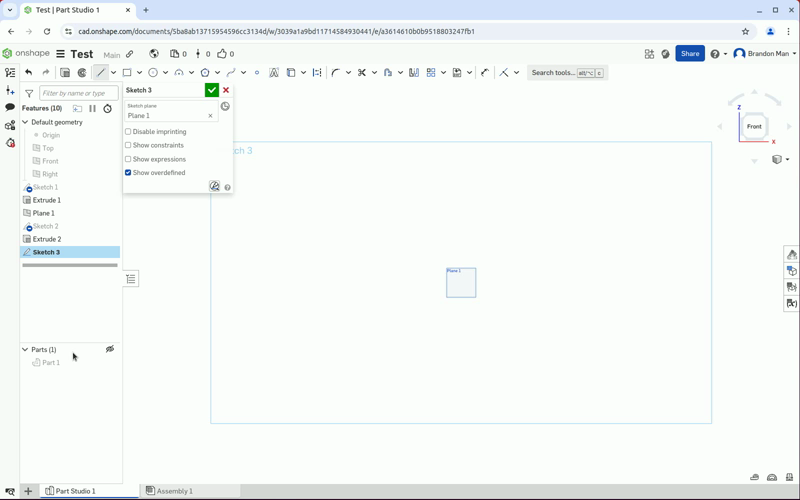
key_down(shift)
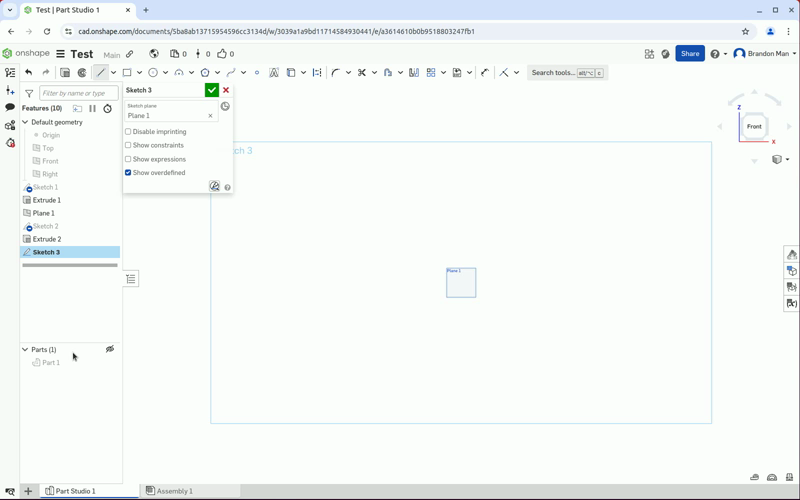
mouse_move(427, 225)
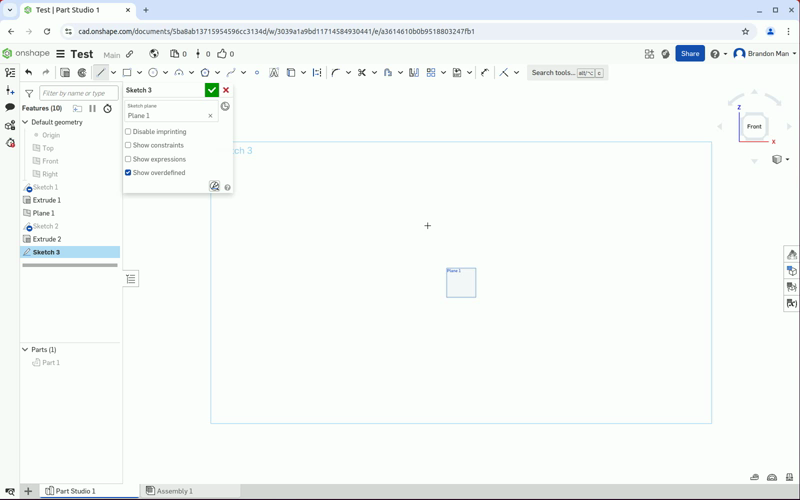
click(427, 225)
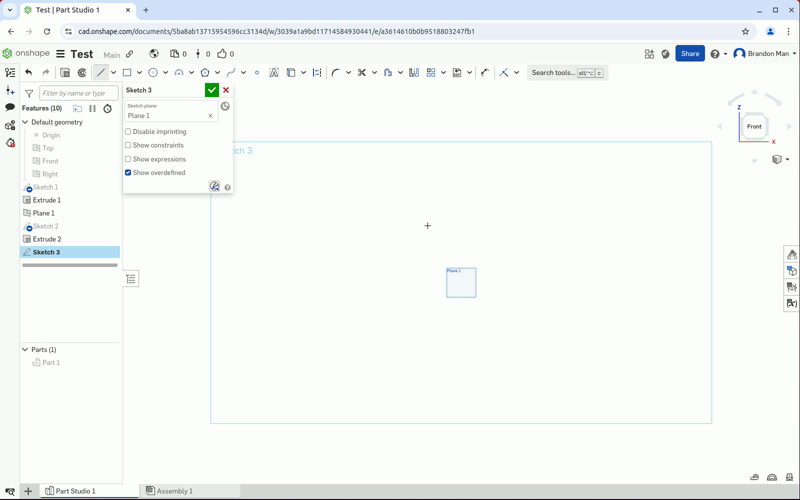
key_up(shift)
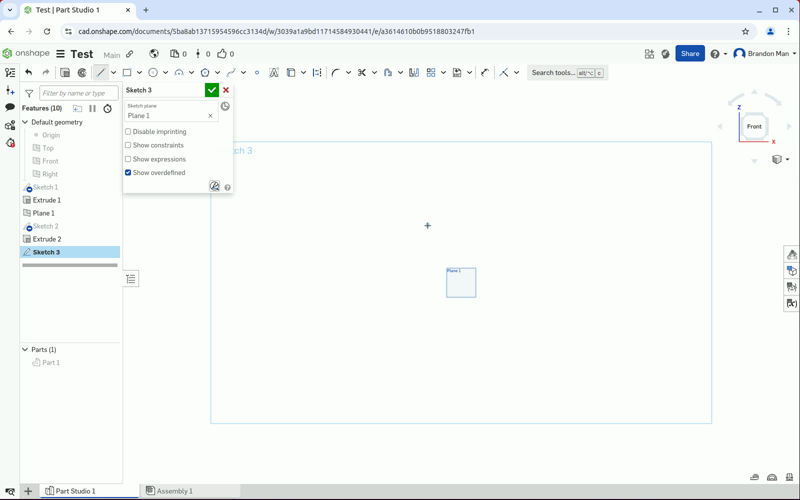
key_down(shift)
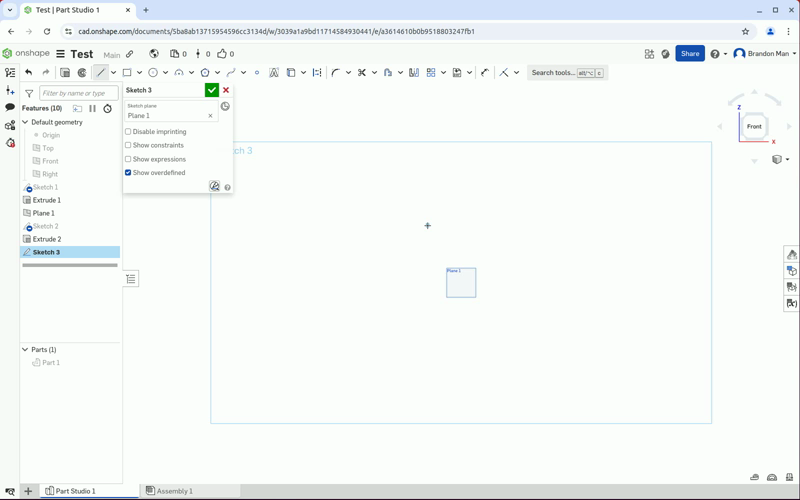
mouse_move(492, 225)
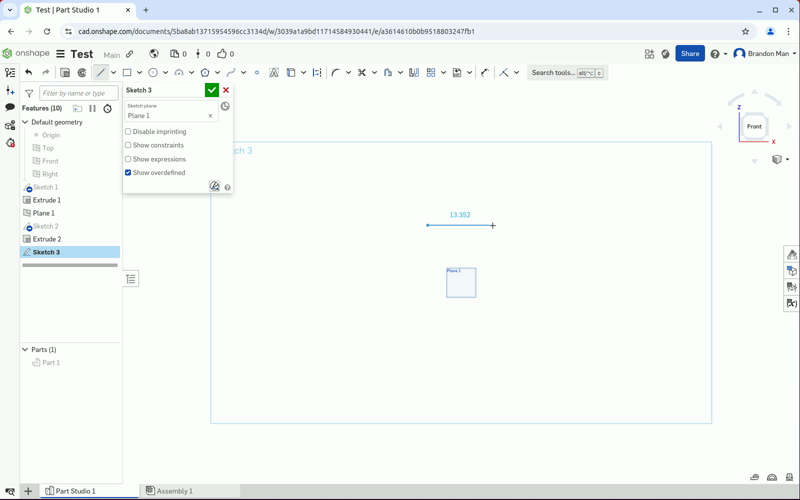
click(492, 225)
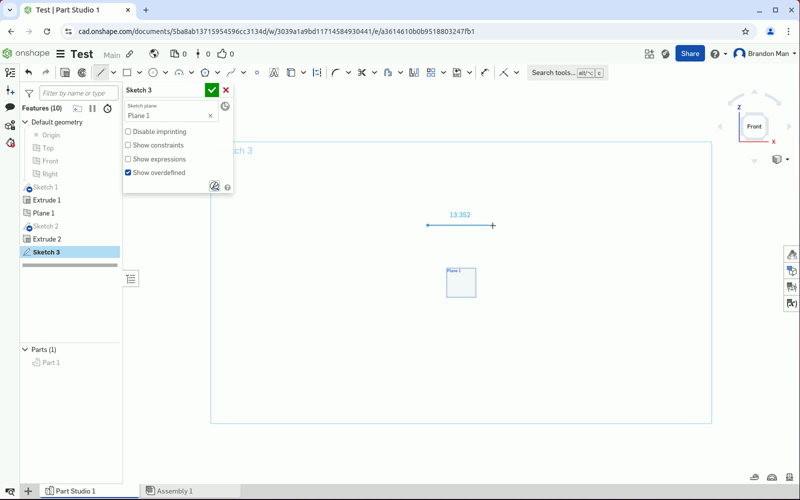
key_up(shift)
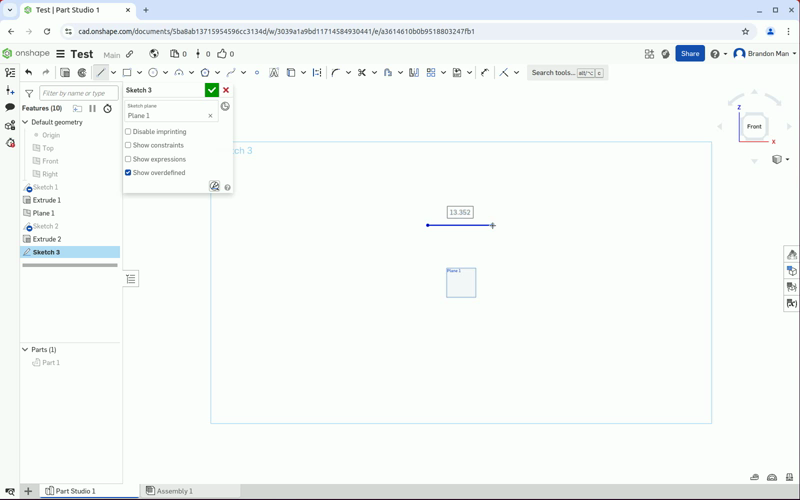
key_down(shift)
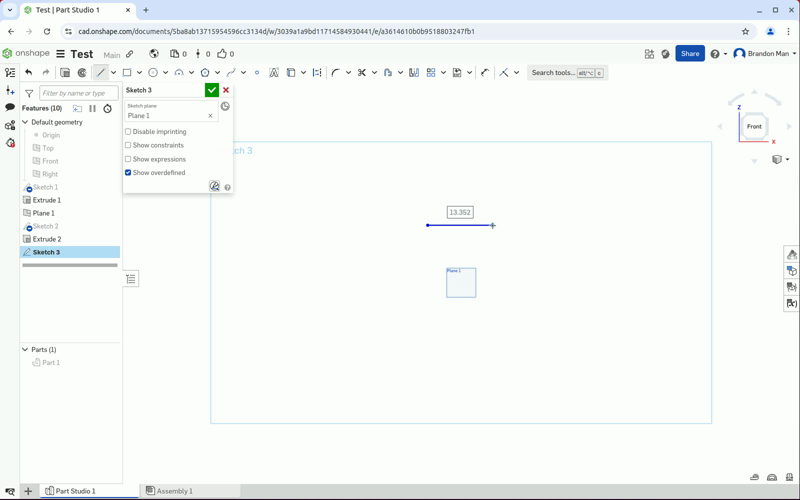
mouse_move(522, 225)
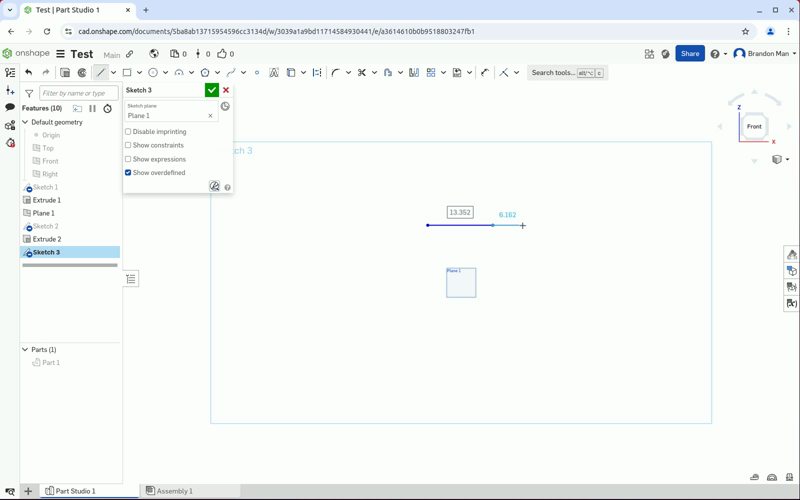
mouse_move(492, 224)
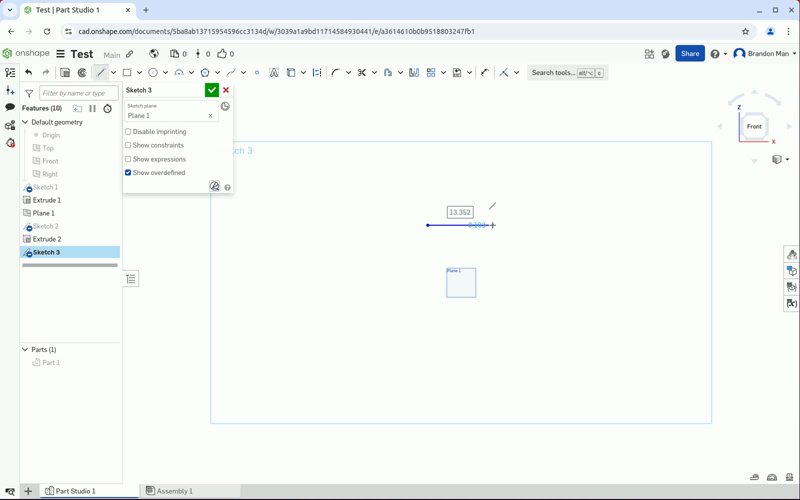
scroll(6)
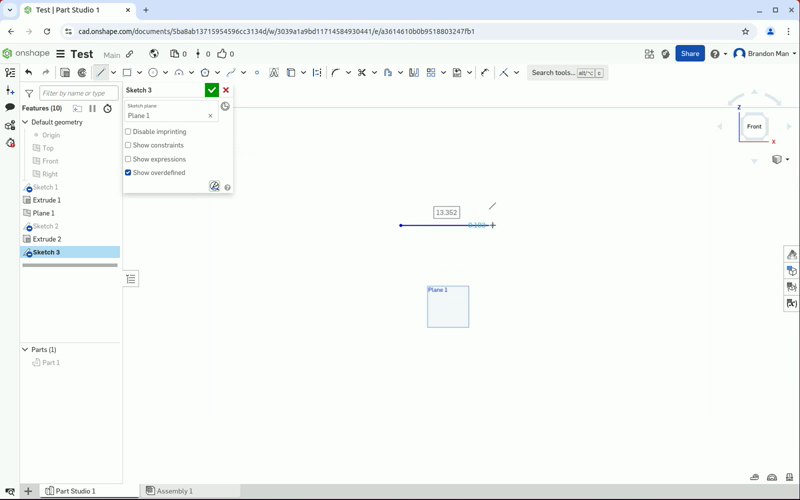
scroll(6)
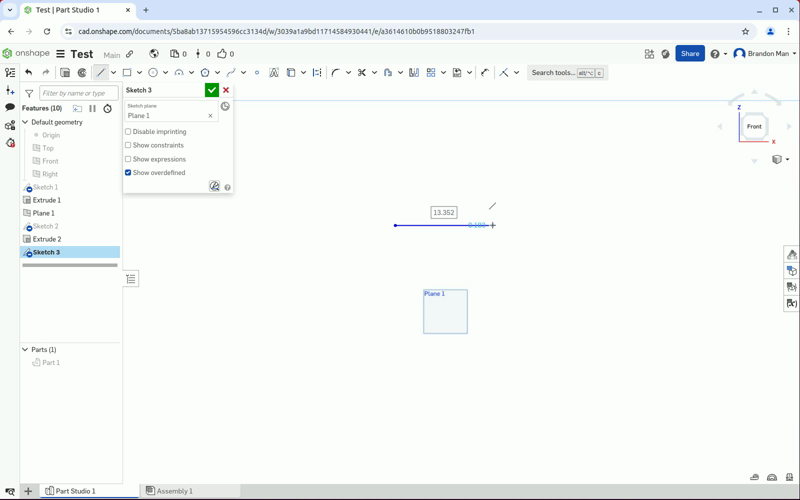
scroll(6)
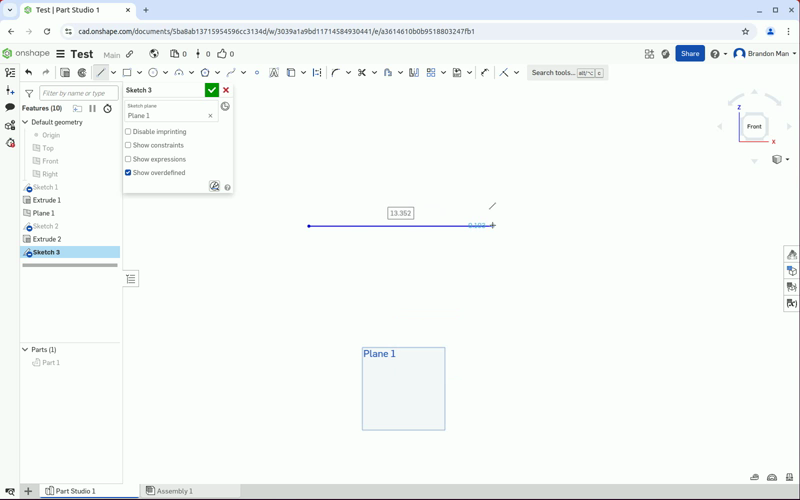
scroll(6)
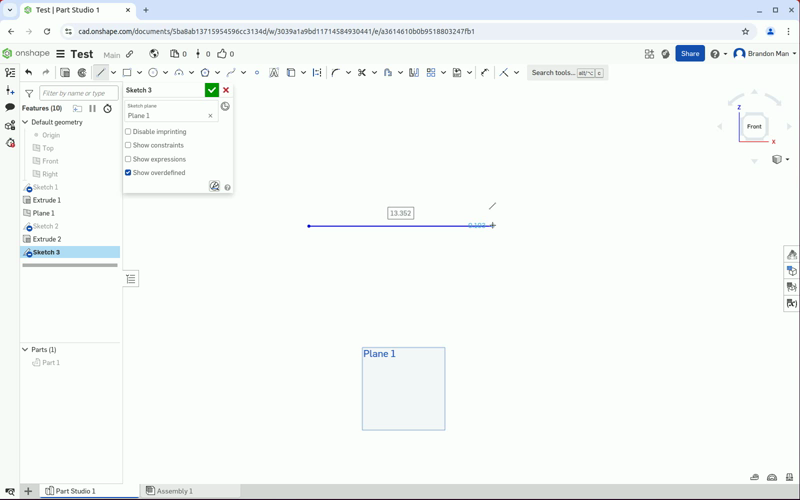
scroll(6)
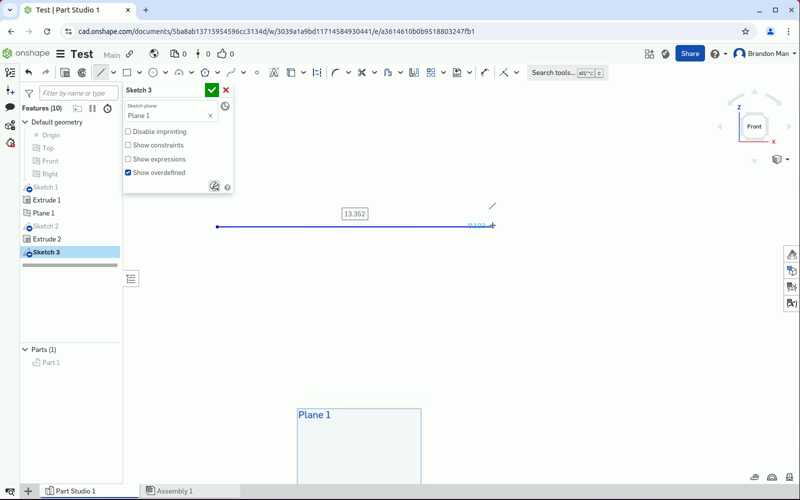
scroll(6)
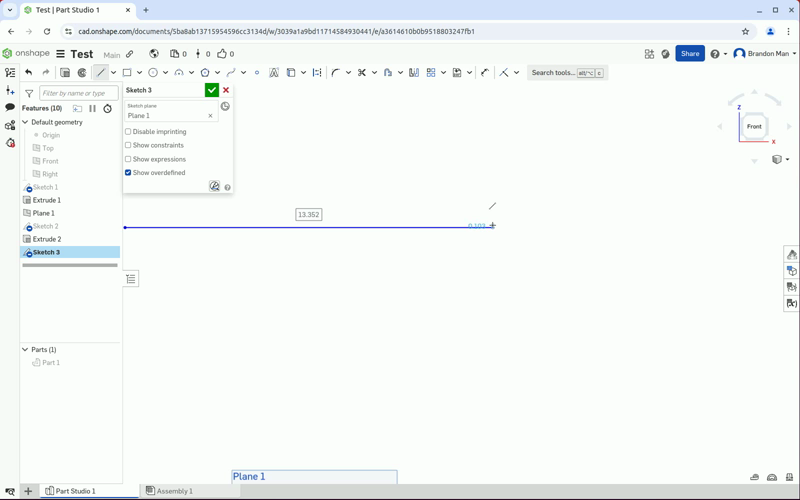
scroll(6)
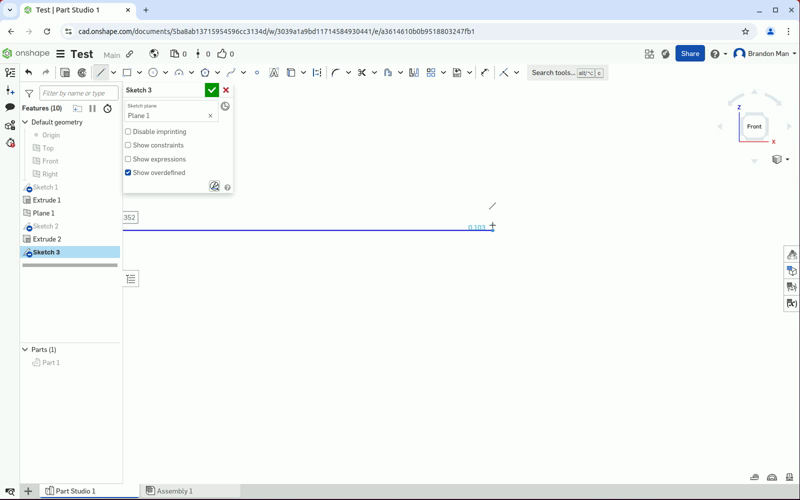
click(492, 224)
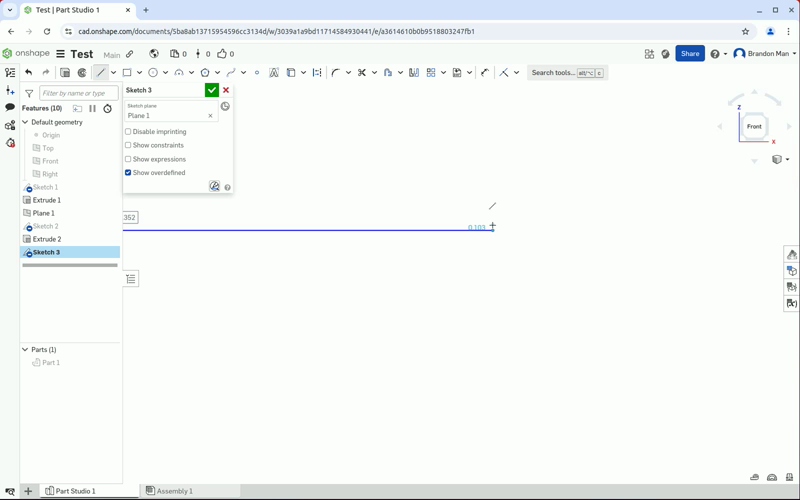
scroll(-6)
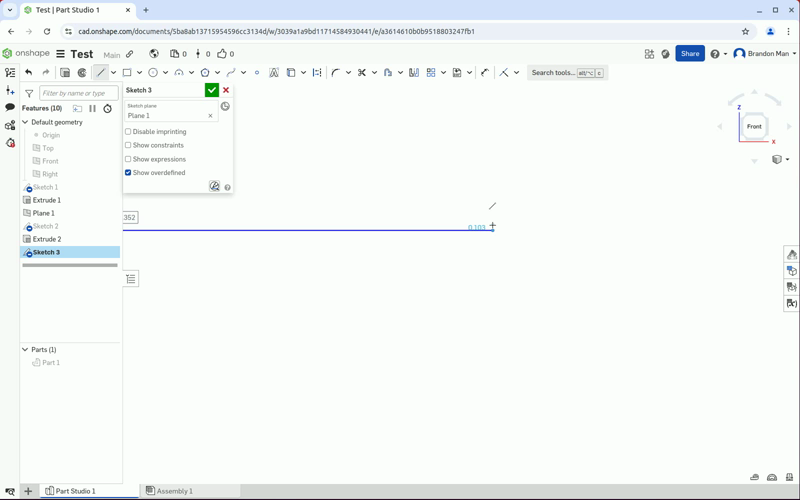
scroll(-6)
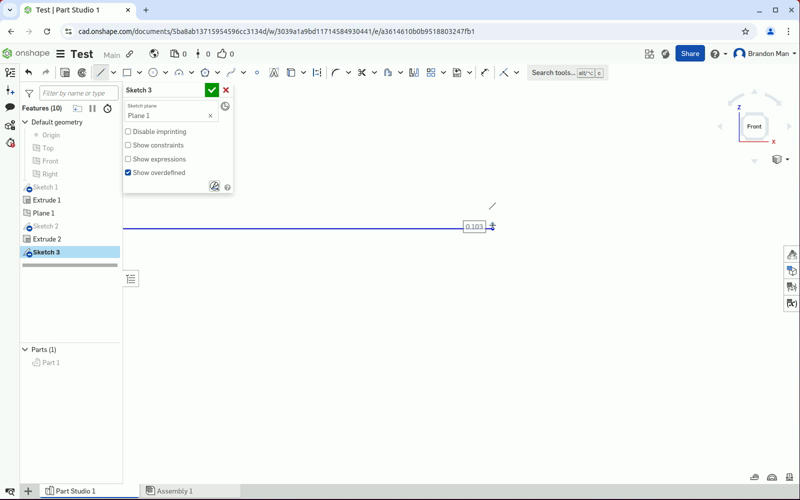
scroll(-6)
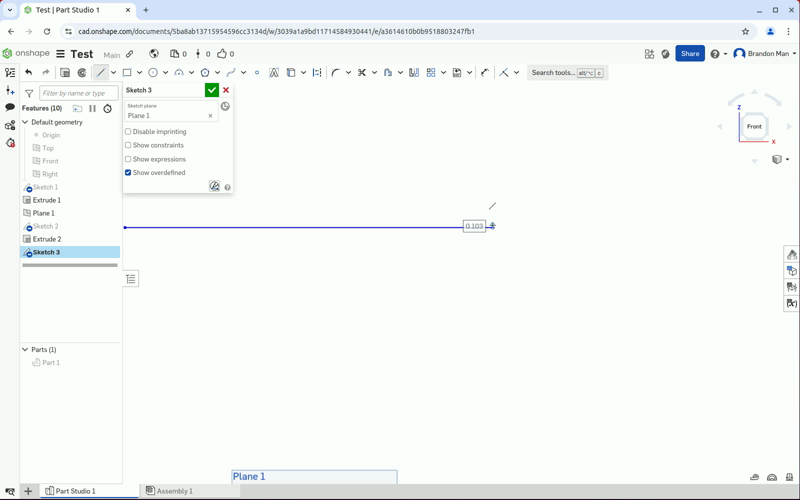
scroll(-6)
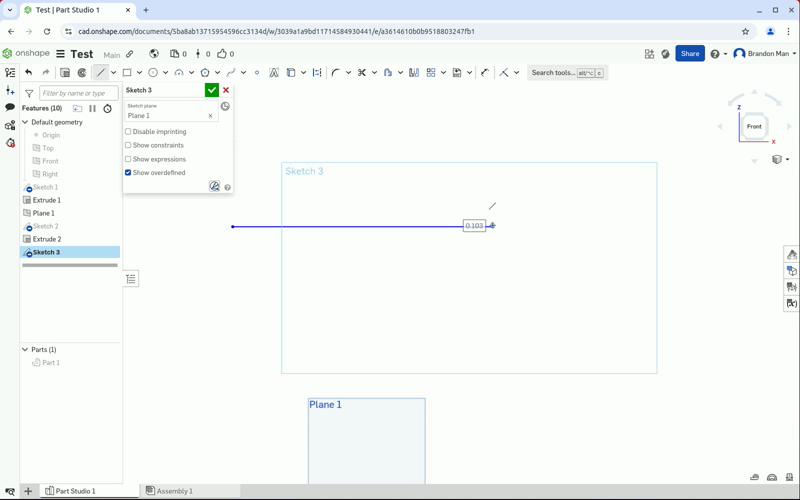
scroll(-6)
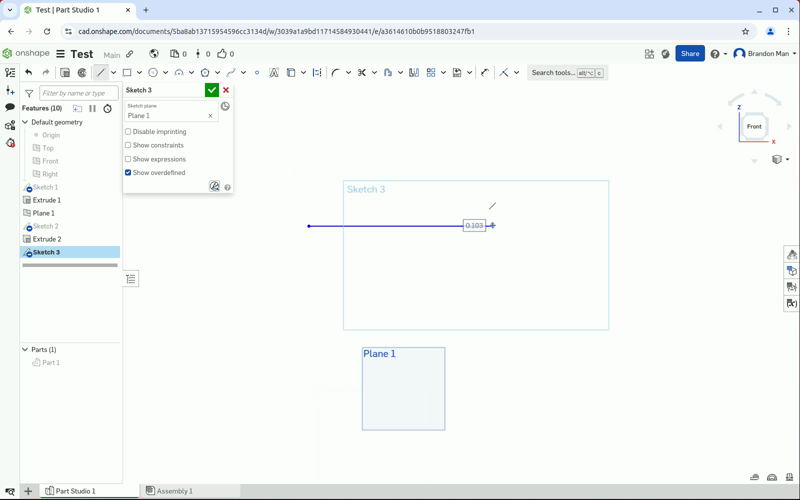
scroll(-6)
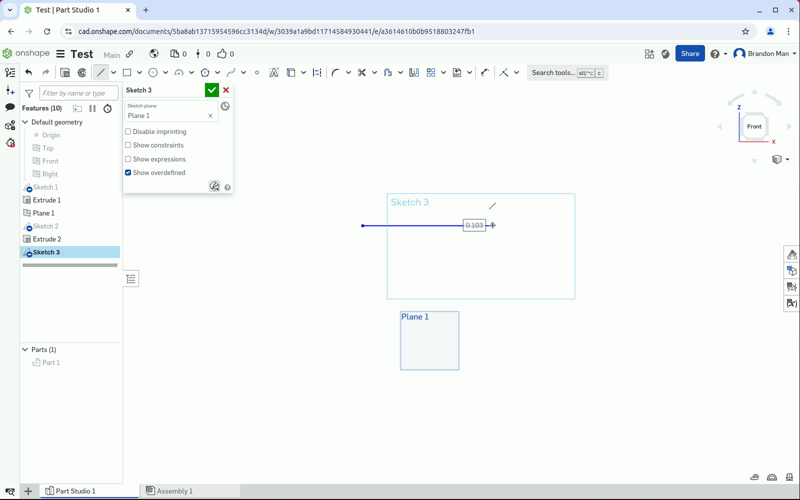
scroll(-6)
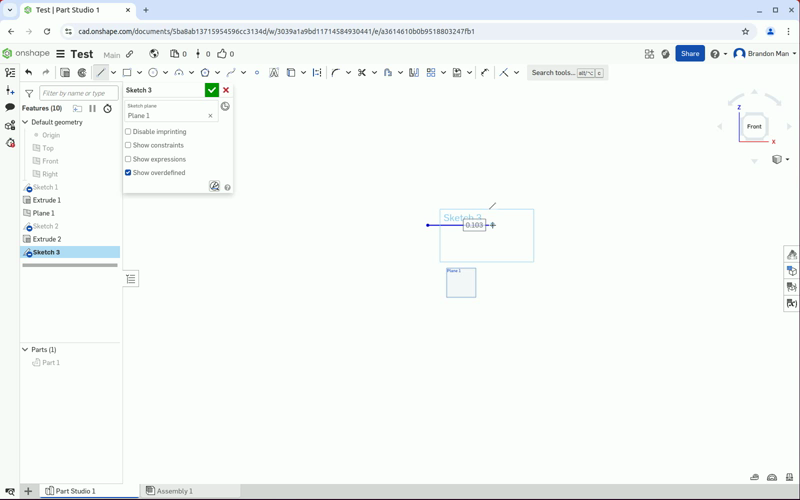
key_up(shift)
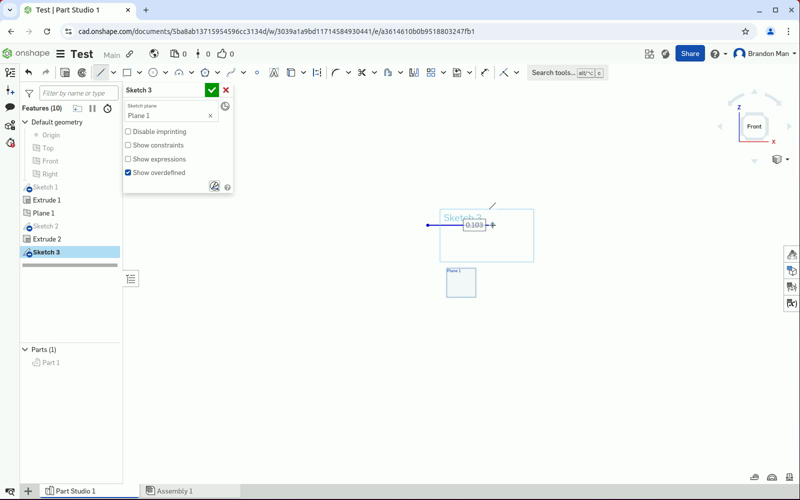
key_down(shift)
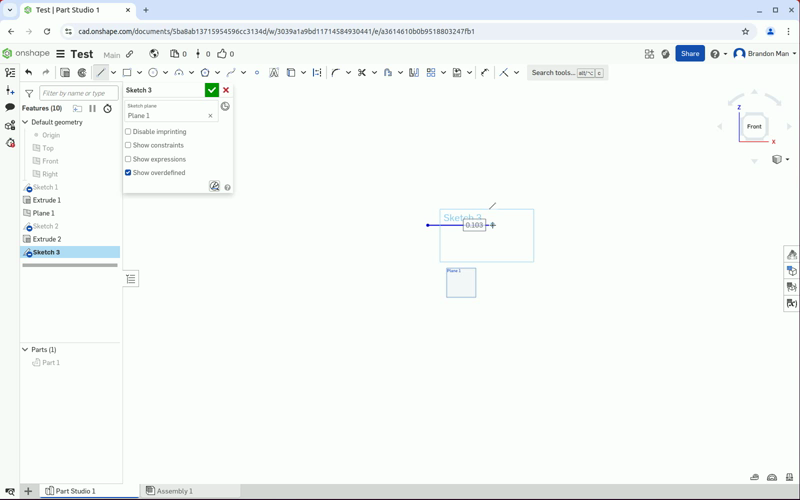
mouse_move(427, 224)
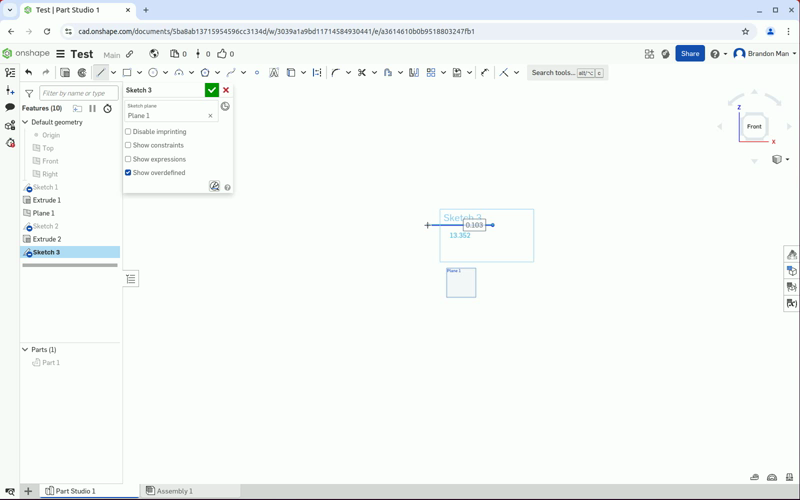
scroll(6)
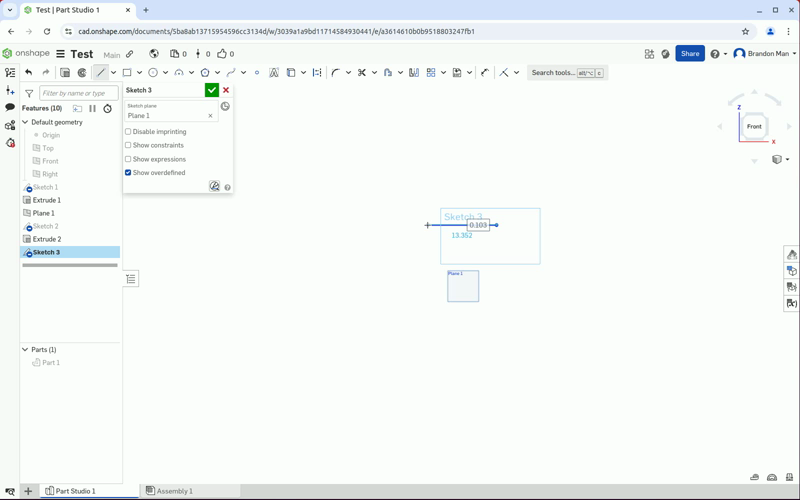
scroll(6)
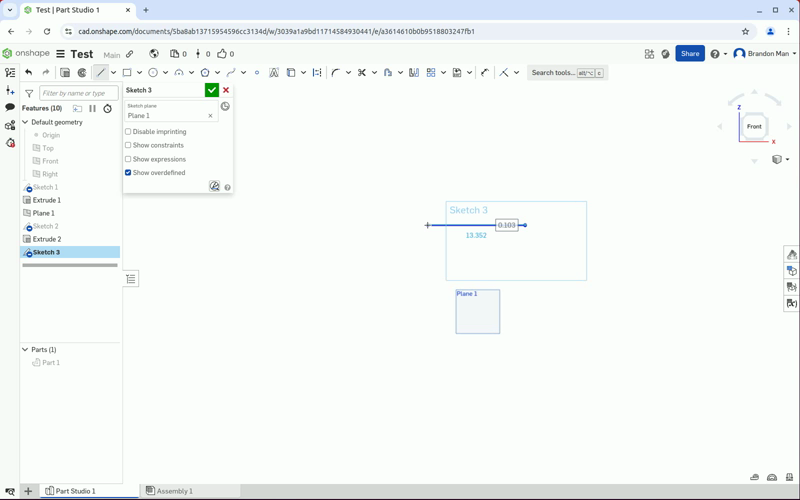
scroll(6)
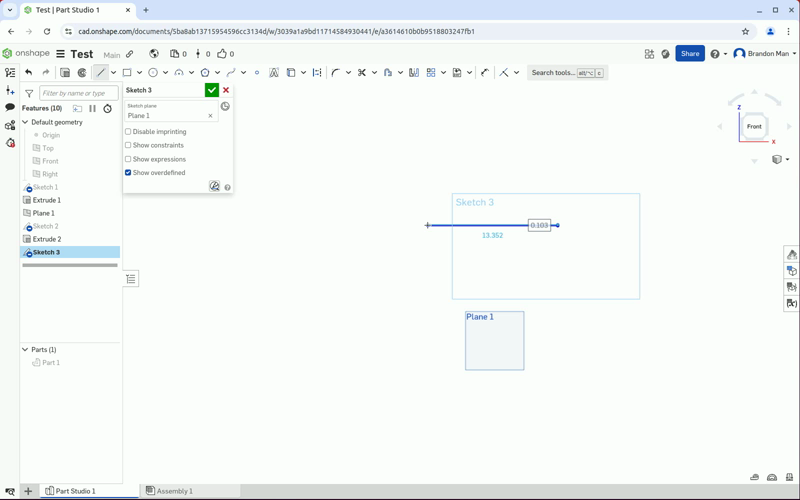
scroll(6)
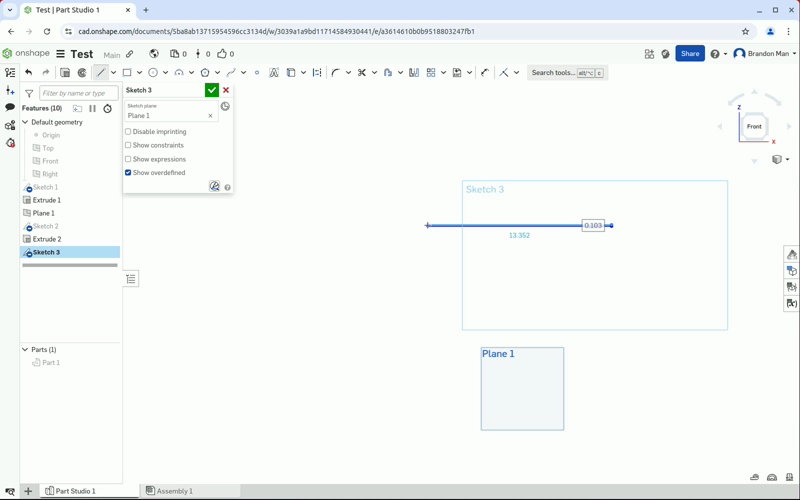
scroll(6)
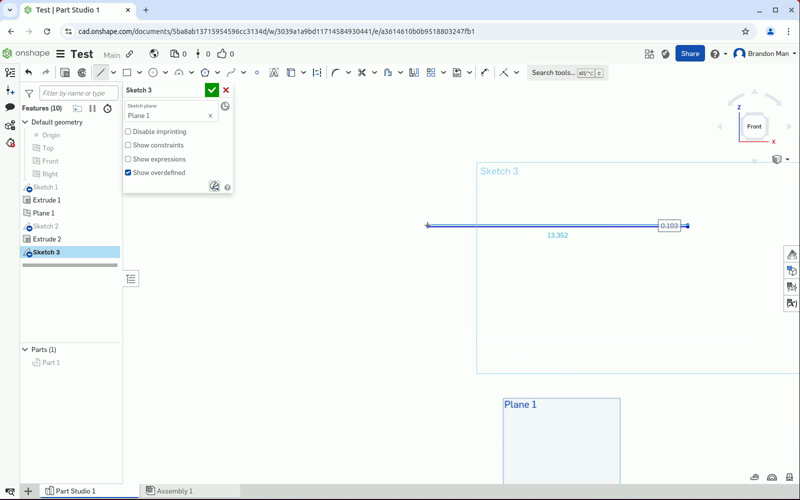
scroll(6)
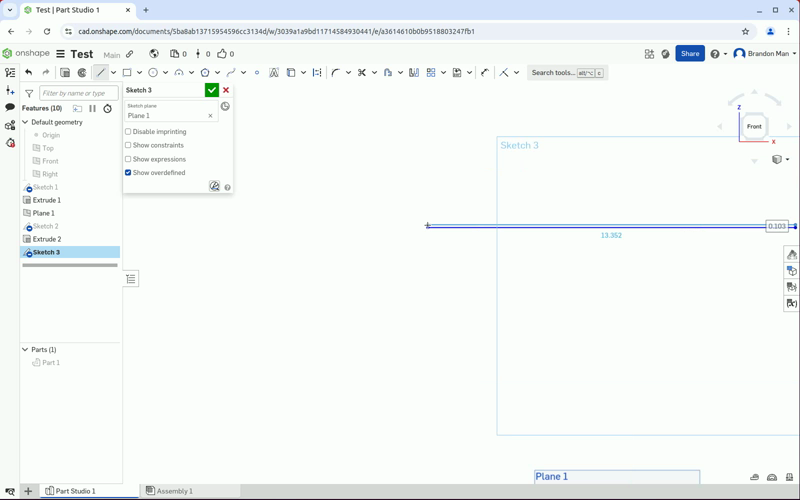
scroll(6)
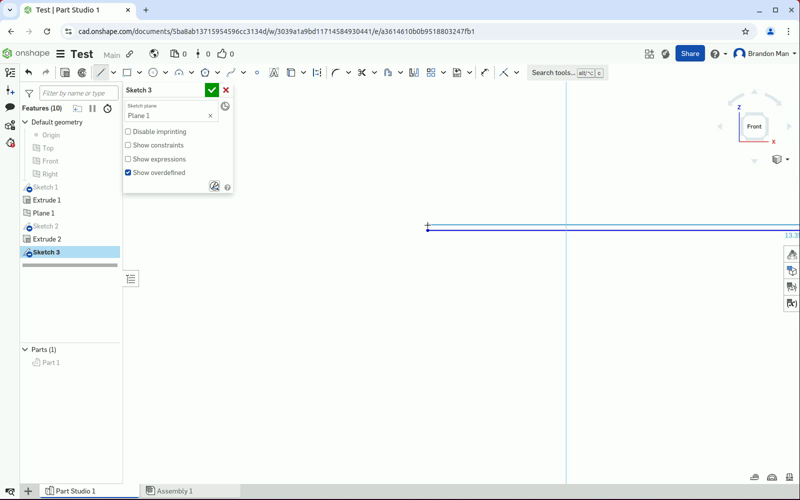
click(427, 224)
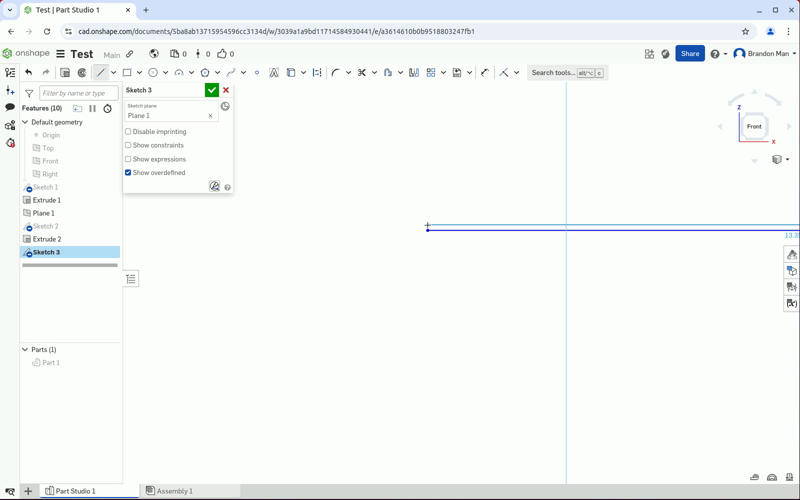
scroll(-6)
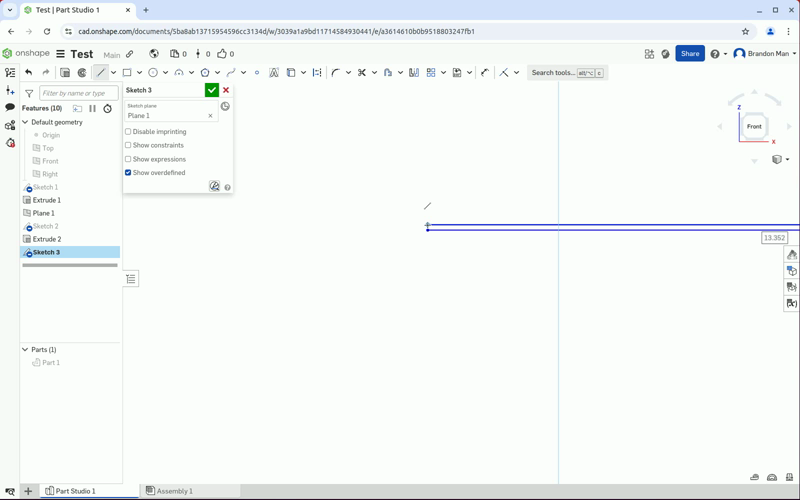
scroll(-6)
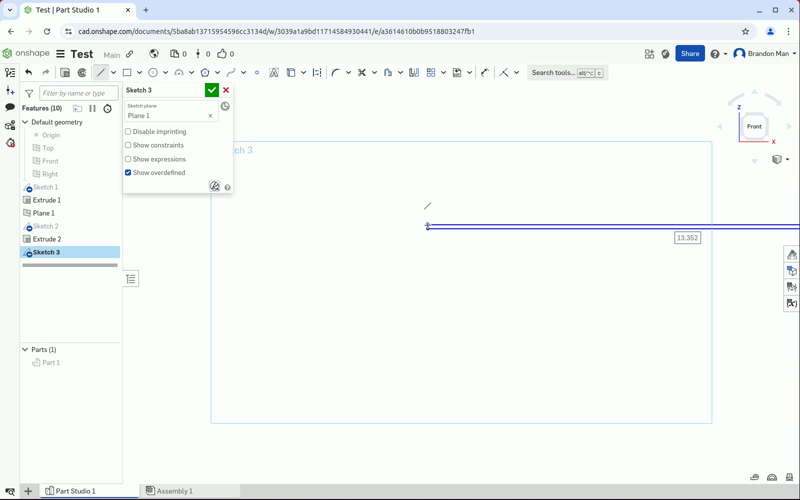
scroll(-6)
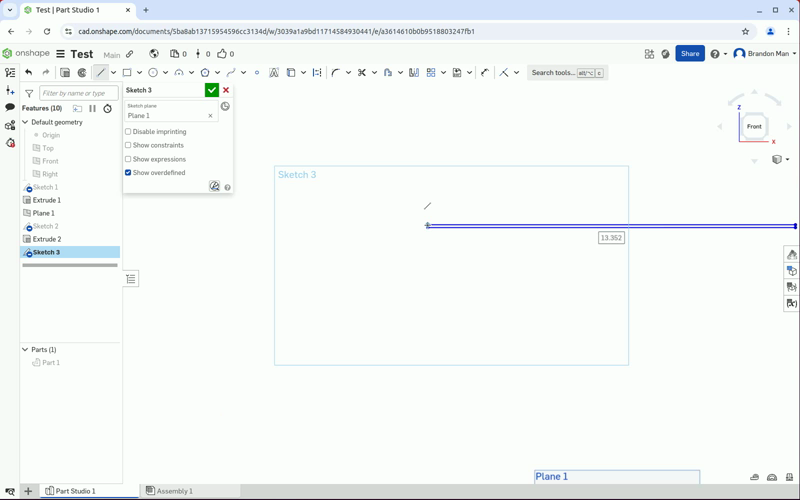
scroll(-6)
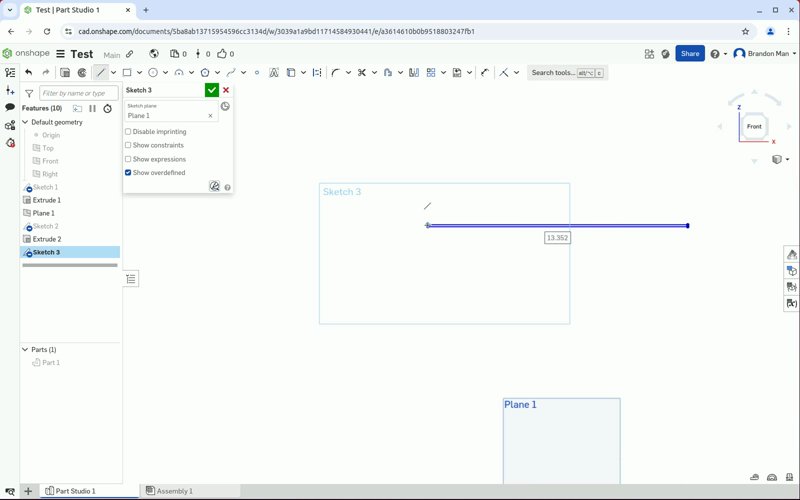
scroll(-6)
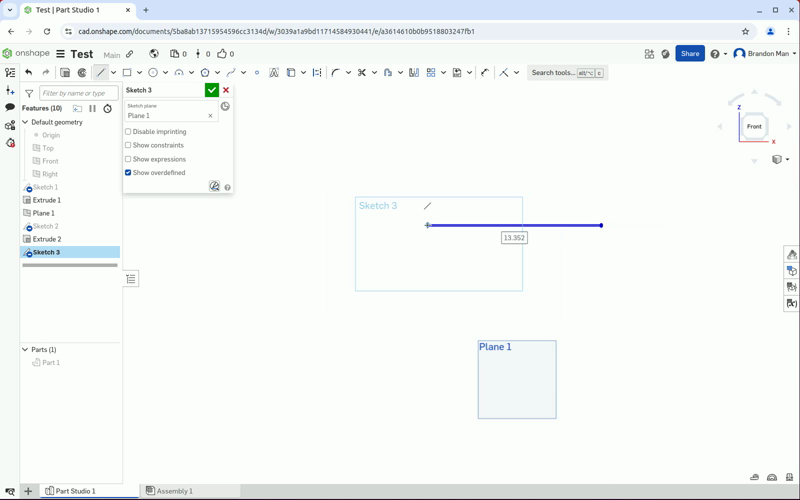
scroll(-6)
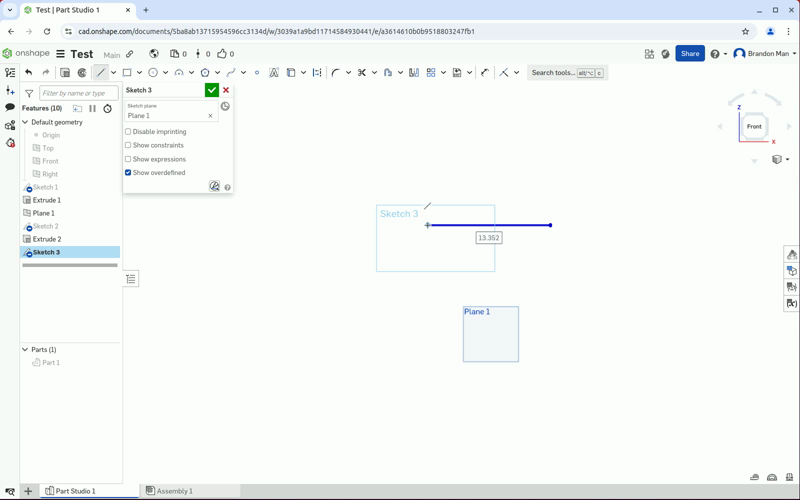
scroll(-6)
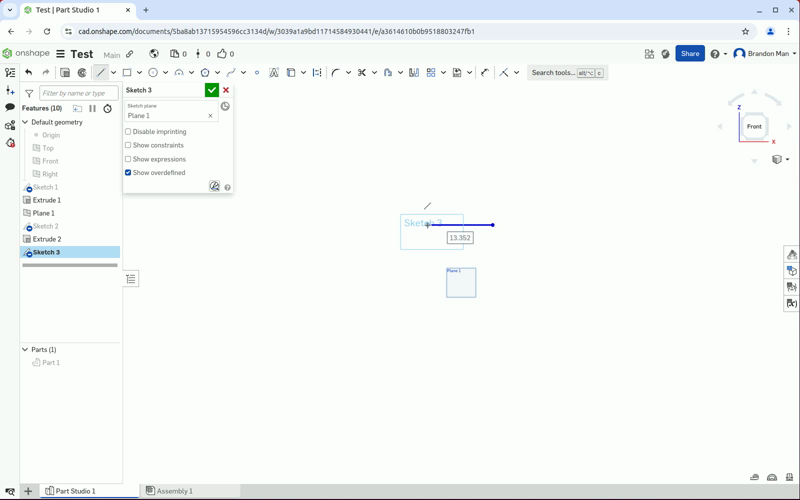
key_up(shift)
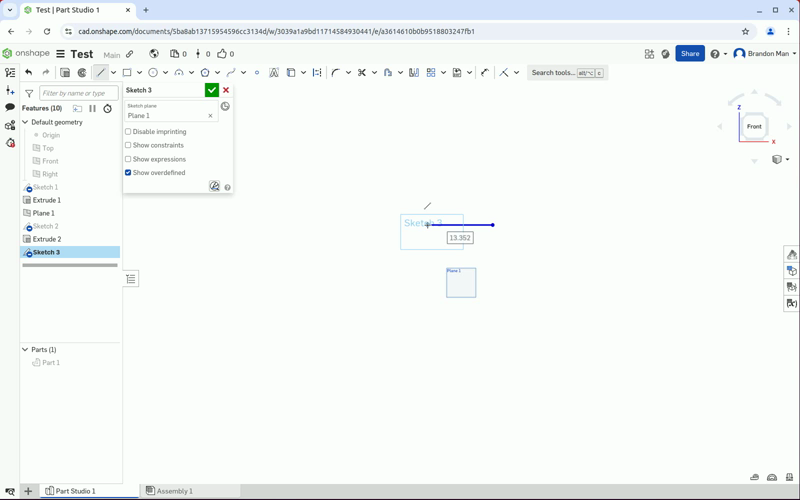
mouse_move(457, 224)
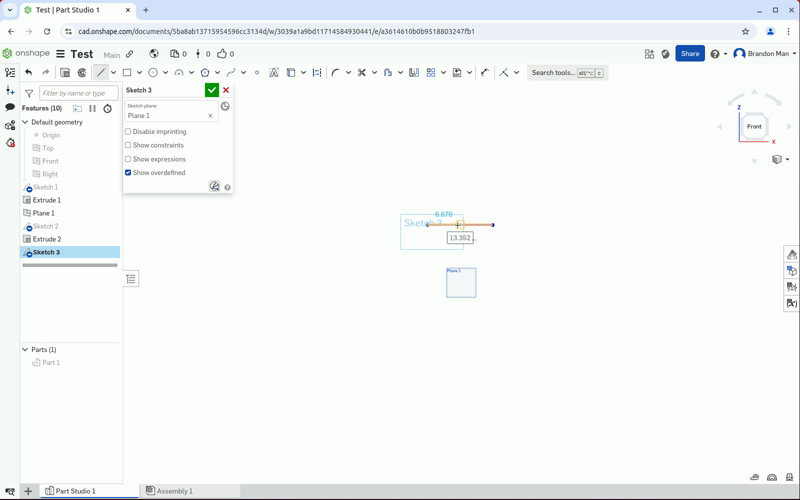
key_down(shift)
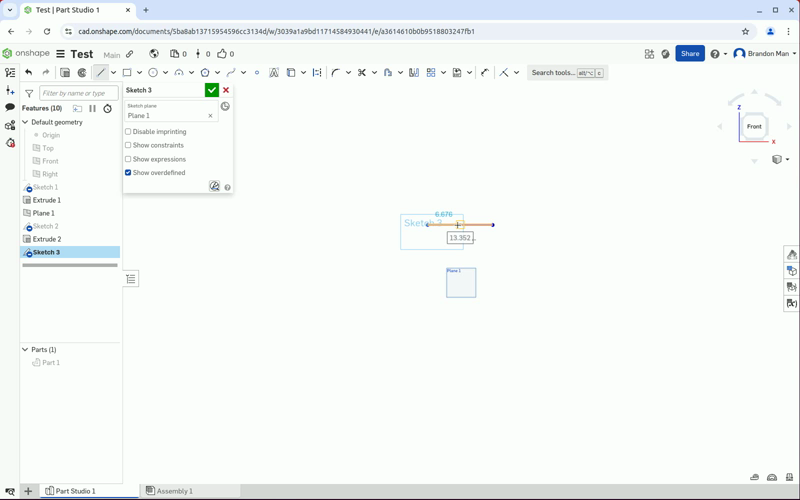
mouse_move(427, 225)
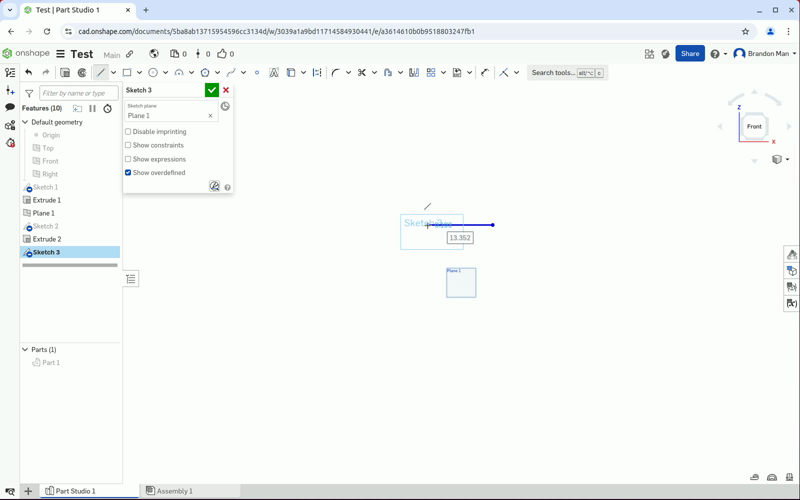
scroll(6)
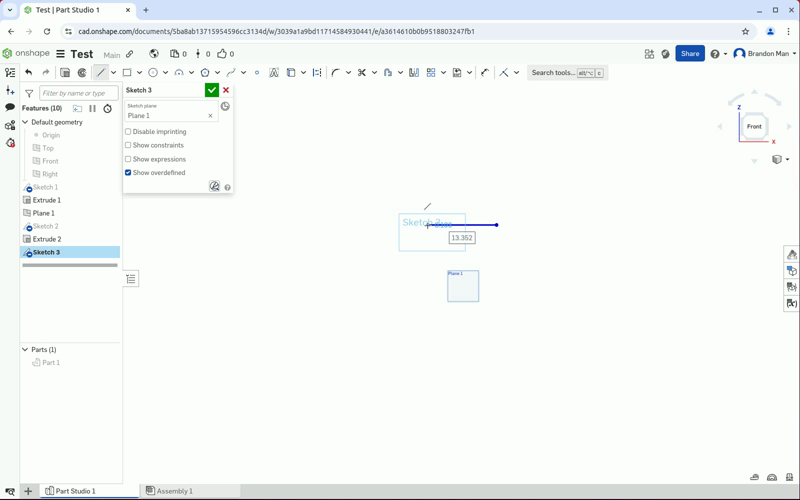
scroll(6)
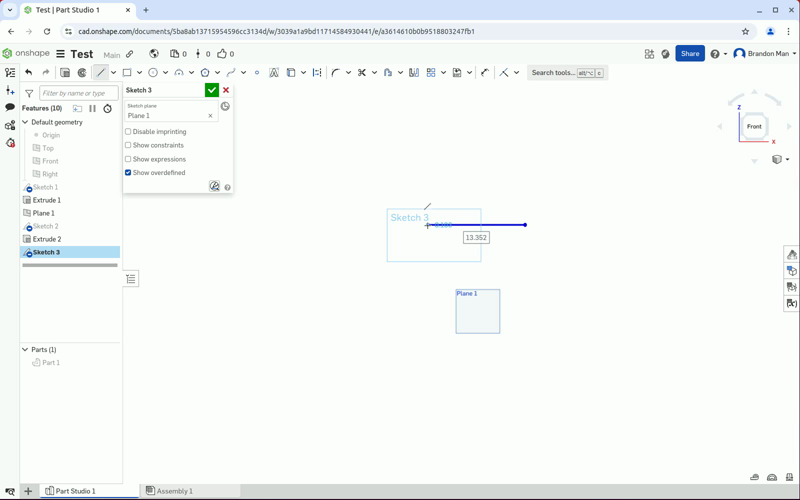
scroll(6)
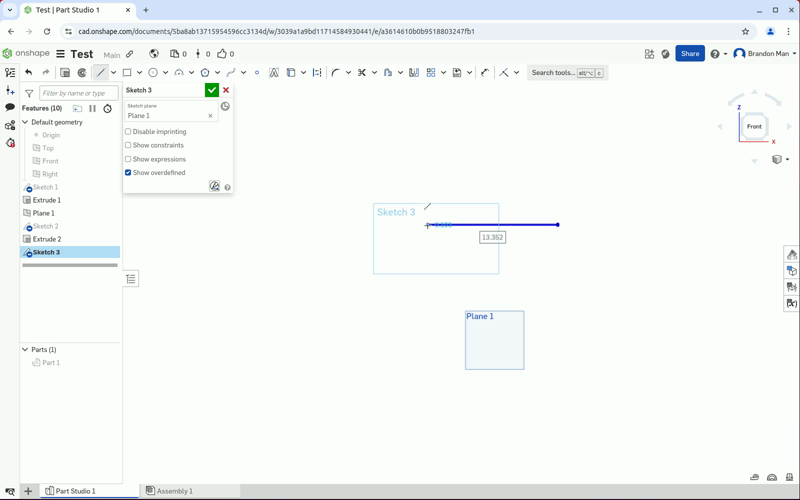
scroll(6)
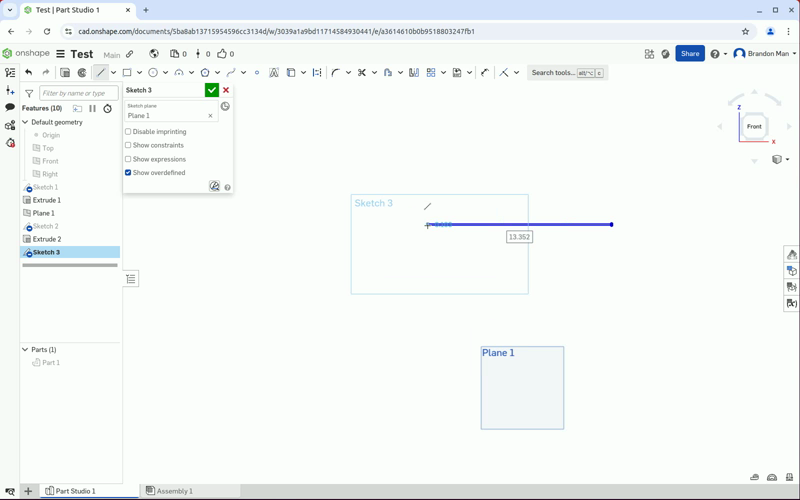
scroll(6)
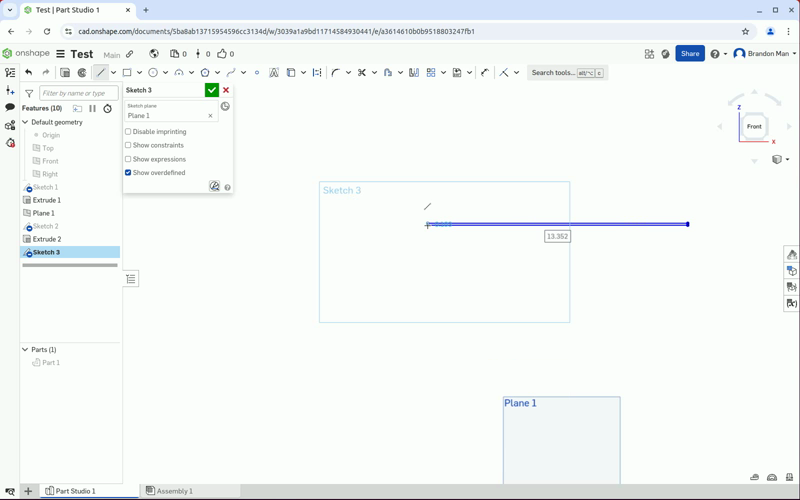
scroll(6)
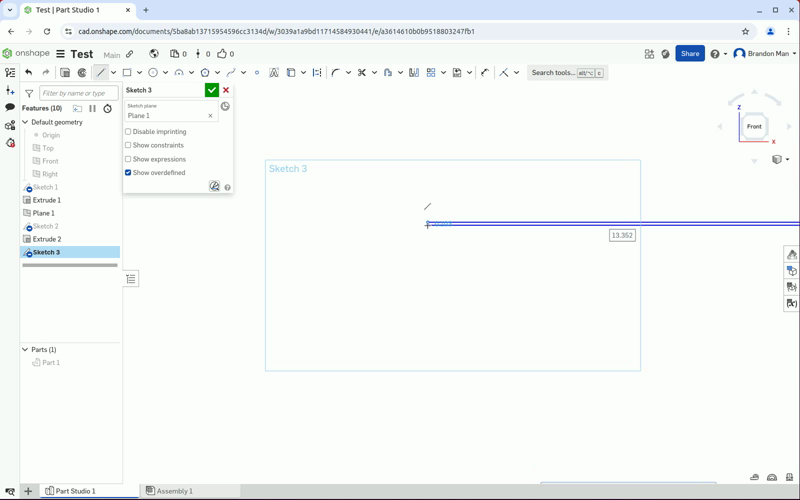
scroll(6)
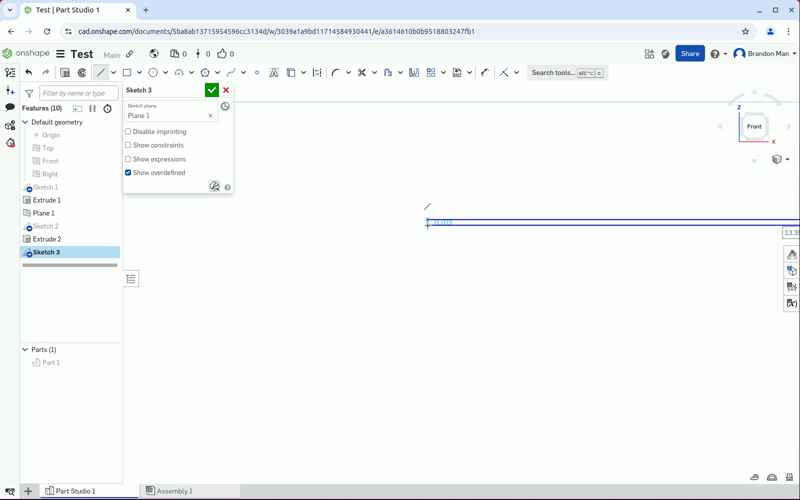
key_up(shift)
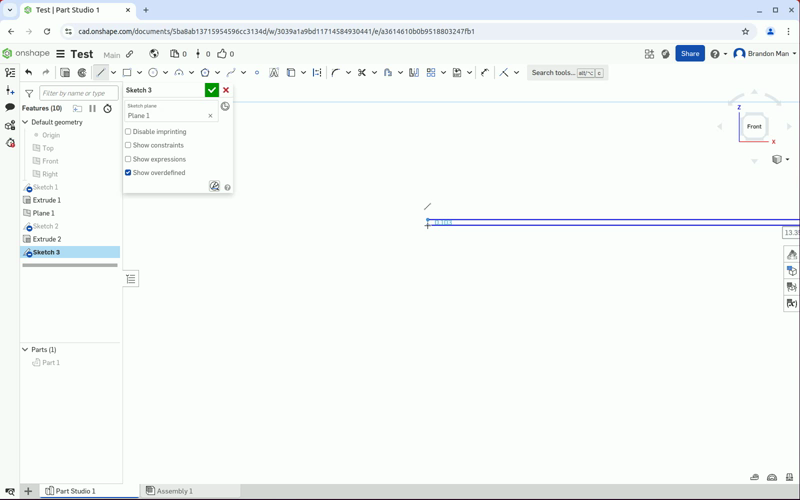
click(427, 225)
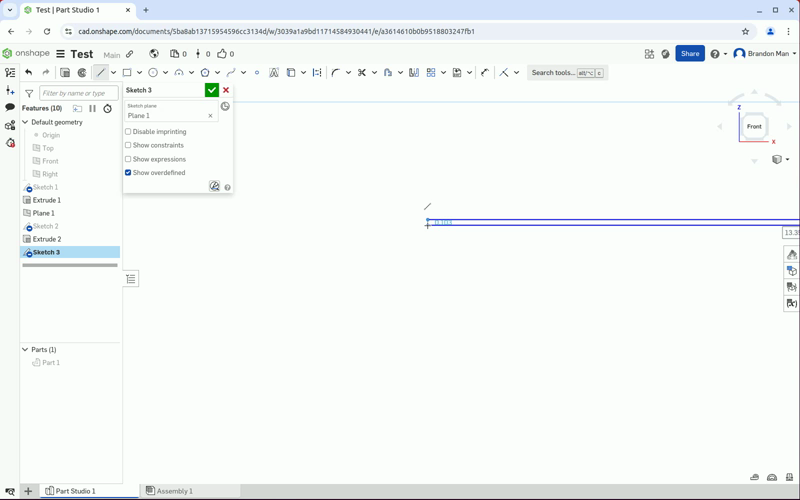
scroll(-6)
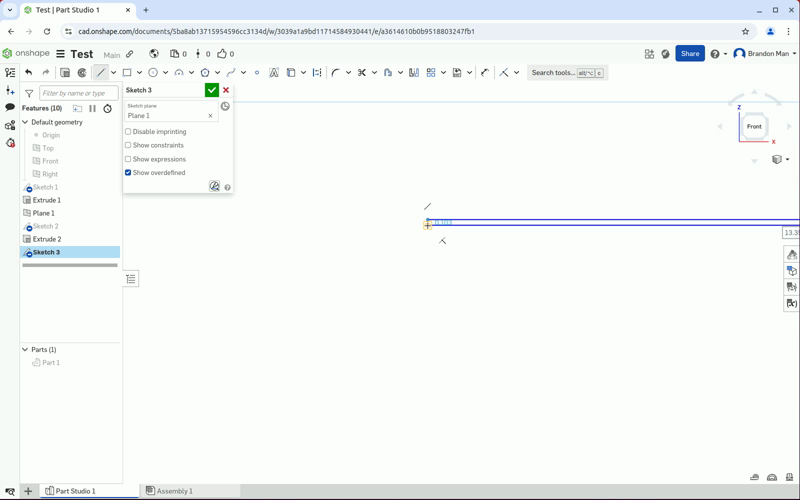
scroll(-6)
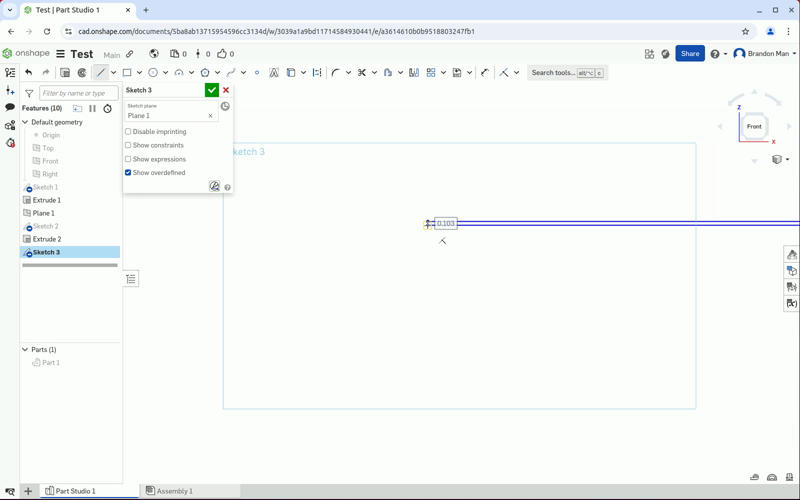
scroll(-6)
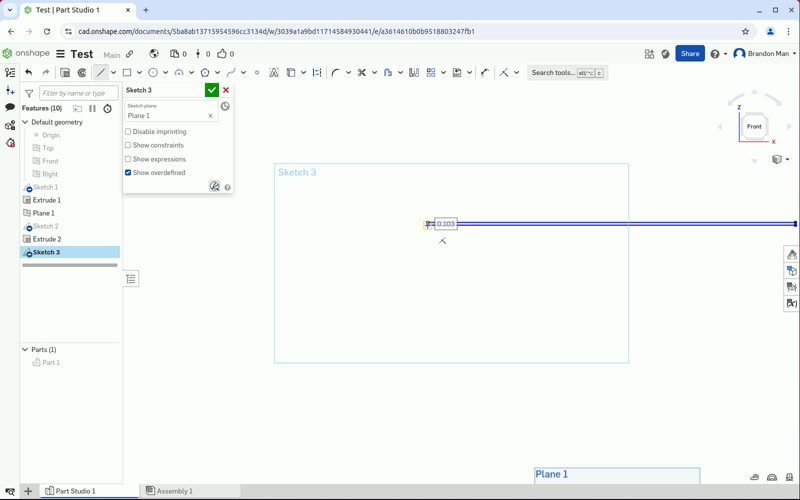
scroll(-6)
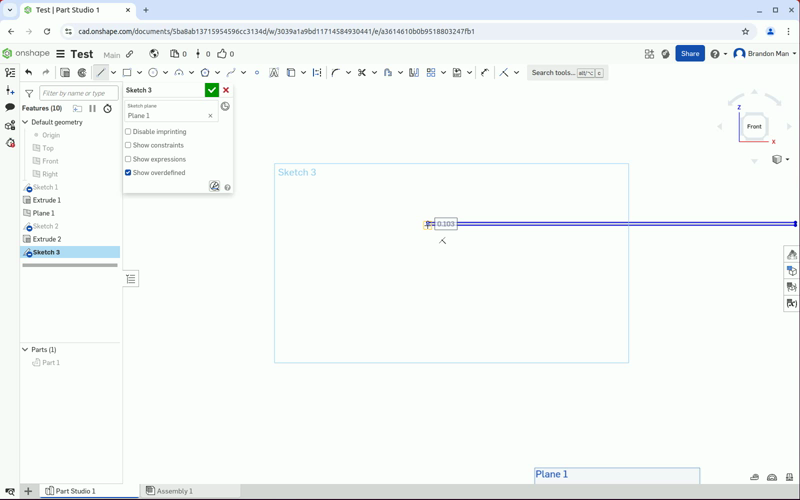
scroll(-6)
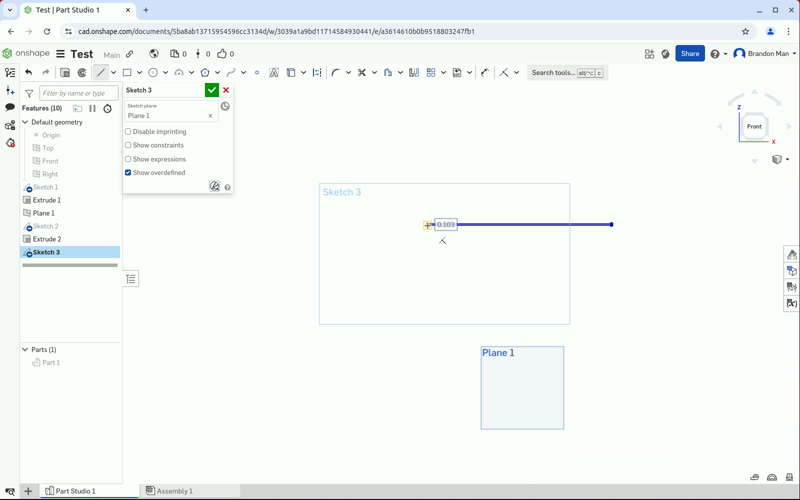
scroll(-6)
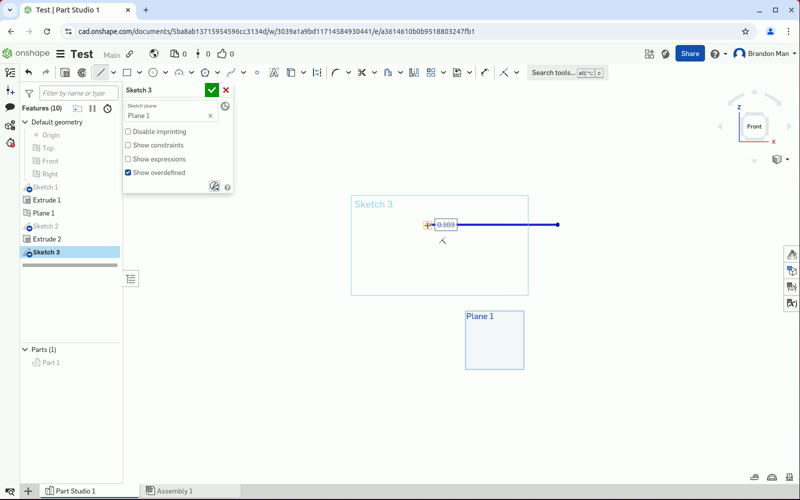
scroll(-6)
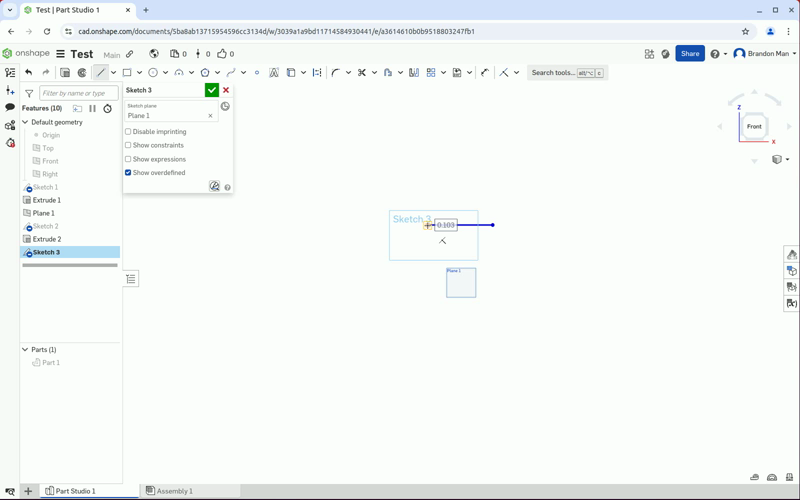
key(esc)
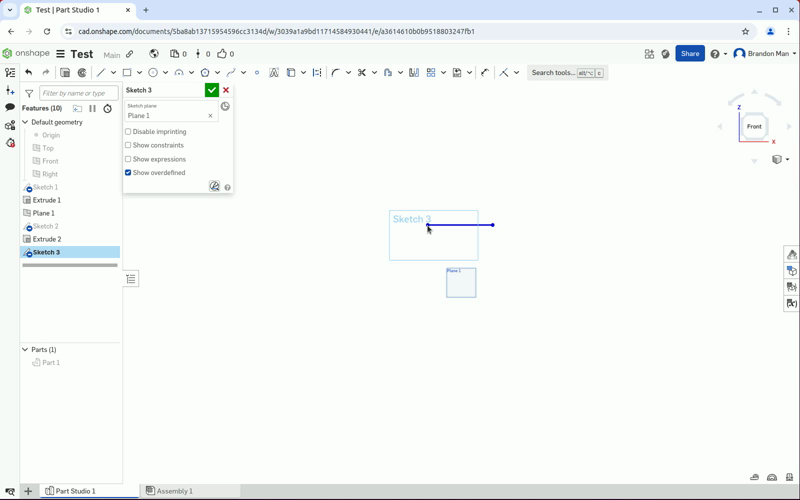
mouse_move(464, 224)
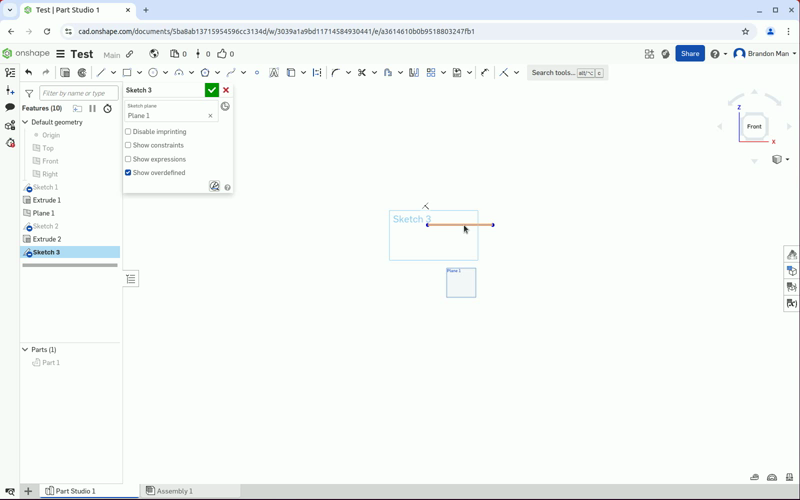
scroll(6)
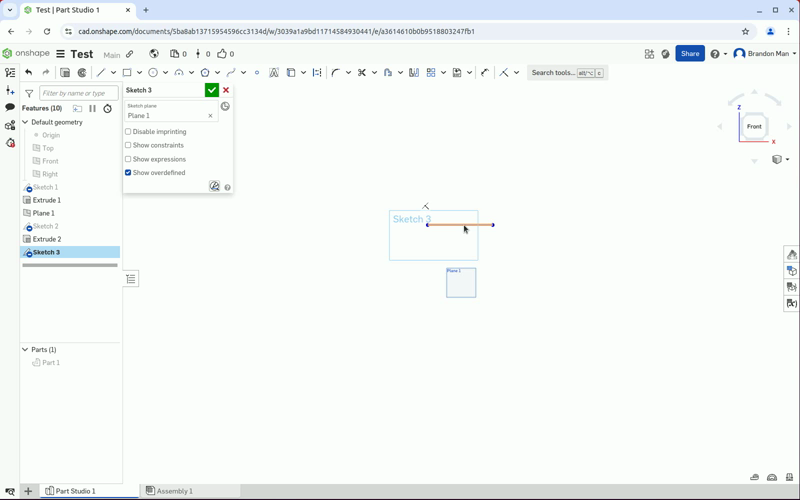
scroll(6)
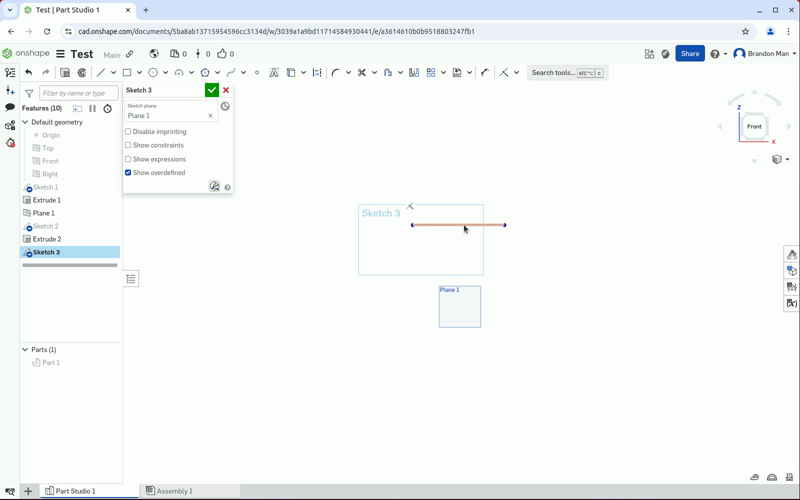
scroll(6)
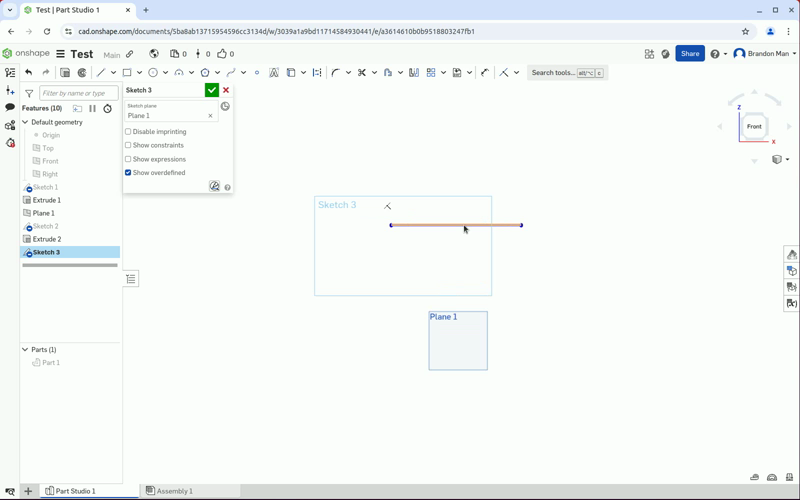
scroll(6)
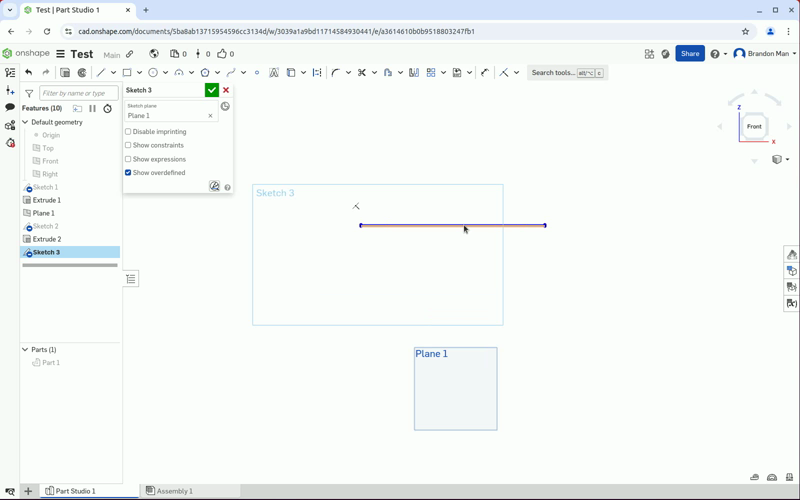
scroll(6)
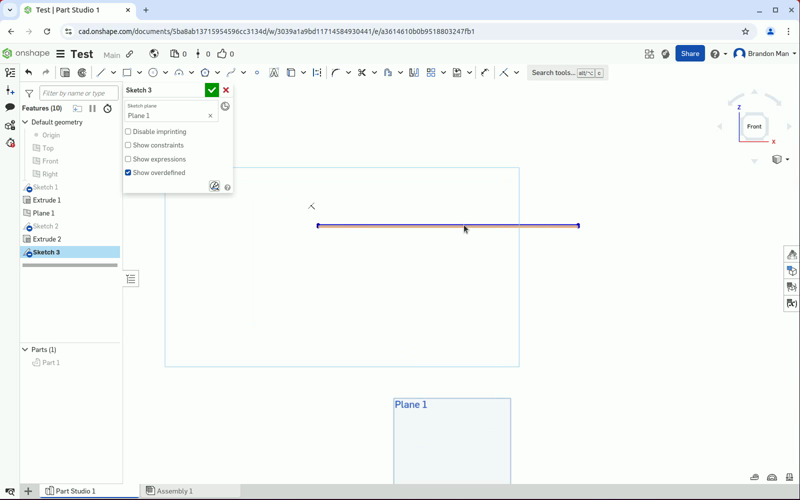
scroll(6)
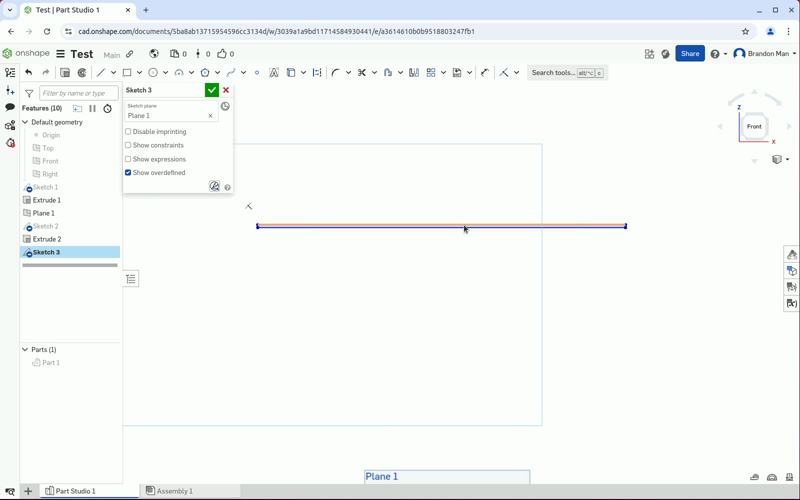
scroll(6)
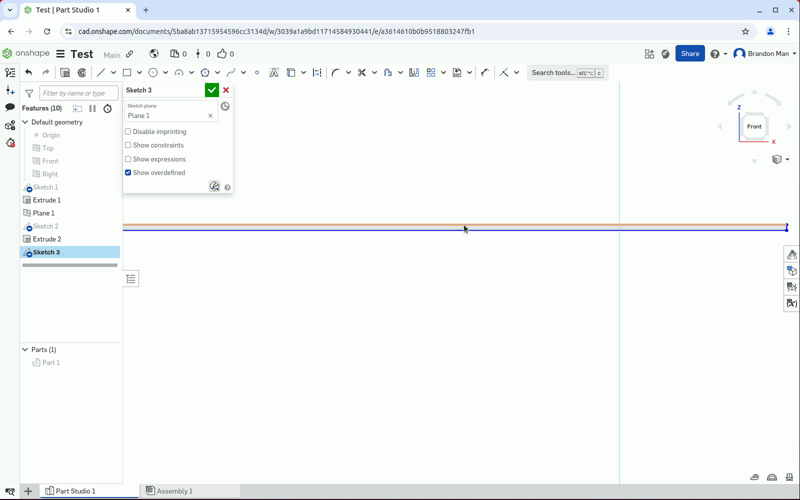
click(464, 224)
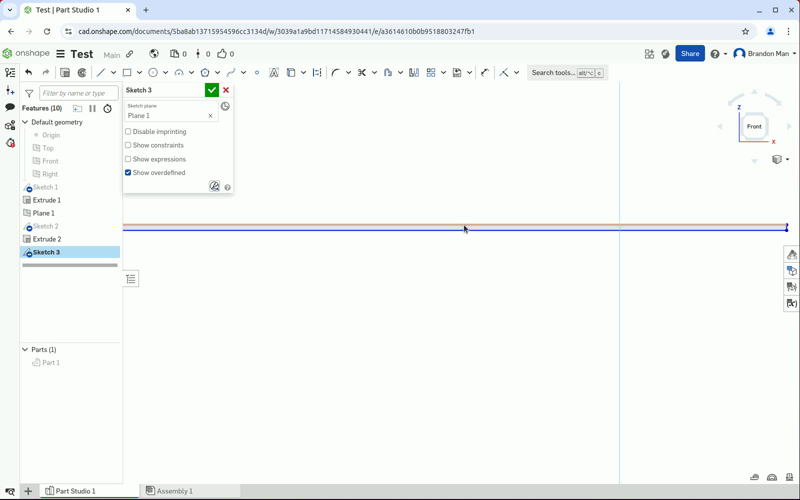
scroll(-6)
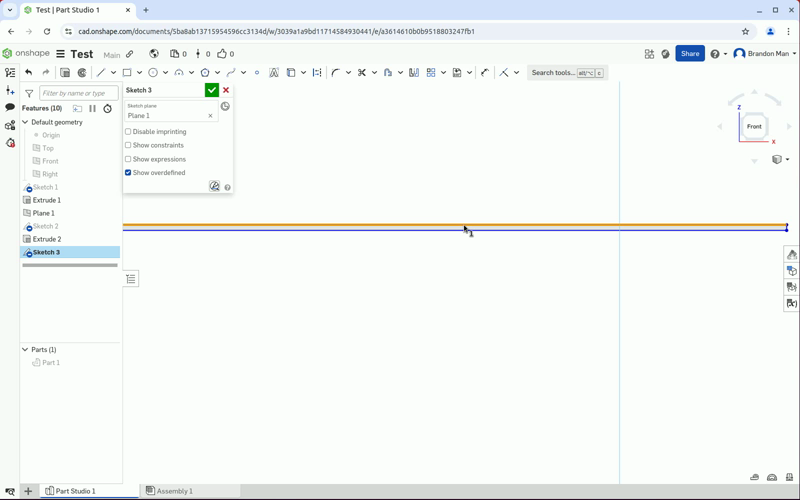
scroll(-6)
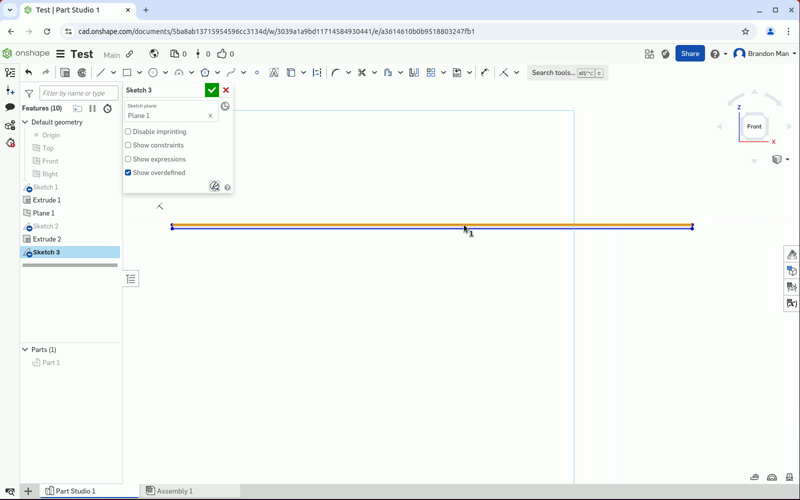
scroll(-6)
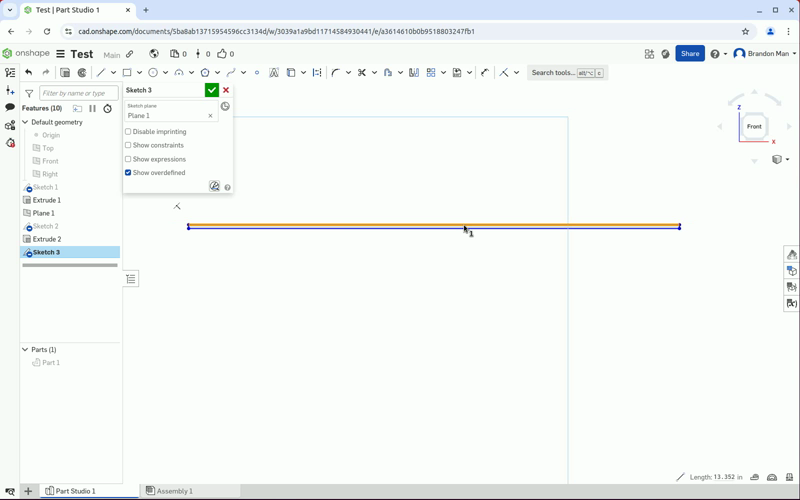
scroll(-6)
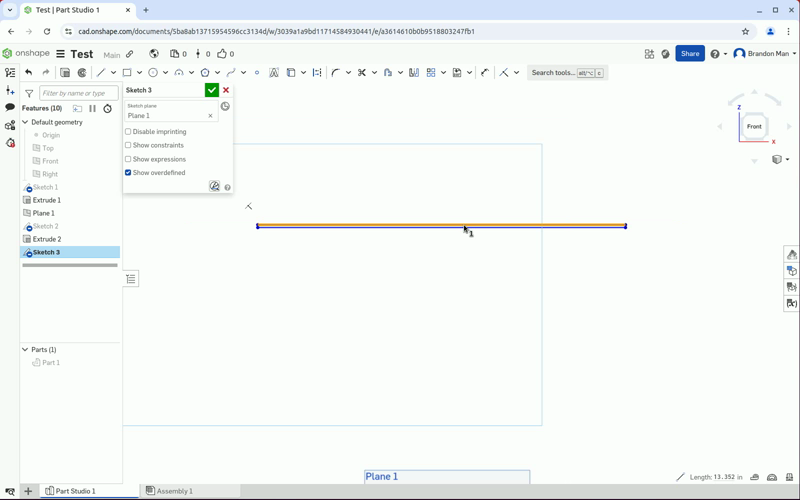
scroll(-6)
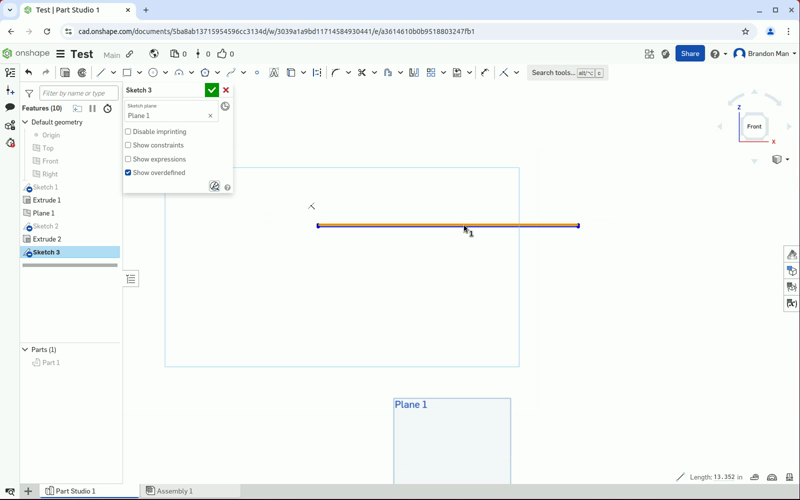
scroll(-6)
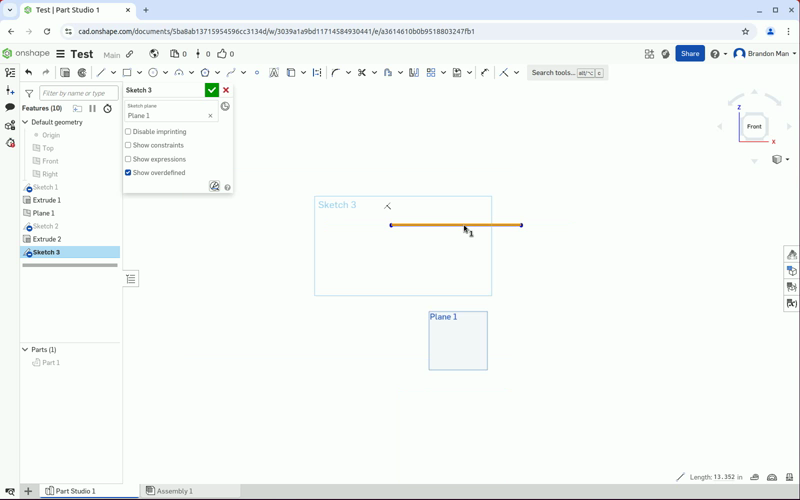
scroll(-6)
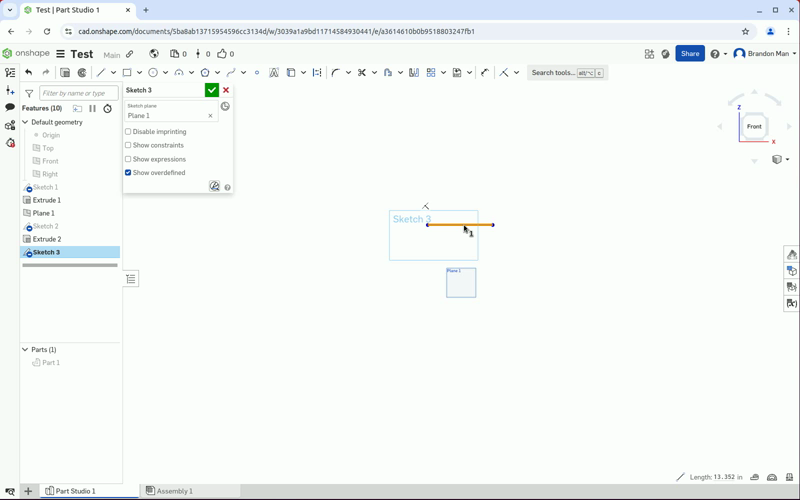
mouse_move(73, 352)
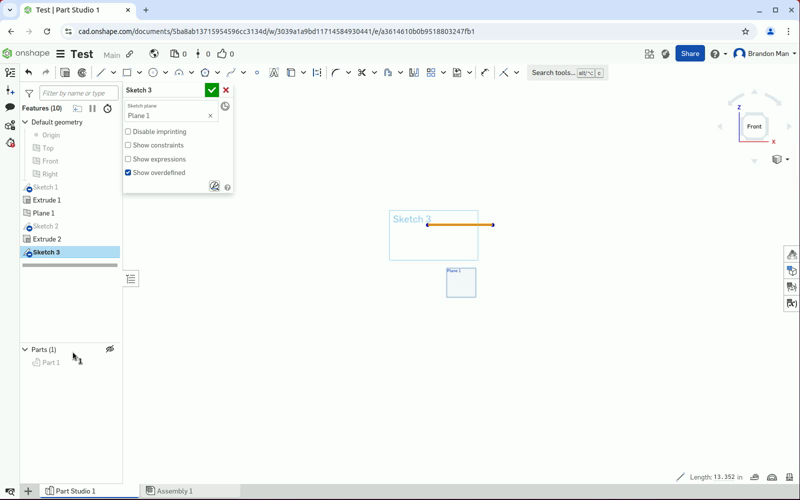
key(shift+y)
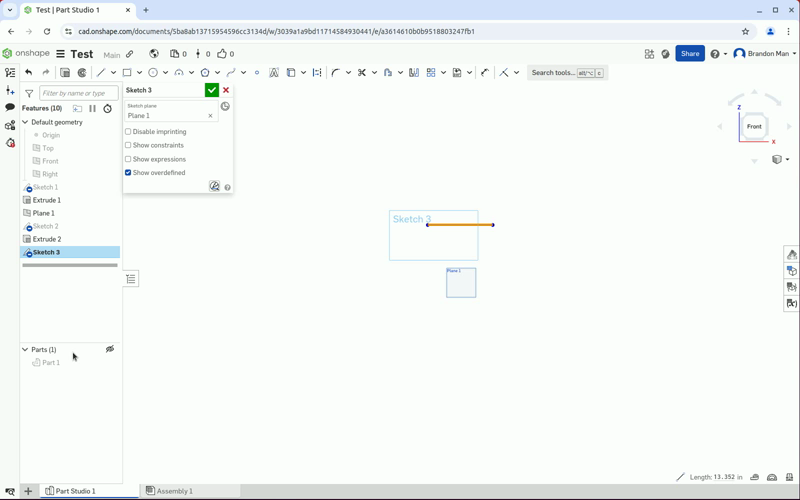
key(shift+e)
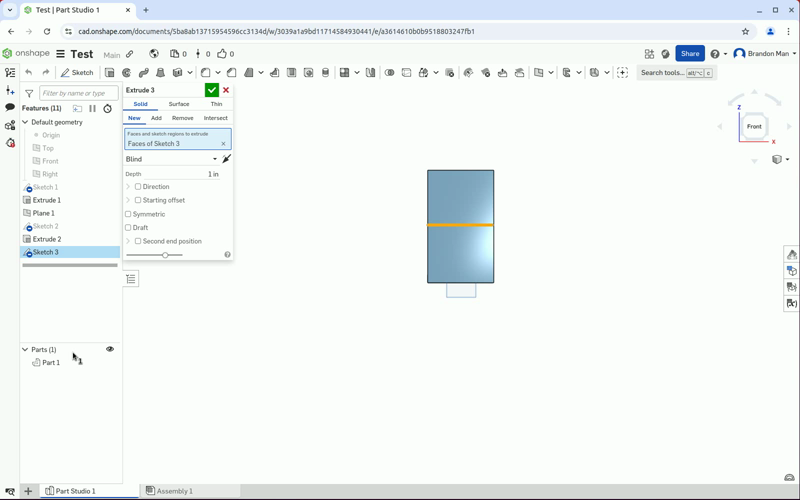
mouse_move(143, 106)
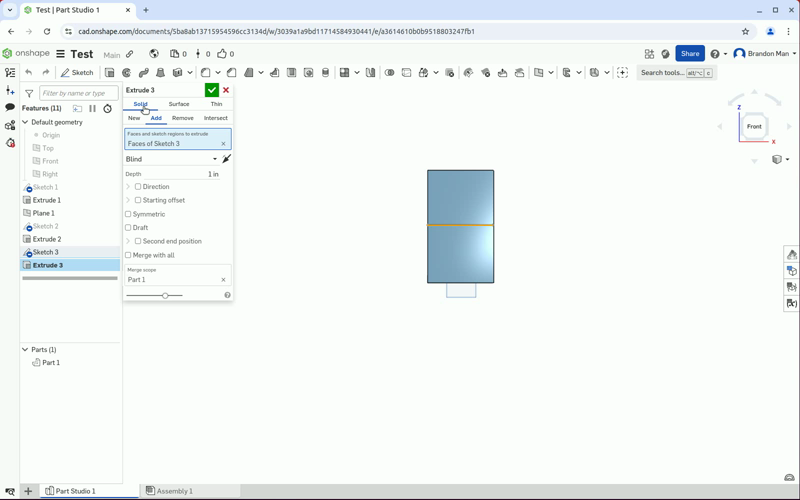
click(143, 106)
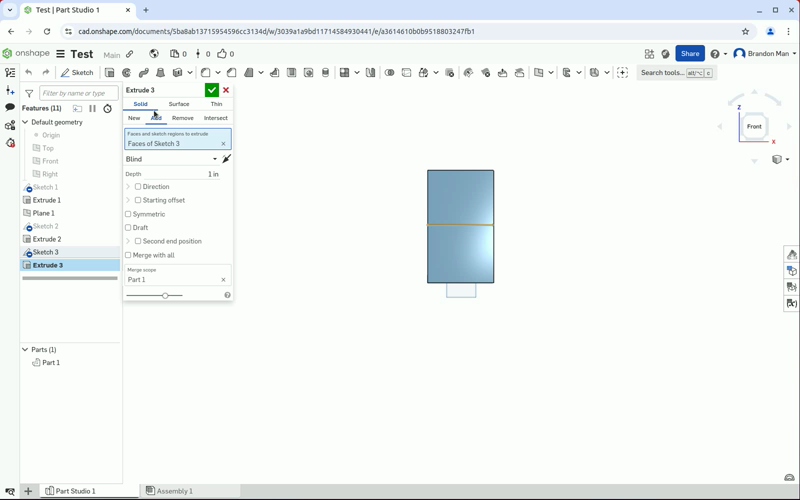
mouse_move(186, 120)
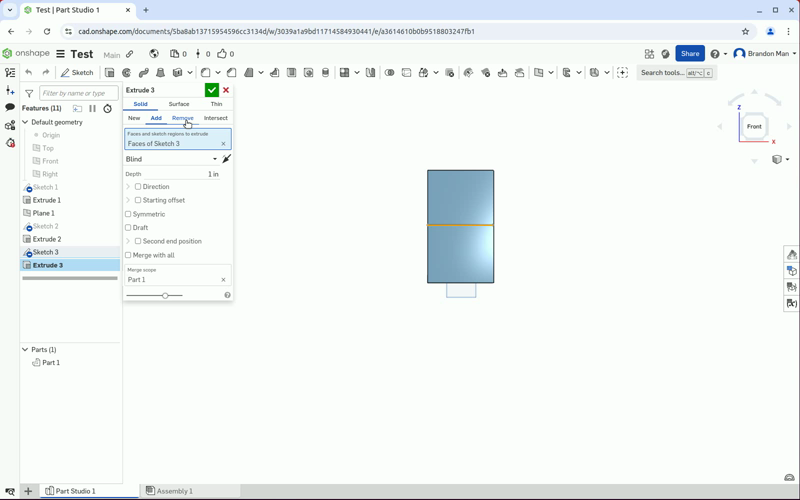
click(186, 120)
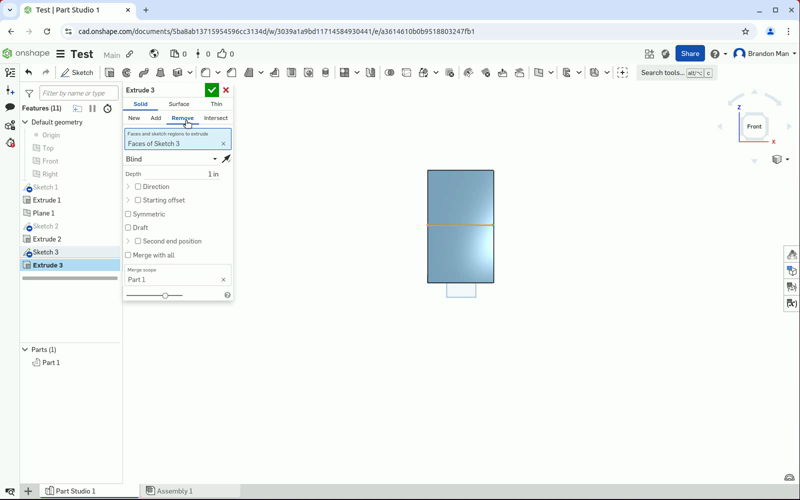
key(tab, 4)
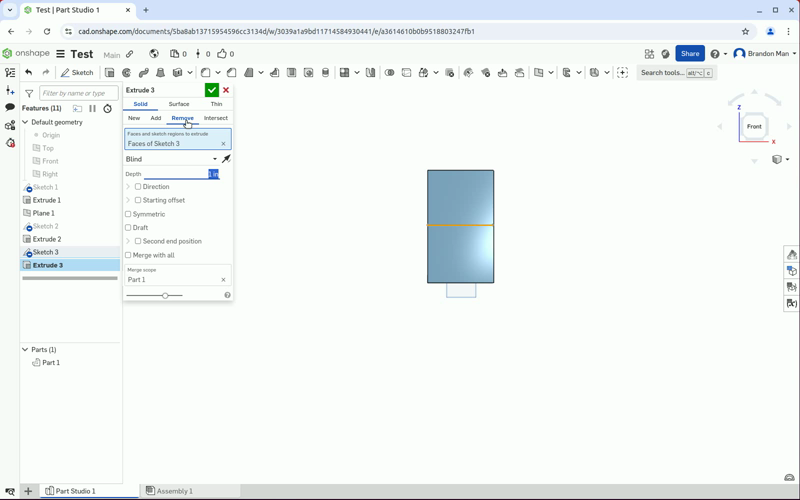
text(0.963)
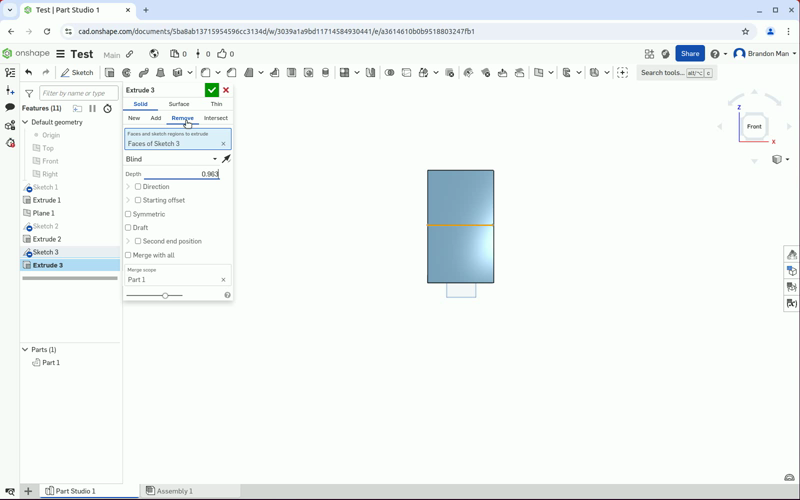
key(tab, 6)
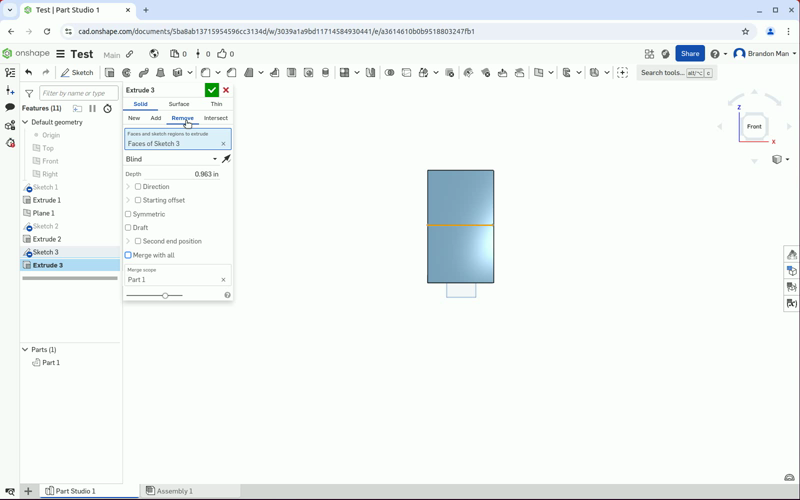
key(space)
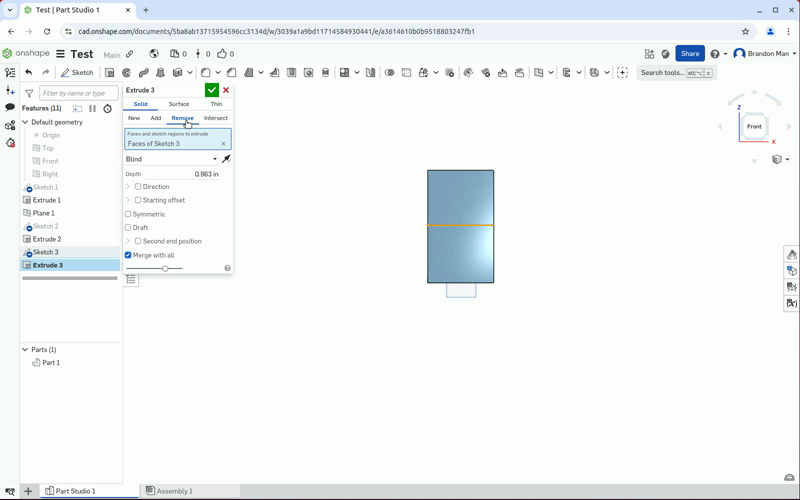
key(enter)
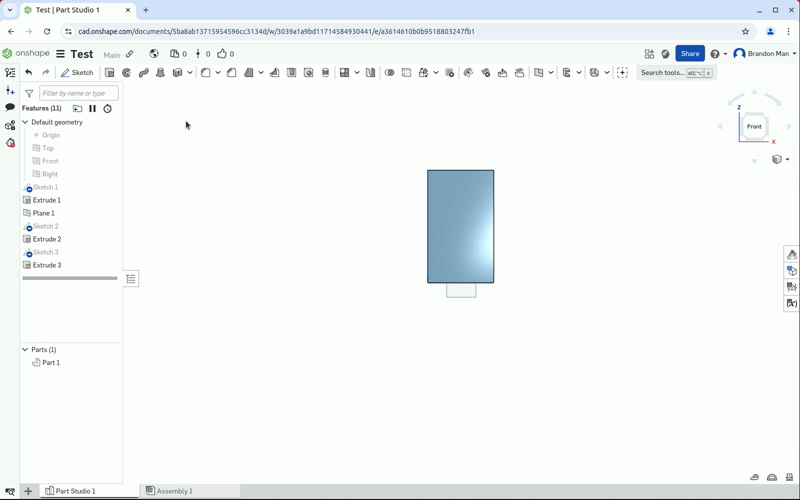
key(shift+h)
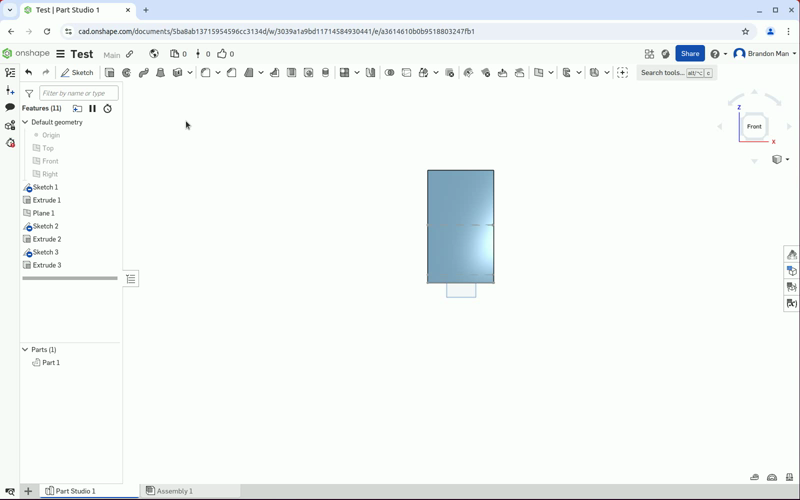
key(shift+h)
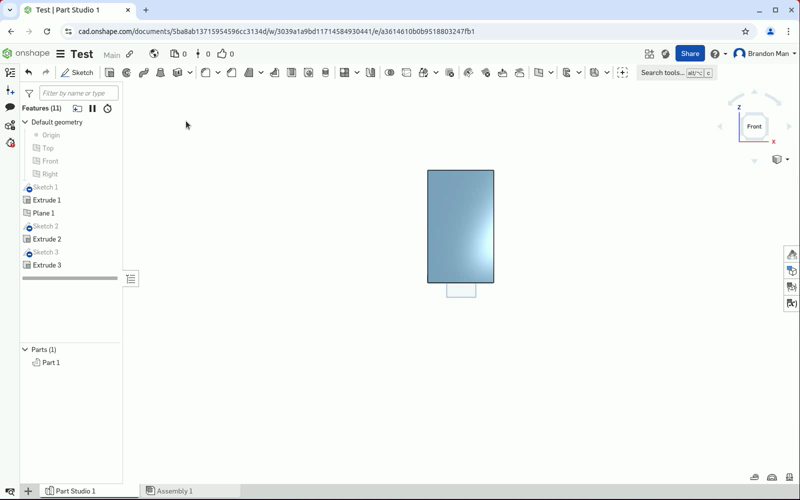
mouse_move(73, 189)
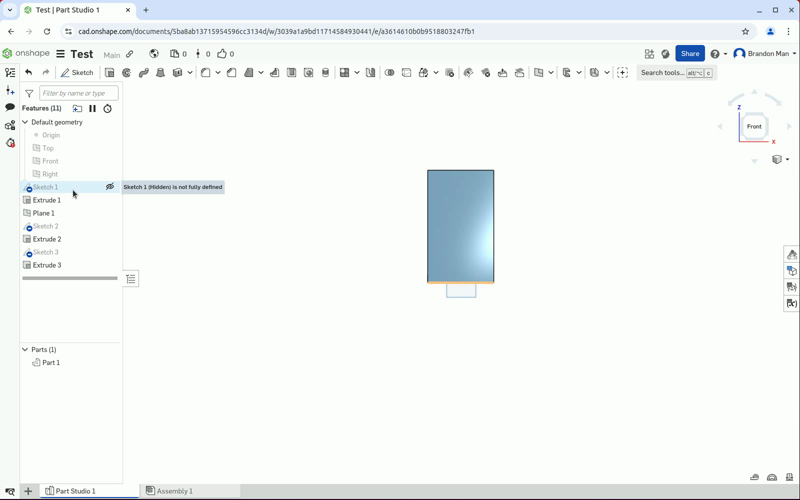
click(73, 189)
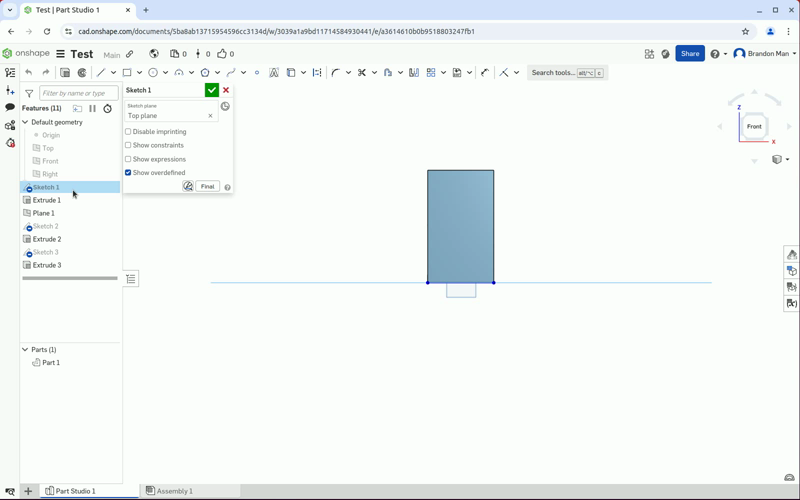
mouse_move(229, 92)
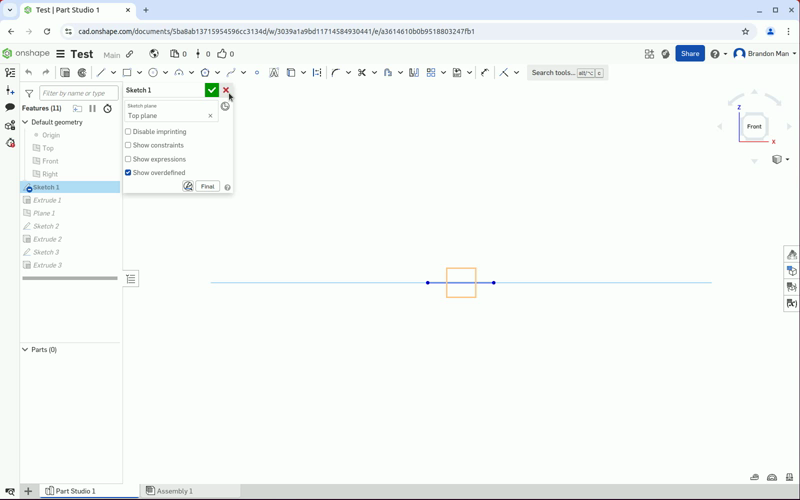
click(229, 92)
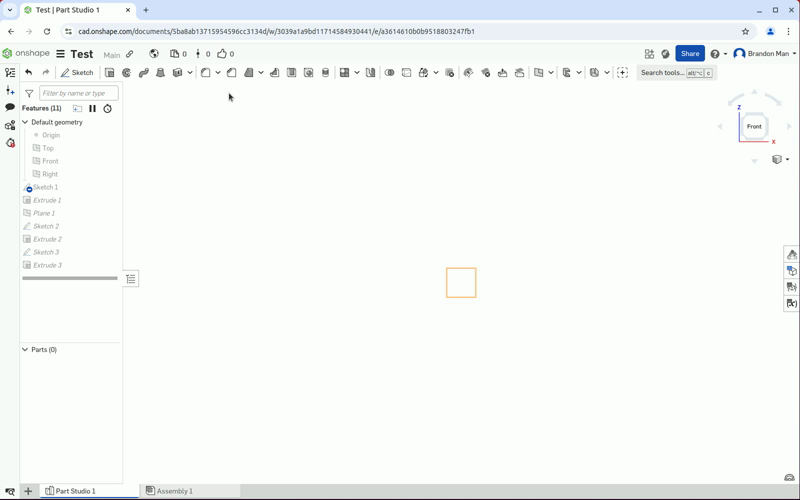
key(shift+s)
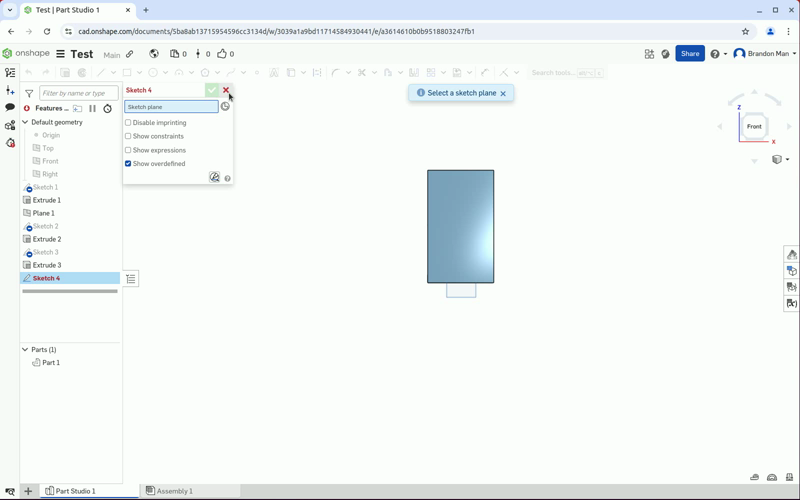
mouse_move(73, 215)
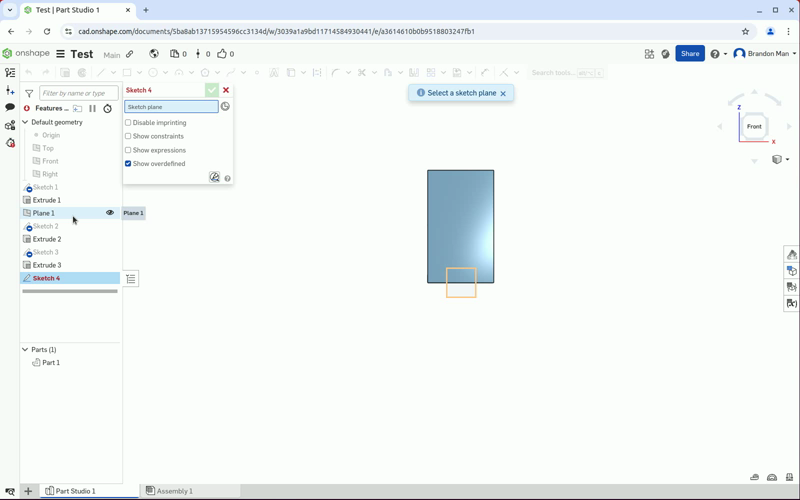
click(73, 215)
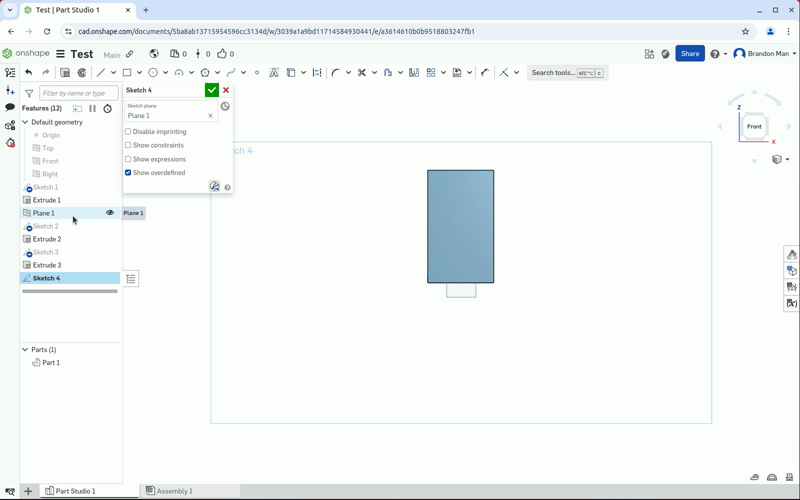
mouse_move(73, 352)
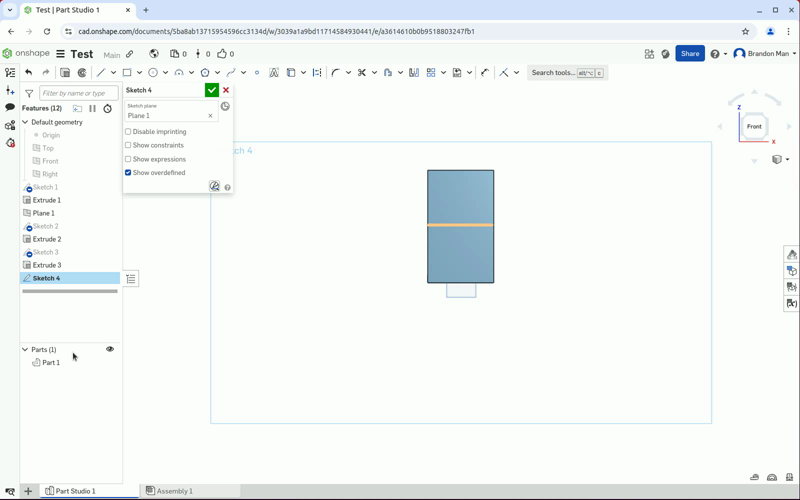
key(y)
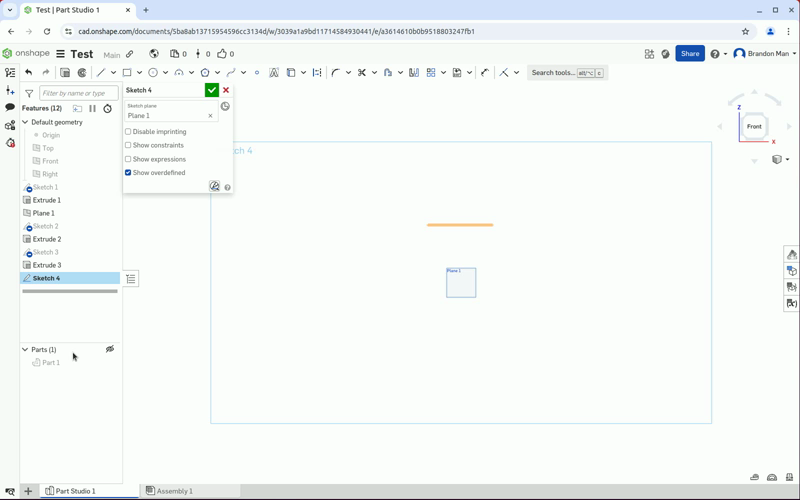
key(l)
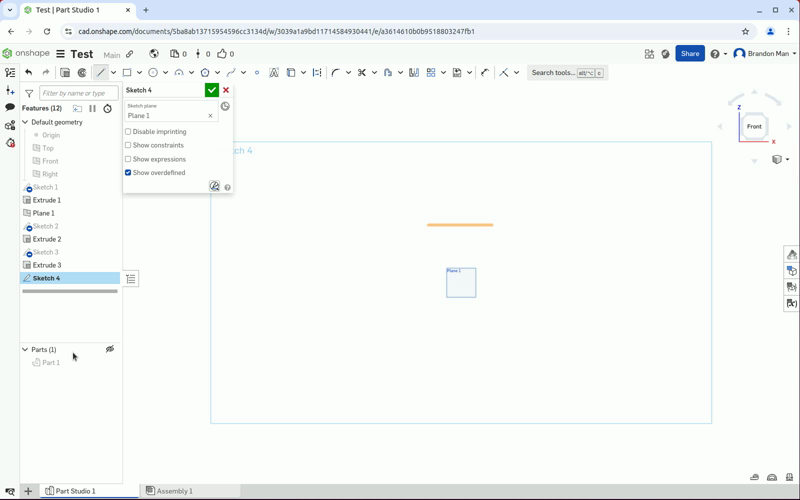
key_down(shift)
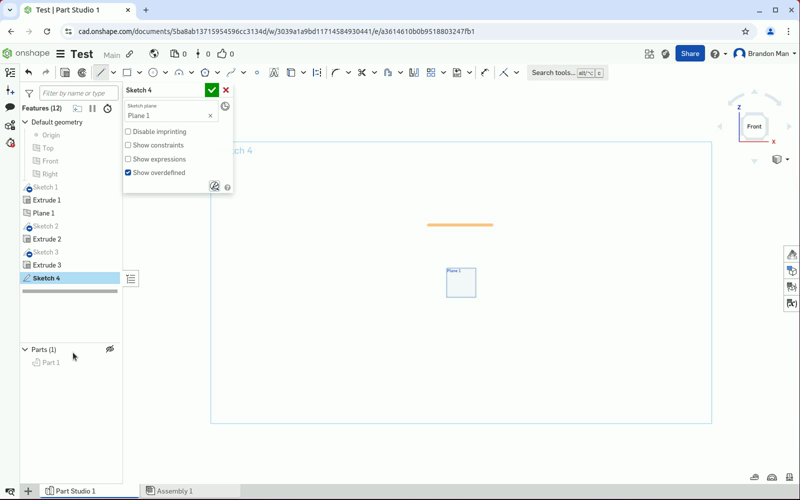
mouse_move(427, 175)
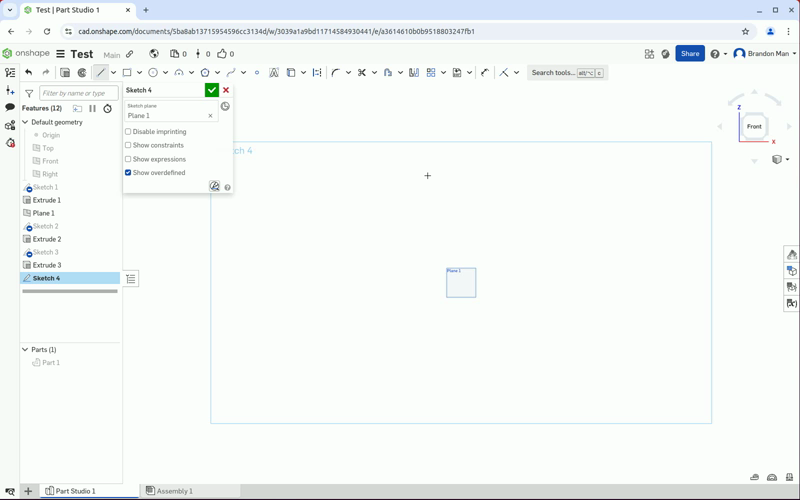
click(427, 175)
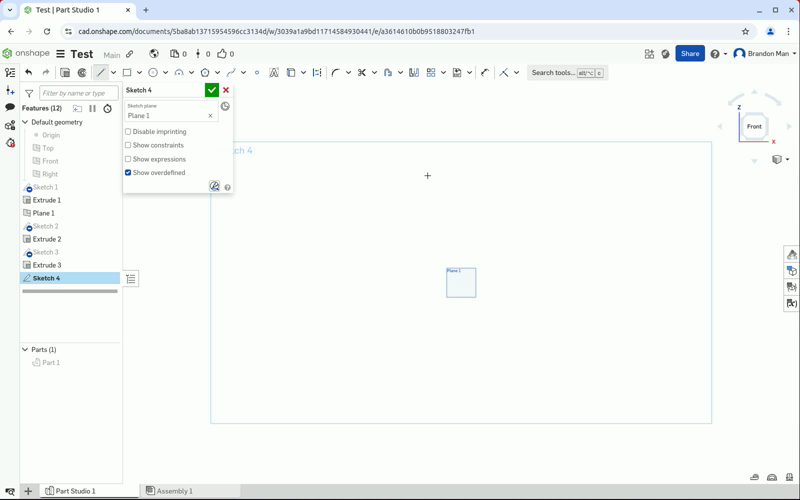
key_up(shift)
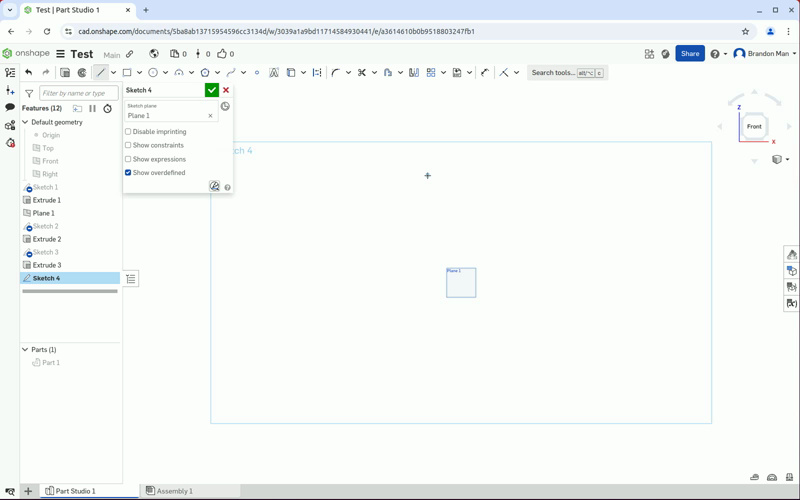
key_down(shift)
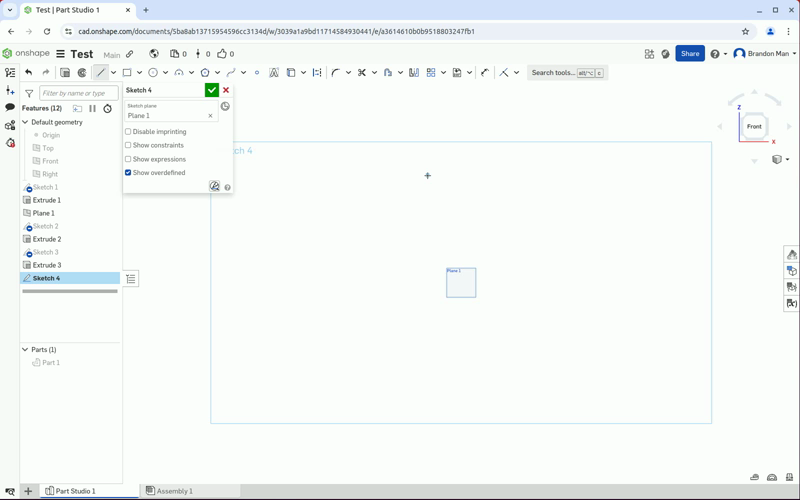
mouse_move(492, 175)
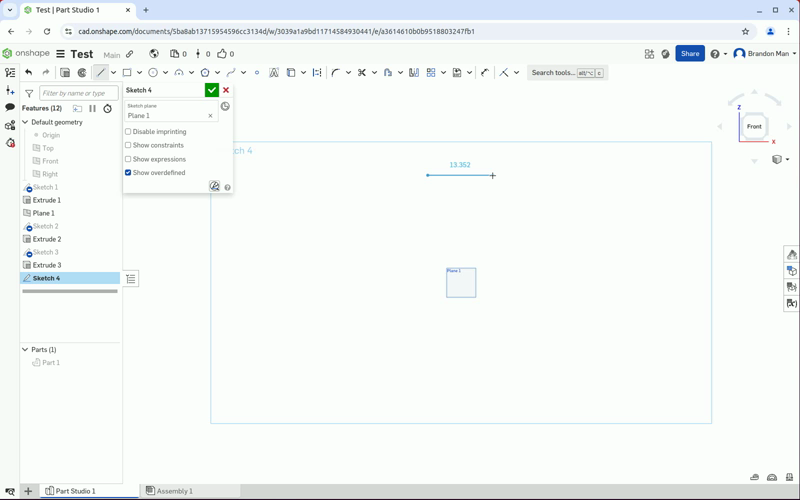
click(492, 175)
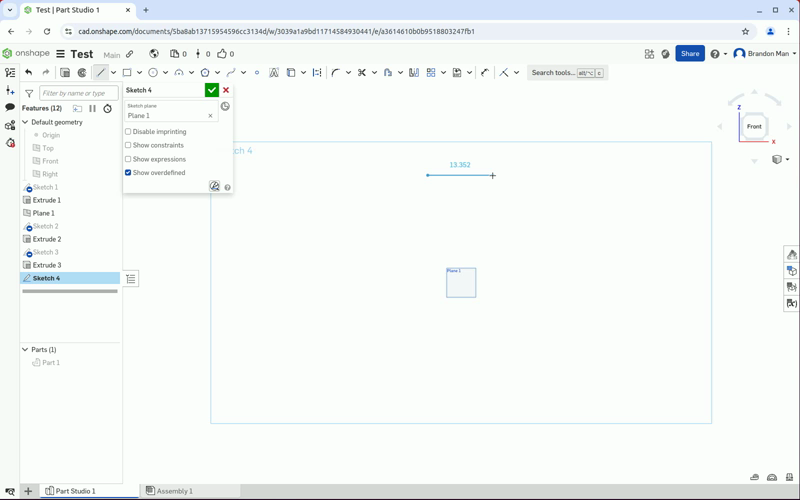
key_up(shift)
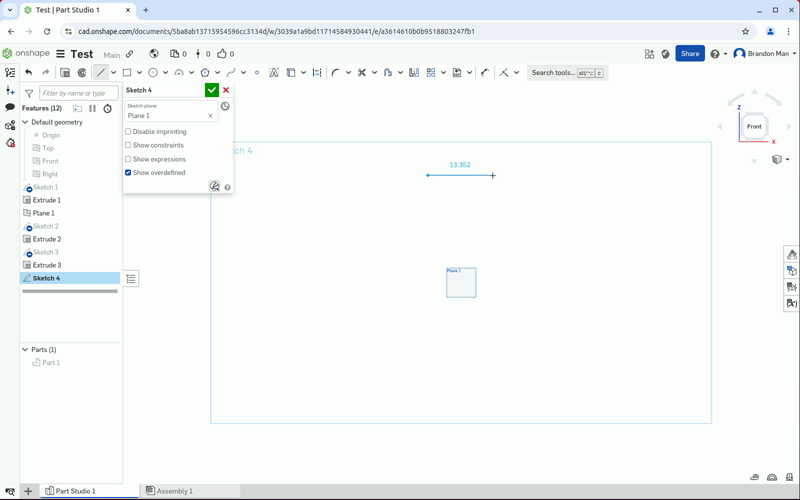
key_down(shift)
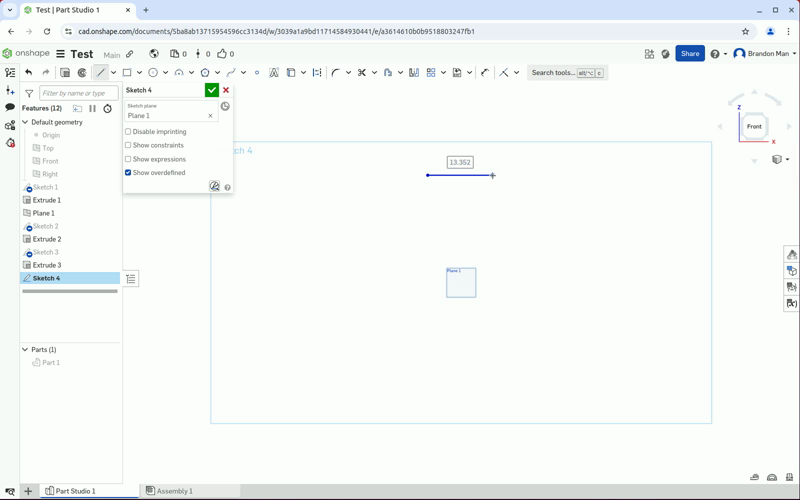
mouse_move(522, 175)
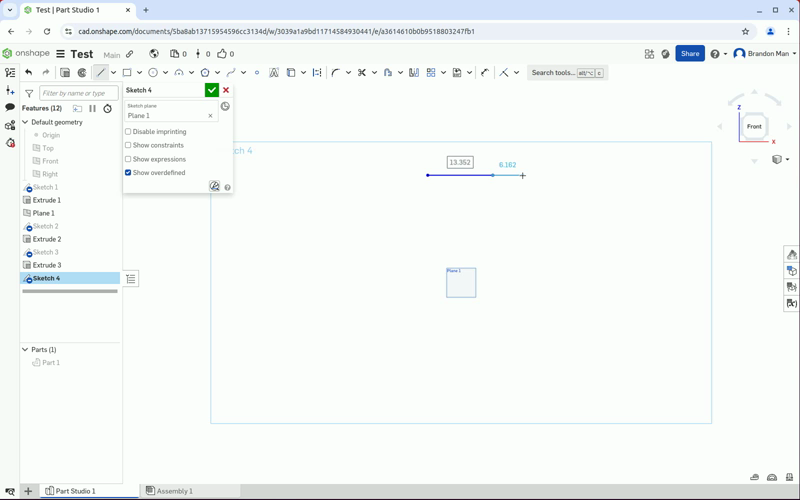
mouse_move(492, 174)
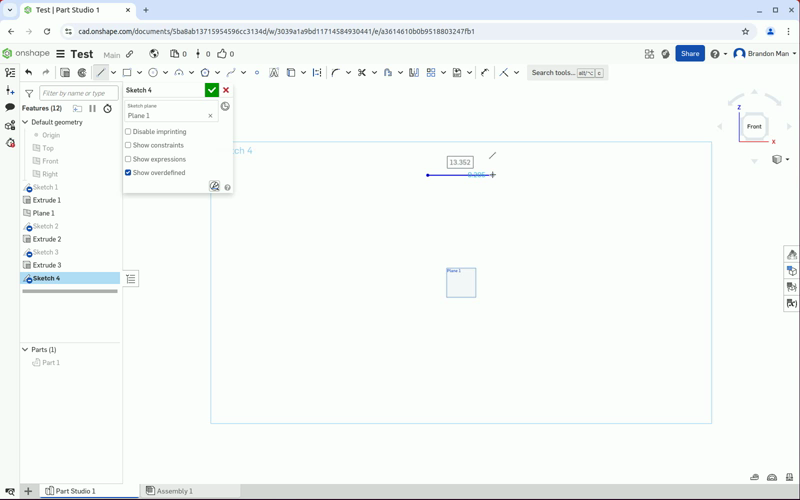
scroll(6)
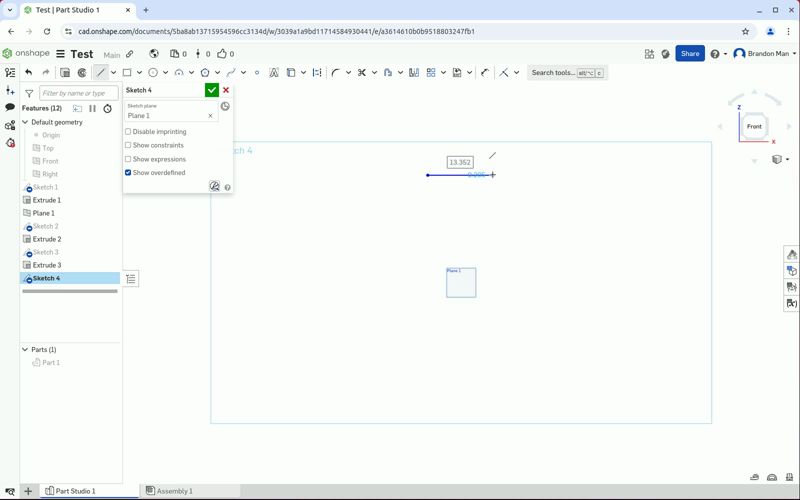
scroll(6)
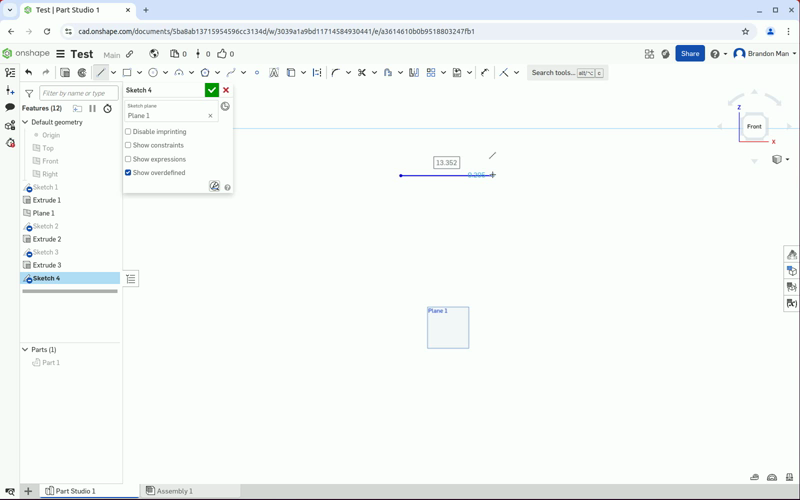
scroll(6)
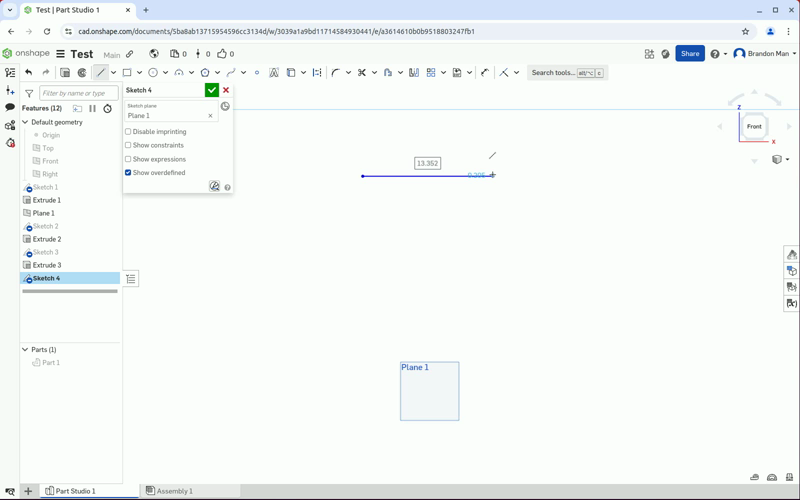
scroll(6)
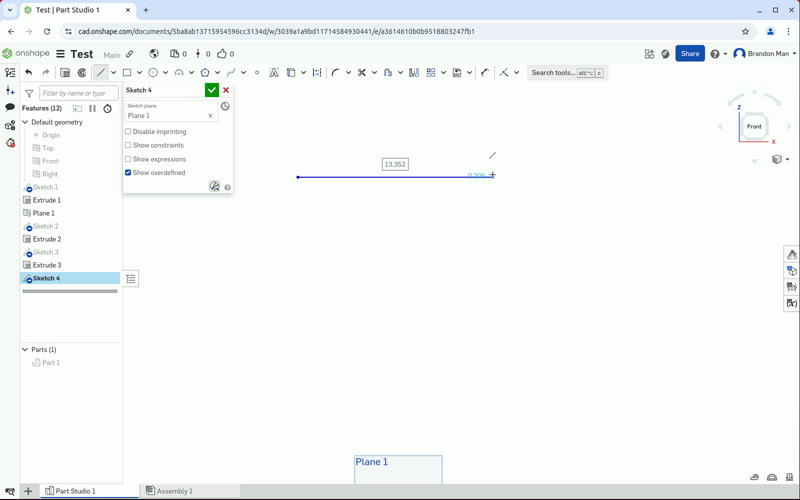
scroll(6)
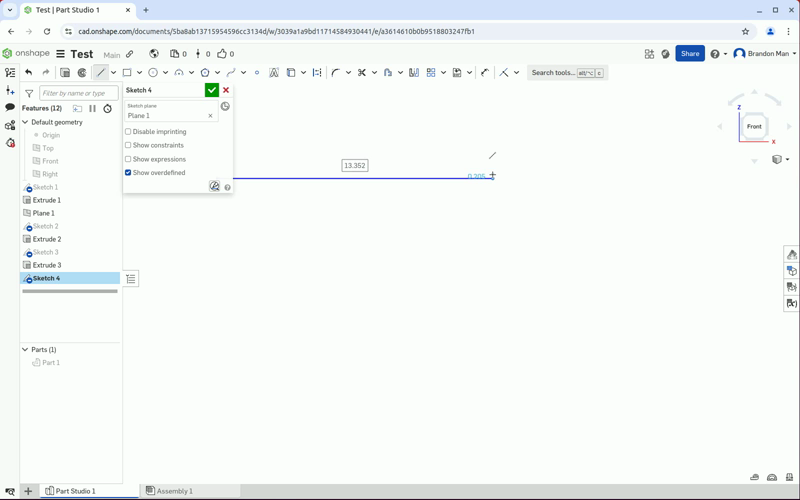
scroll(6)
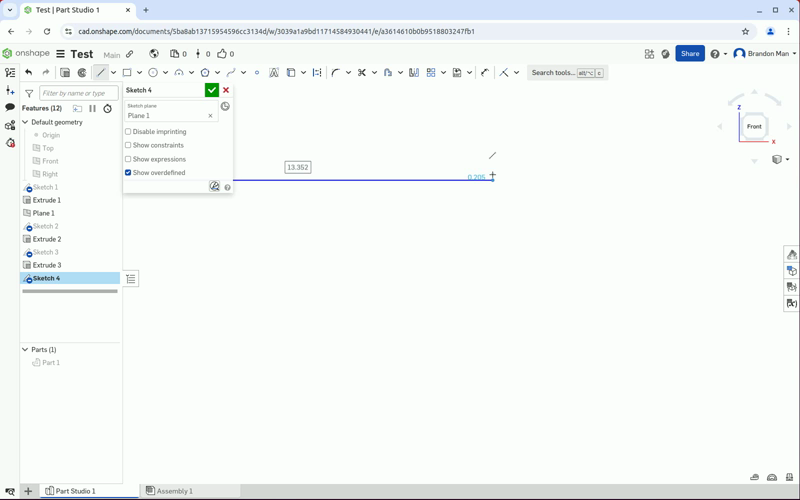
scroll(6)
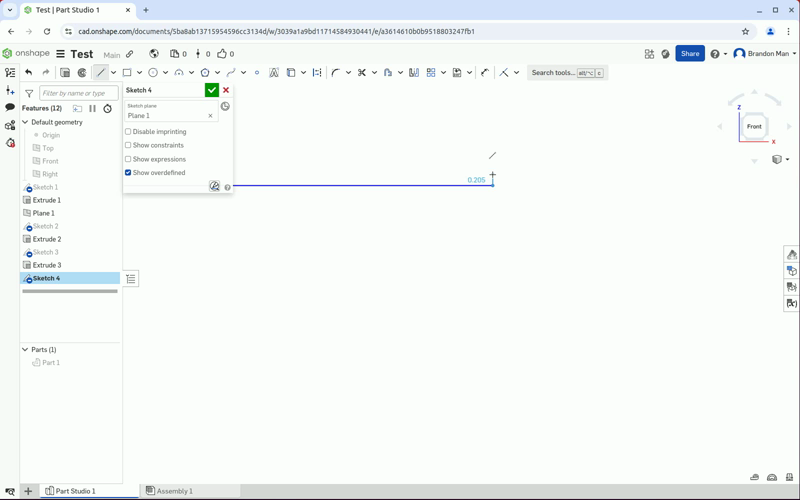
click(492, 174)
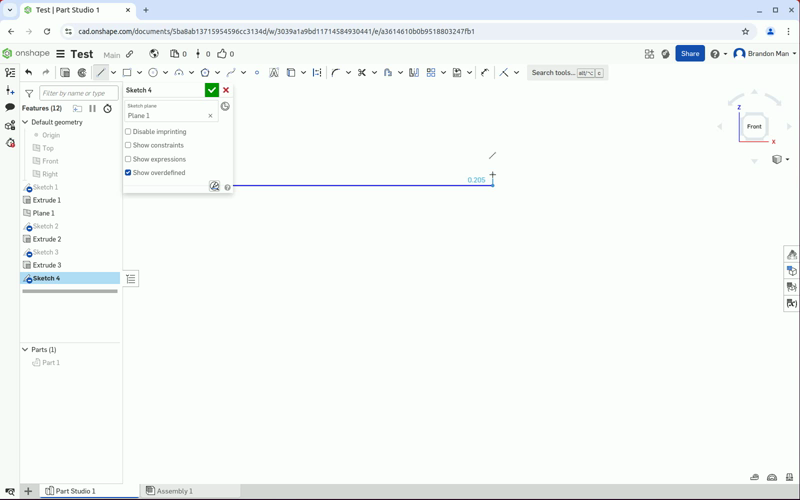
scroll(-6)
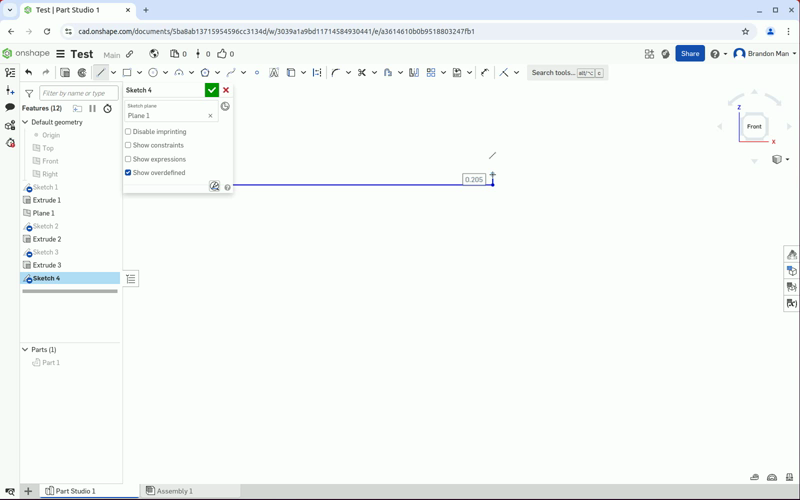
scroll(-6)
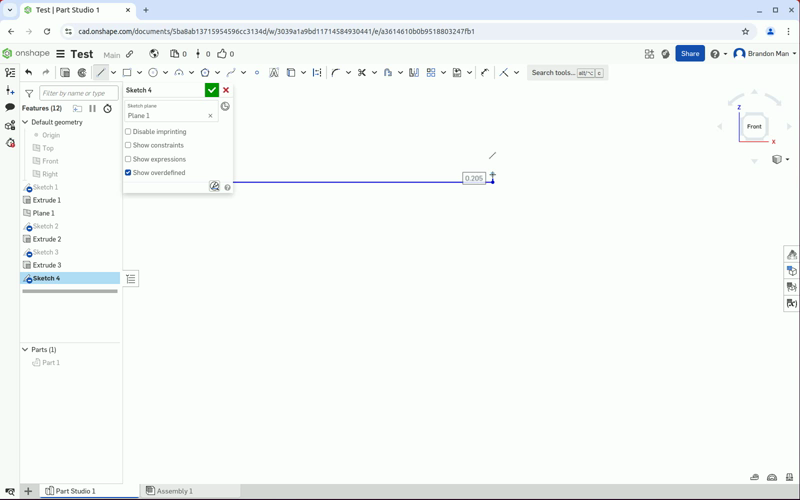
scroll(-6)
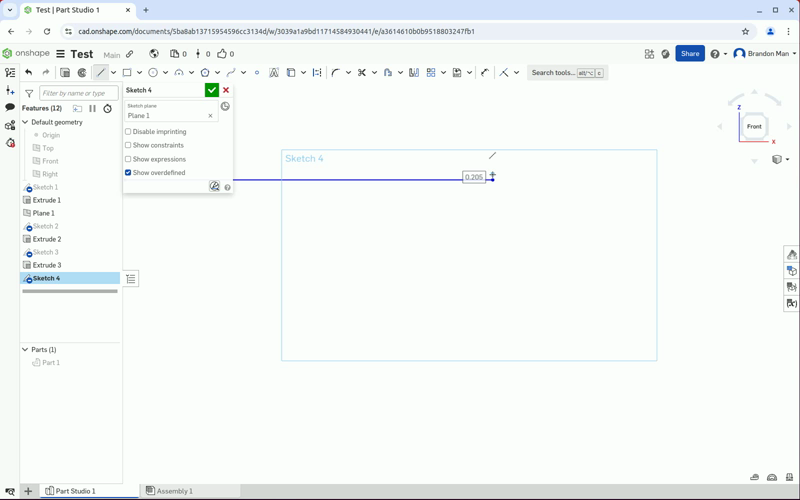
scroll(-6)
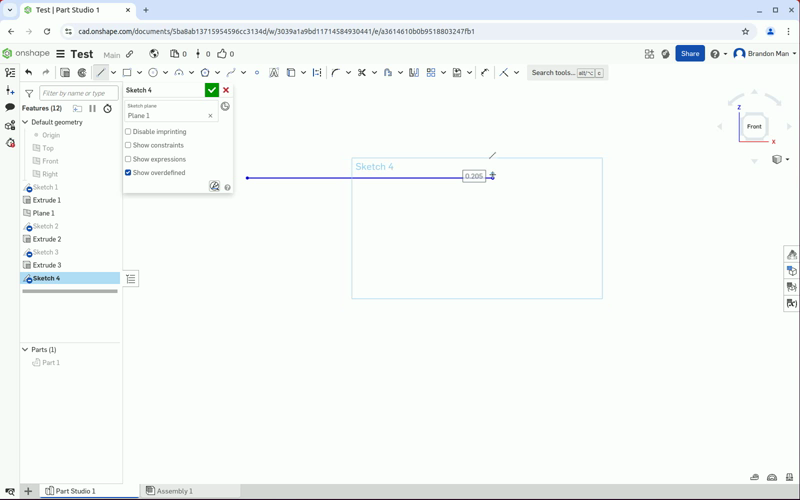
scroll(-6)
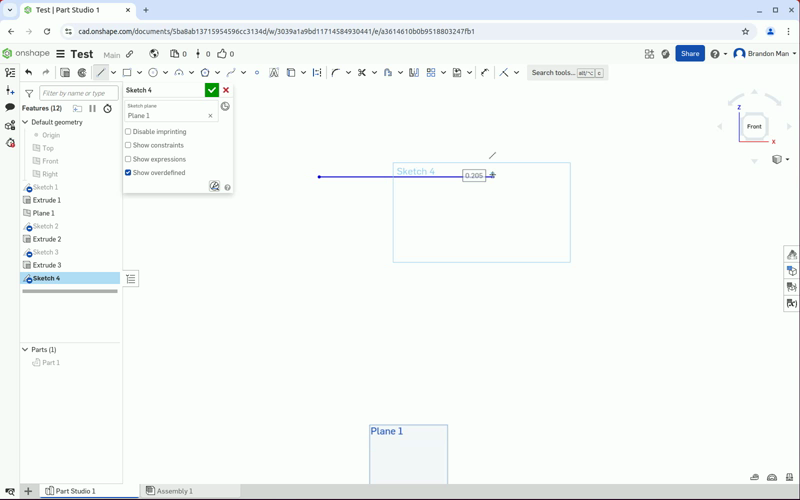
scroll(-6)
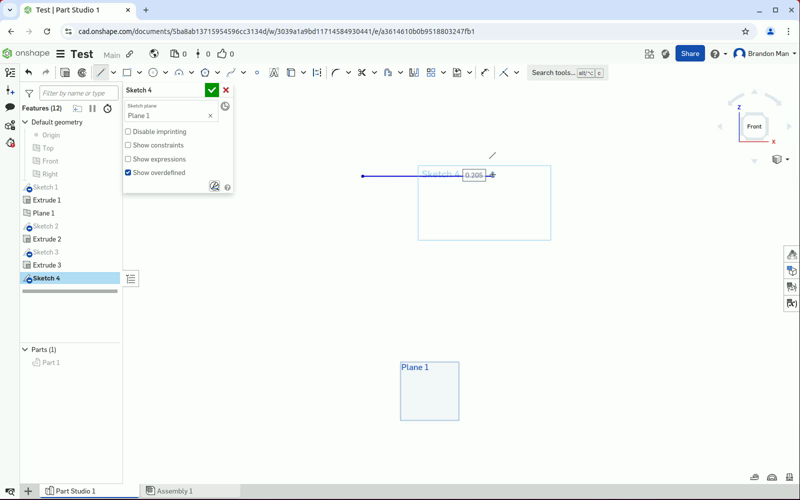
scroll(-6)
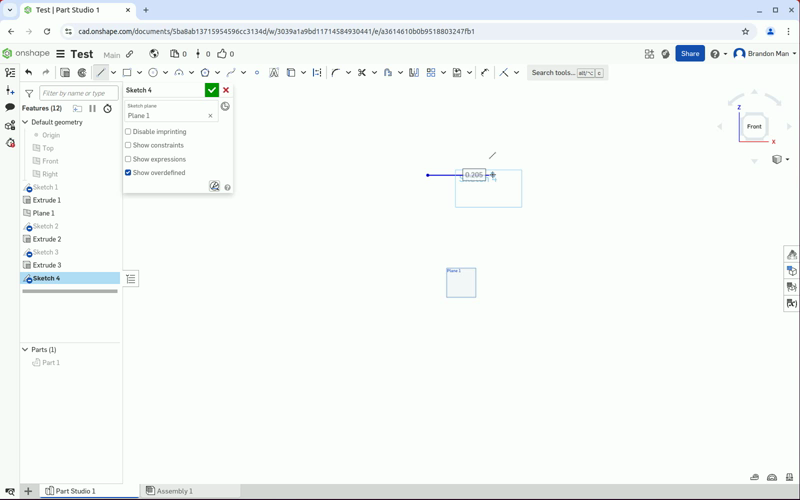
key_up(shift)
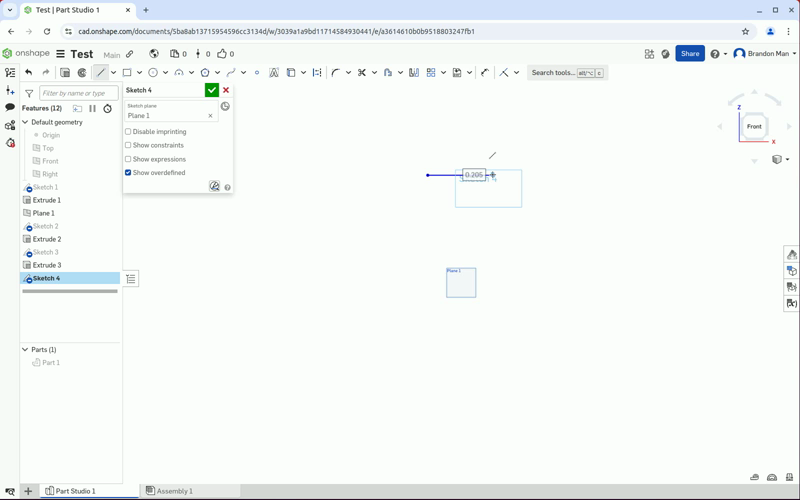
key_down(shift)
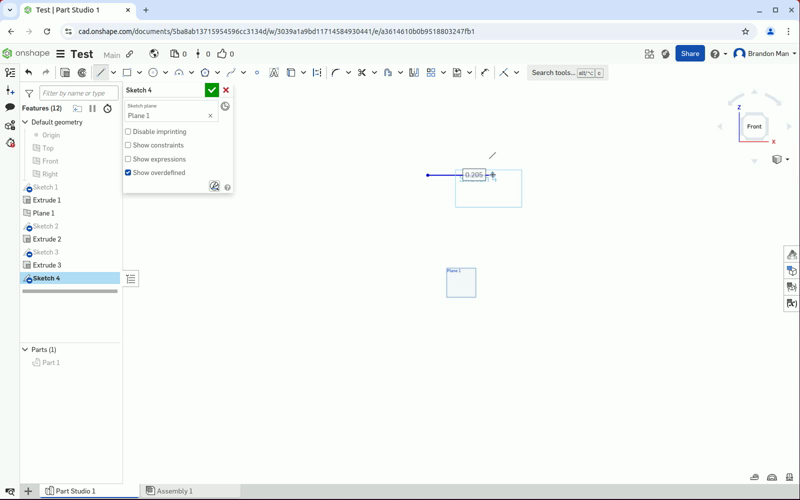
mouse_move(427, 174)
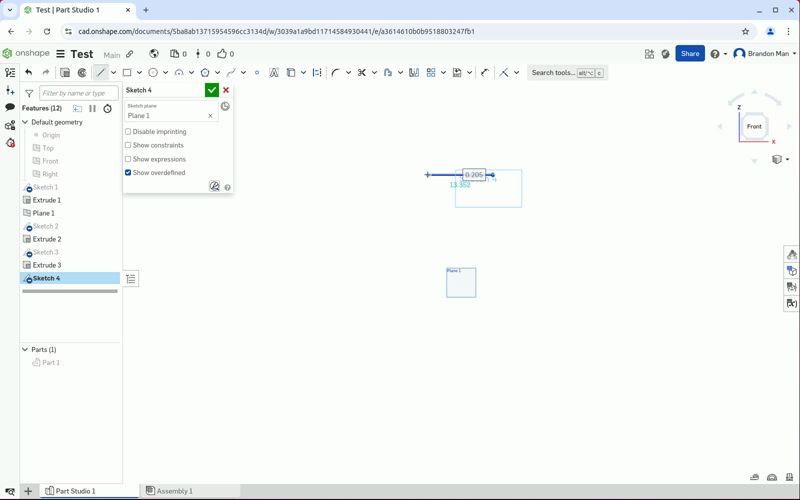
scroll(6)
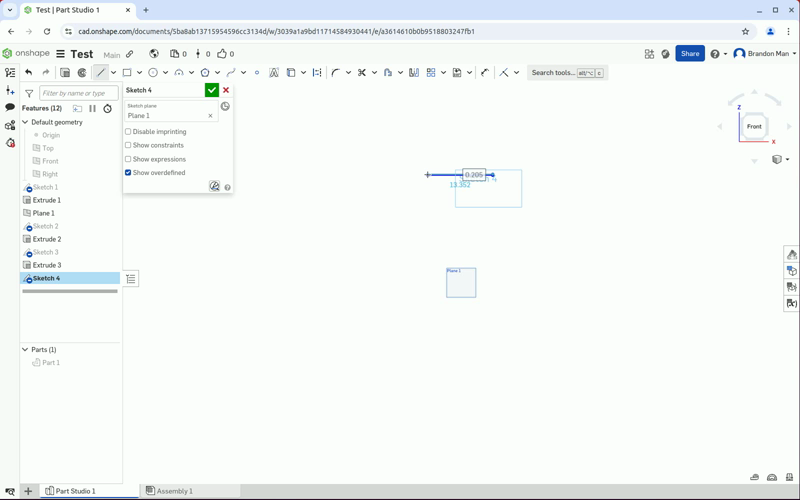
scroll(6)
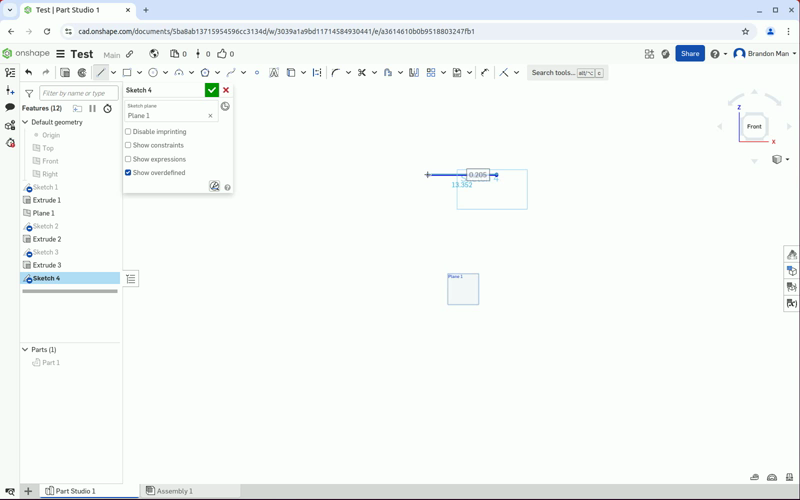
scroll(6)
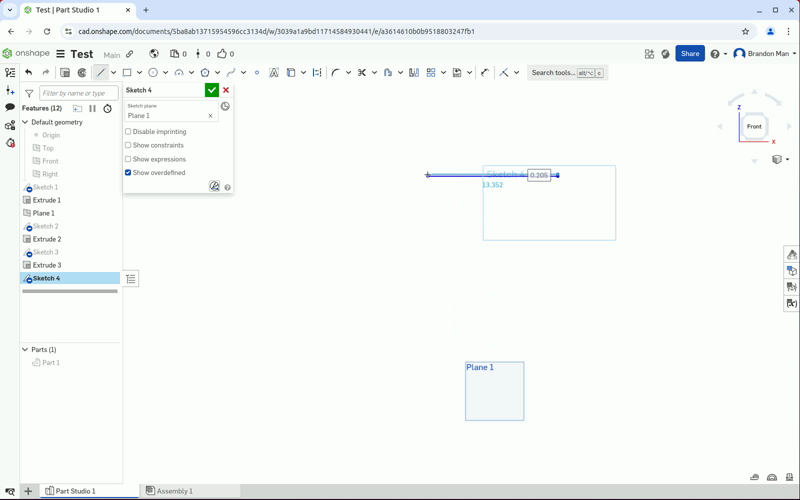
scroll(6)
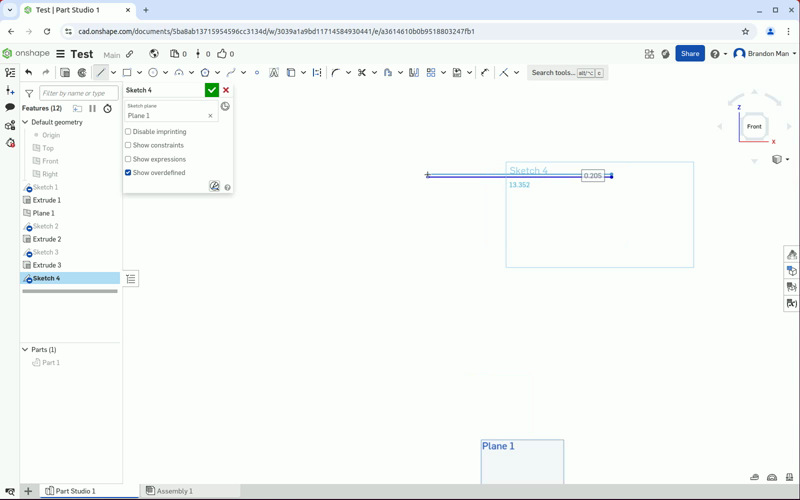
scroll(6)
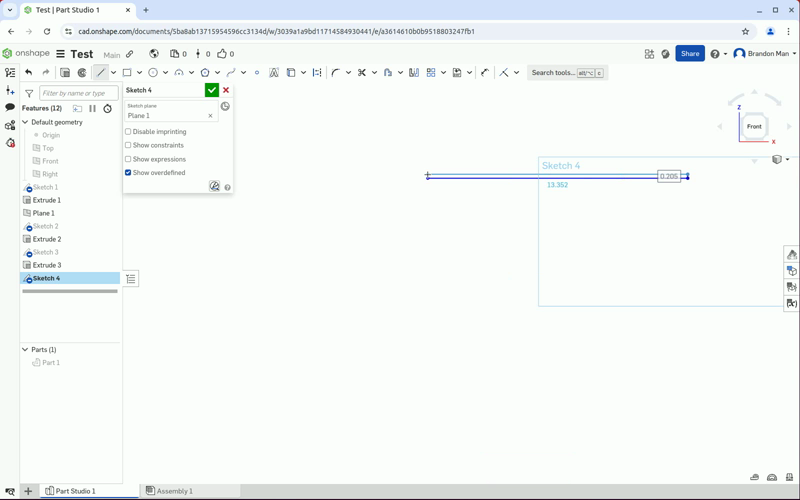
scroll(6)
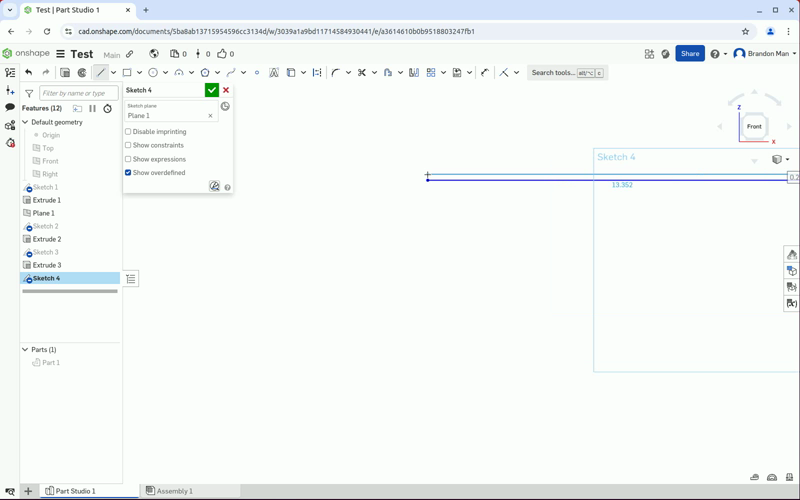
scroll(6)
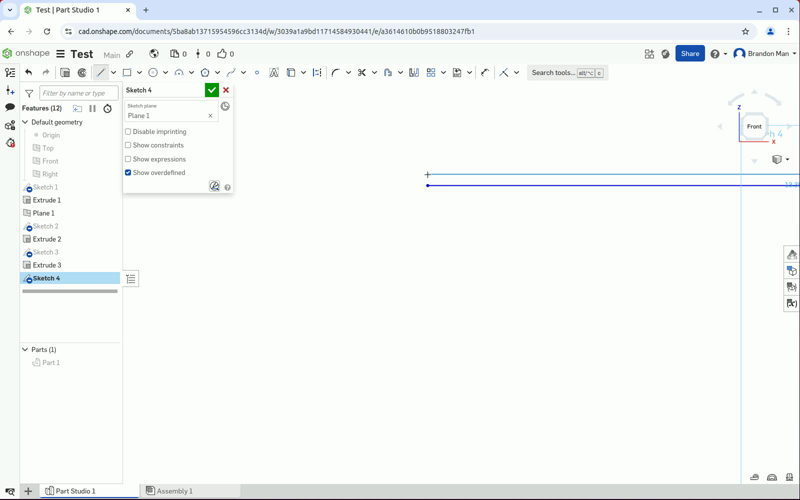
click(427, 174)
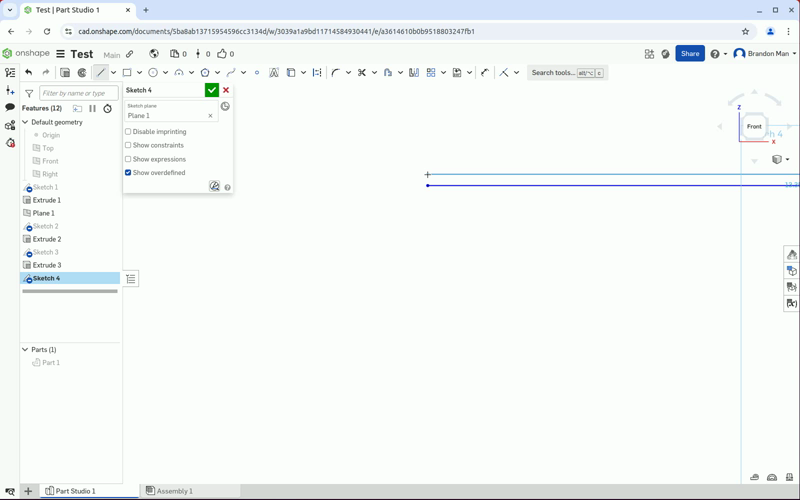
scroll(-6)
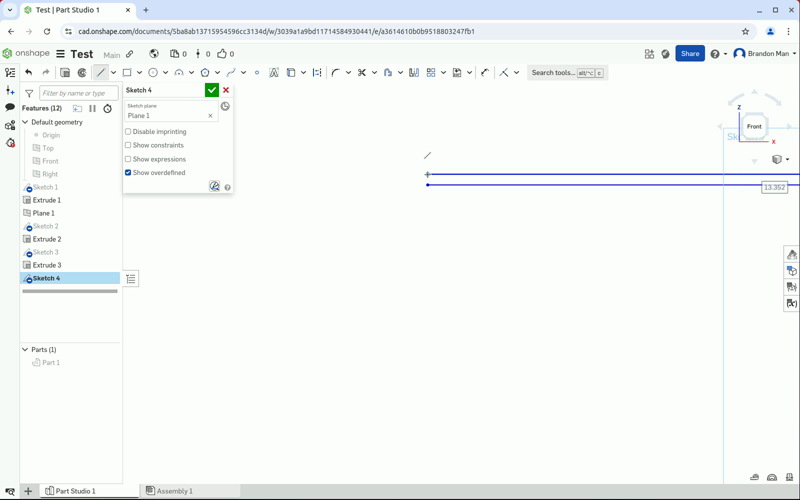
scroll(-6)
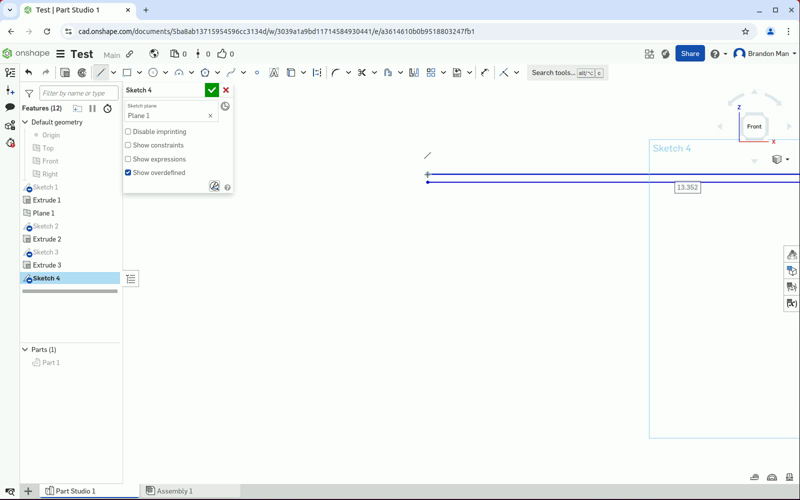
scroll(-6)
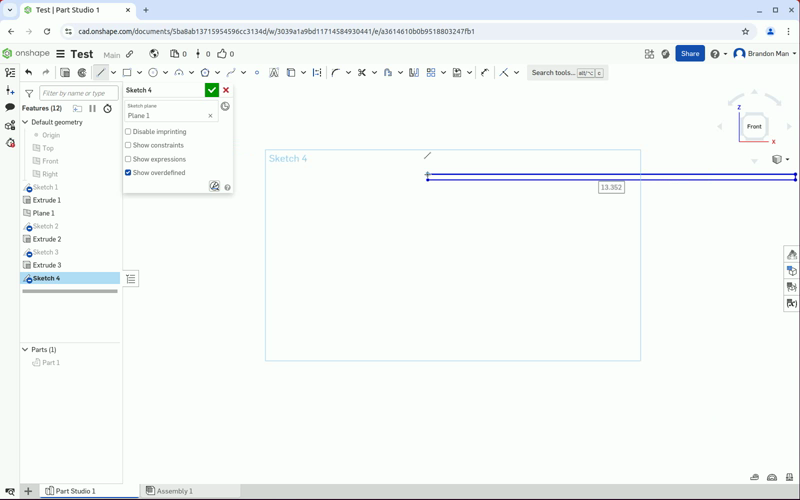
scroll(-6)
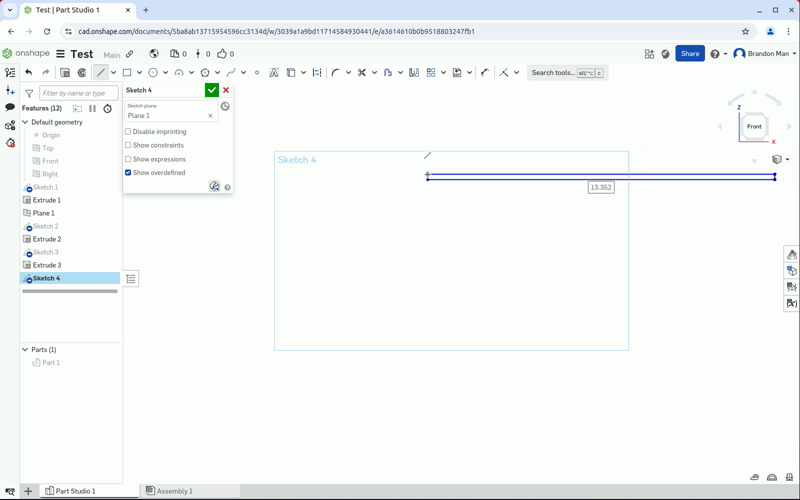
scroll(-6)
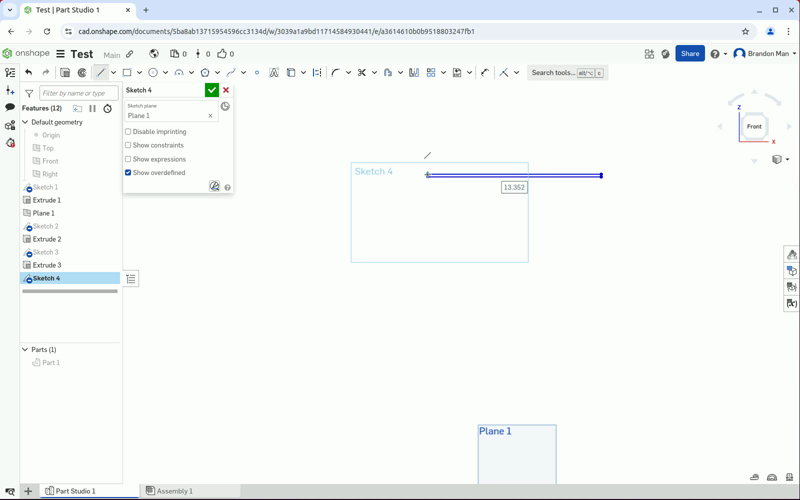
scroll(-6)
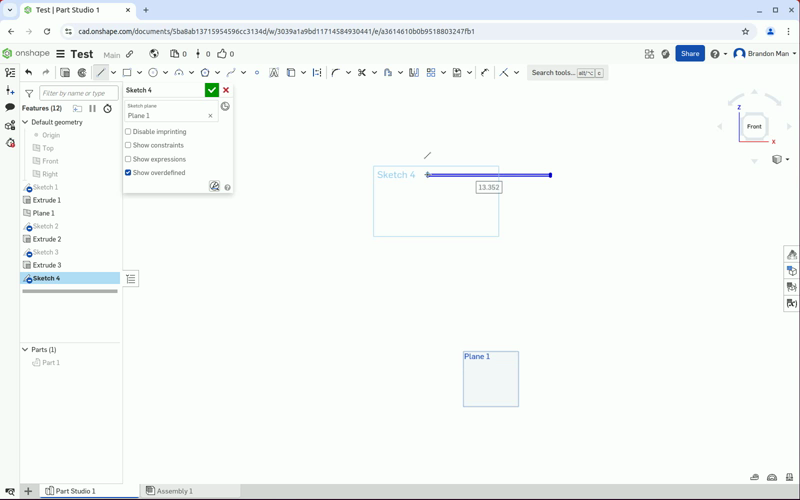
scroll(-6)
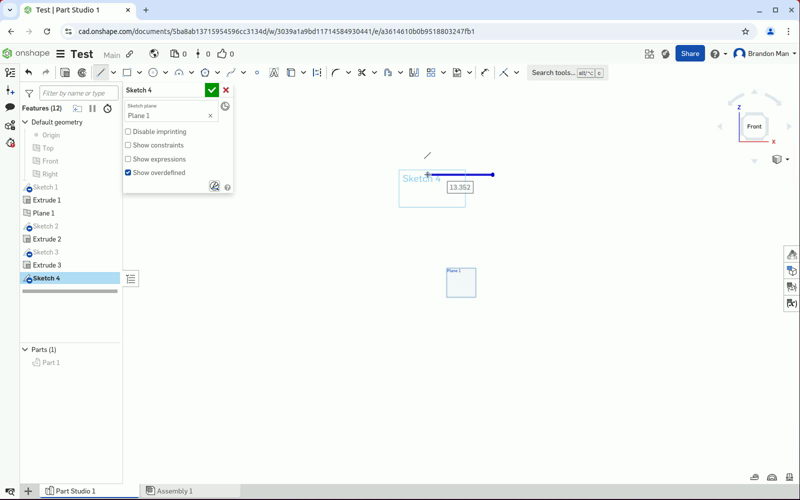
key_up(shift)
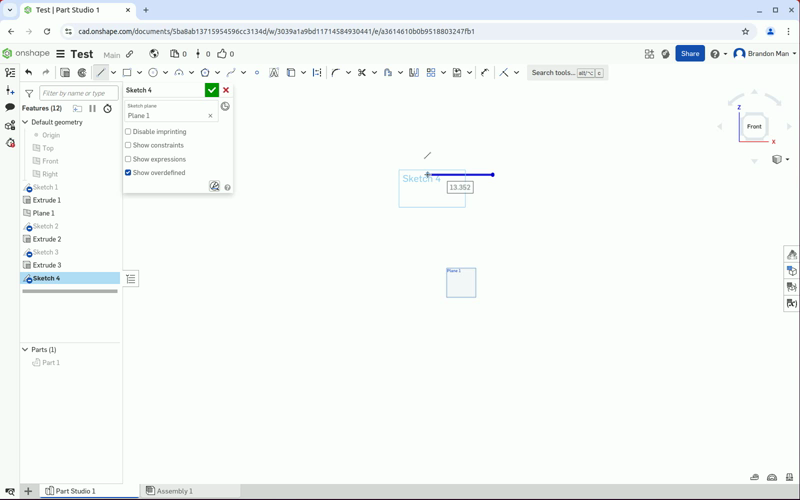
mouse_move(457, 174)
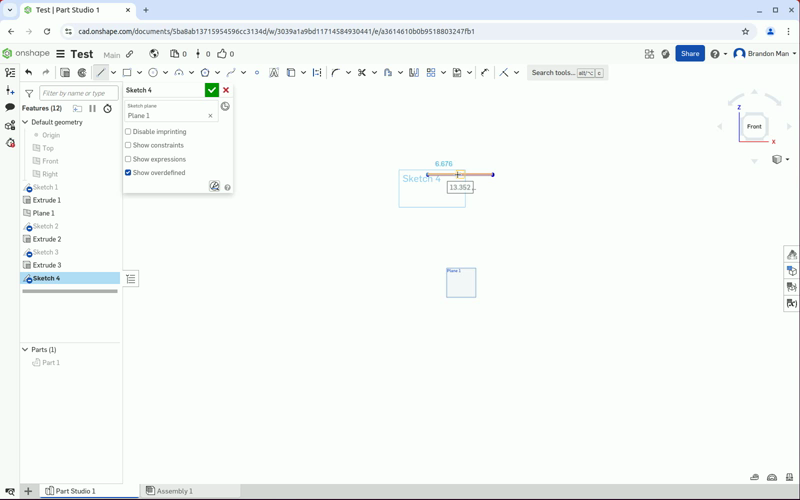
key_down(shift)
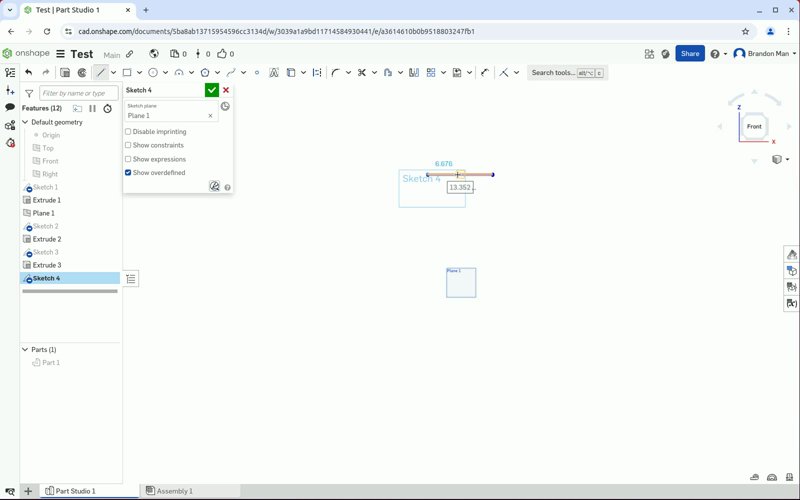
mouse_move(427, 175)
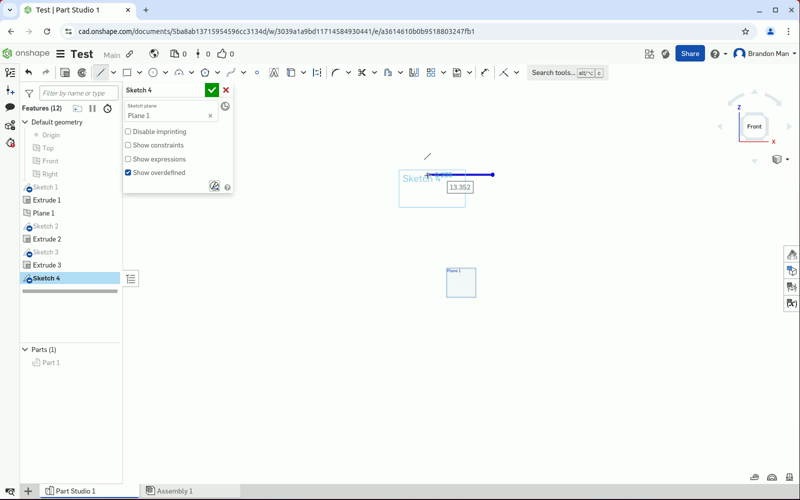
scroll(6)
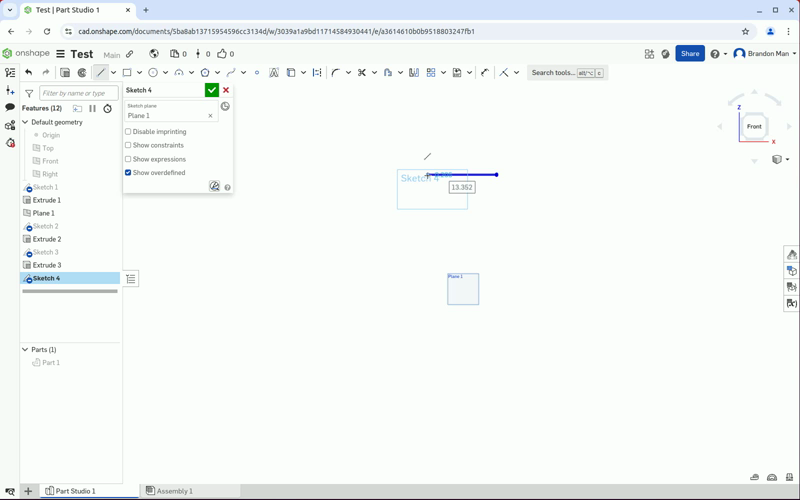
scroll(6)
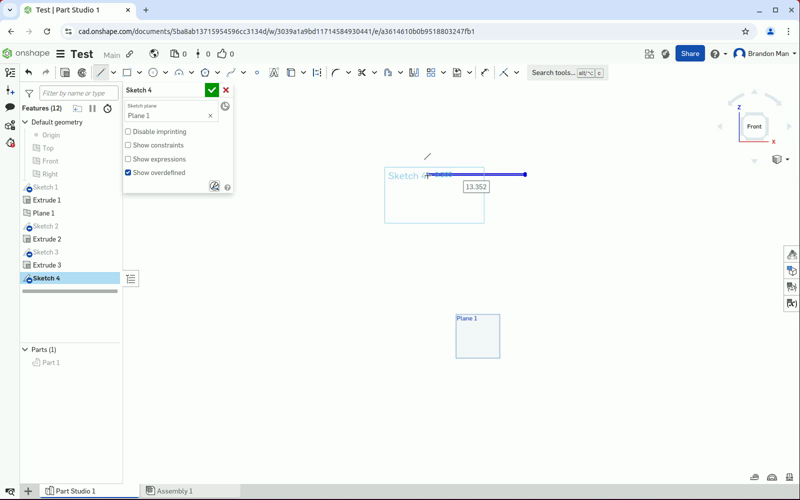
scroll(6)
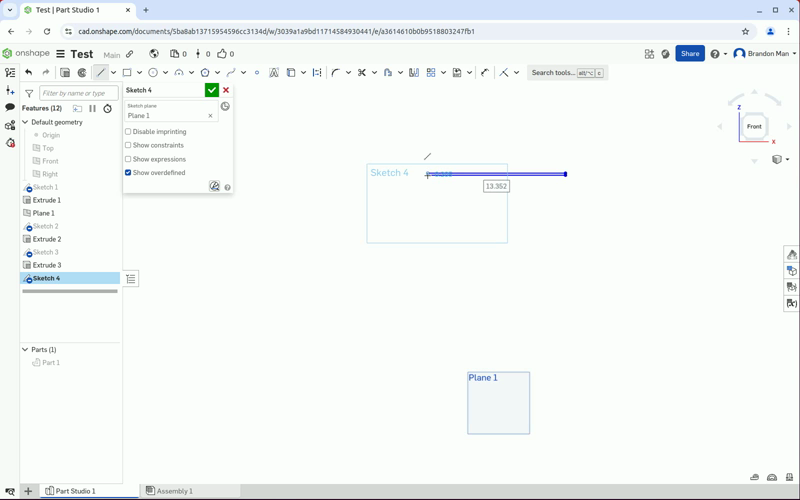
scroll(6)
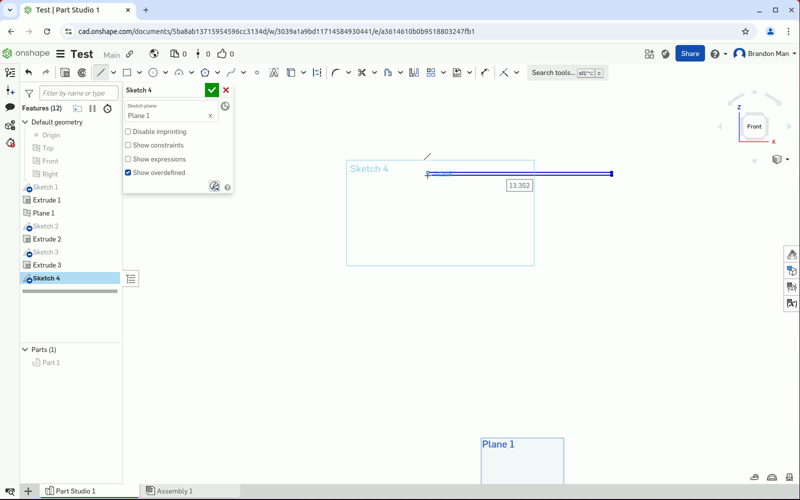
scroll(6)
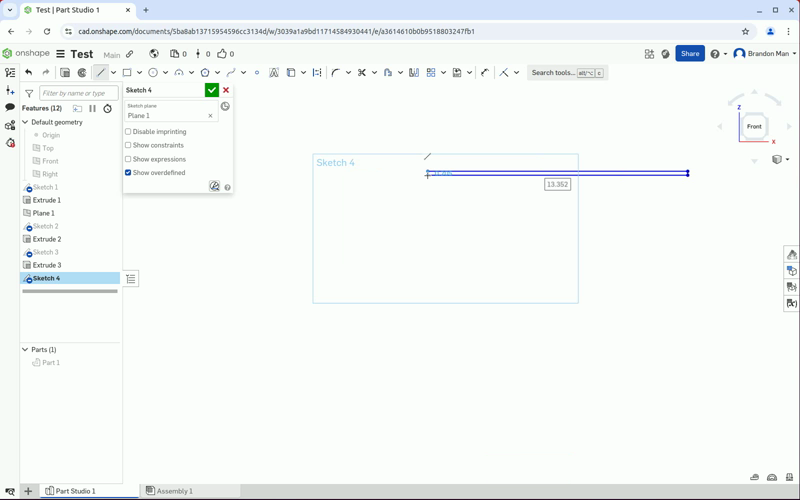
scroll(6)
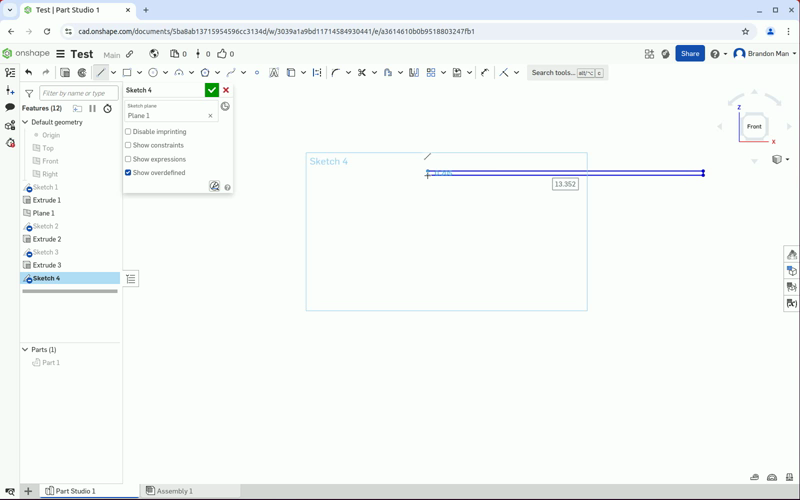
scroll(6)
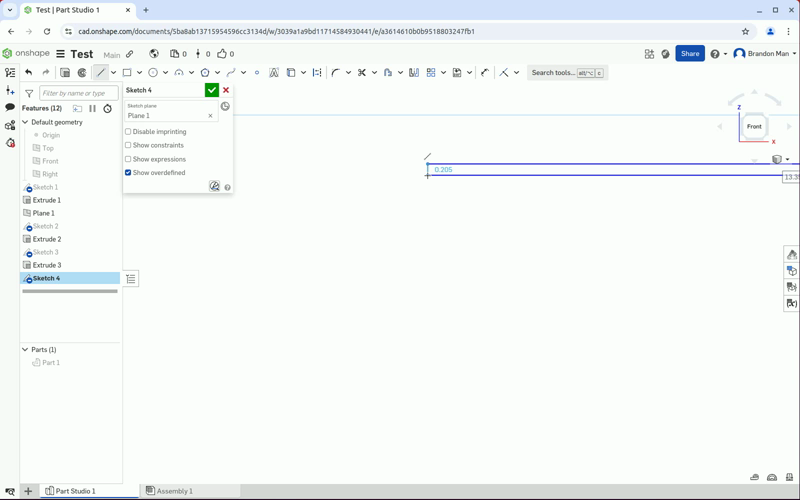
key_up(shift)
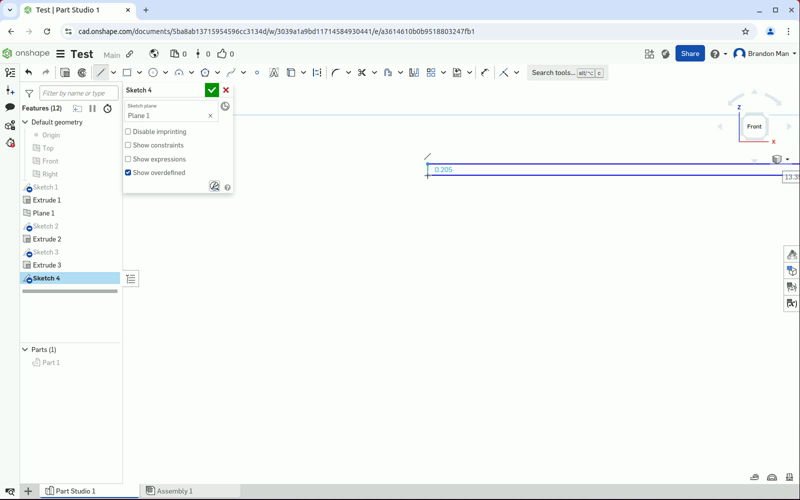
click(427, 175)
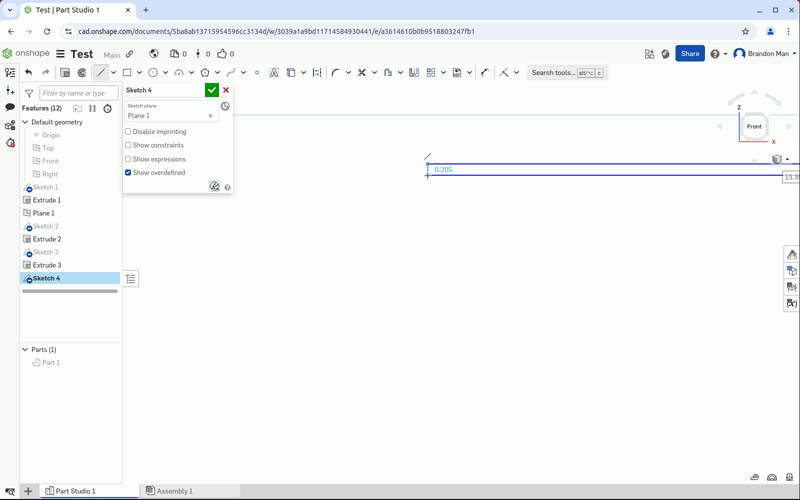
scroll(-6)
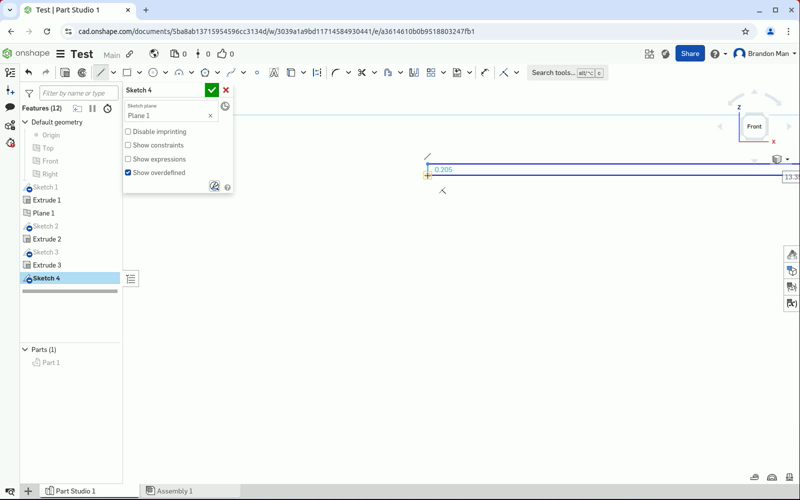
scroll(-6)
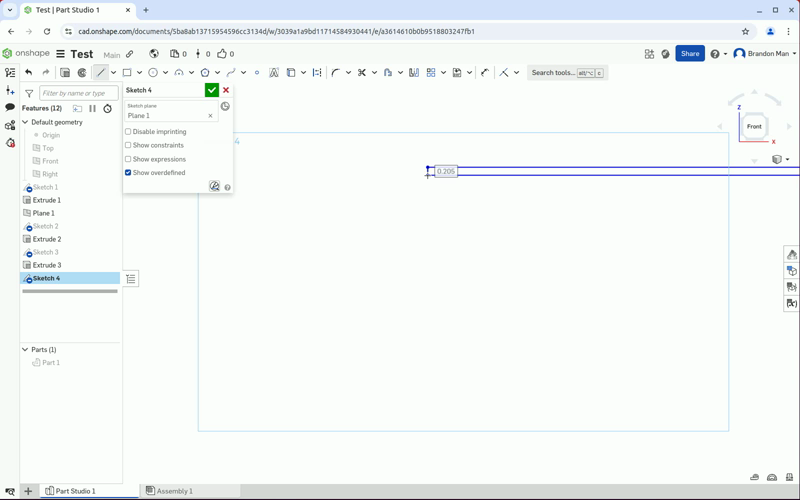
scroll(-6)
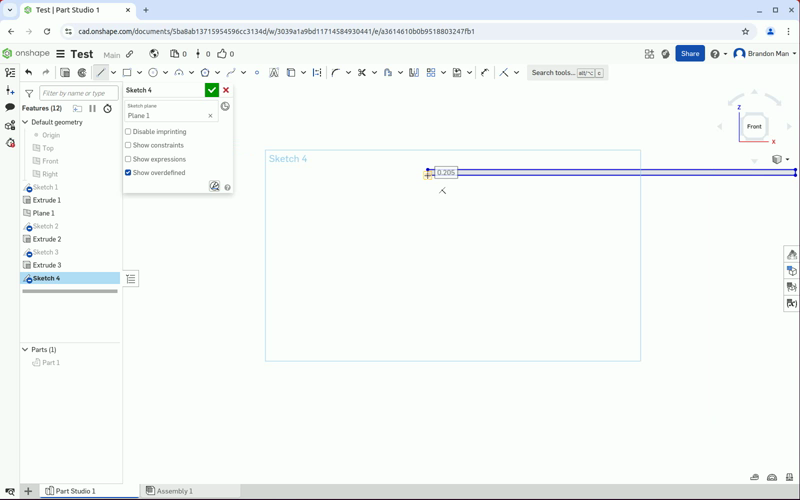
scroll(-6)
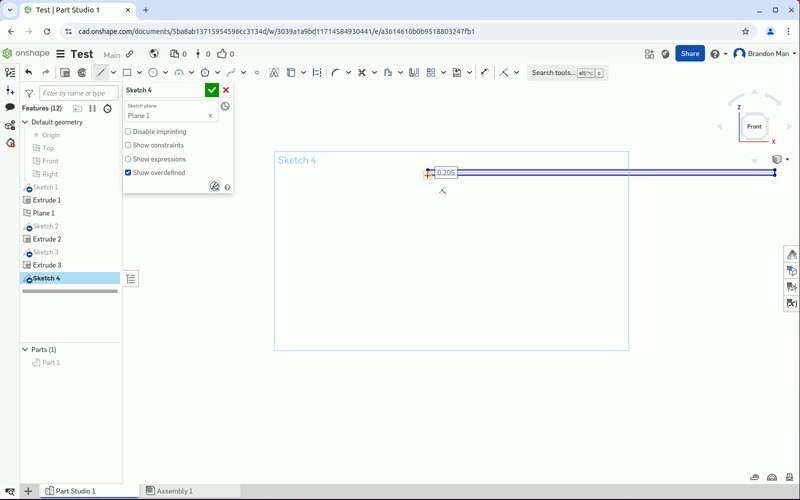
scroll(-6)
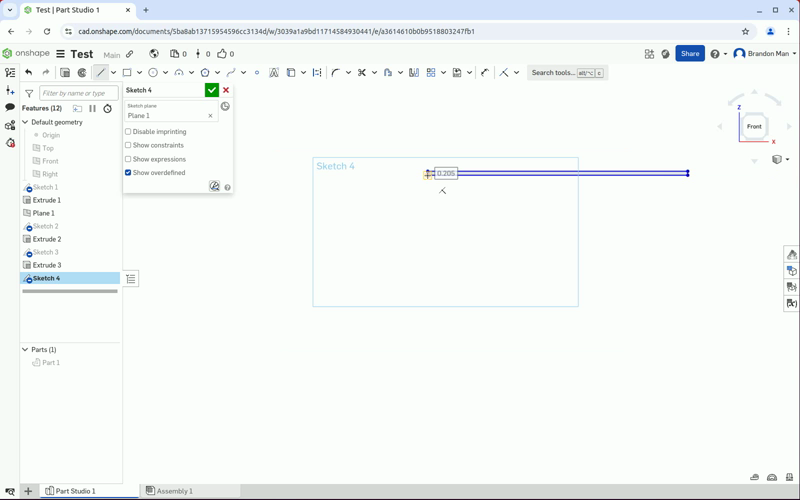
scroll(-6)
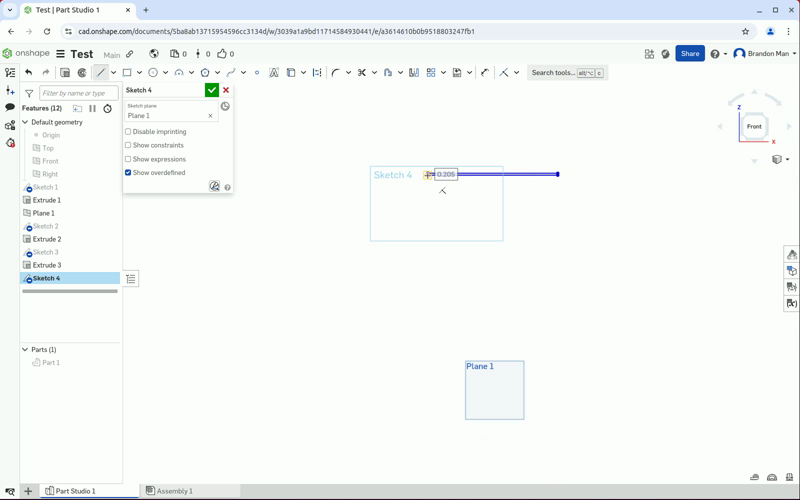
scroll(-6)
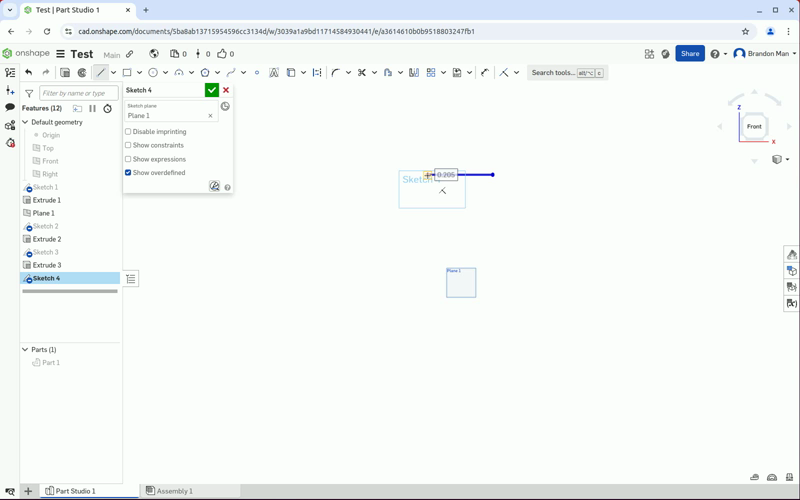
key(esc)
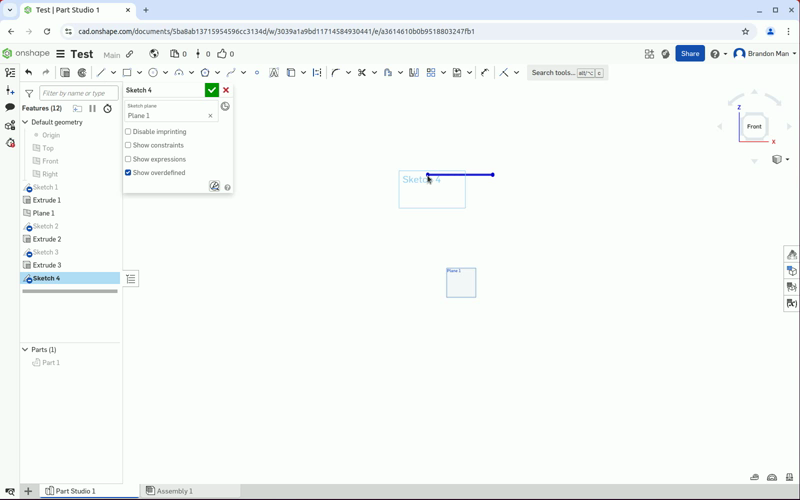
mouse_move(473, 174)
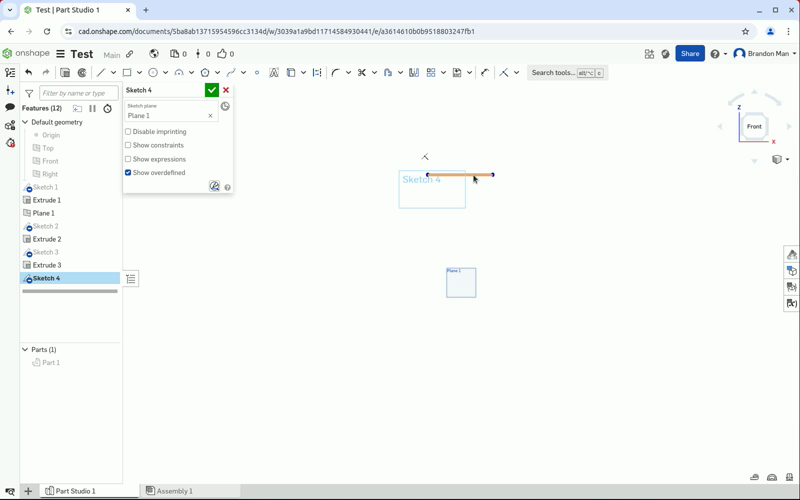
scroll(6)
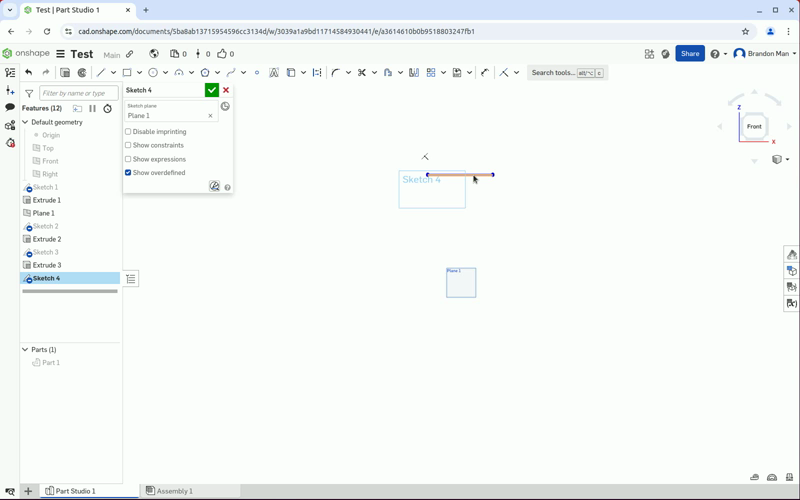
scroll(6)
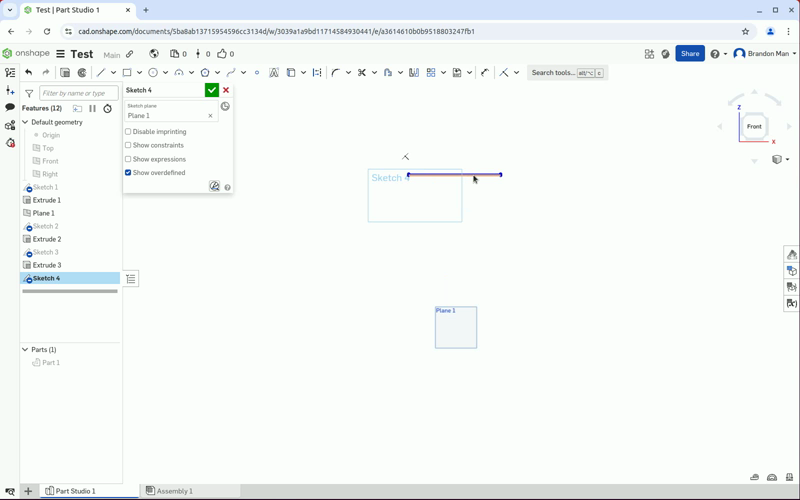
scroll(6)
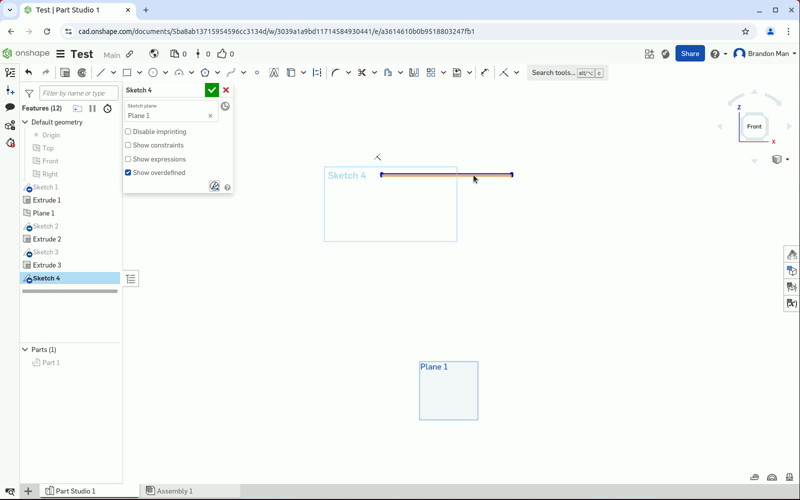
scroll(6)
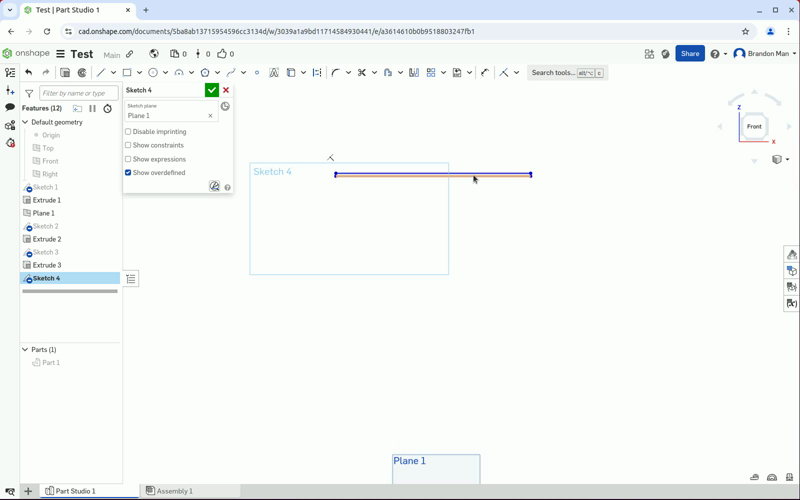
scroll(6)
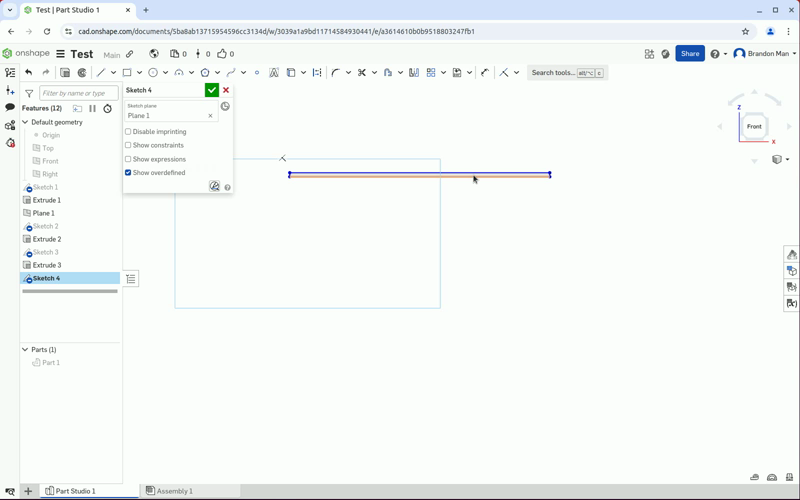
scroll(6)
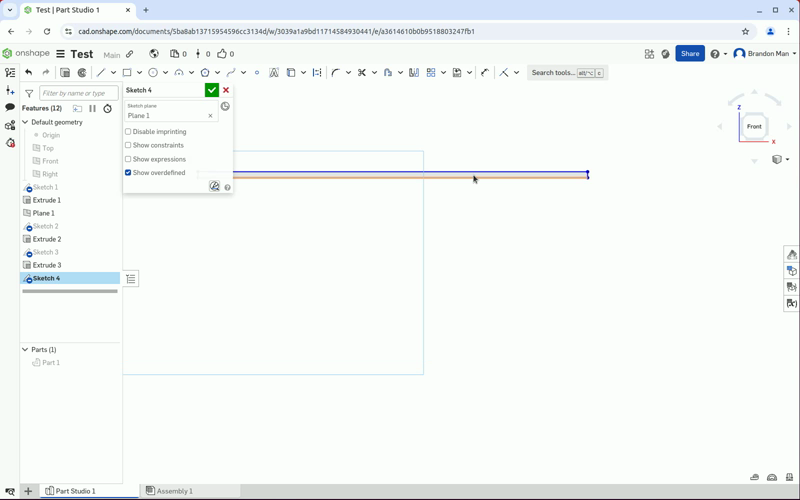
scroll(6)
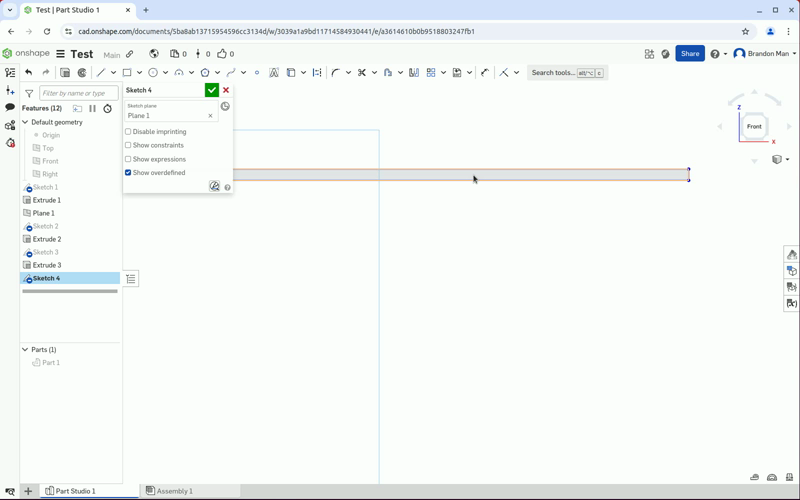
click(473, 174)
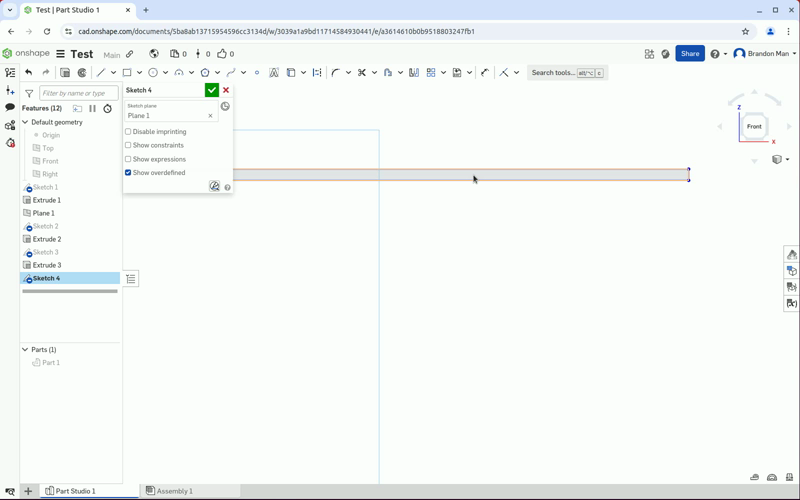
scroll(-6)
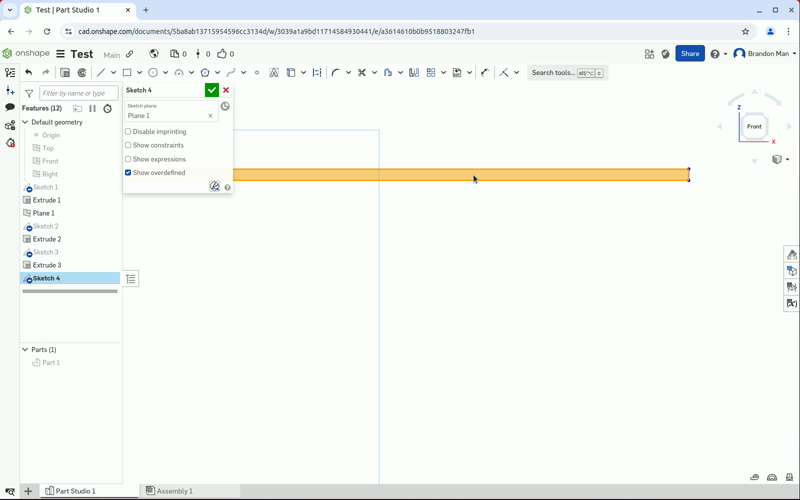
scroll(-6)
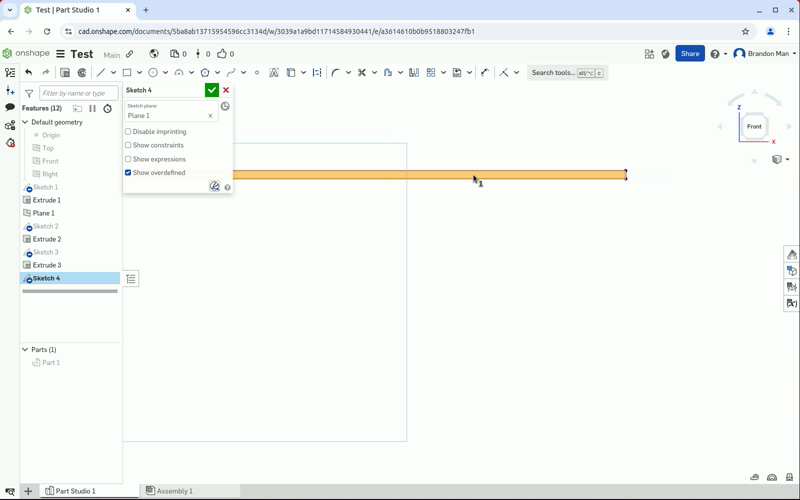
scroll(-6)
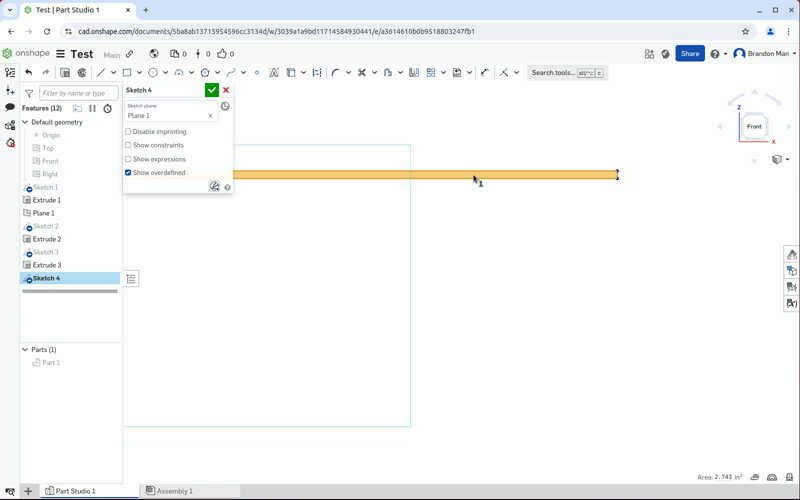
scroll(-6)
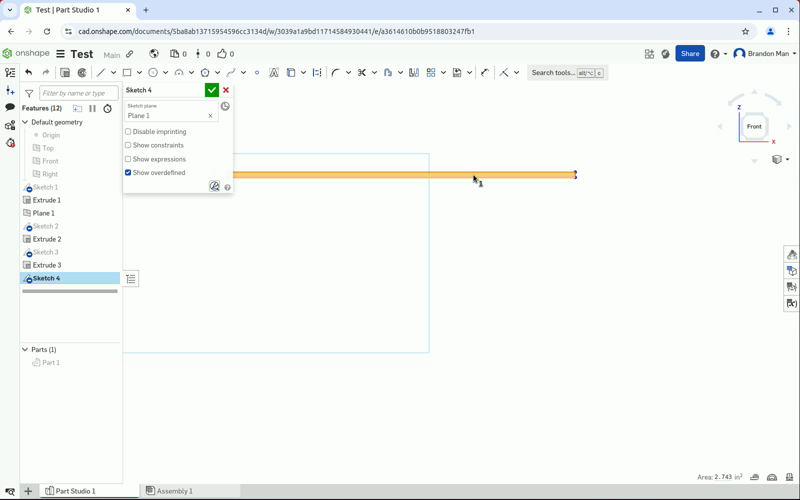
scroll(-6)
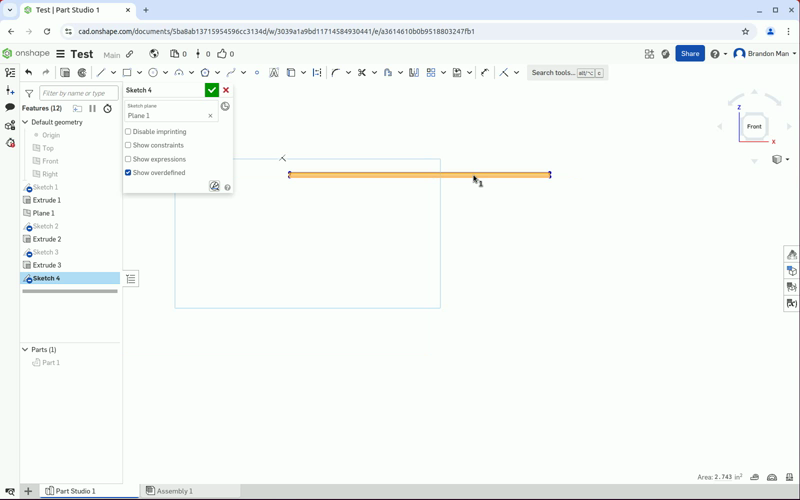
scroll(-6)
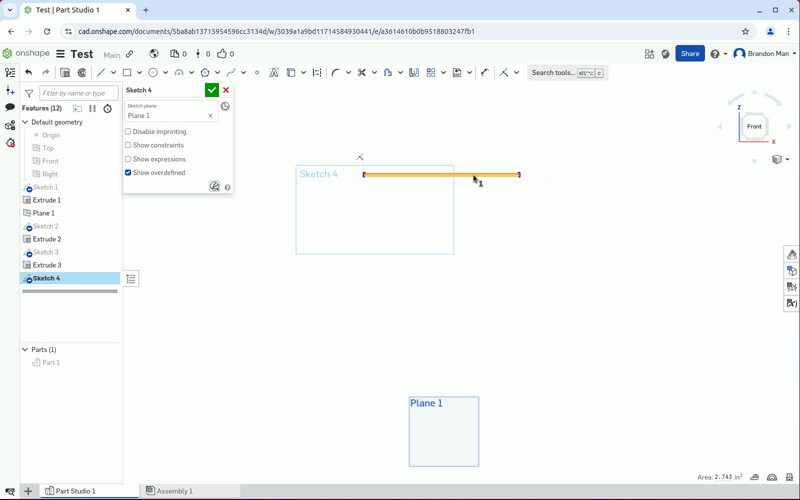
scroll(-6)
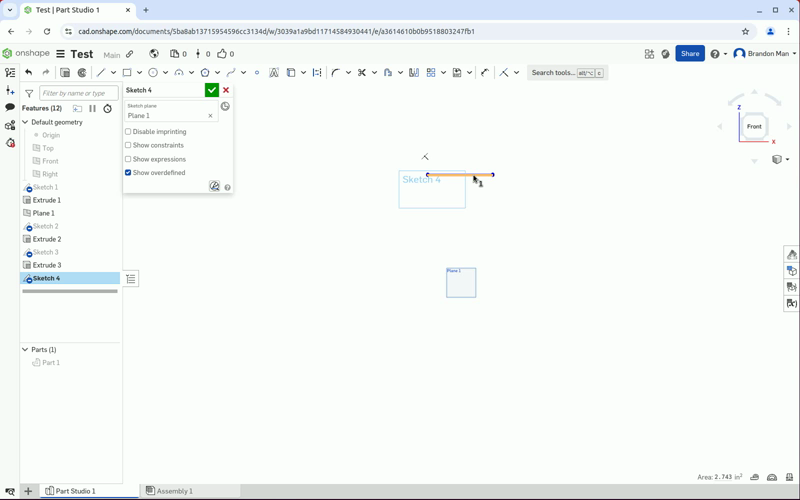
mouse_move(73, 352)
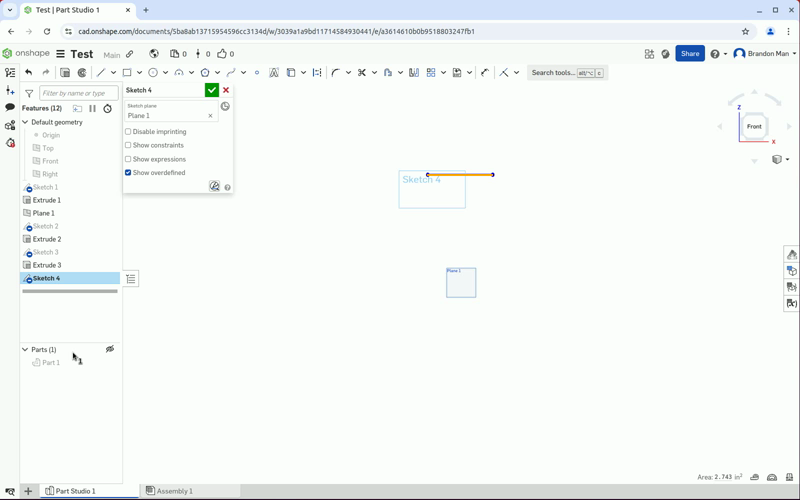
key(shift+y)
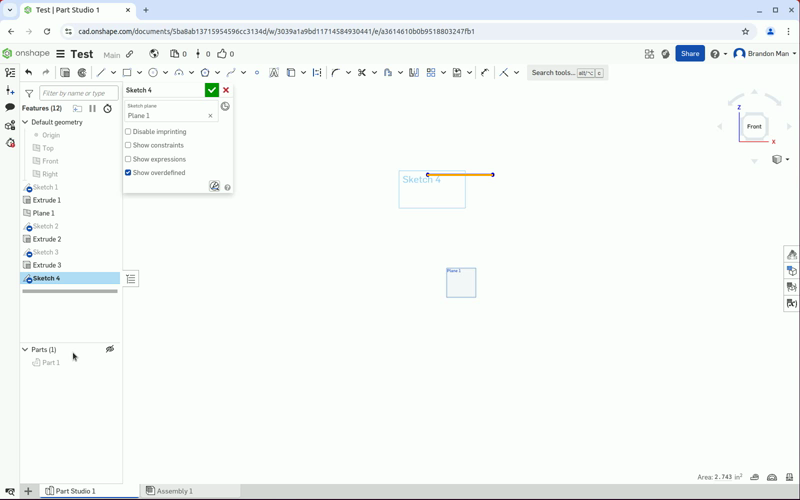
key(shift+e)
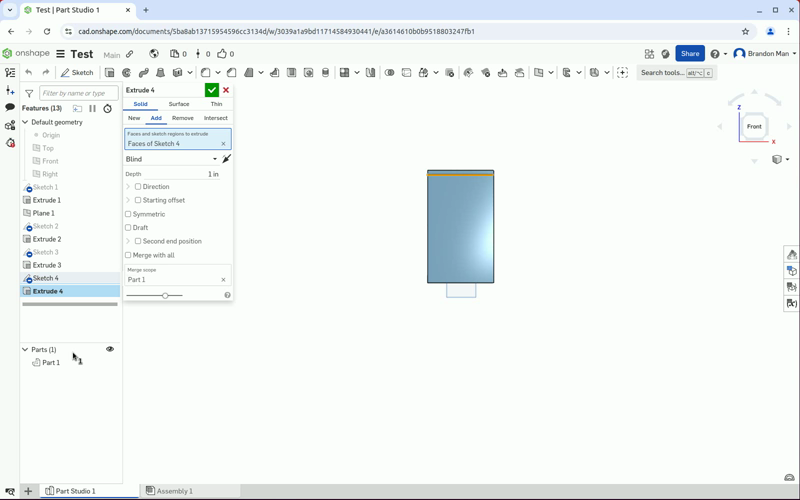
mouse_move(143, 106)
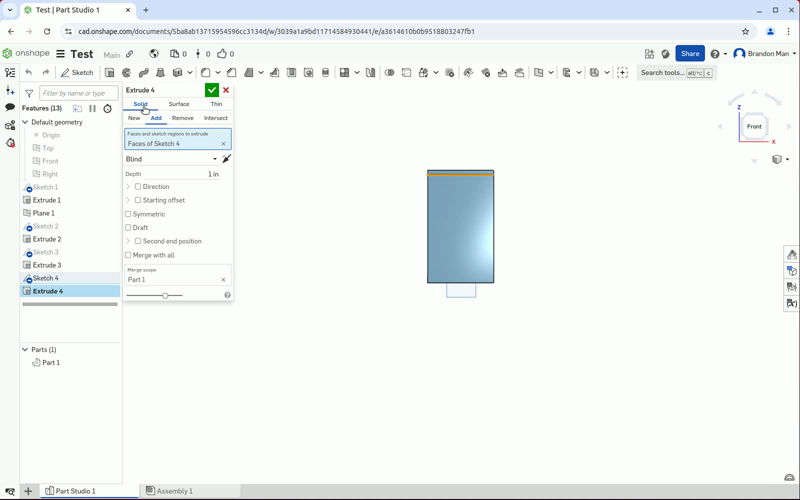
click(143, 106)
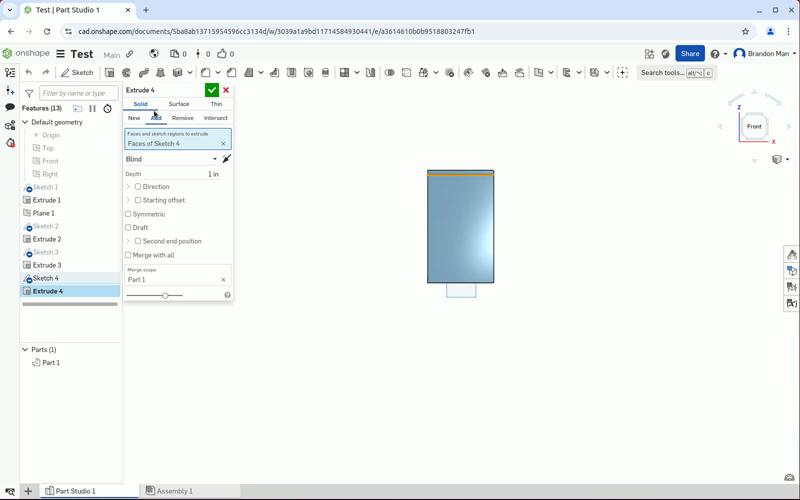
mouse_move(186, 120)
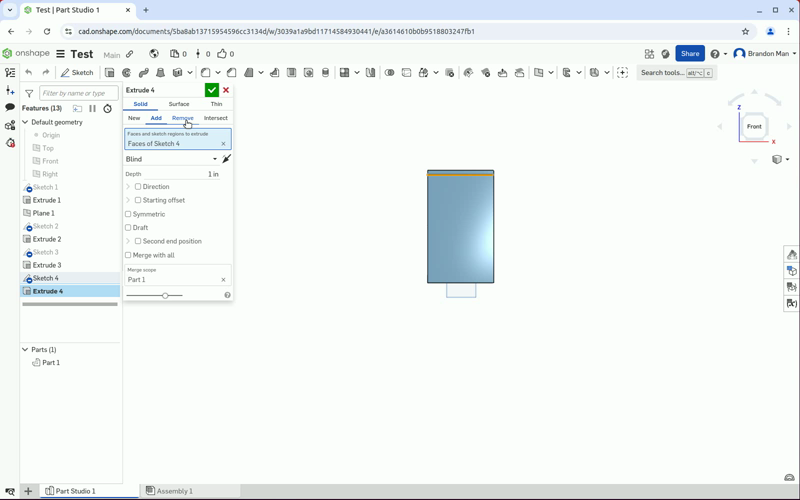
click(186, 120)
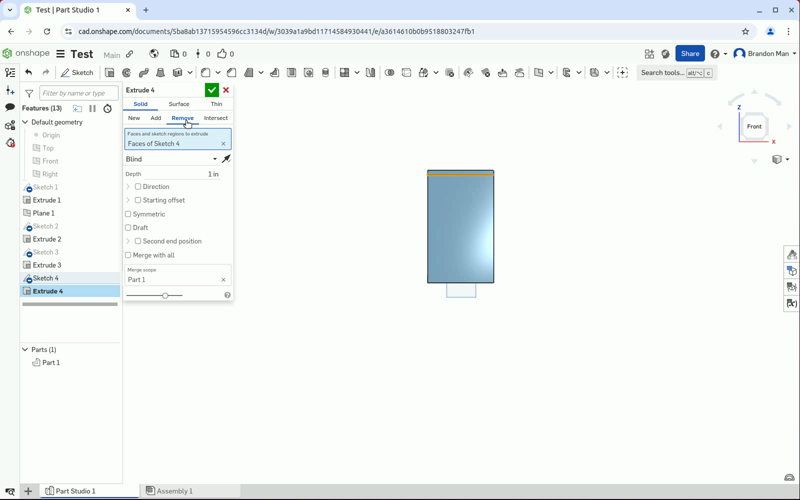
key(tab, 4)
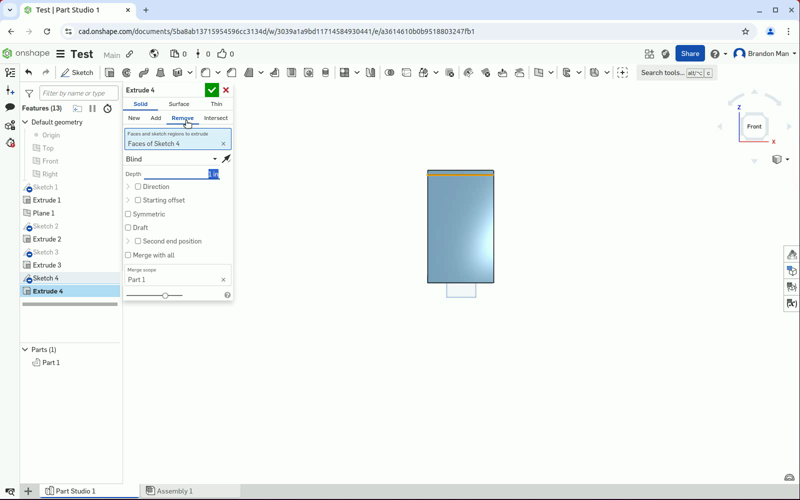
text(0.963)
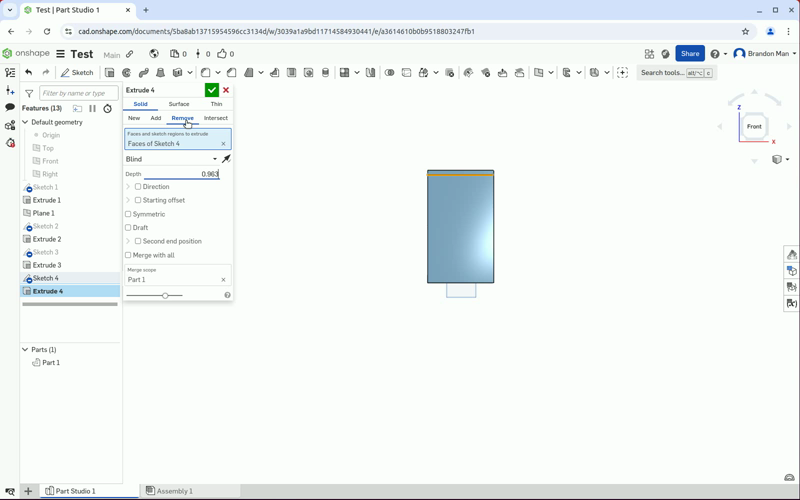
key(tab, 6)
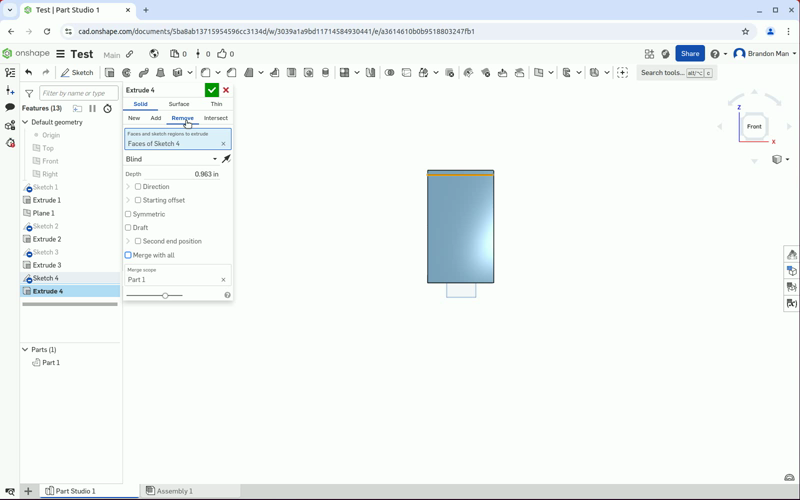
key(space)
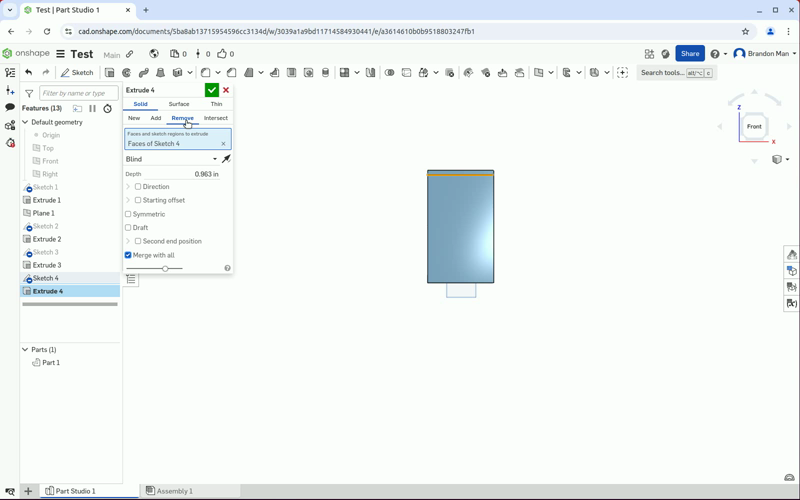
key(enter)
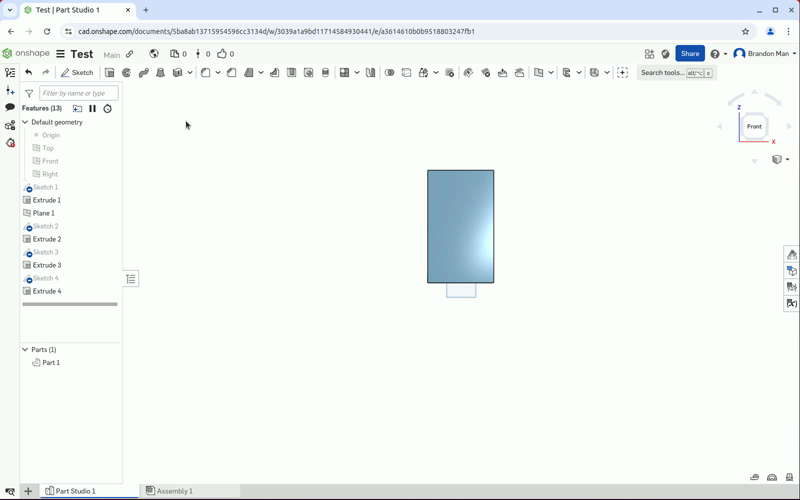
key(shift+h)
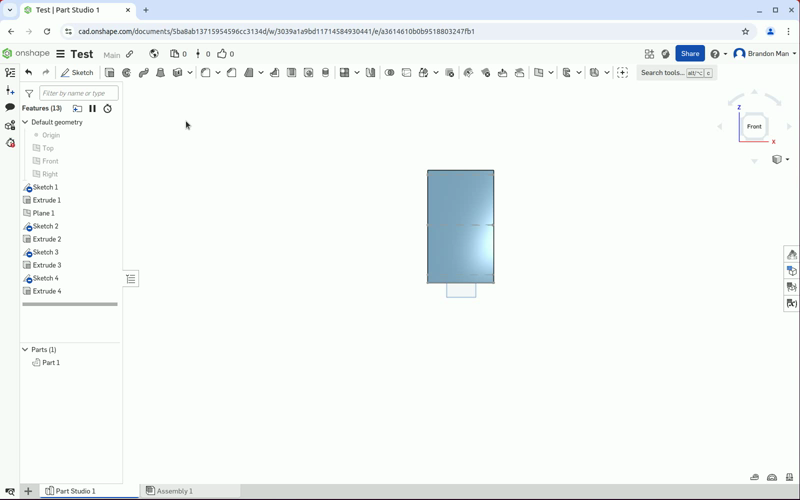
key(shift+h)
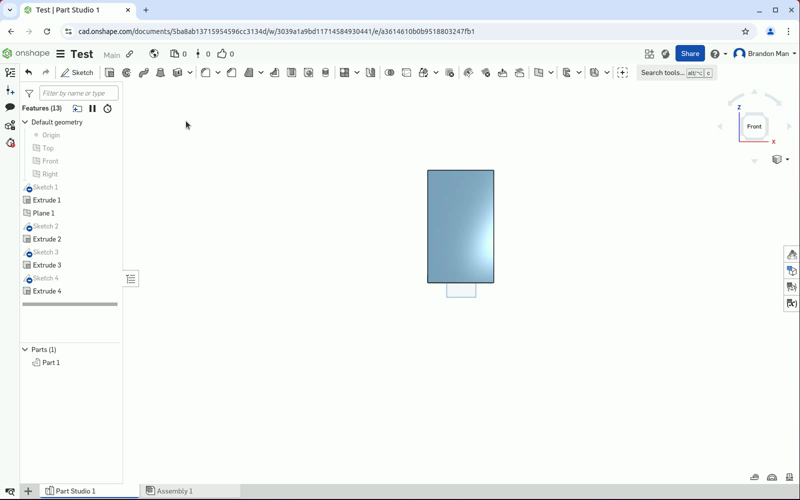
mouse_move(73, 189)
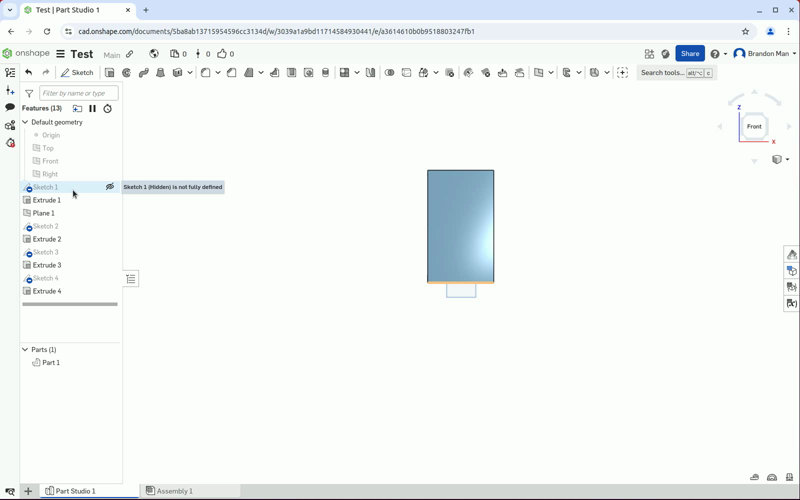
click(73, 189)
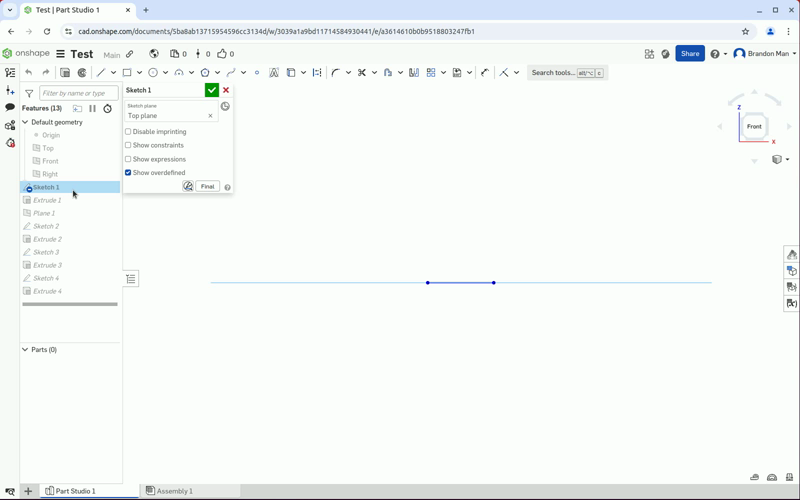
mouse_move(229, 92)
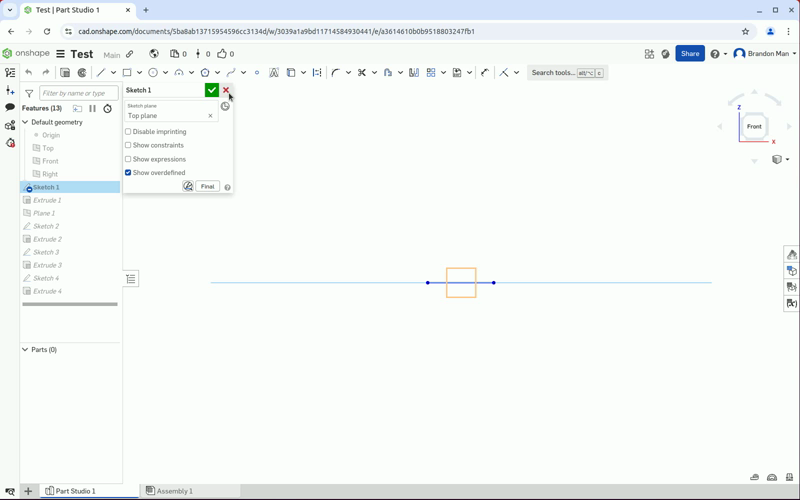
click(229, 92)
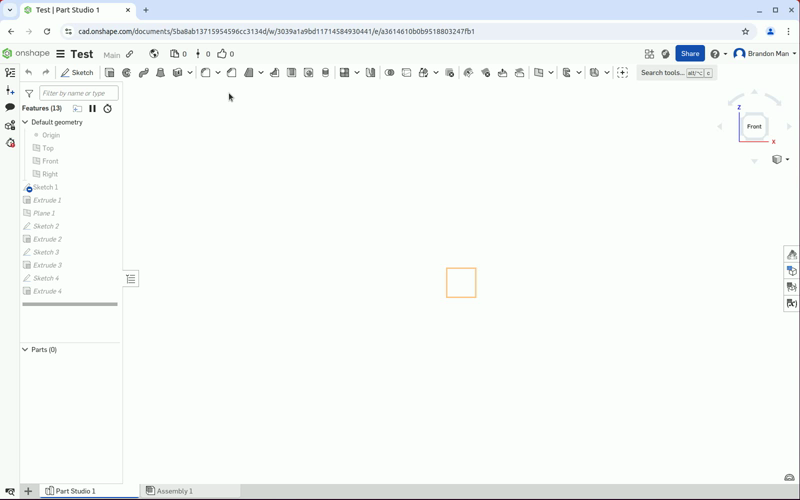
key(shift+s)
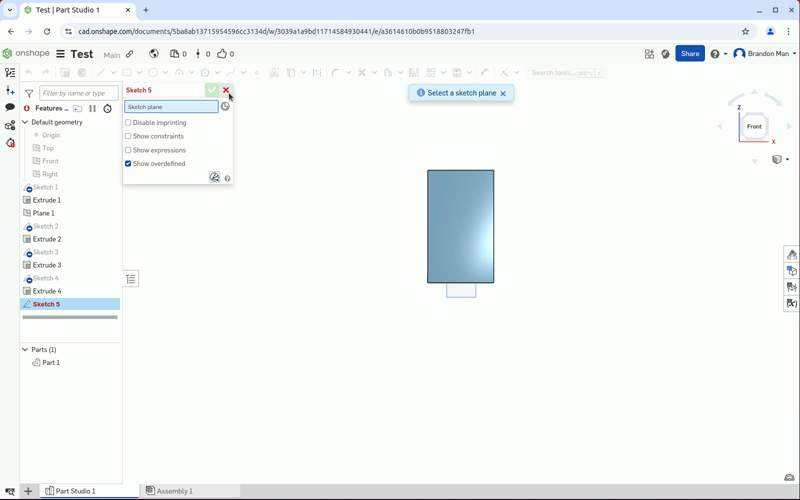
mouse_move(73, 215)
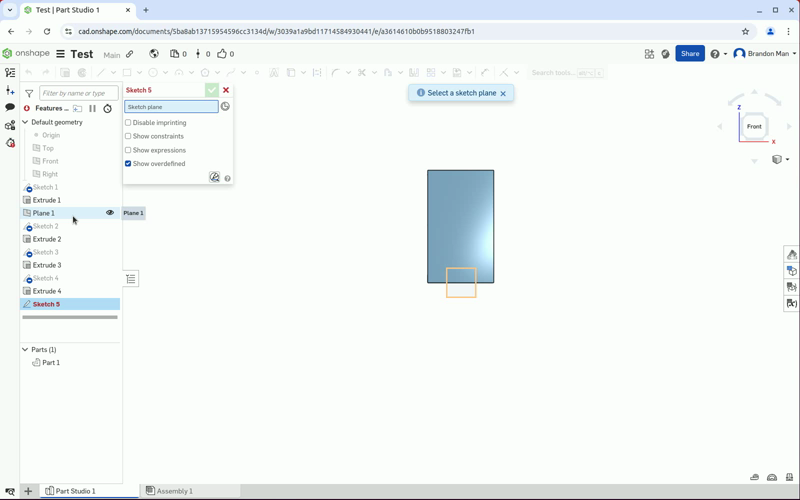
click(73, 215)
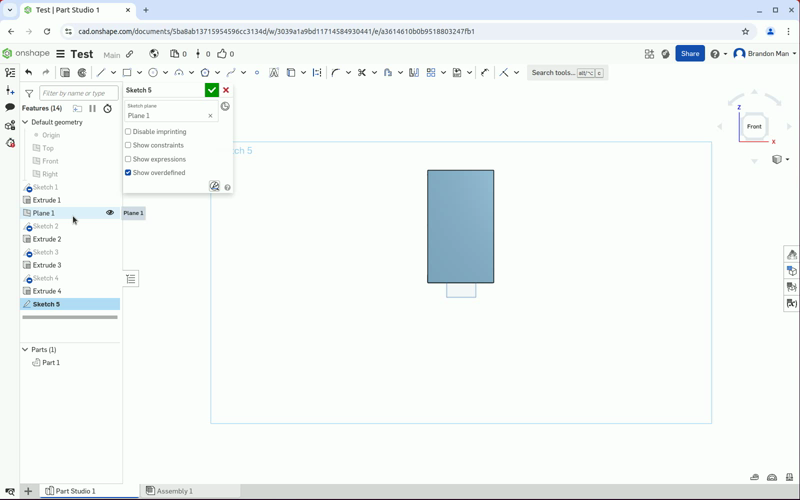
mouse_move(73, 352)
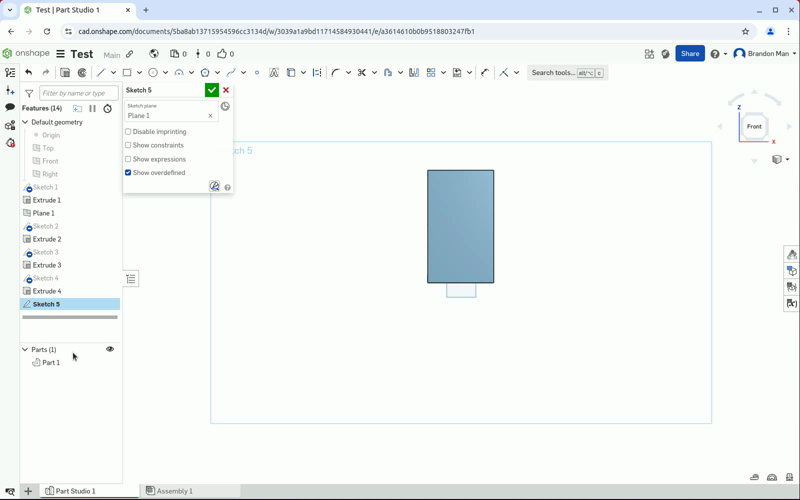
key(y)
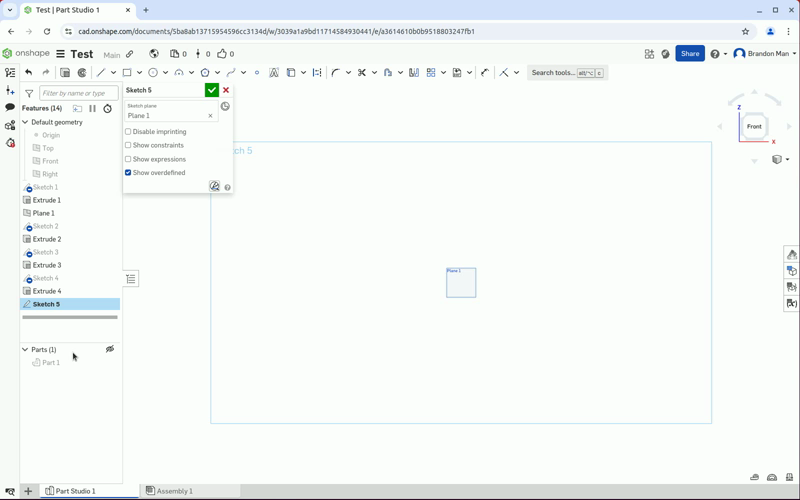
key(l)
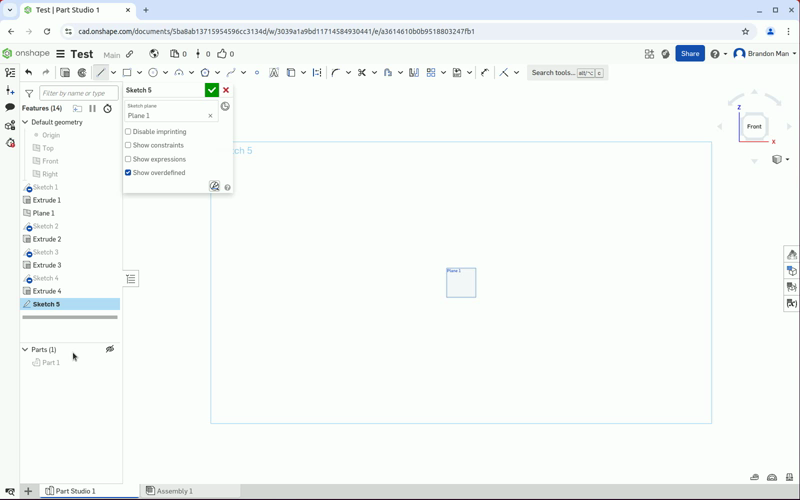
key_down(shift)
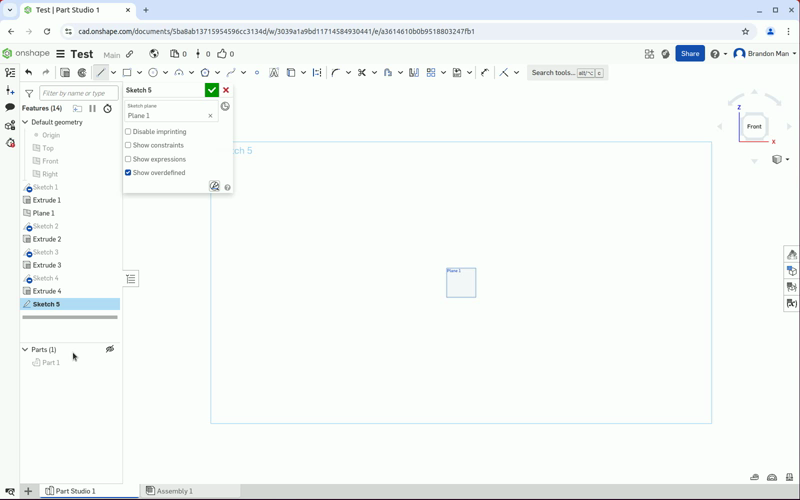
mouse_move(427, 199)
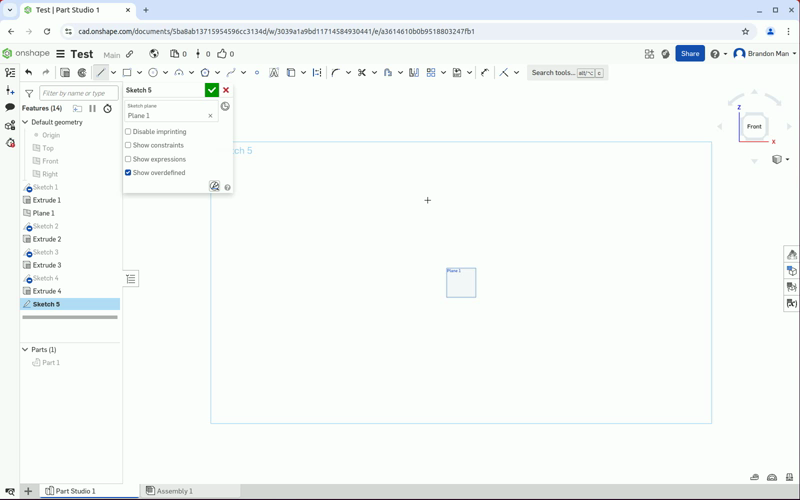
click(427, 199)
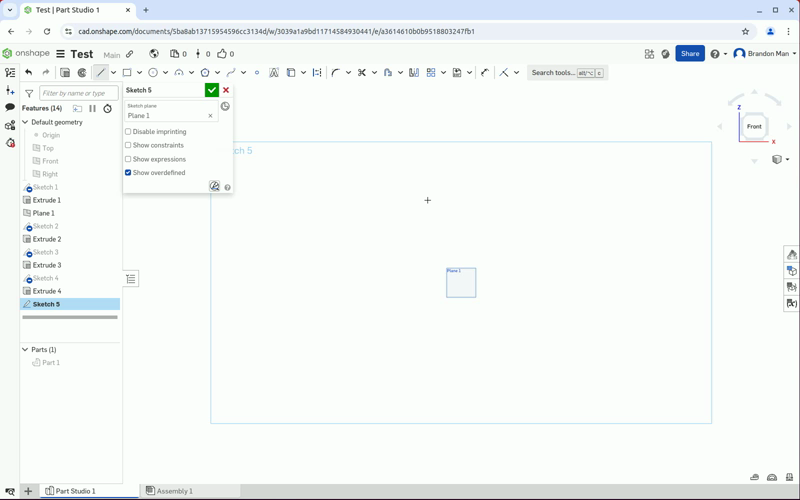
key_up(shift)
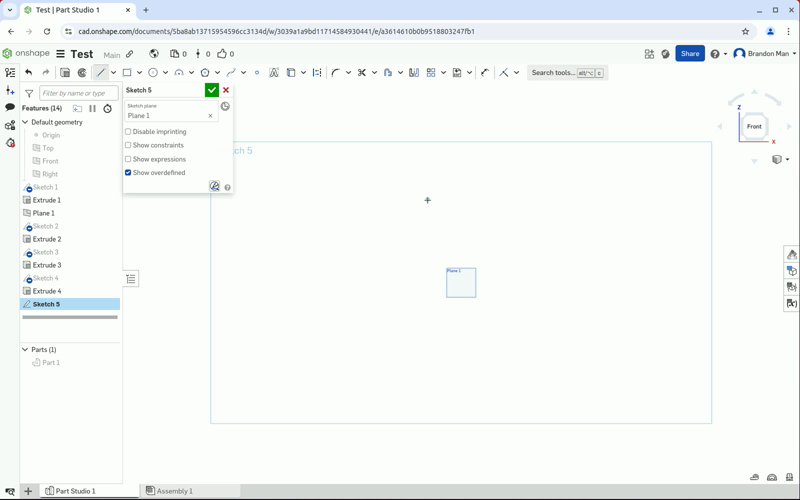
key_down(shift)
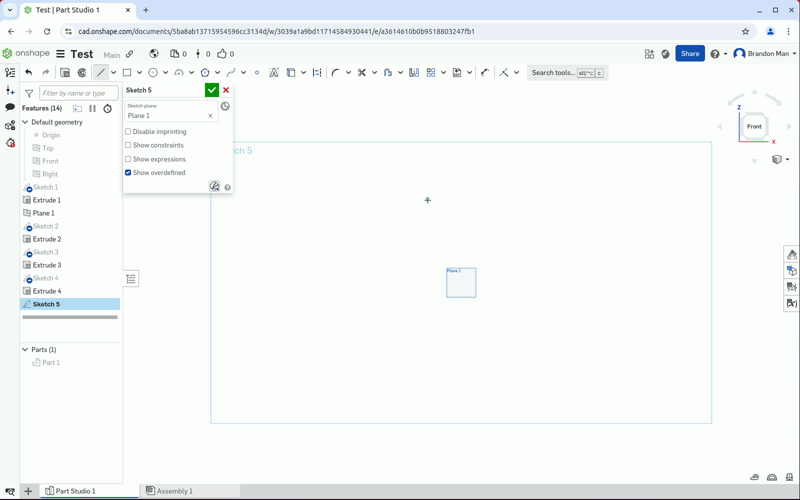
mouse_move(492, 199)
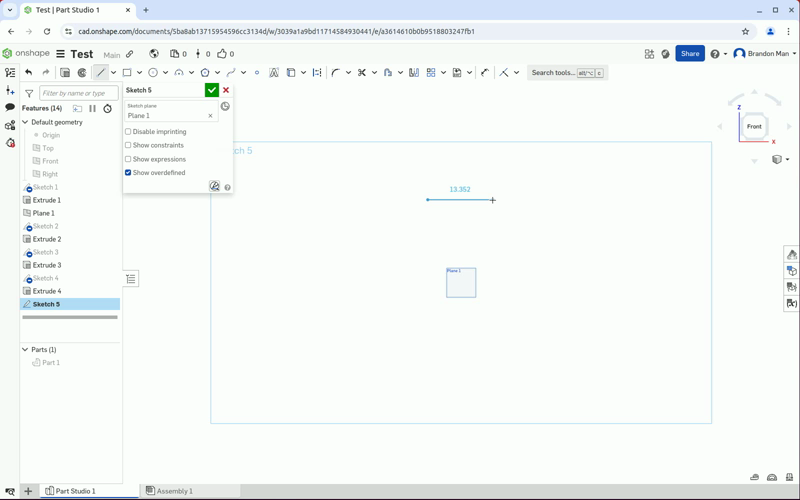
click(492, 199)
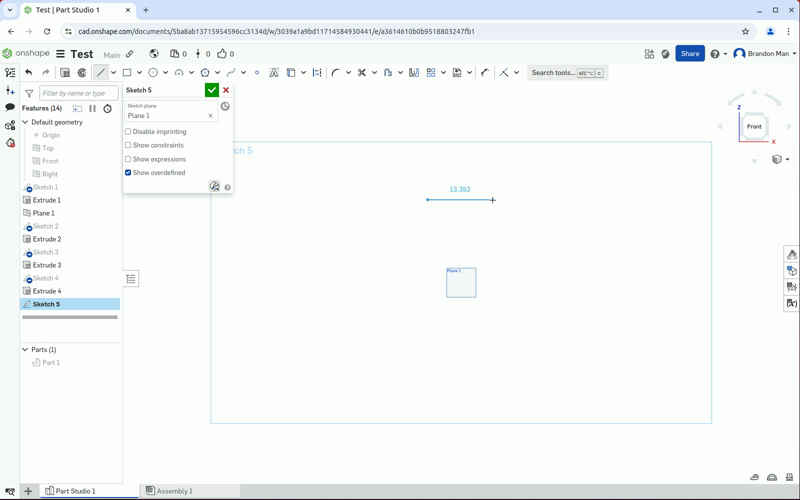
key_up(shift)
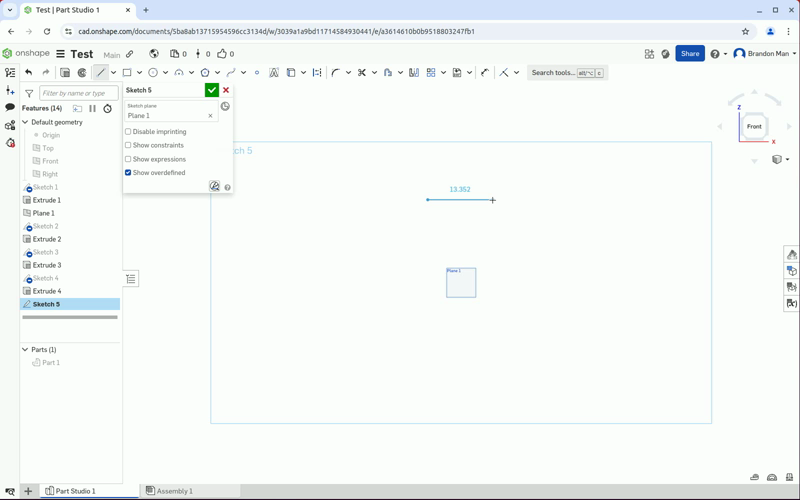
key_down(shift)
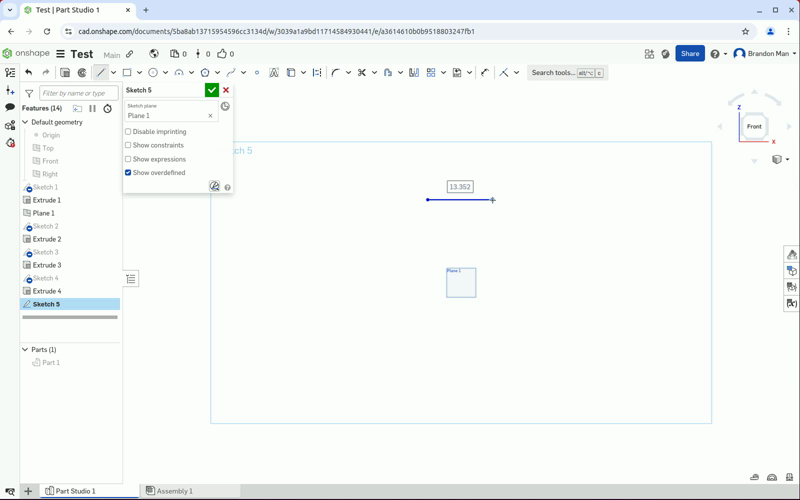
mouse_move(522, 199)
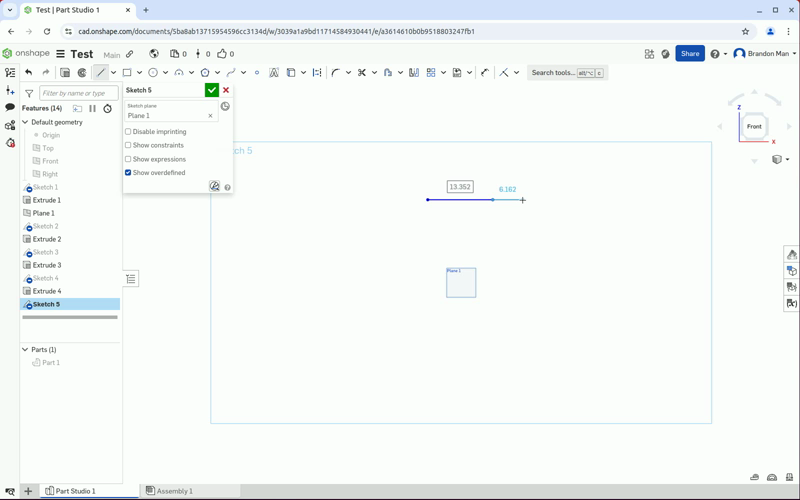
mouse_move(492, 198)
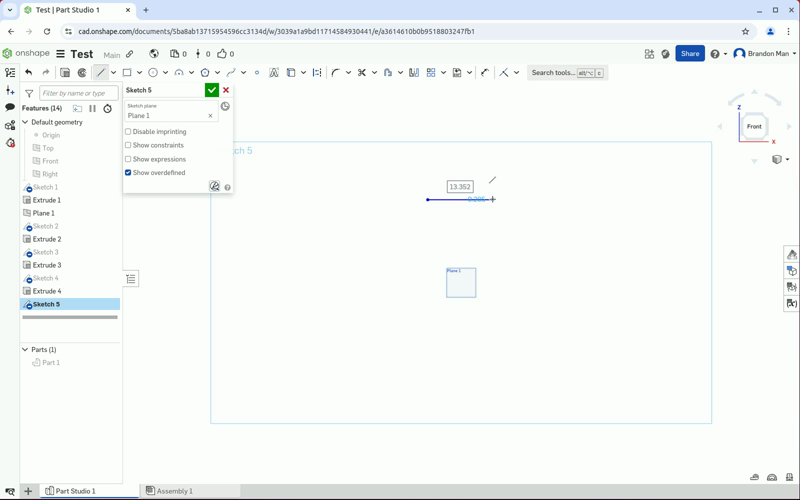
scroll(6)
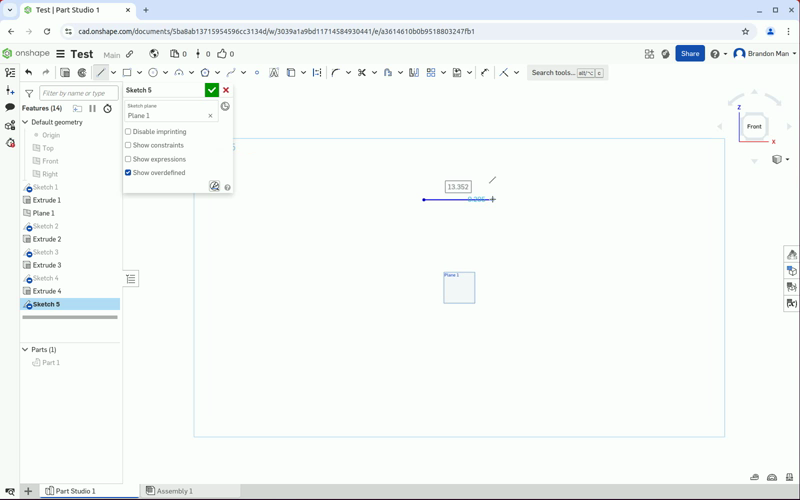
scroll(6)
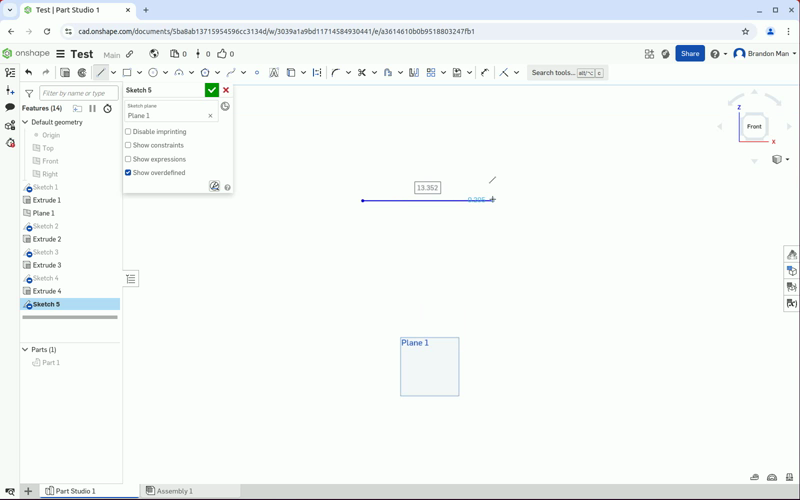
scroll(6)
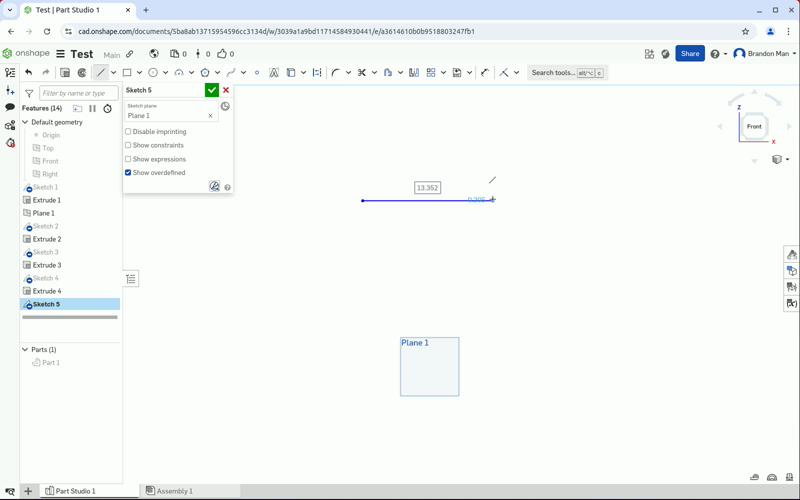
scroll(6)
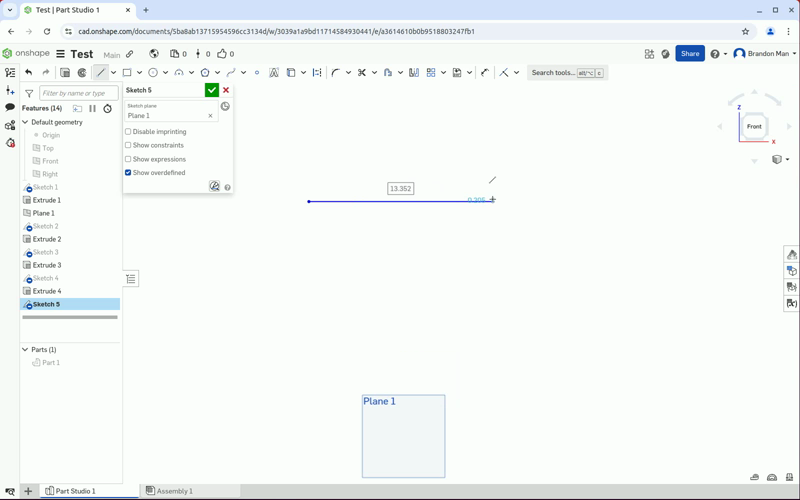
scroll(6)
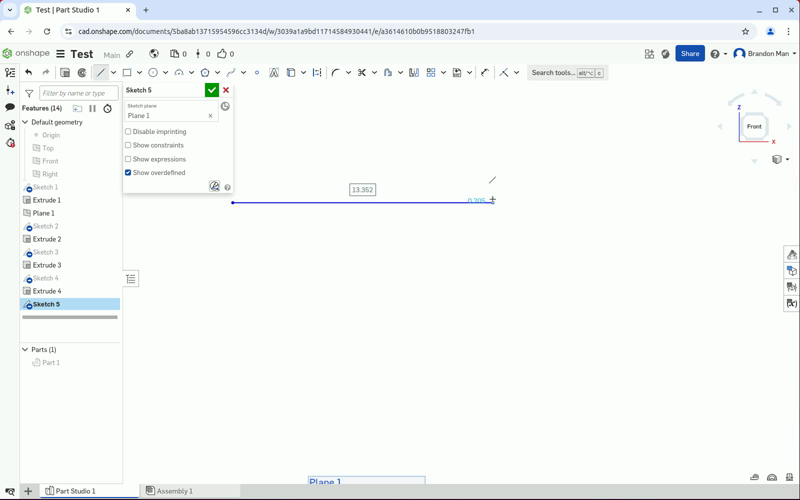
scroll(6)
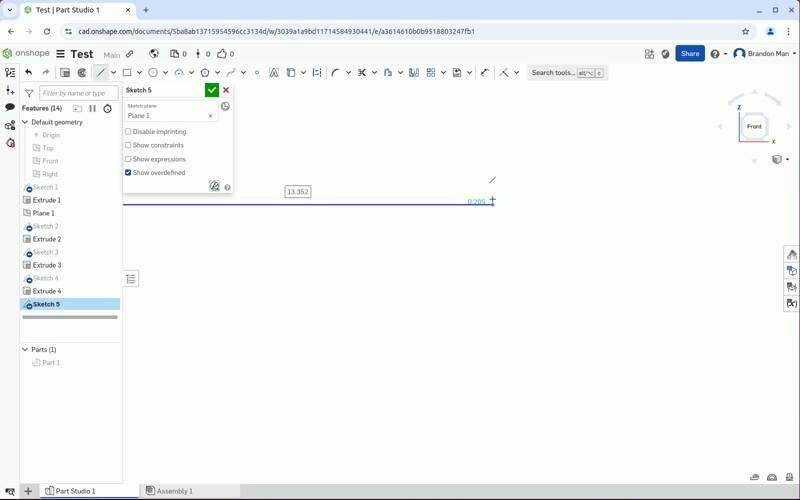
scroll(6)
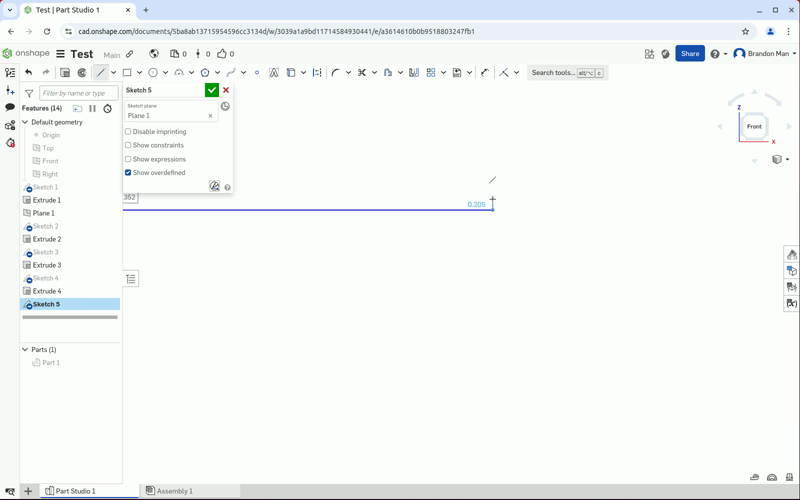
click(492, 198)
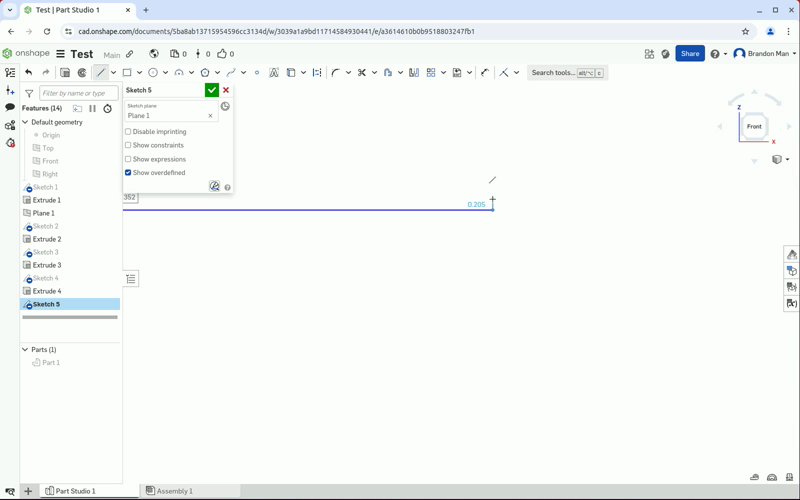
scroll(-6)
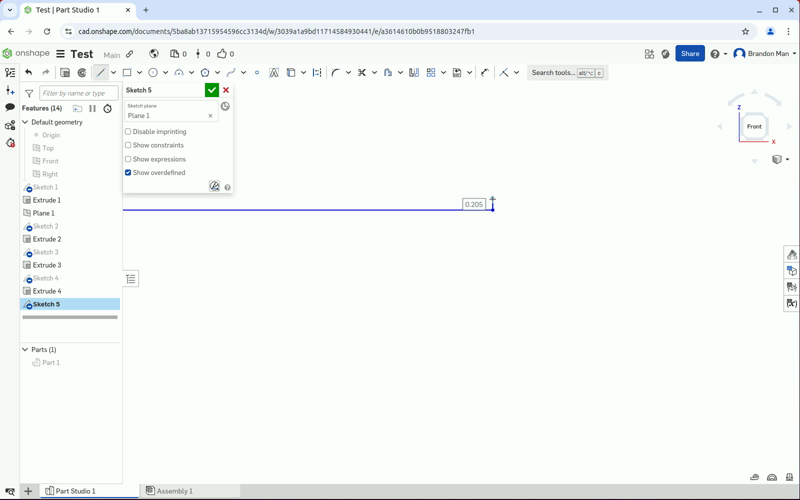
scroll(-6)
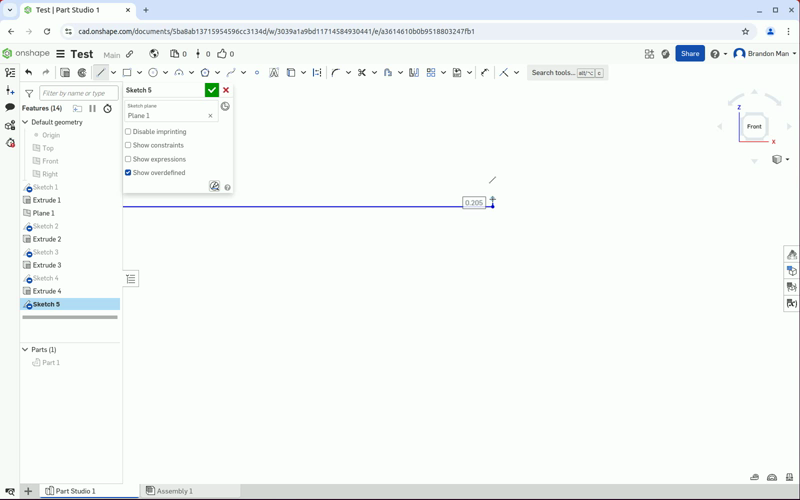
scroll(-6)
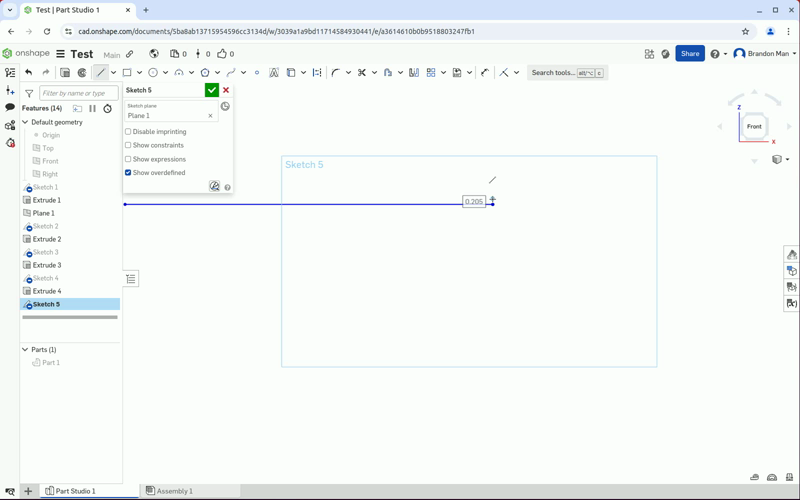
scroll(-6)
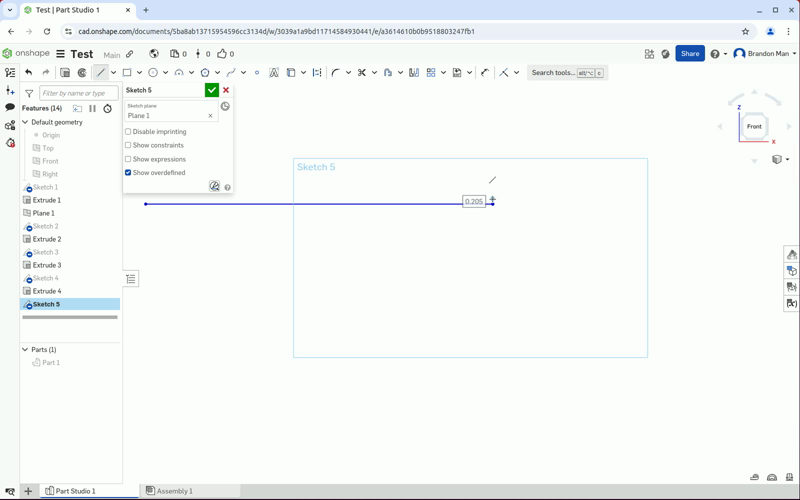
scroll(-6)
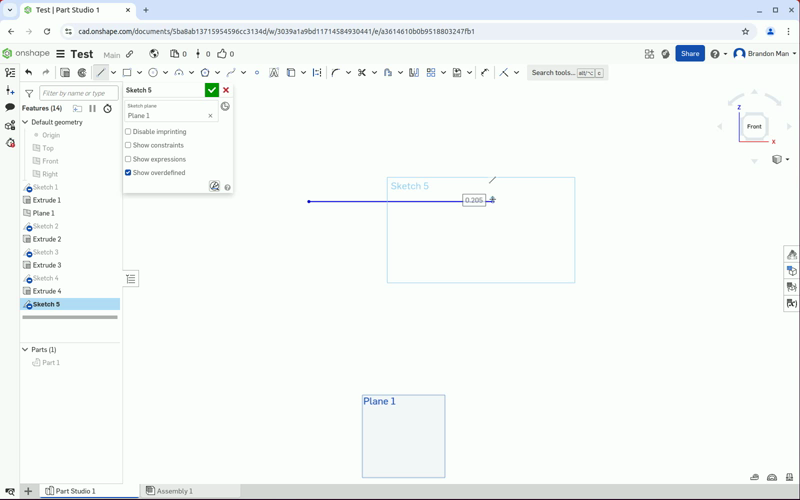
scroll(-6)
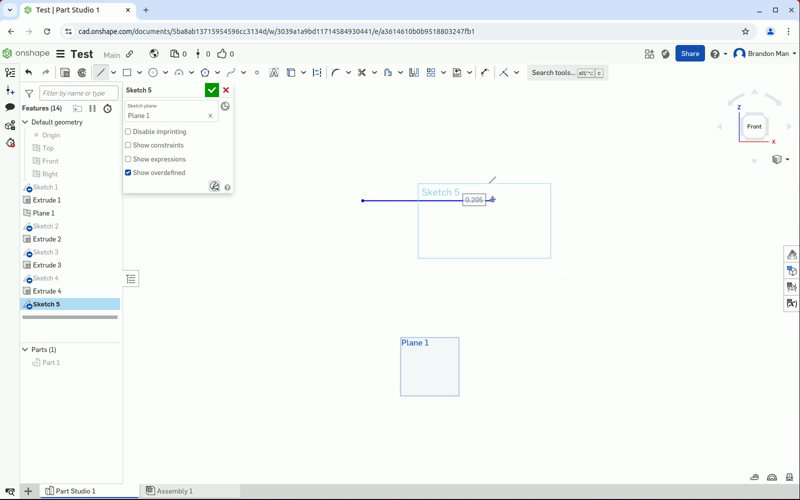
scroll(-6)
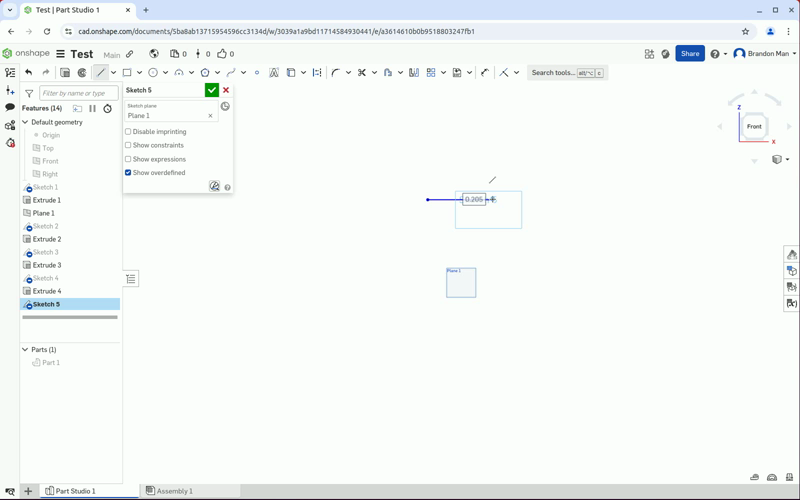
key_up(shift)
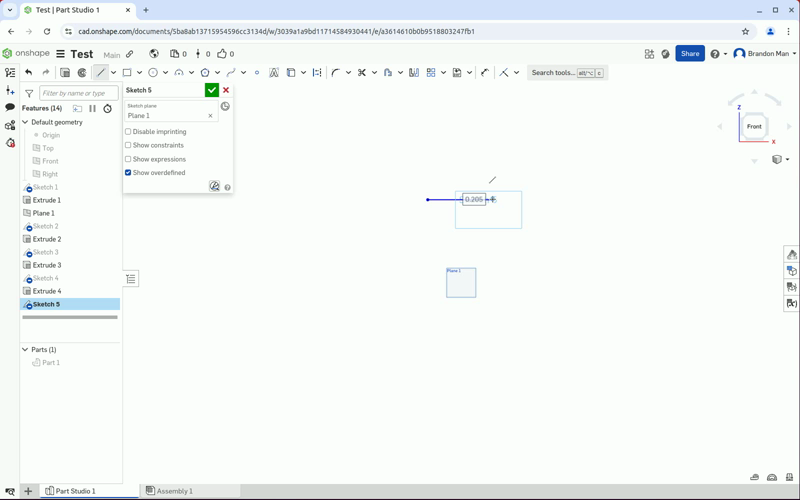
key_down(shift)
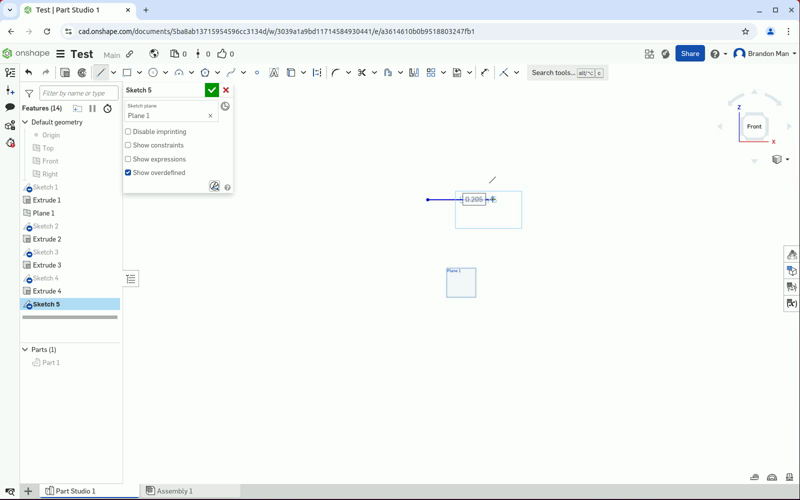
mouse_move(427, 198)
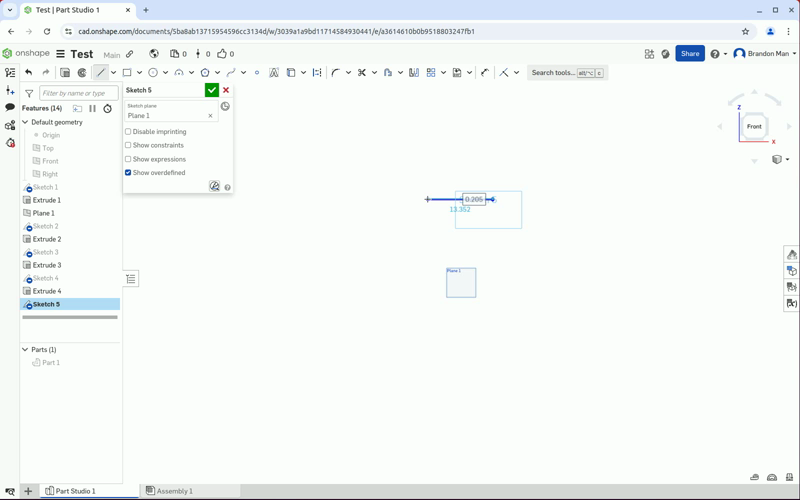
scroll(6)
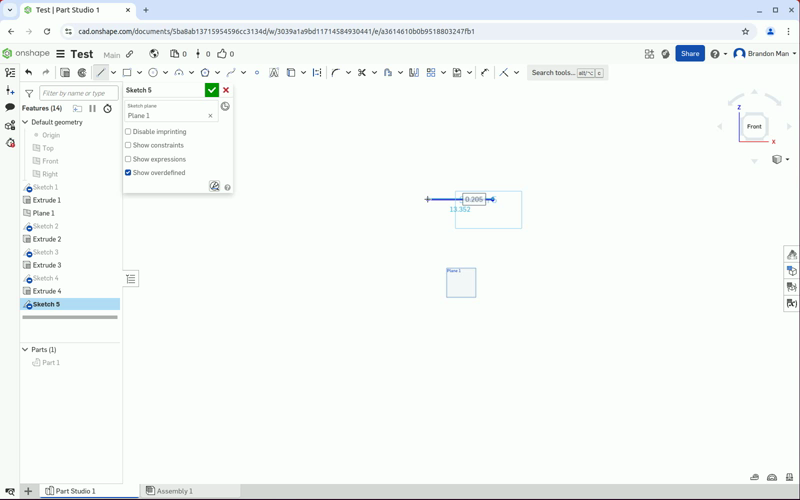
scroll(6)
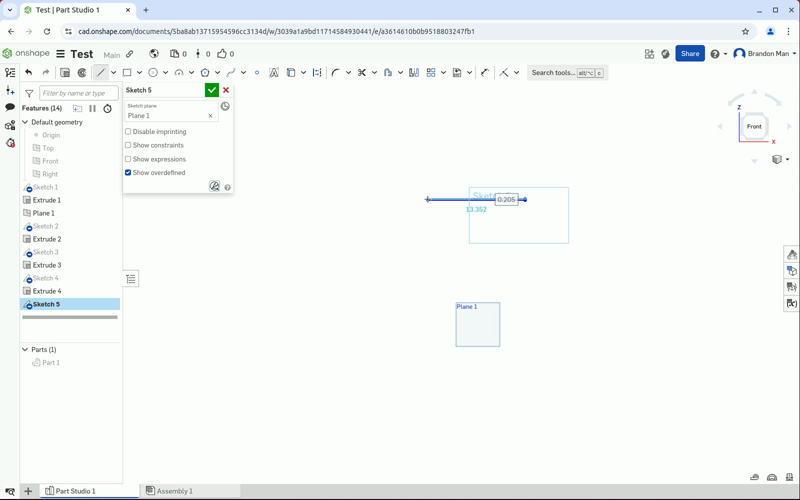
scroll(6)
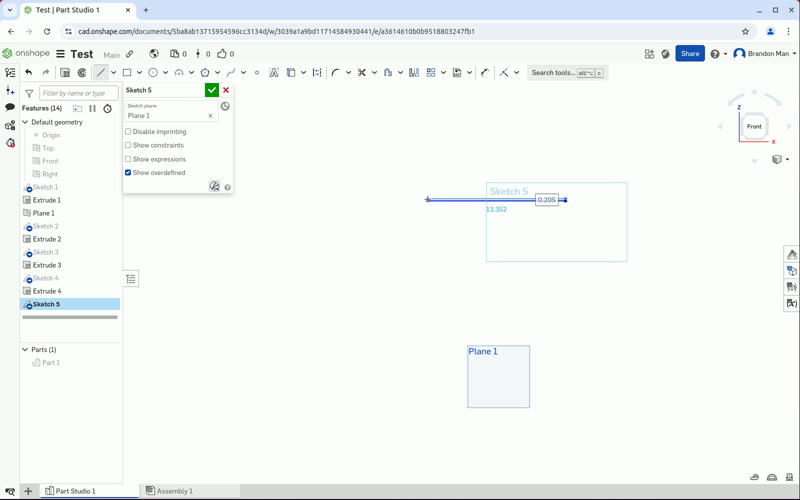
scroll(6)
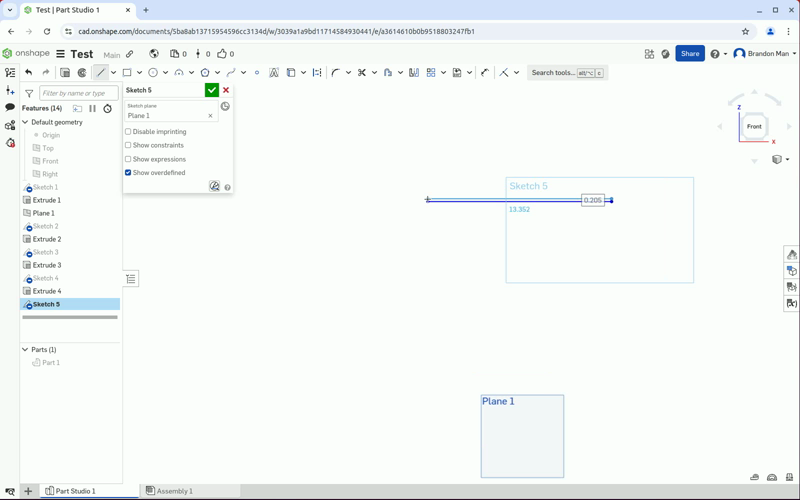
scroll(6)
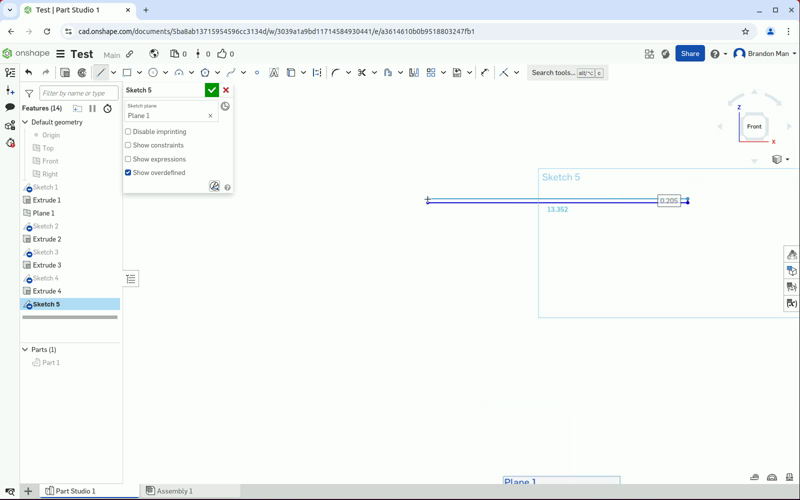
scroll(6)
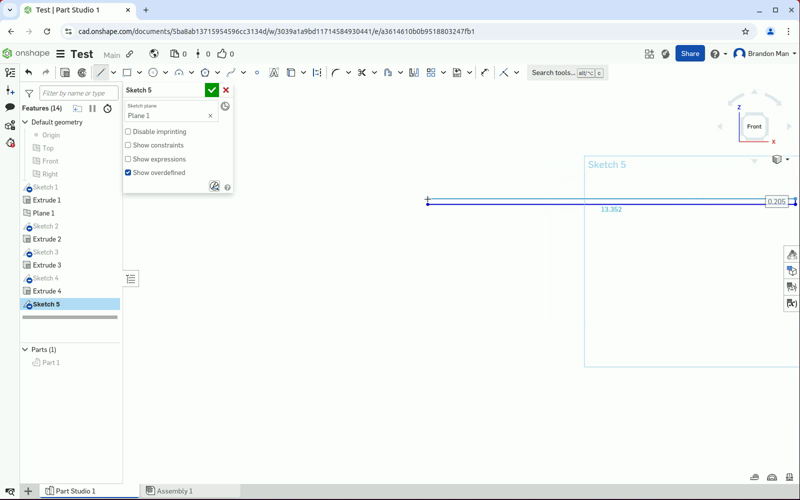
scroll(6)
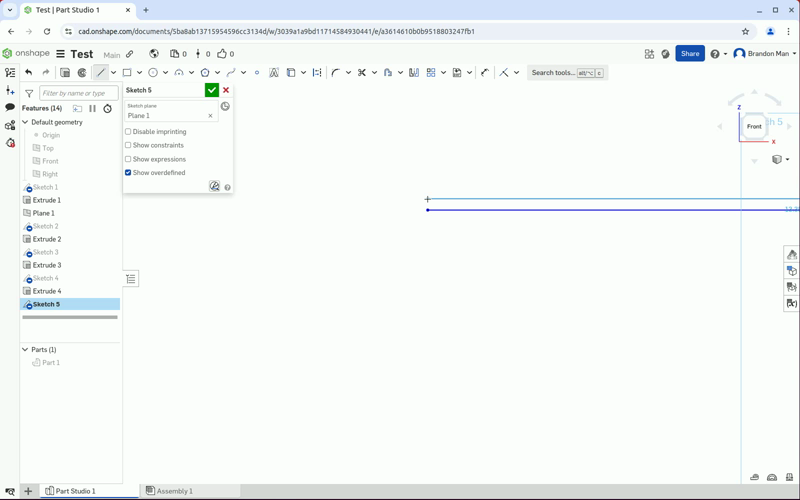
click(427, 198)
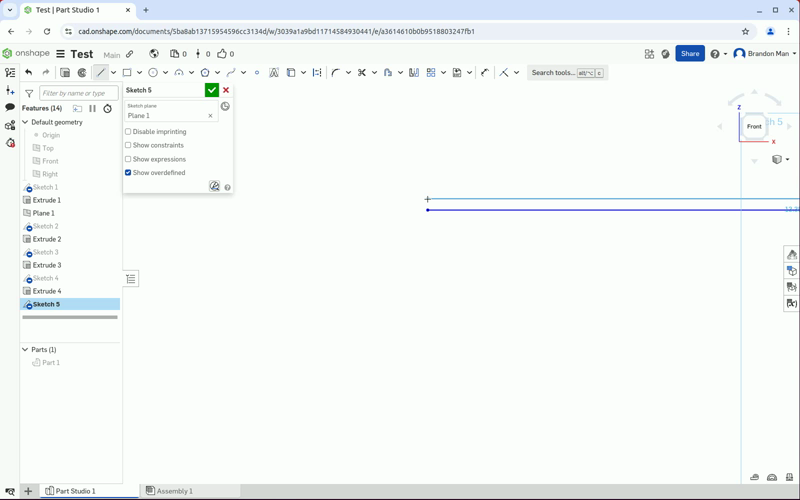
scroll(-6)
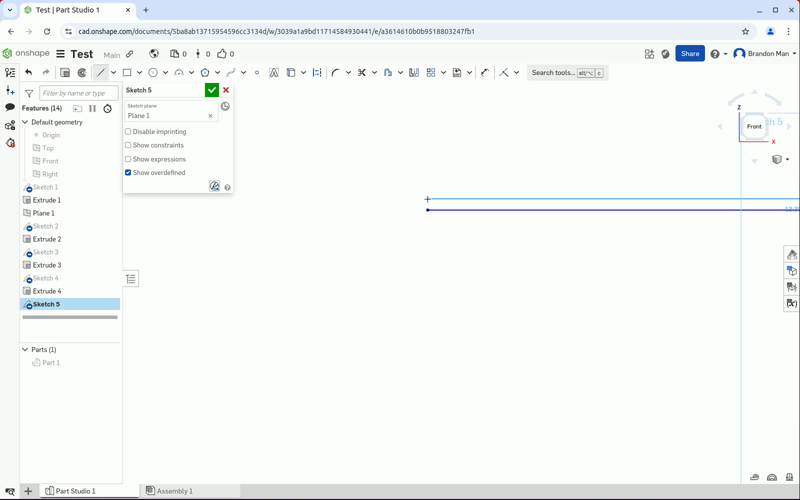
scroll(-6)
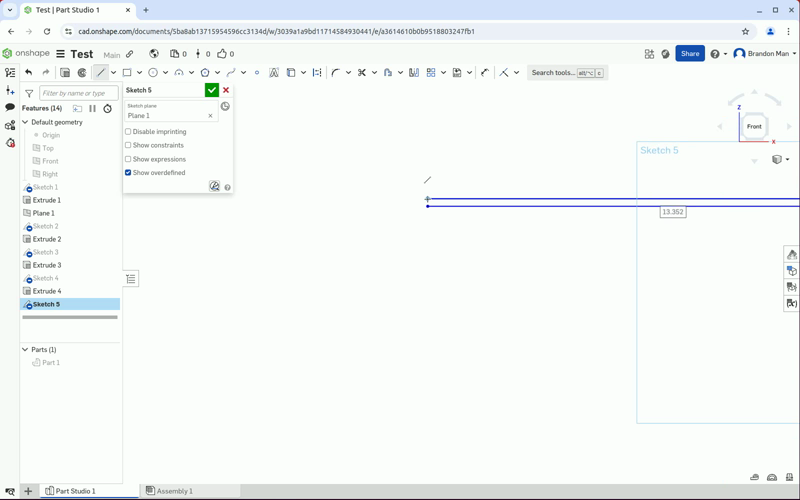
scroll(-6)
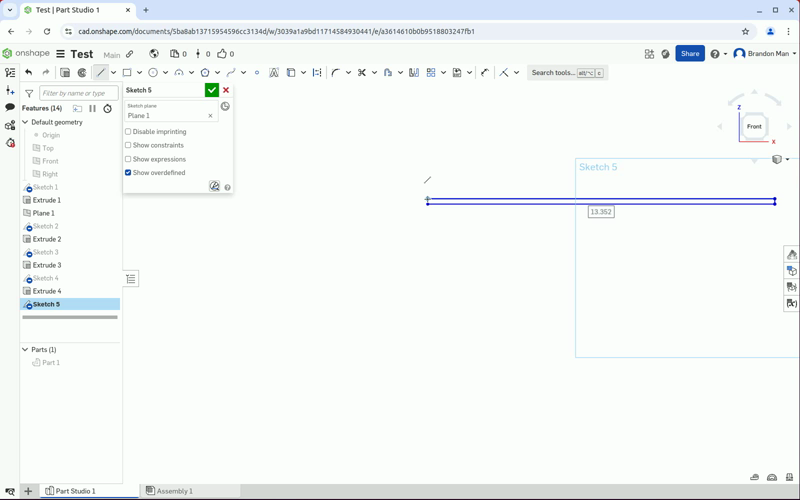
scroll(-6)
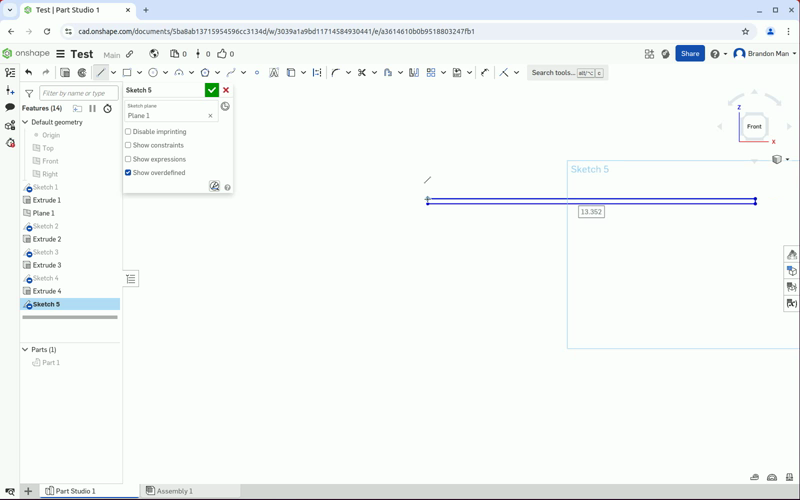
scroll(-6)
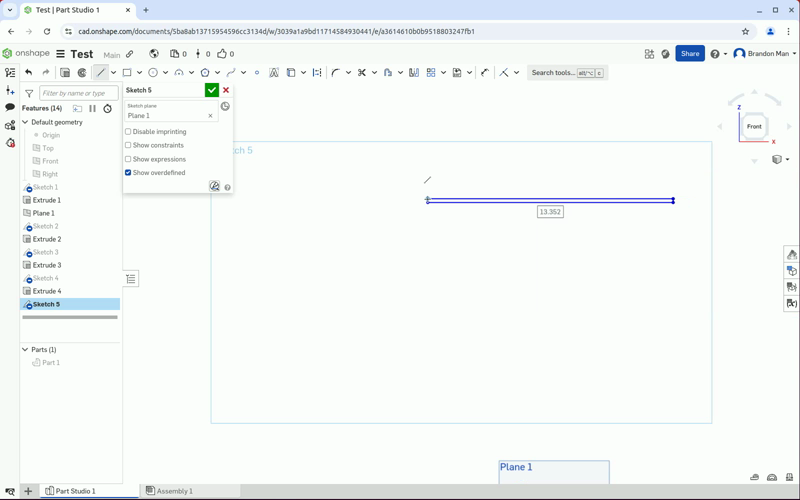
scroll(-6)
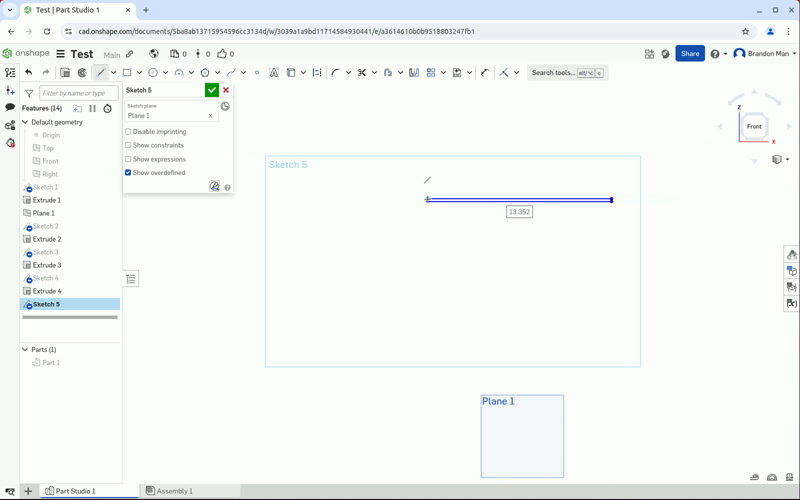
scroll(-6)
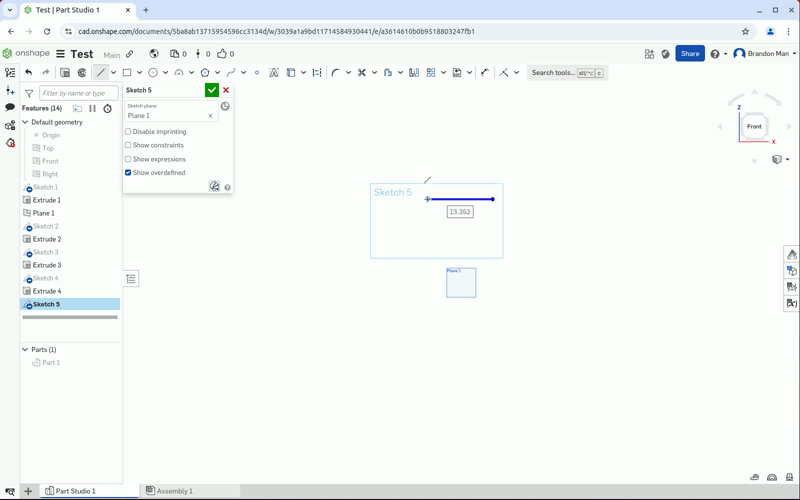
key_up(shift)
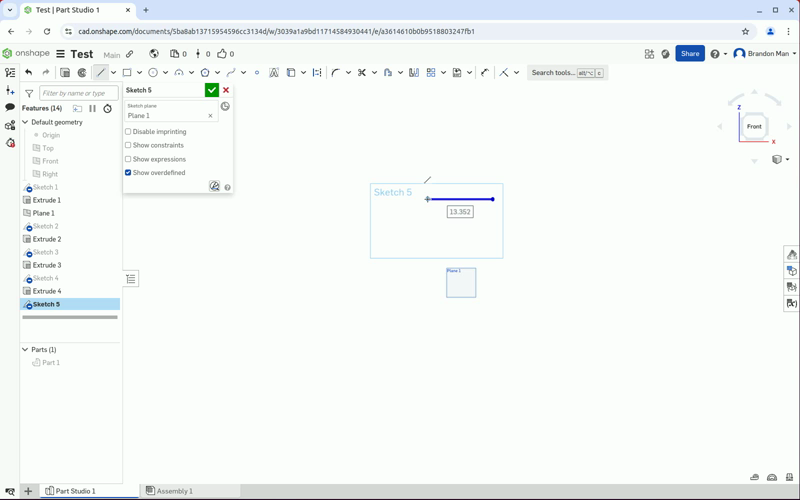
mouse_move(457, 198)
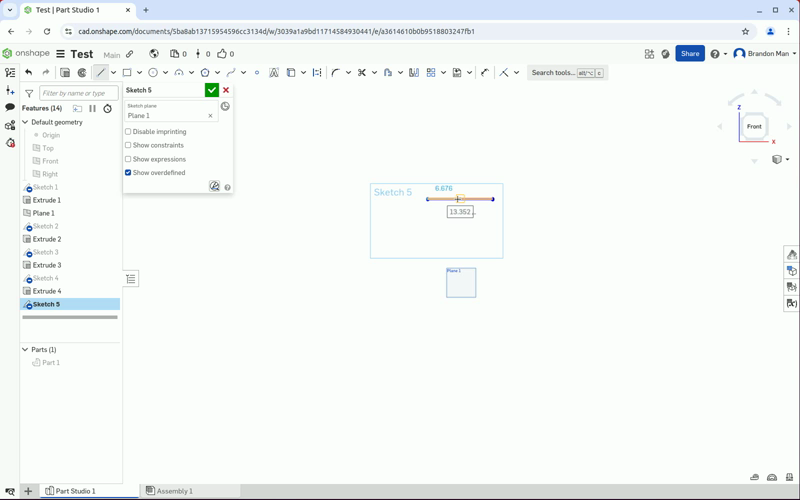
key_down(shift)
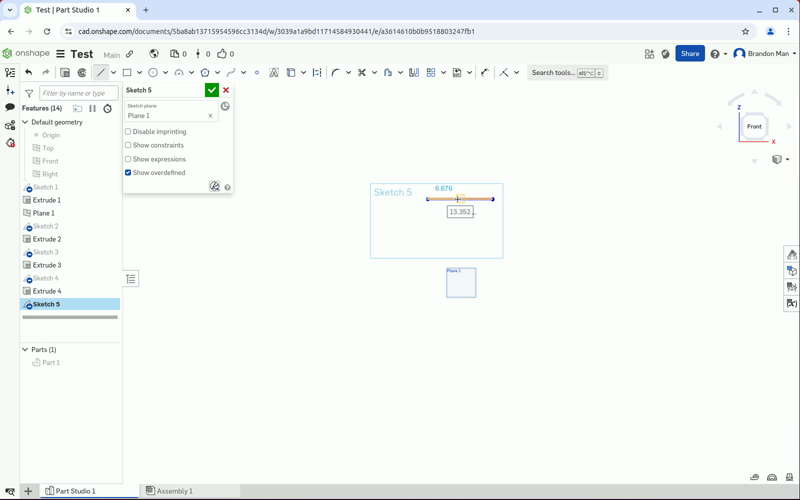
mouse_move(427, 199)
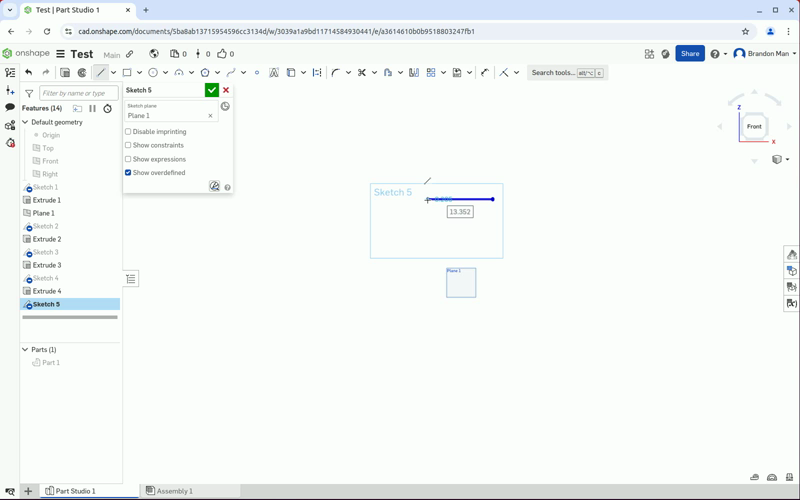
scroll(6)
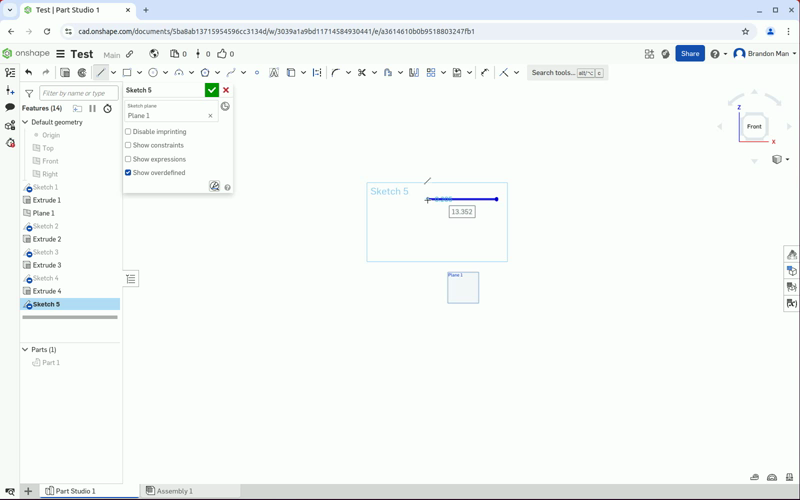
scroll(6)
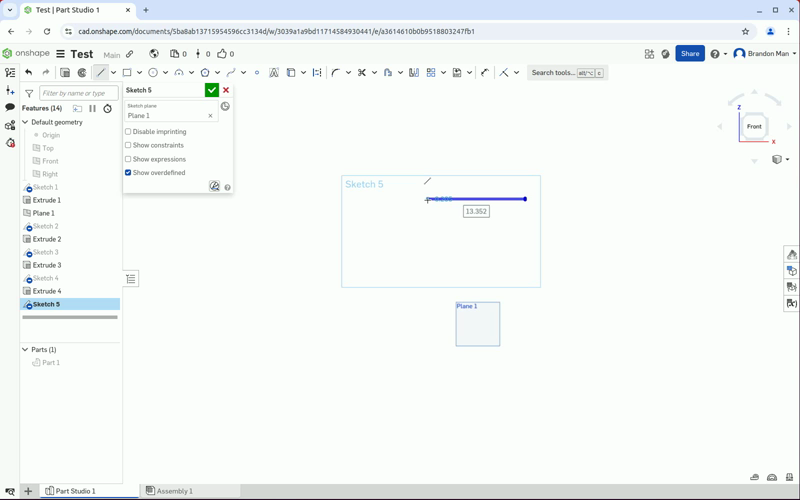
scroll(6)
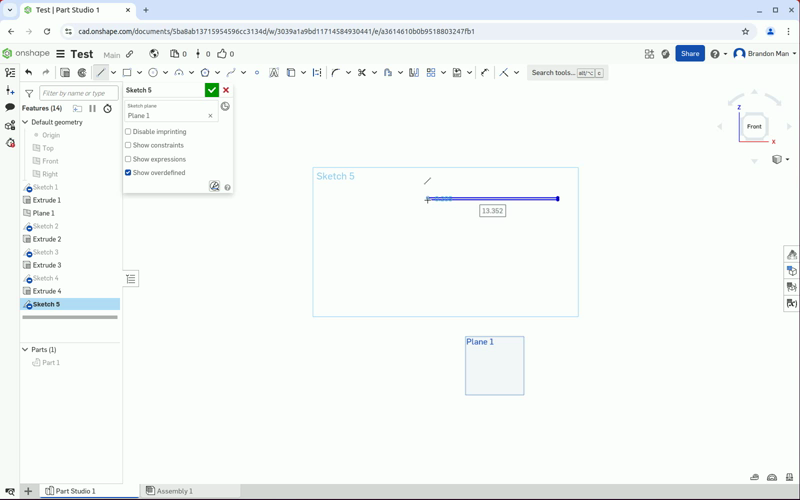
scroll(6)
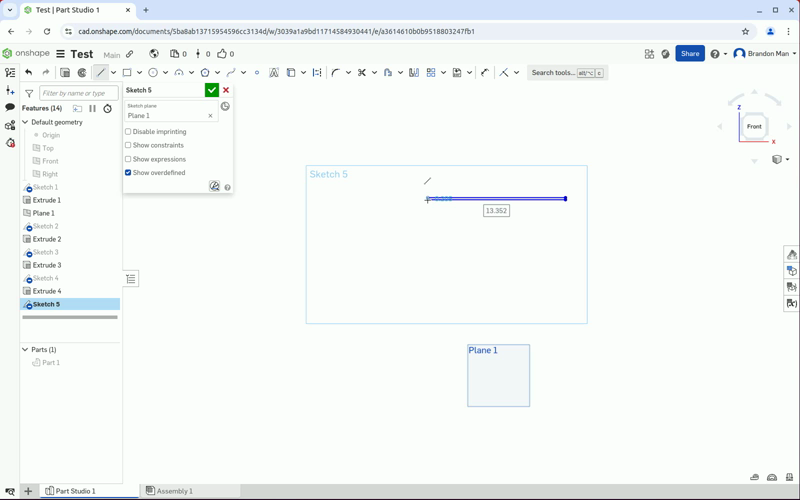
scroll(6)
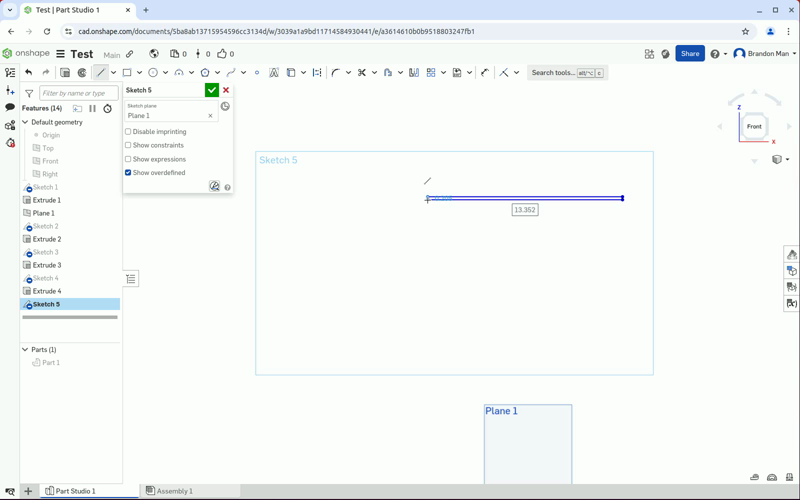
scroll(6)
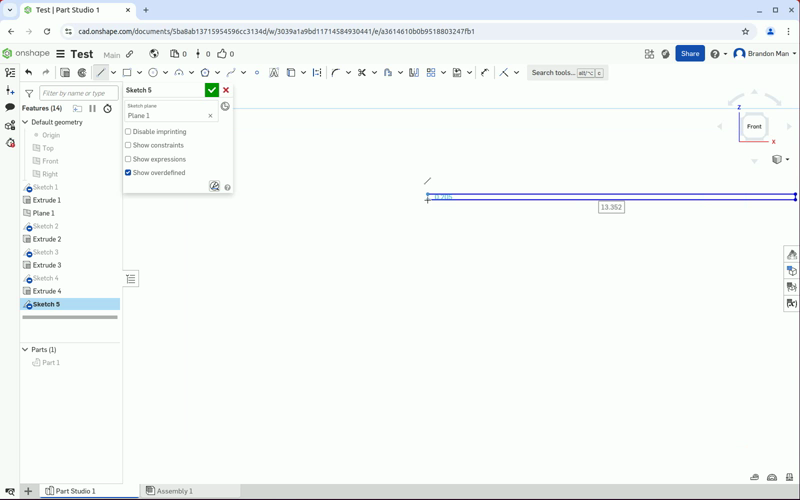
scroll(6)
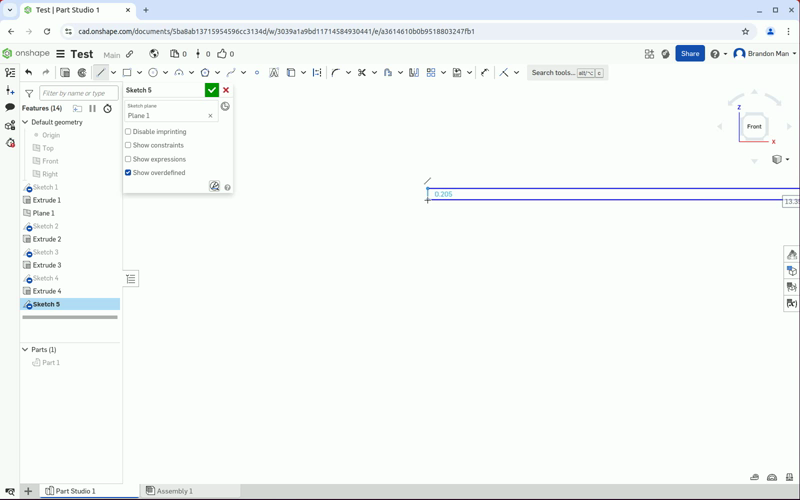
key_up(shift)
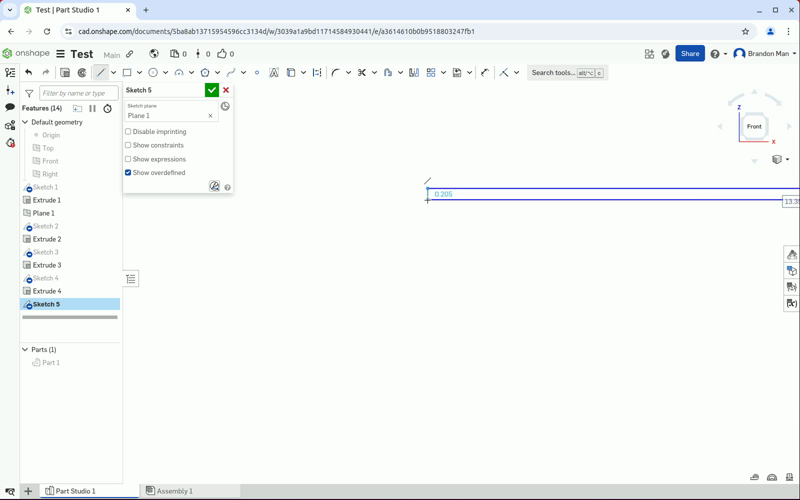
click(427, 199)
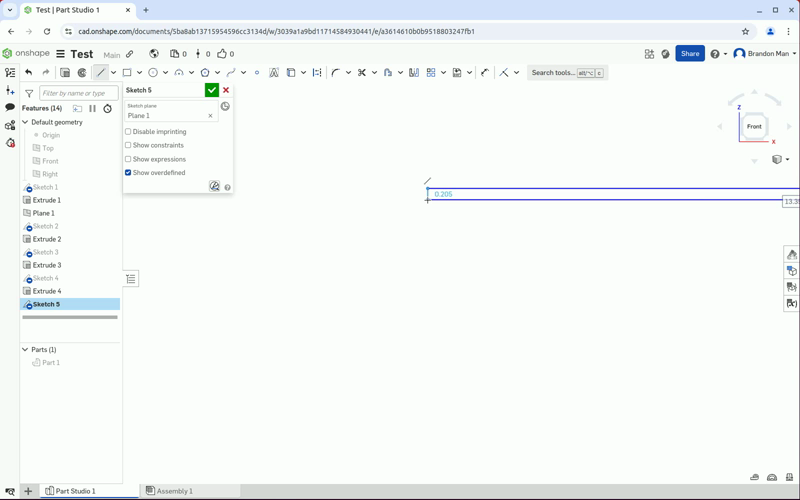
scroll(-6)
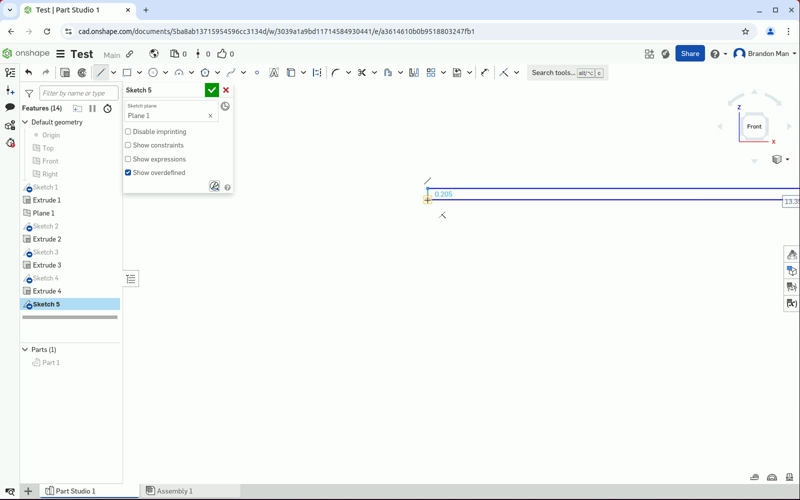
scroll(-6)
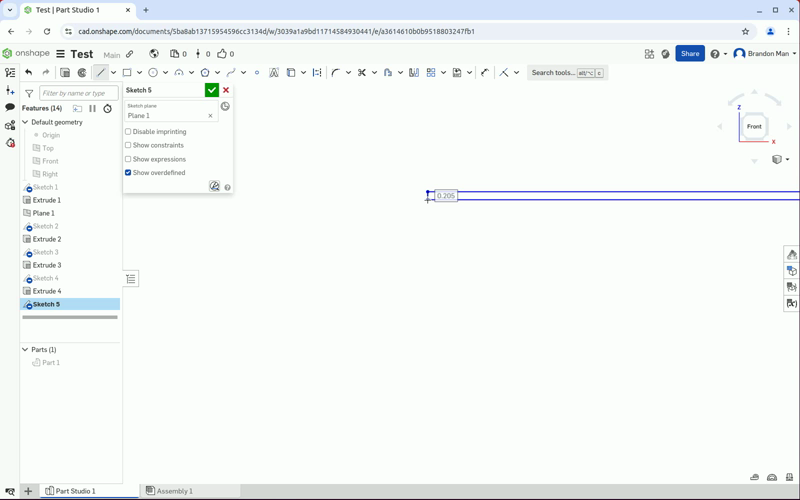
scroll(-6)
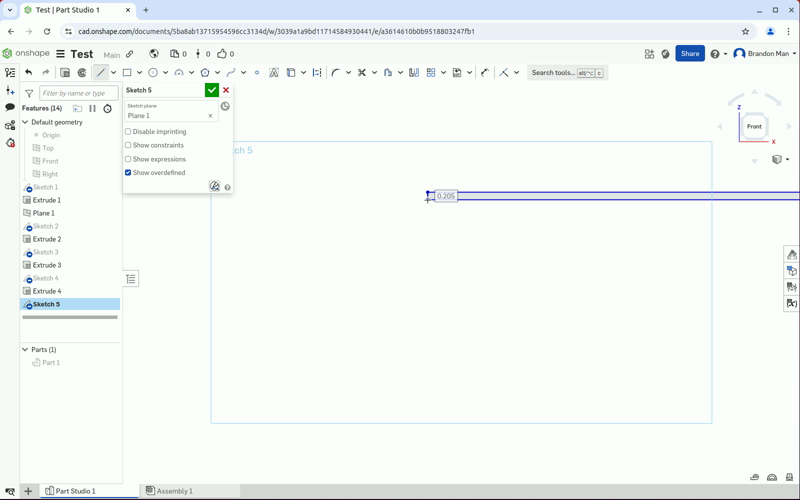
scroll(-6)
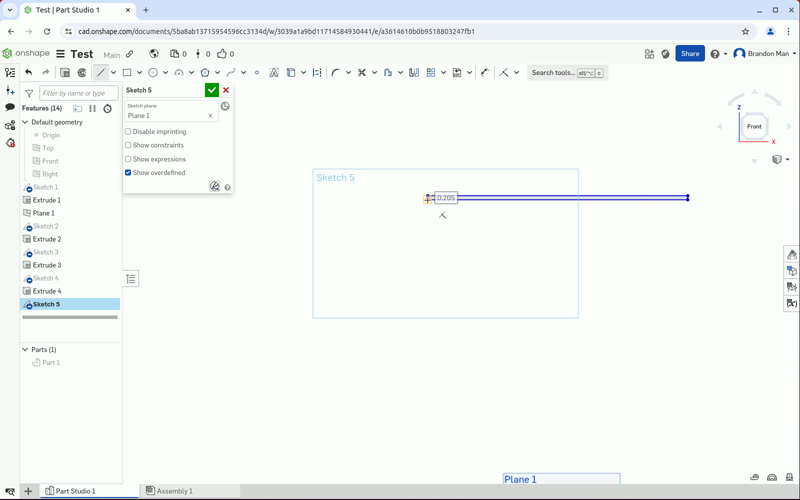
scroll(-6)
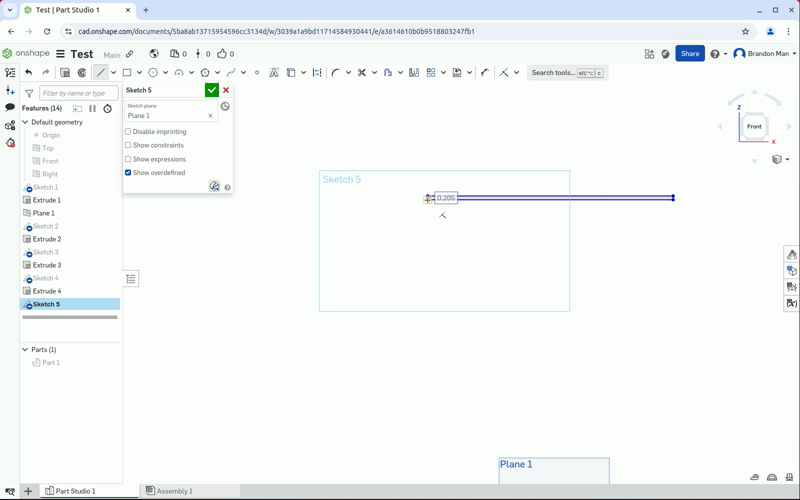
scroll(-6)
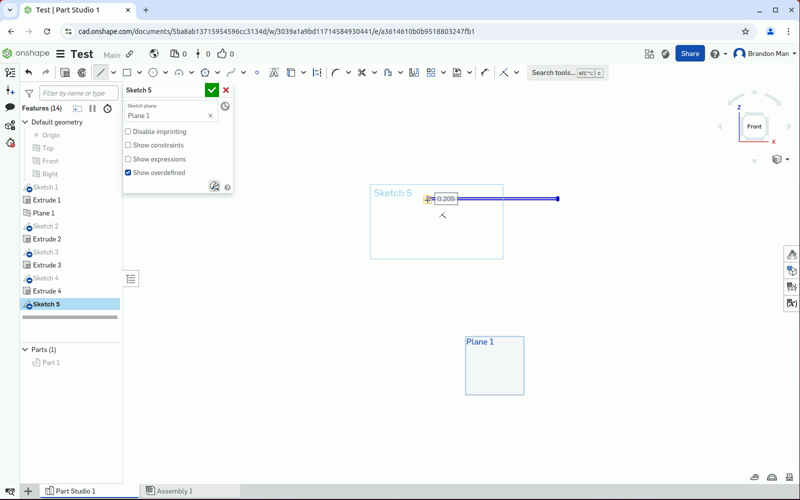
scroll(-6)
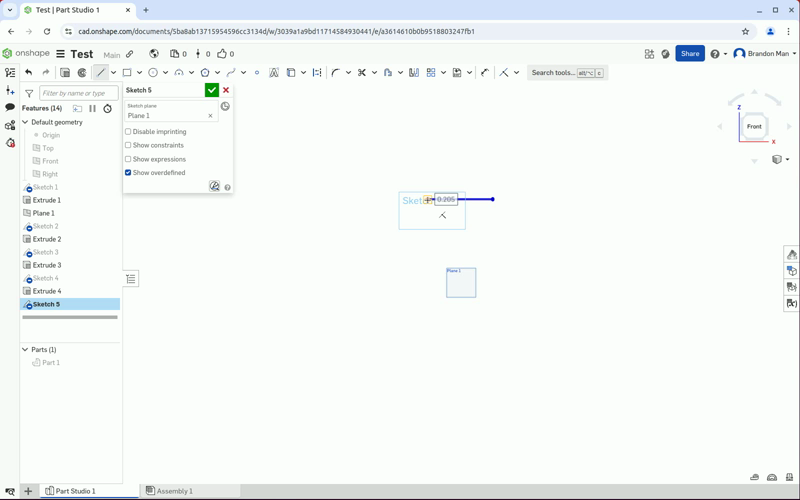
key(esc)
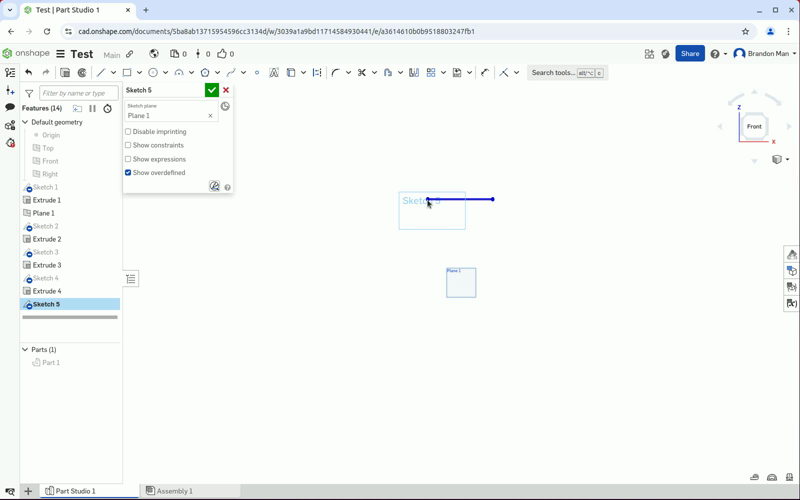
mouse_move(459, 198)
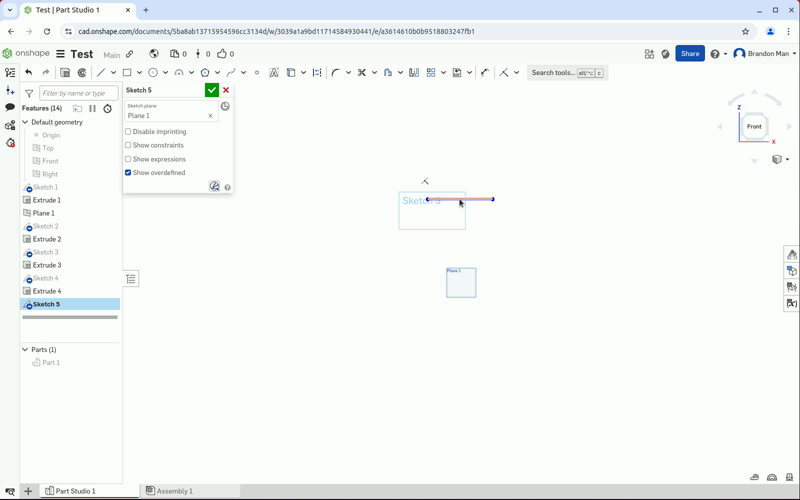
scroll(6)
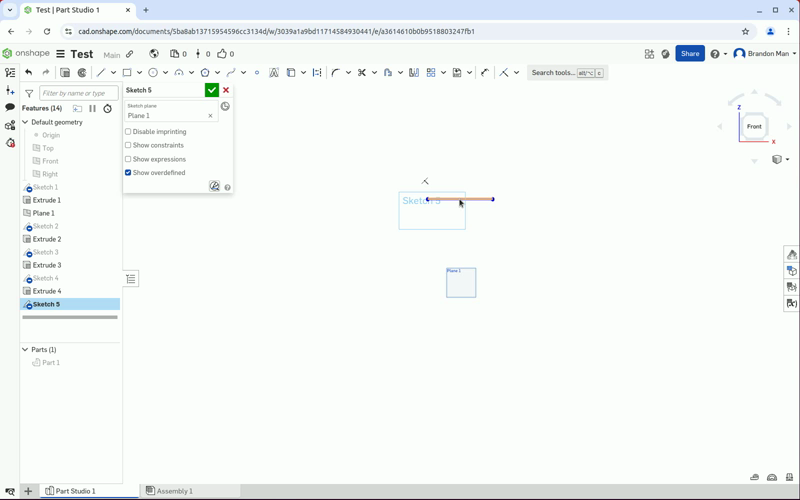
scroll(6)
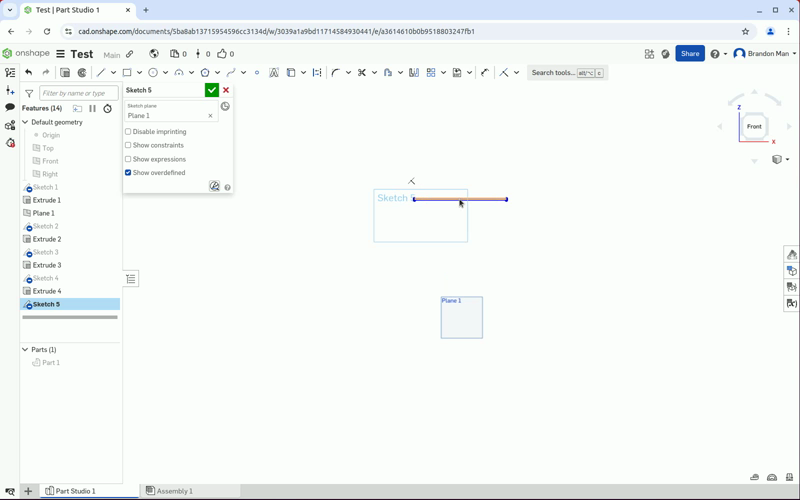
scroll(6)
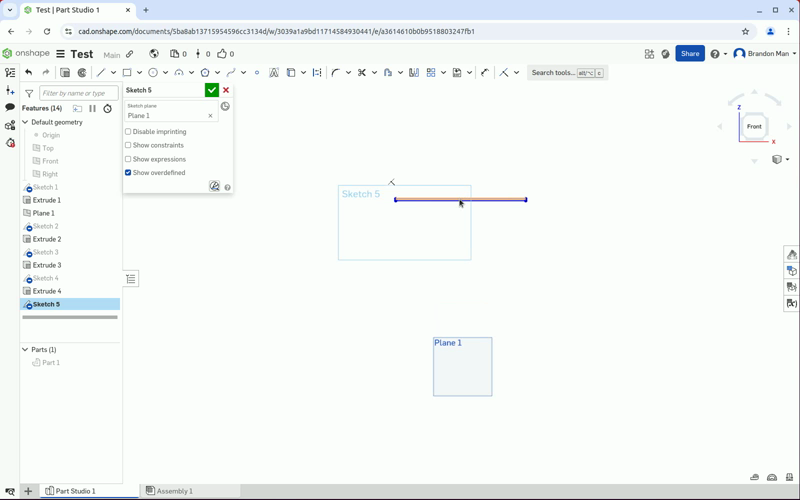
scroll(6)
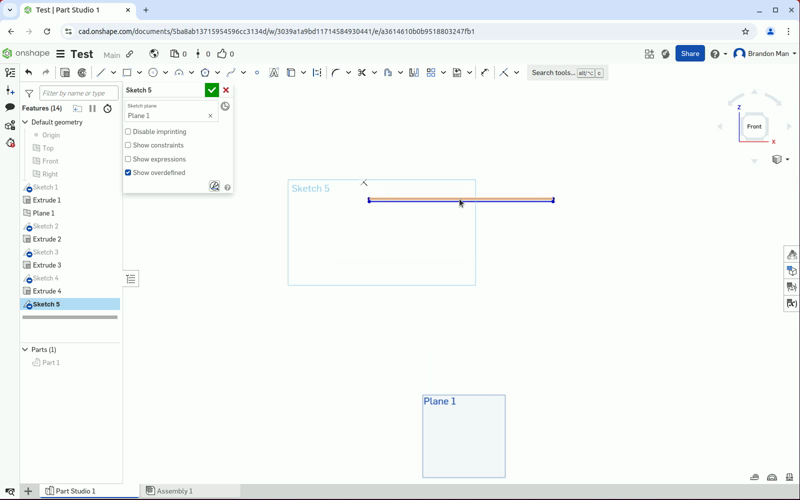
scroll(6)
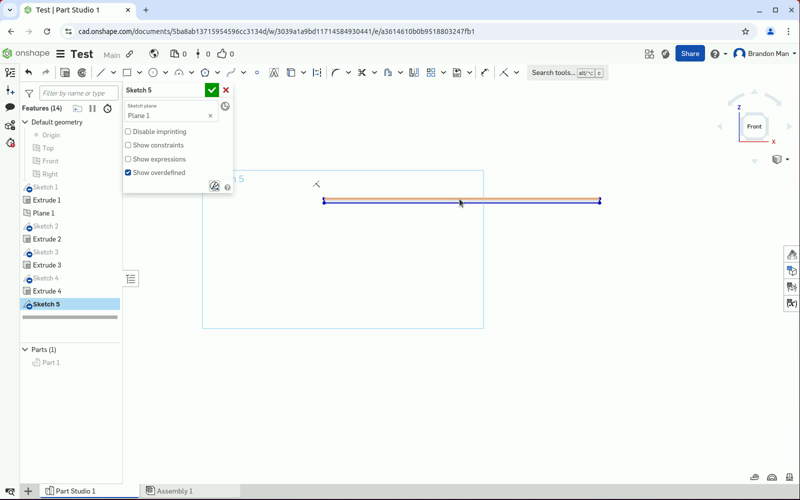
scroll(6)
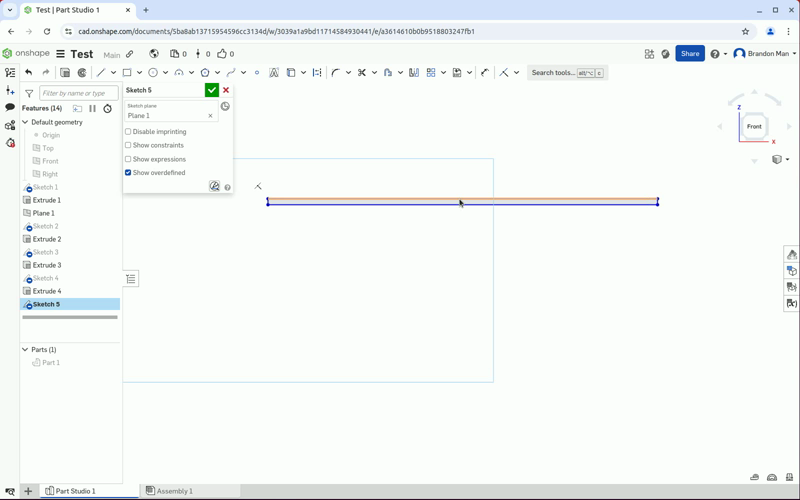
scroll(6)
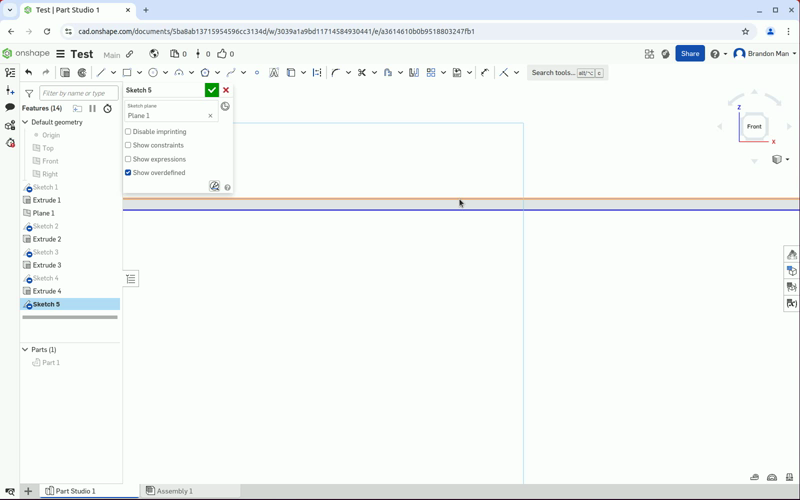
click(459, 198)
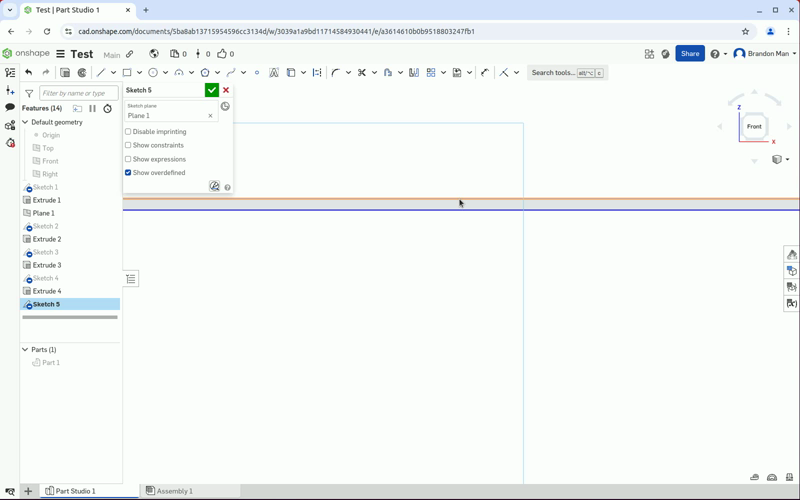
scroll(-6)
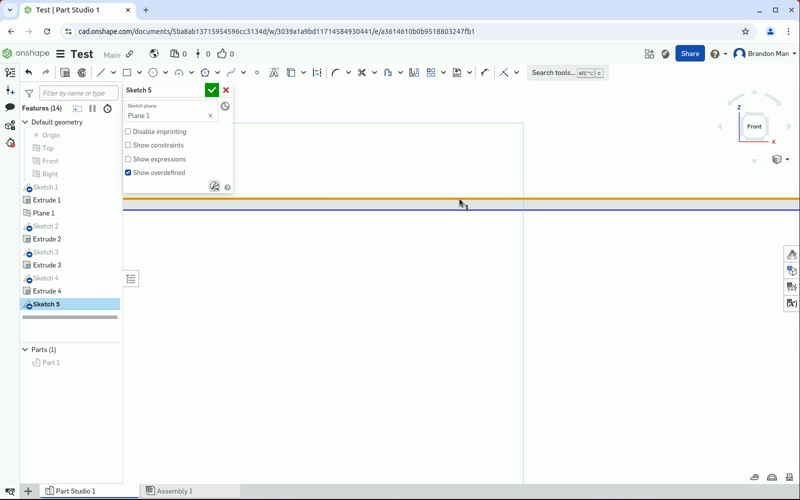
scroll(-6)
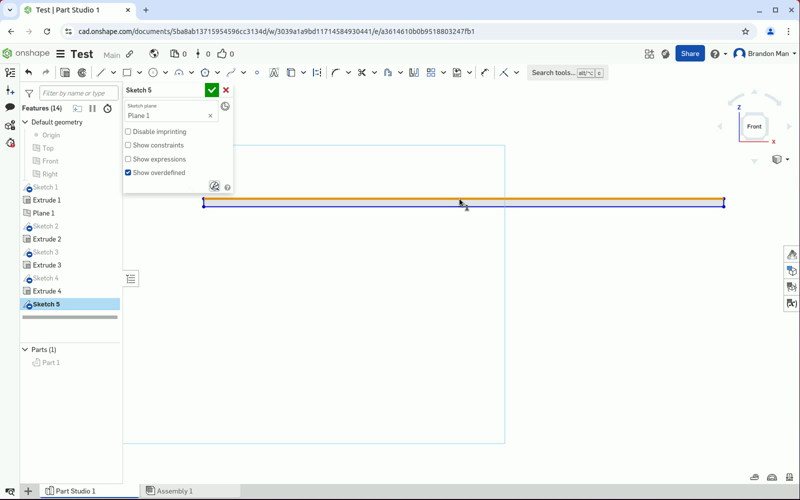
scroll(-6)
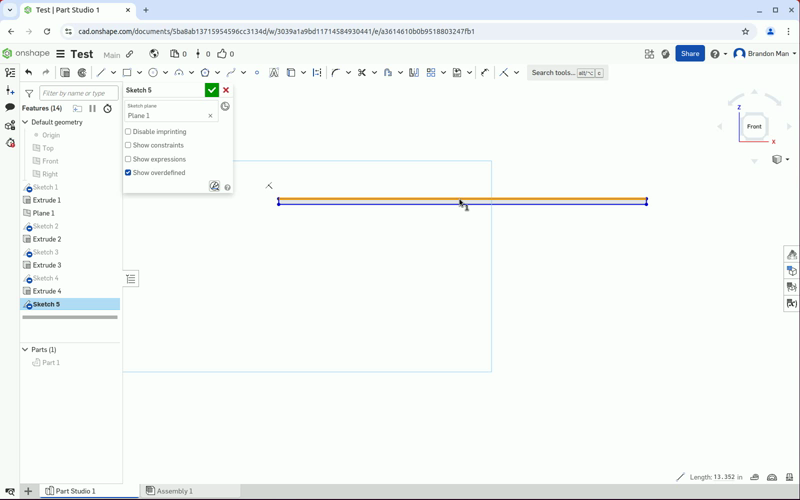
scroll(-6)
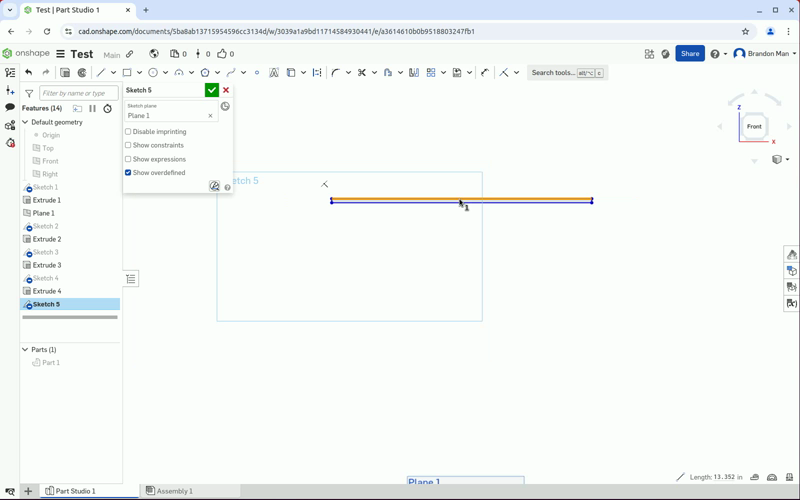
scroll(-6)
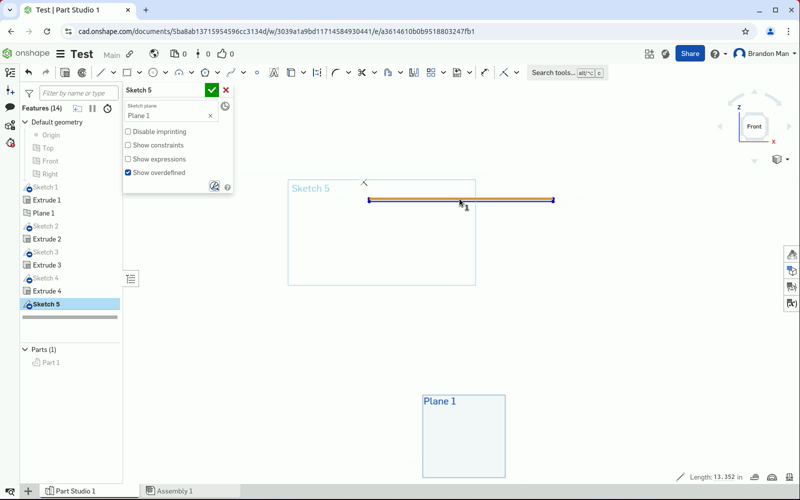
scroll(-6)
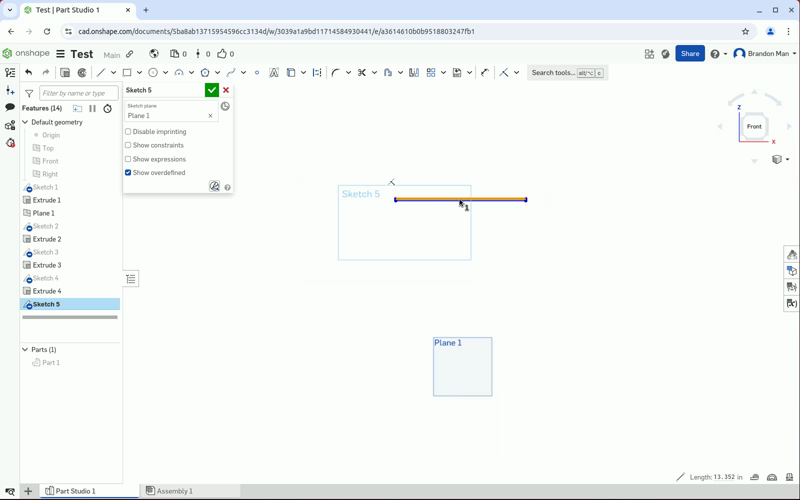
scroll(-6)
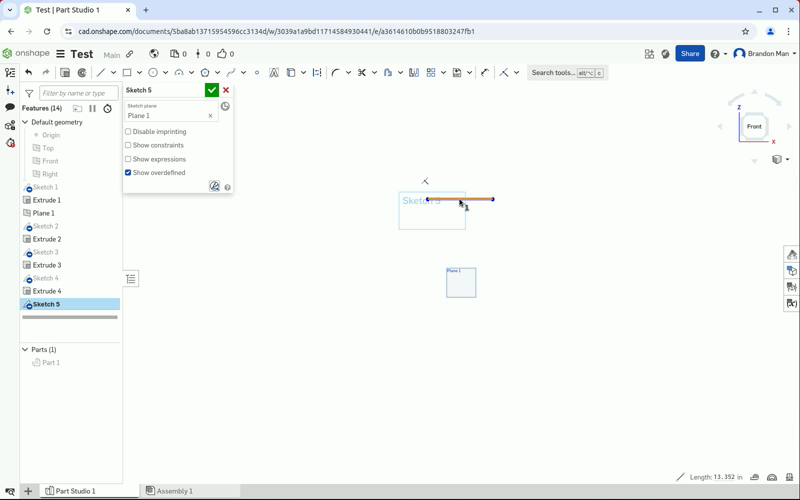
mouse_move(73, 352)
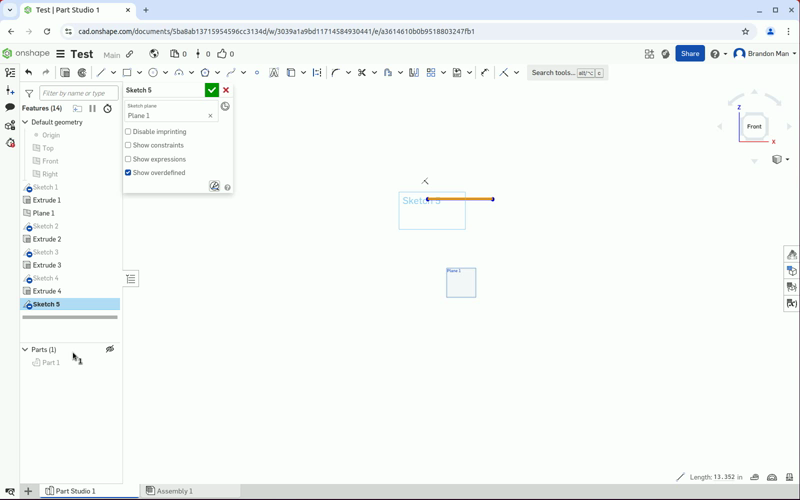
key(shift+y)
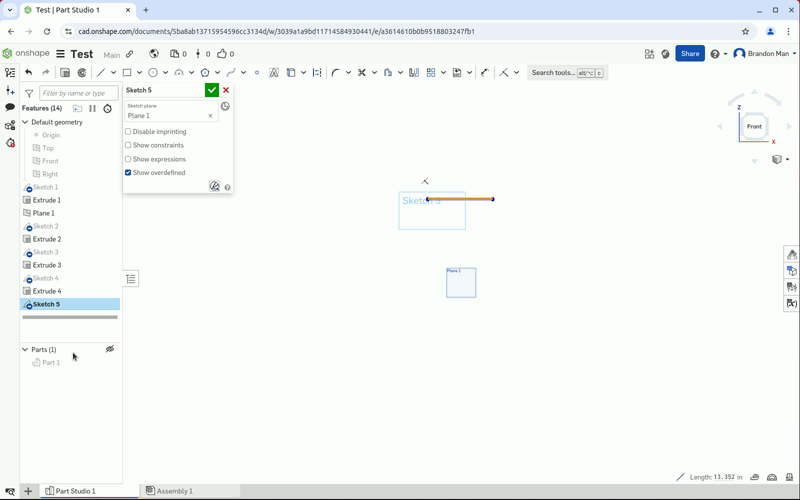
key(shift+e)
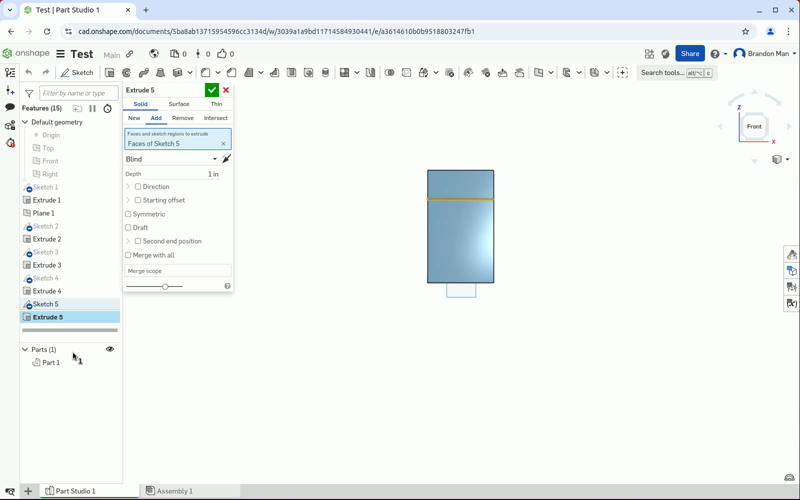
mouse_move(143, 106)
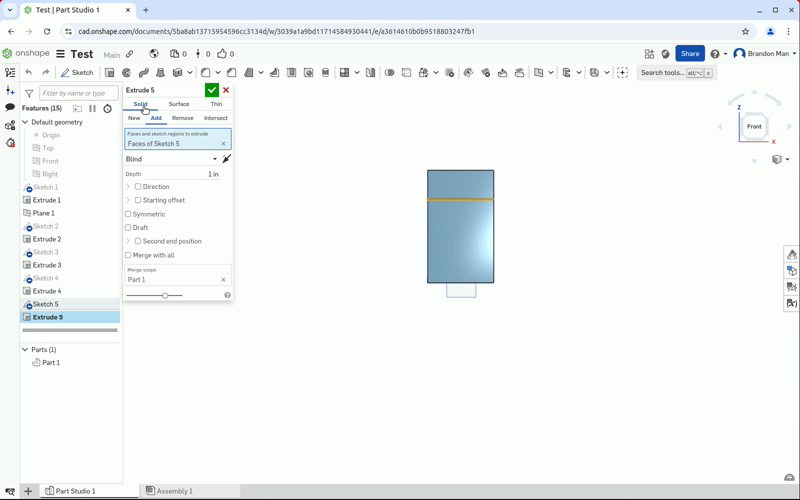
click(143, 106)
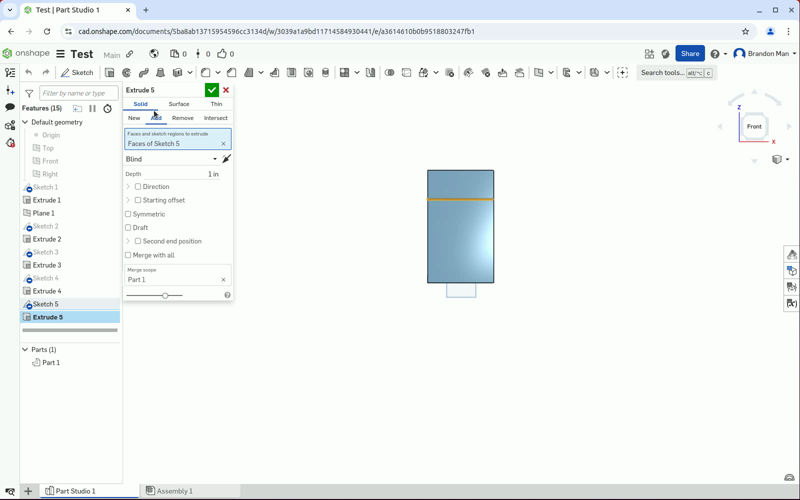
mouse_move(186, 120)
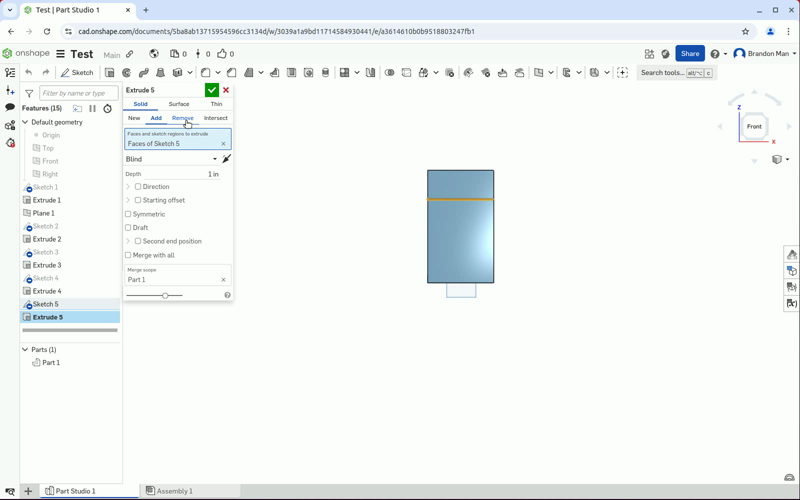
click(186, 120)
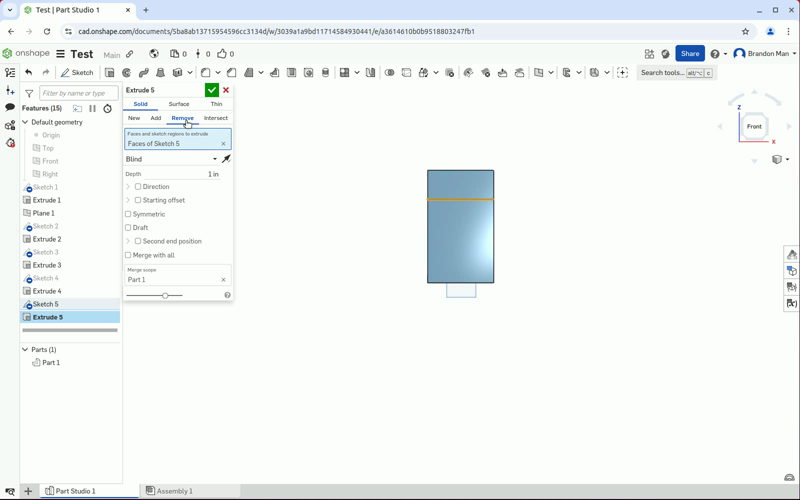
key(tab, 4)
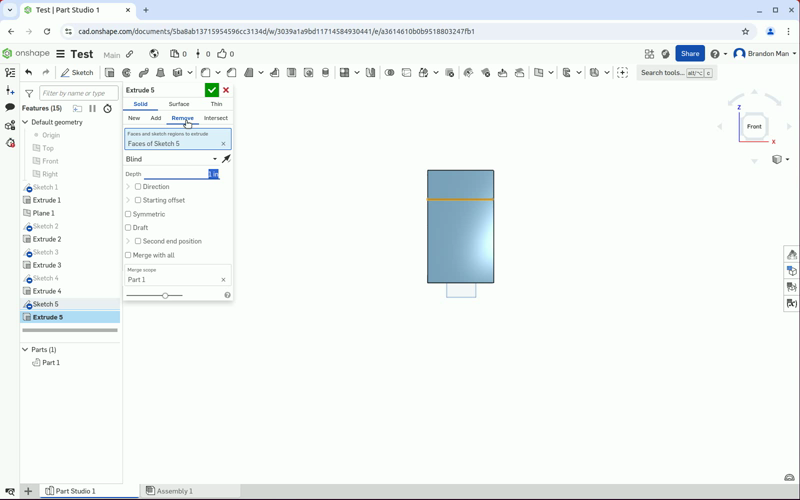
text(0.963)
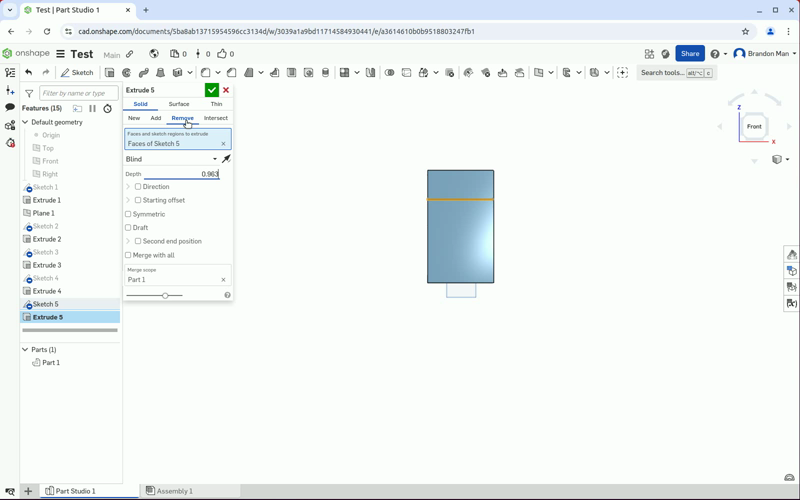
key(tab, 6)
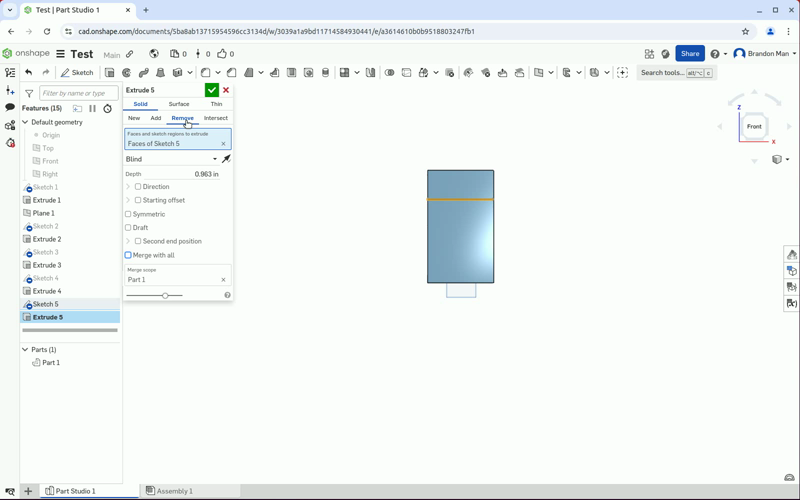
key(space)
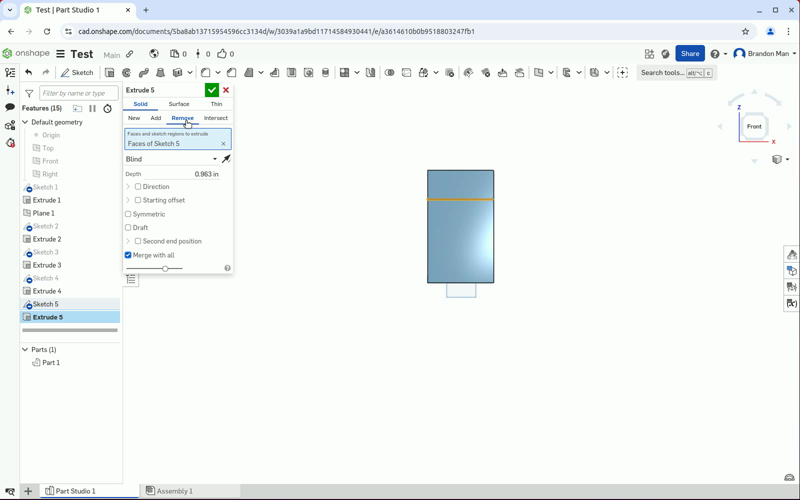
key(enter)
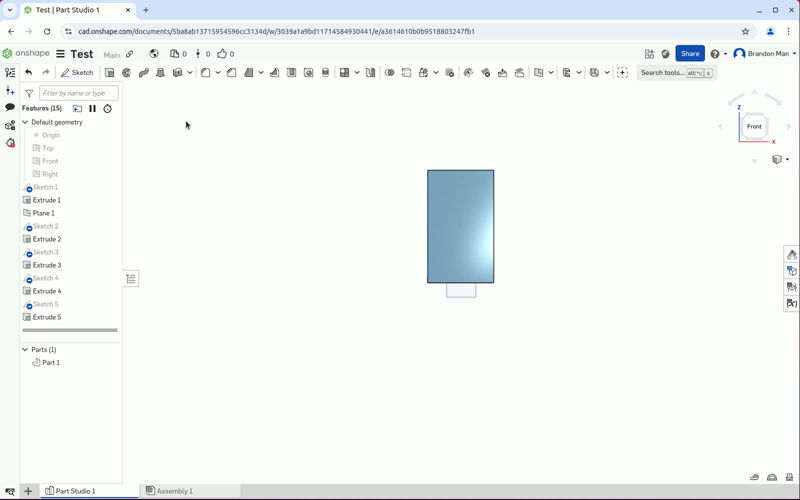
key(shift+h)
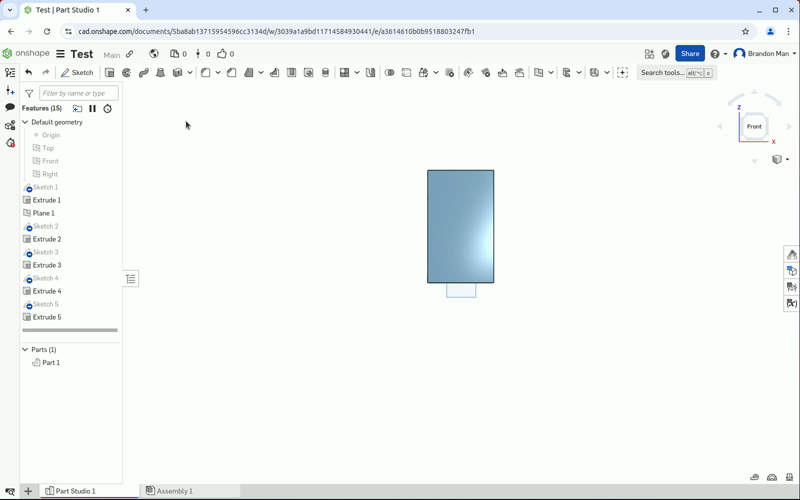
key(shift+h)
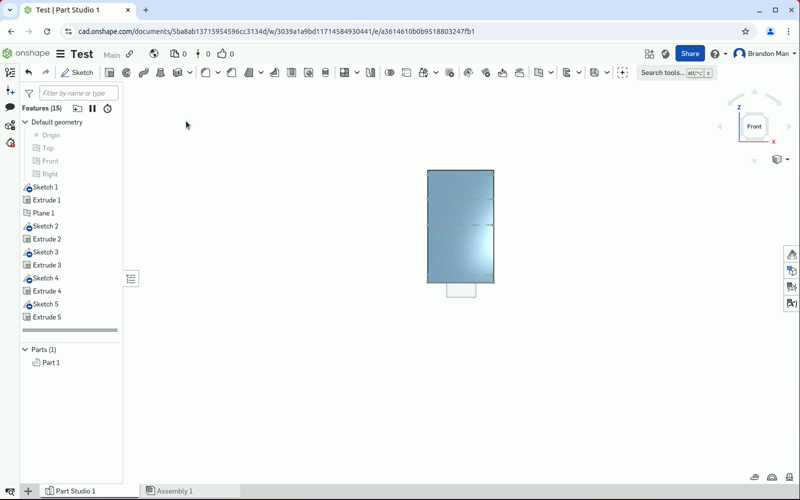
key(shift+7)
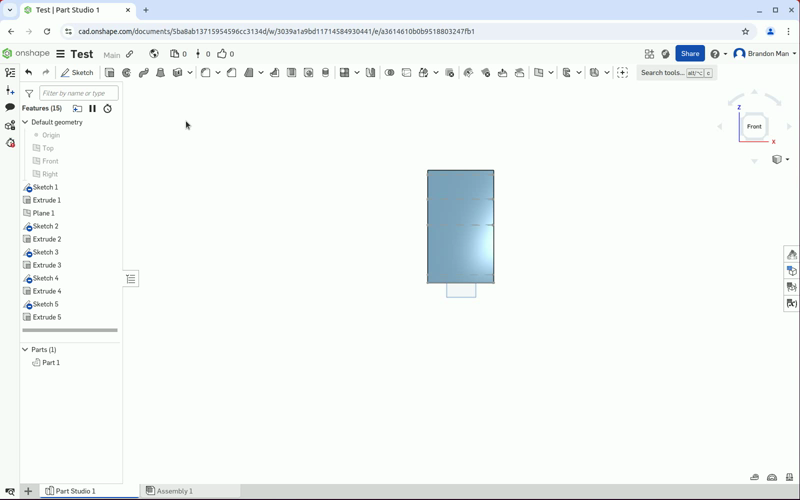
key(left, 2)
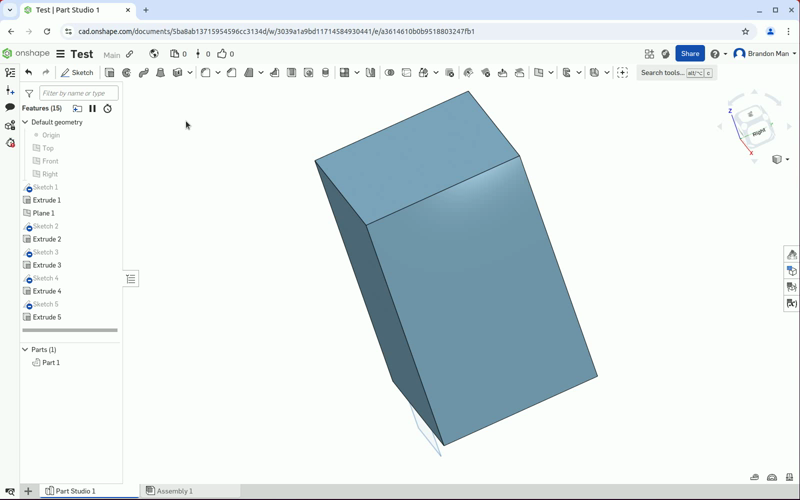
key(down, 2)
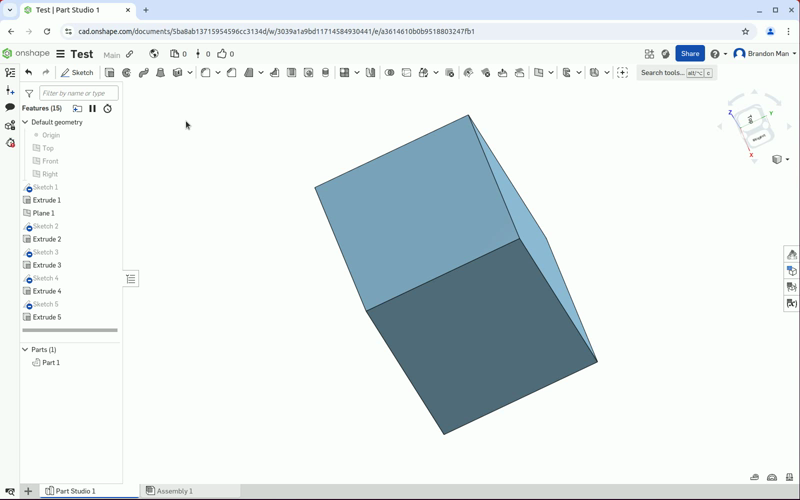
key(up, 2)
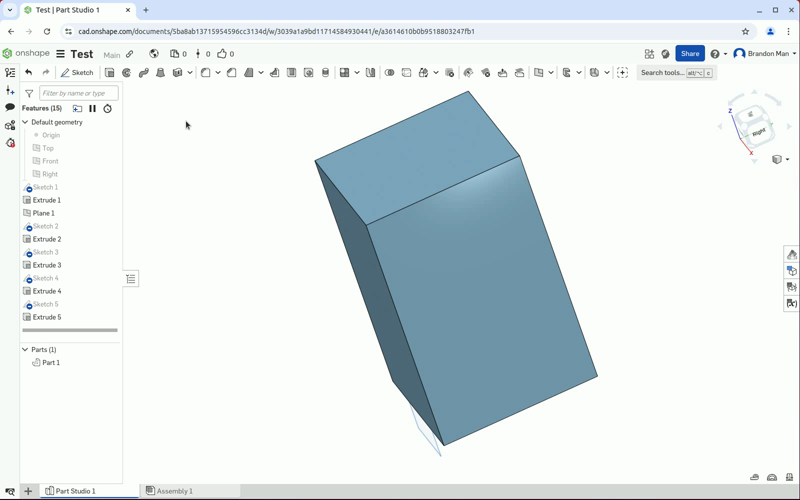
key(right, 2)
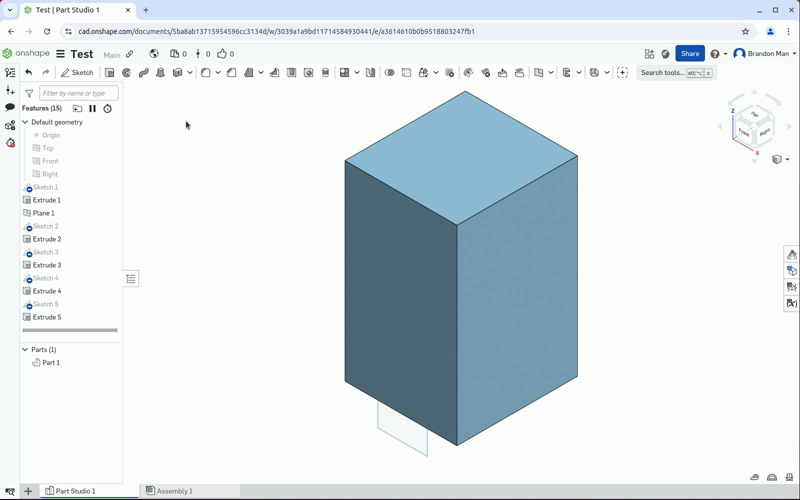
mouse_move(73, 189)
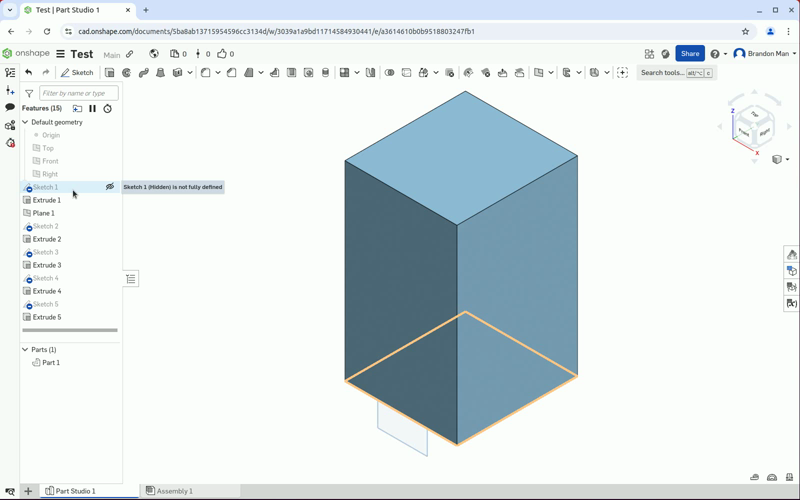
click(73, 189)